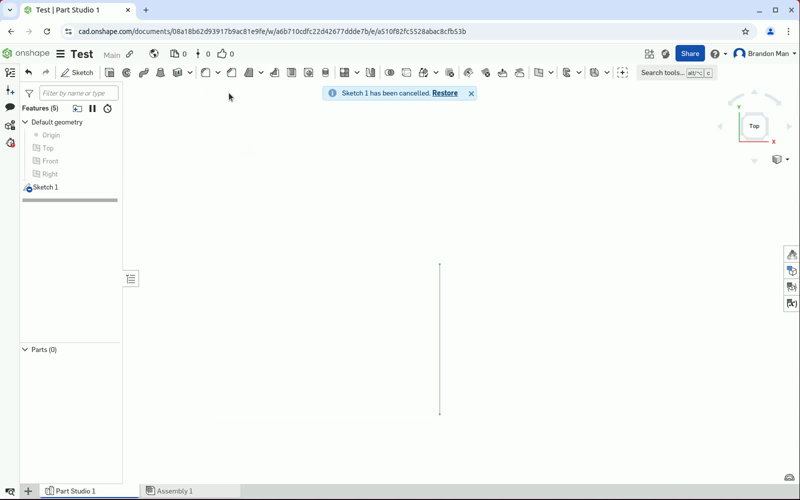
key(shift+h)
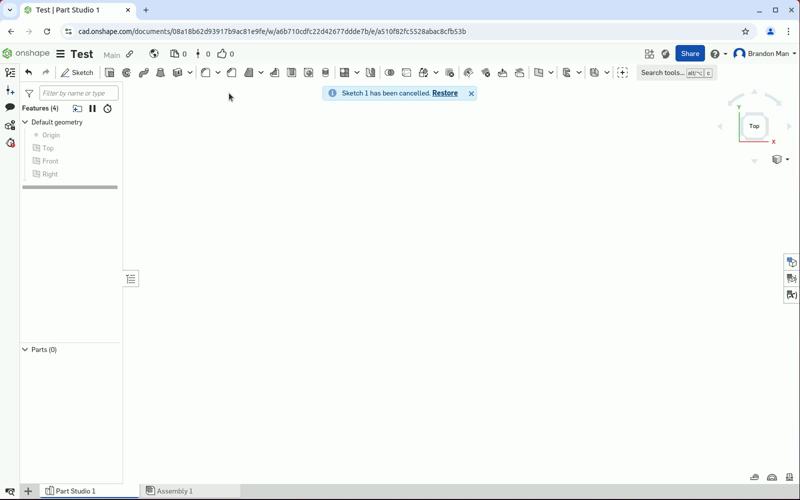
mouse_move(73, 352)
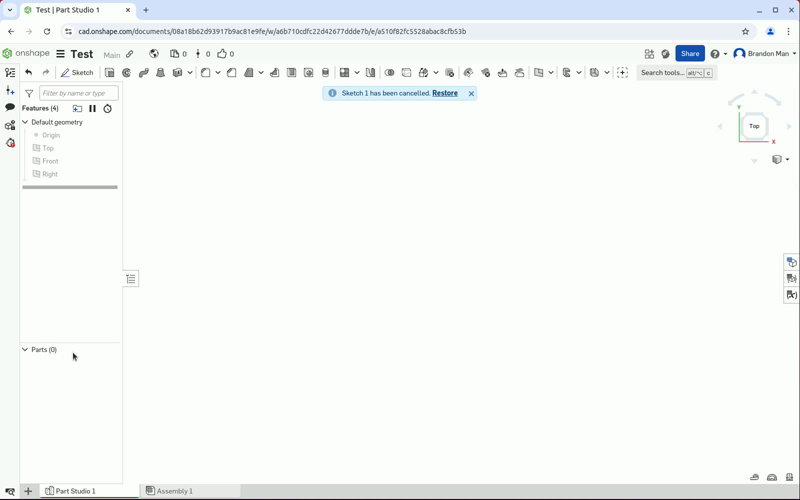
key(y)
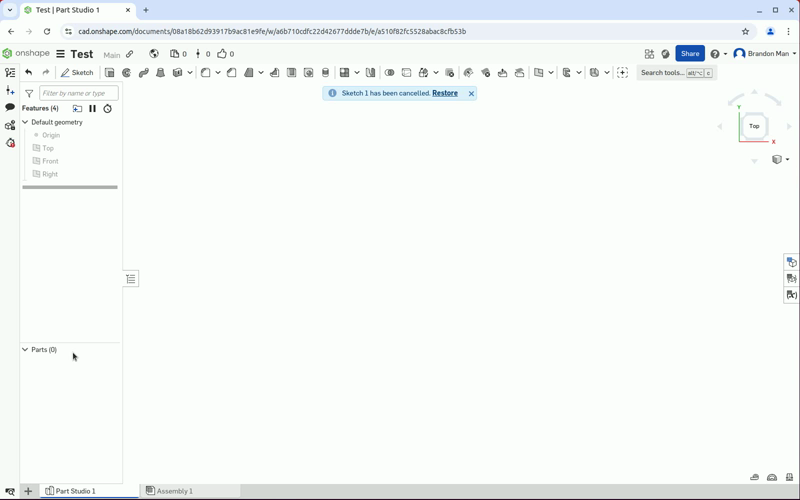
key(shift+p)
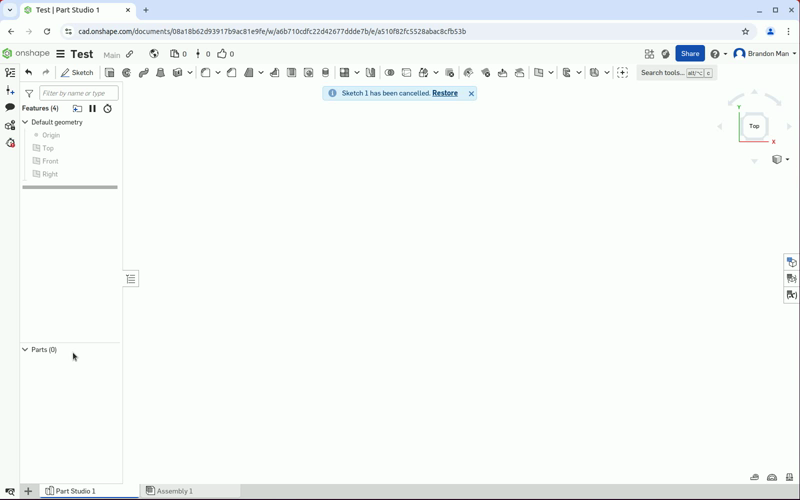
key(space)
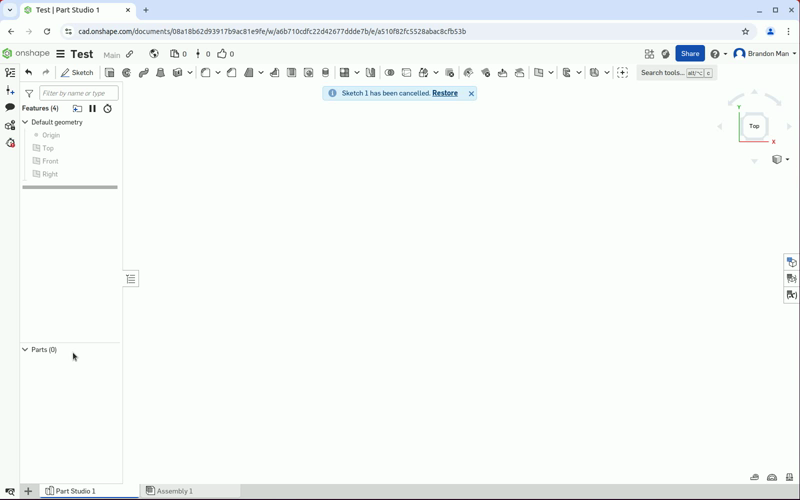
key_down(shift)
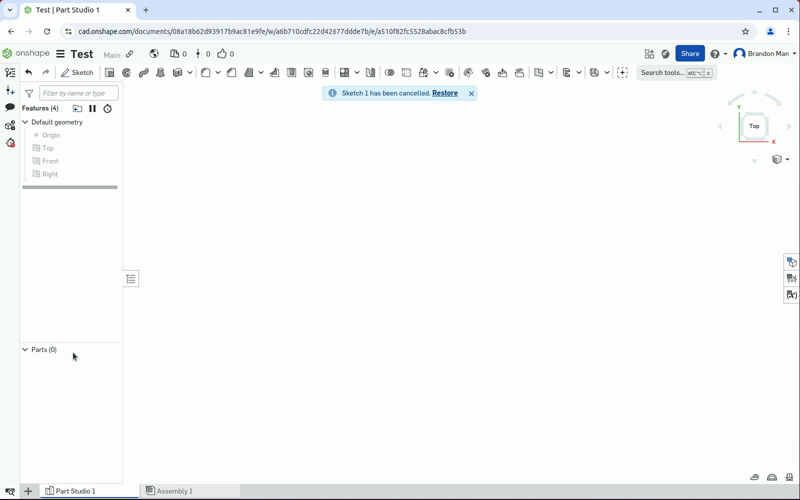
key(up)
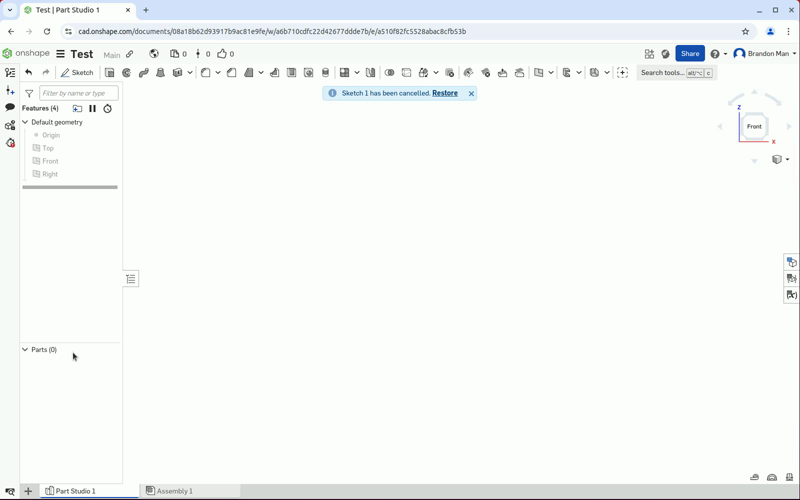
key_up(shift)
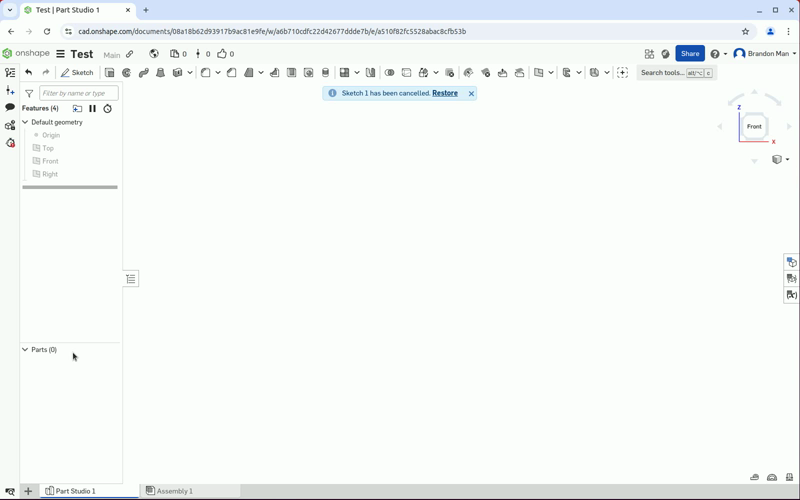
mouse_move(73, 352)
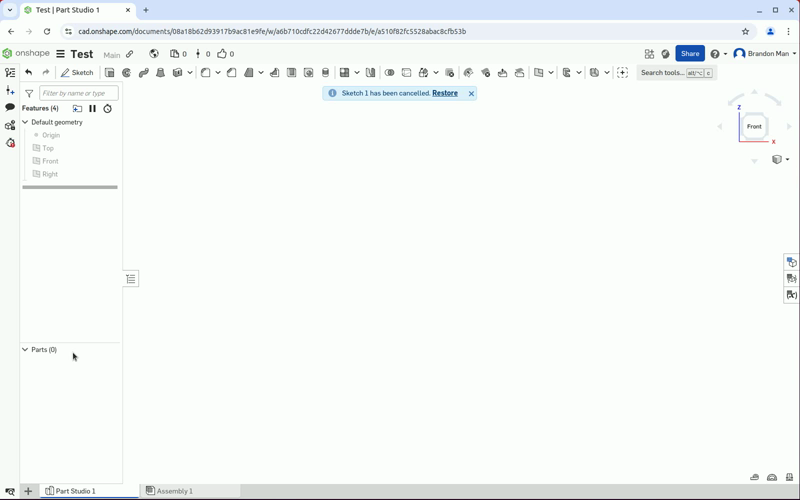
key(shift+y)
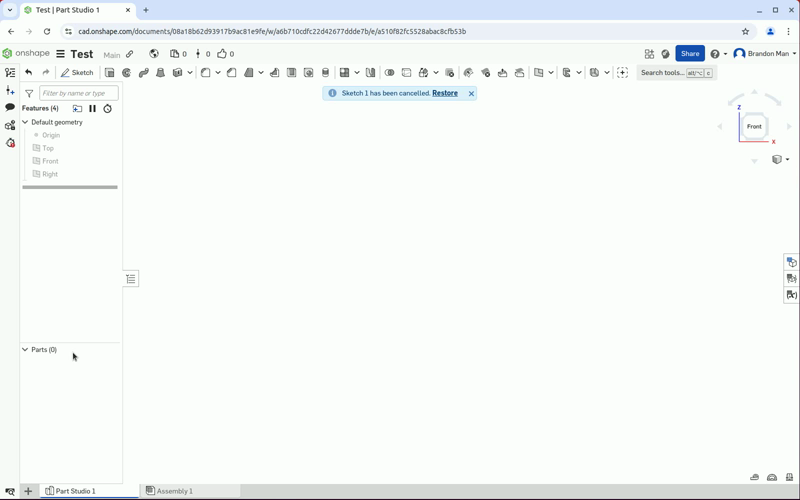
key(shift+s)
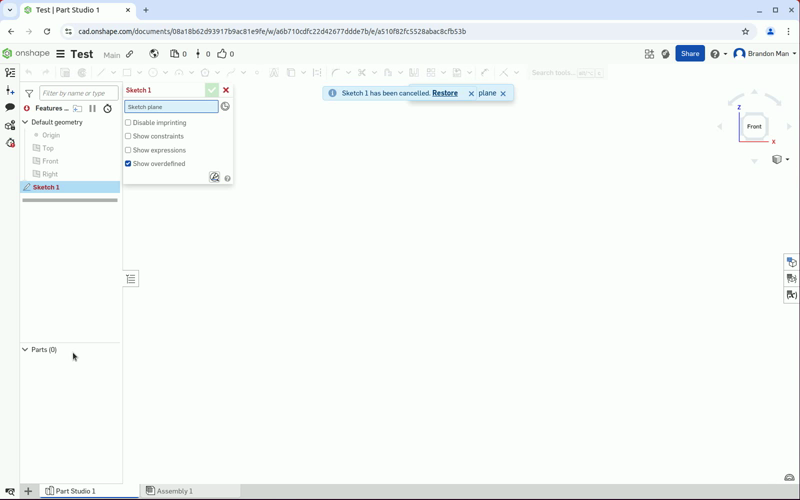
mouse_move(73, 163)
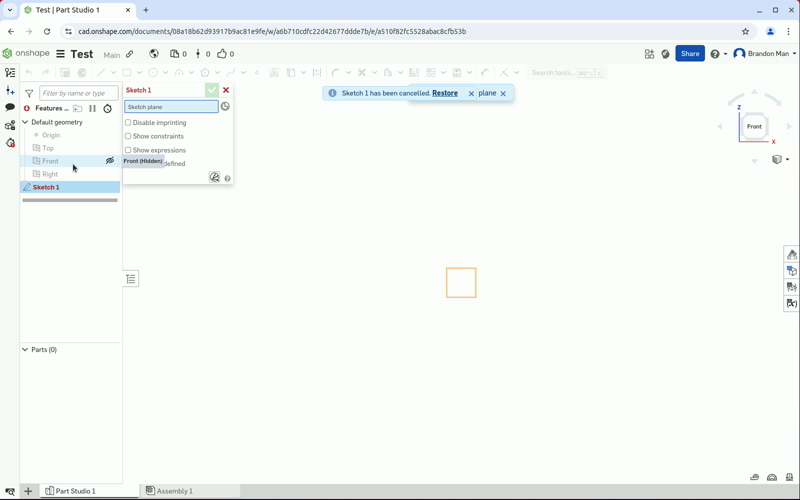
click(73, 163)
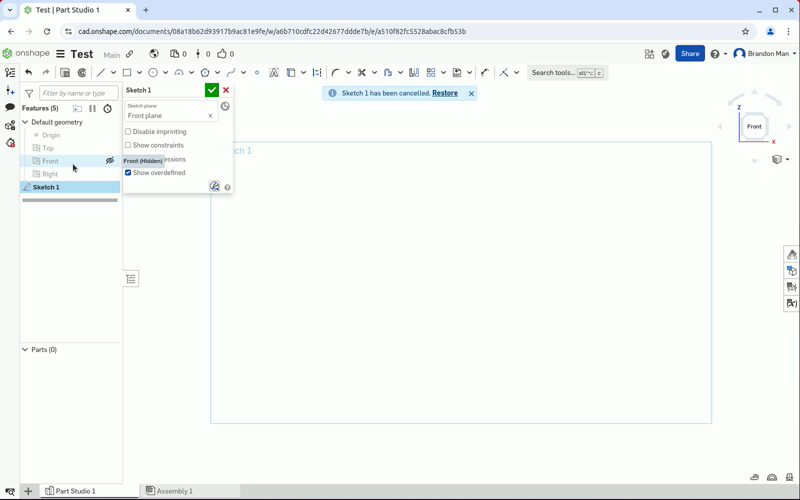
mouse_move(73, 352)
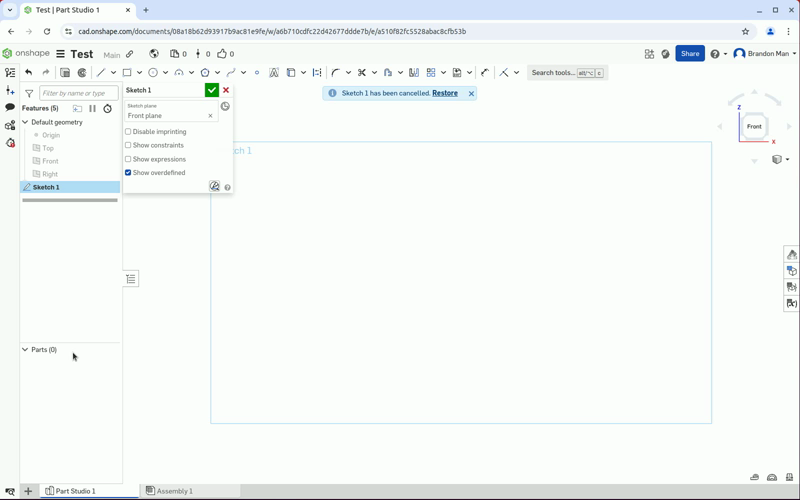
key(y)
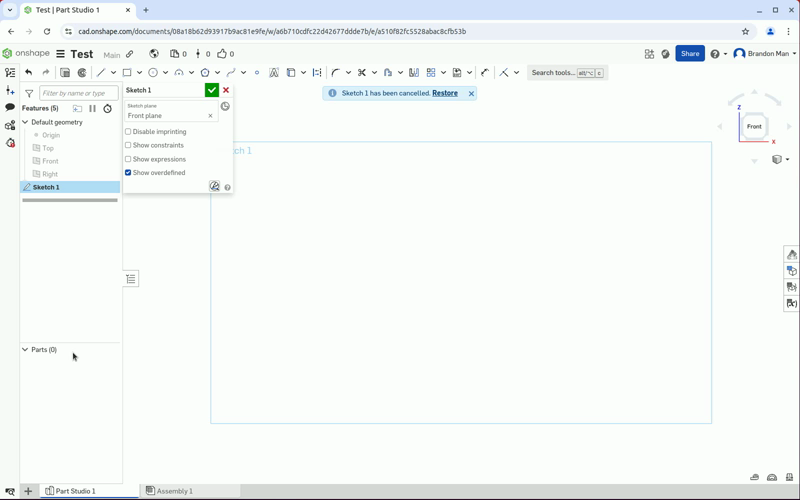
key(c)
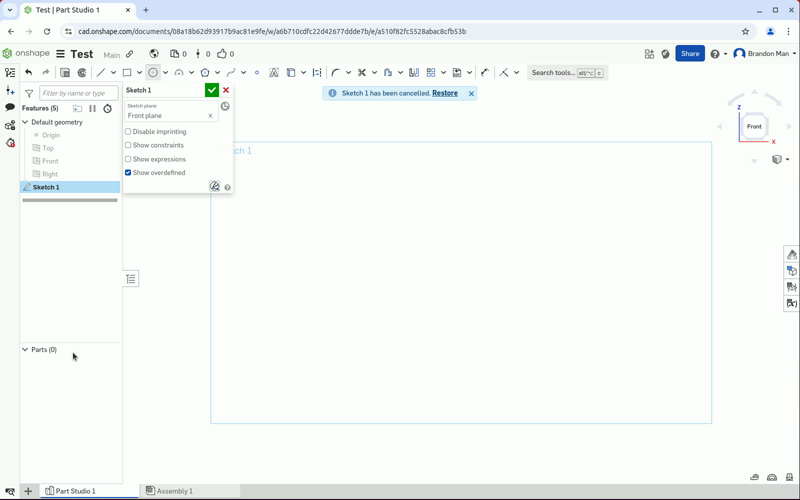
key_down(shift)
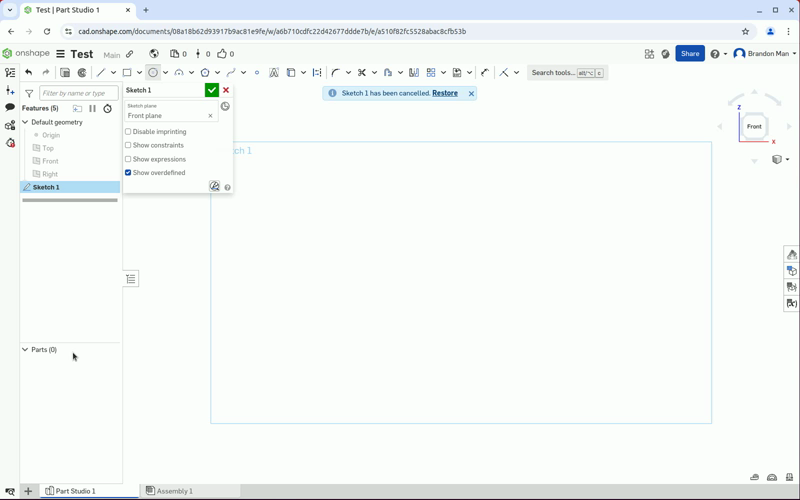
mouse_move(442, 243)
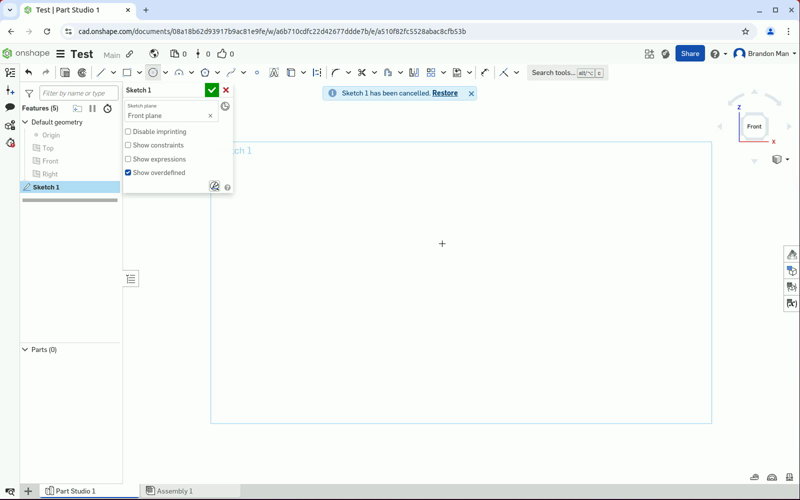
click(442, 243)
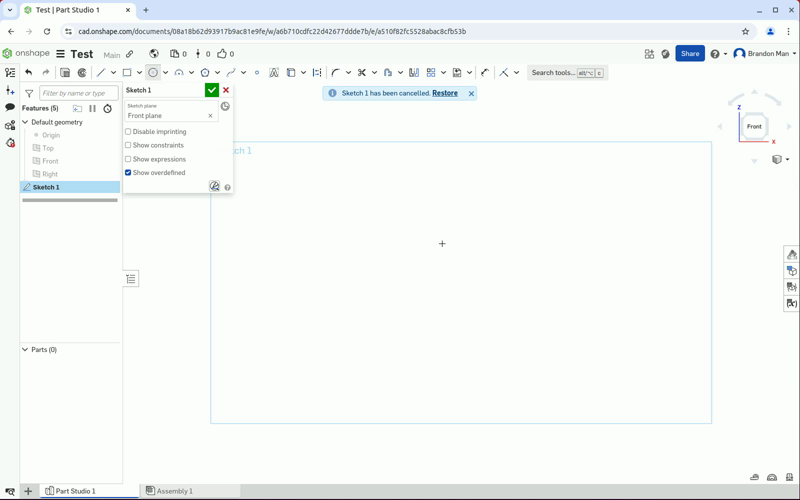
key_up(shift)
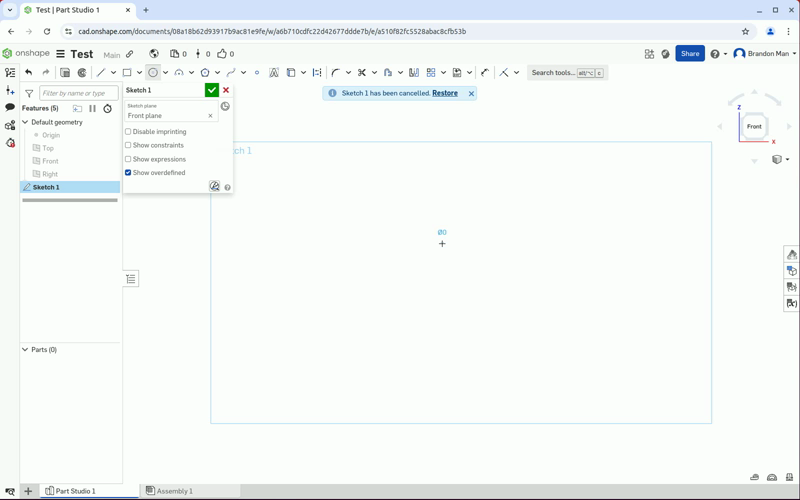
mouse_move(443, 243)
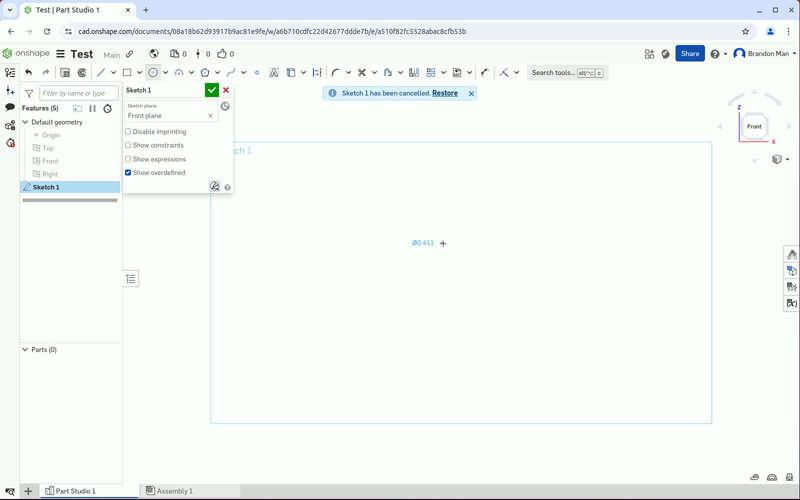
scroll(6)
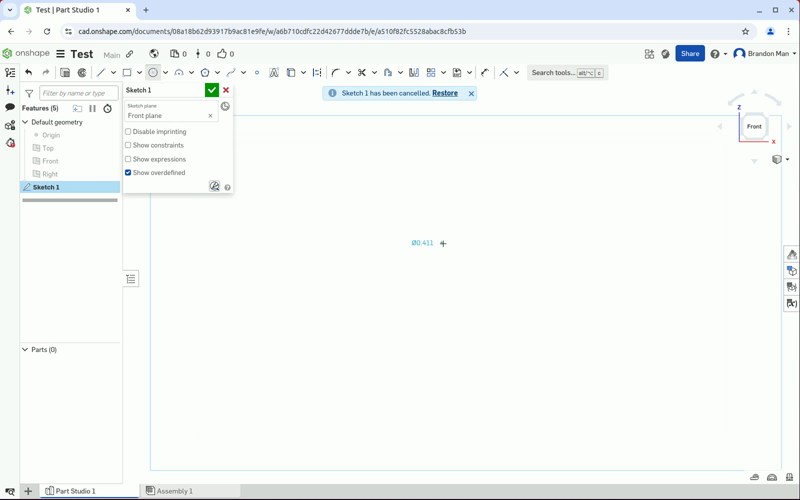
scroll(6)
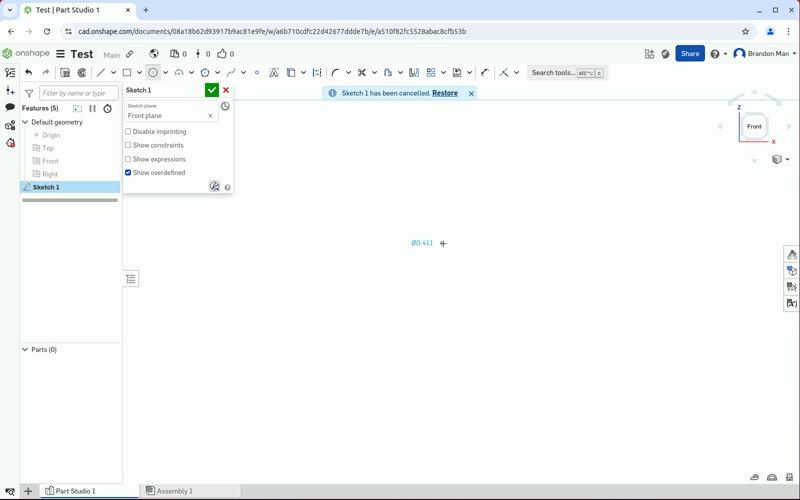
scroll(6)
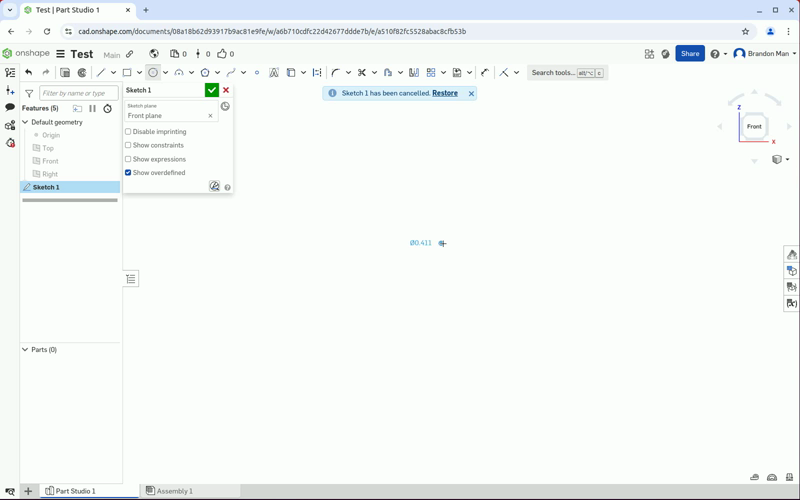
scroll(6)
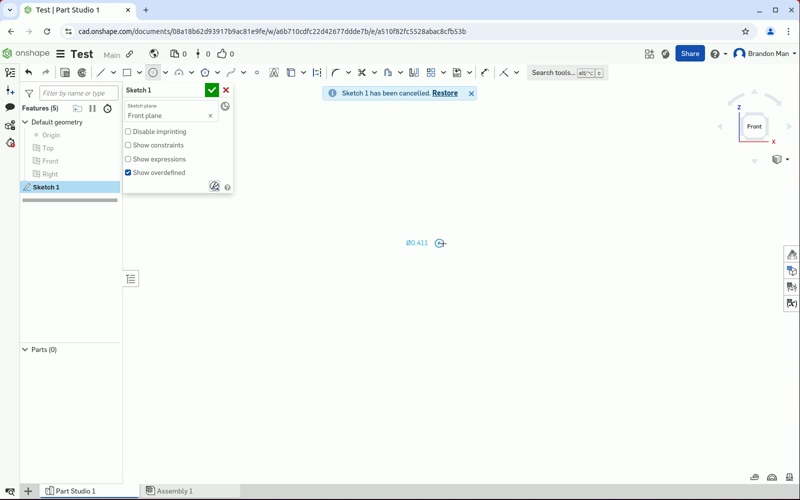
scroll(6)
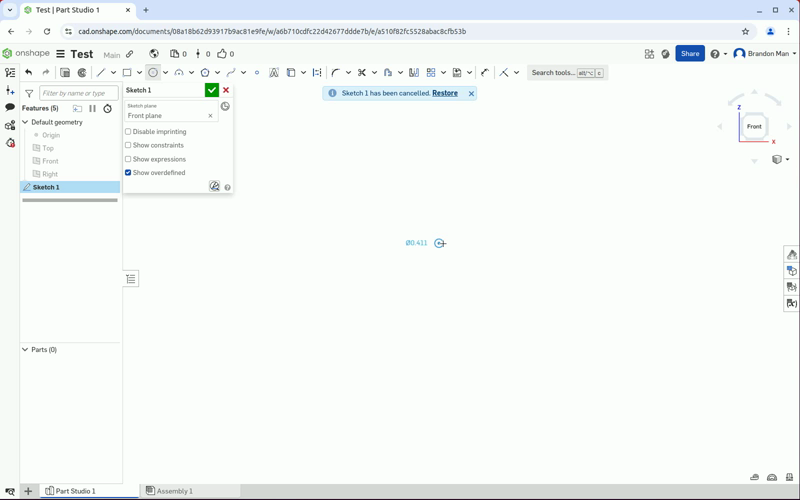
scroll(6)
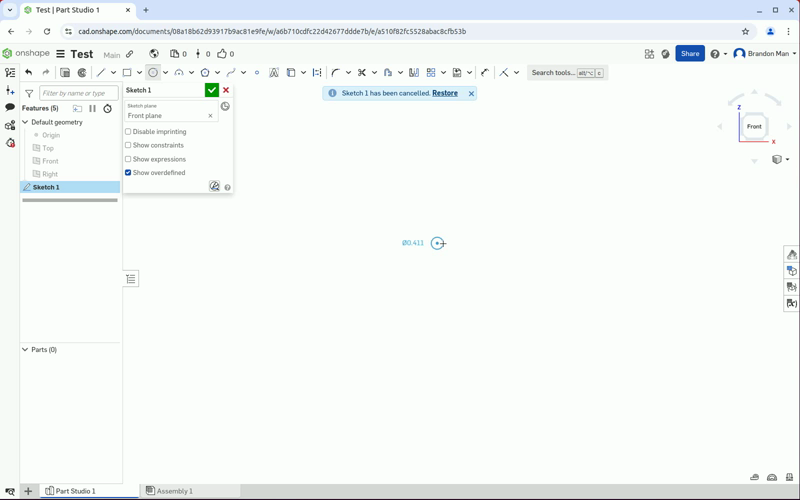
scroll(6)
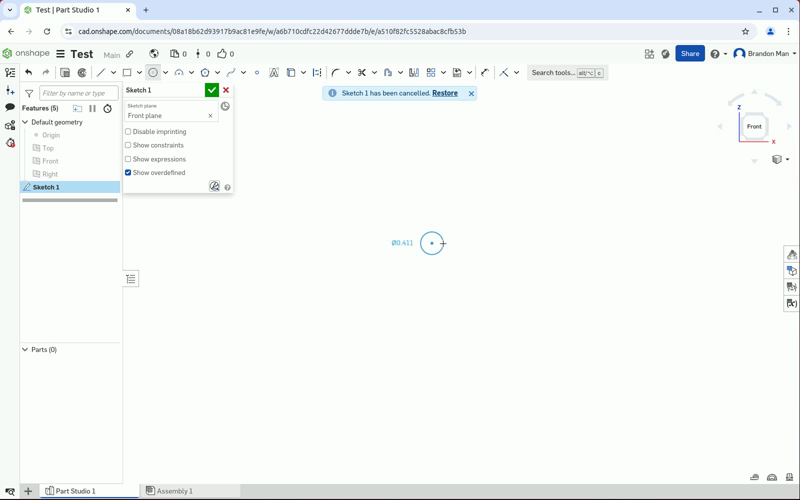
click(443, 243)
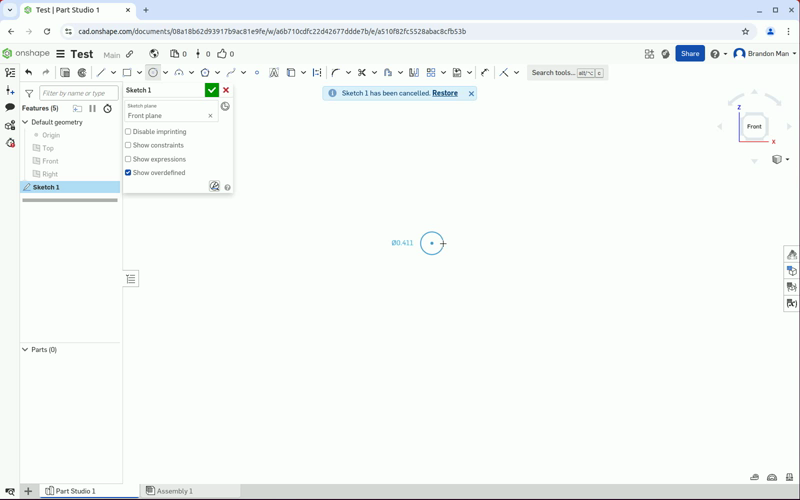
scroll(-6)
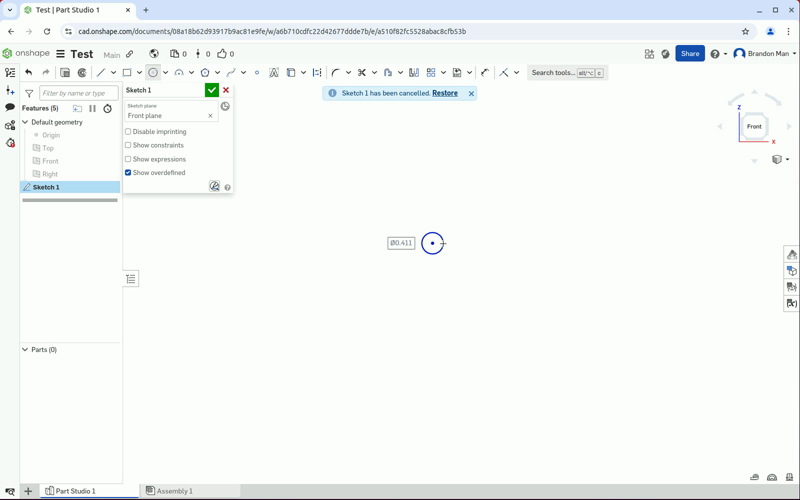
scroll(-6)
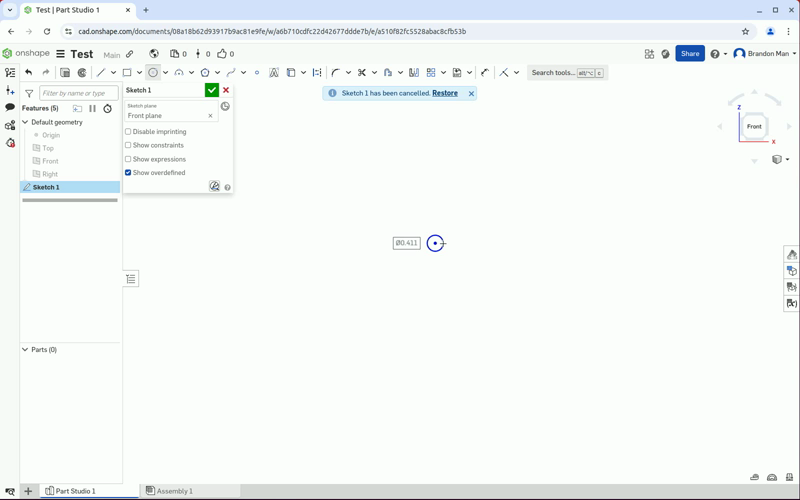
scroll(-6)
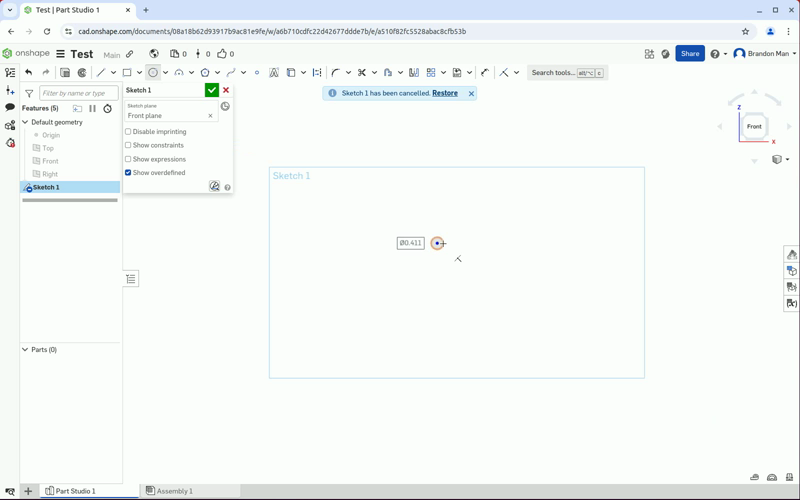
scroll(-6)
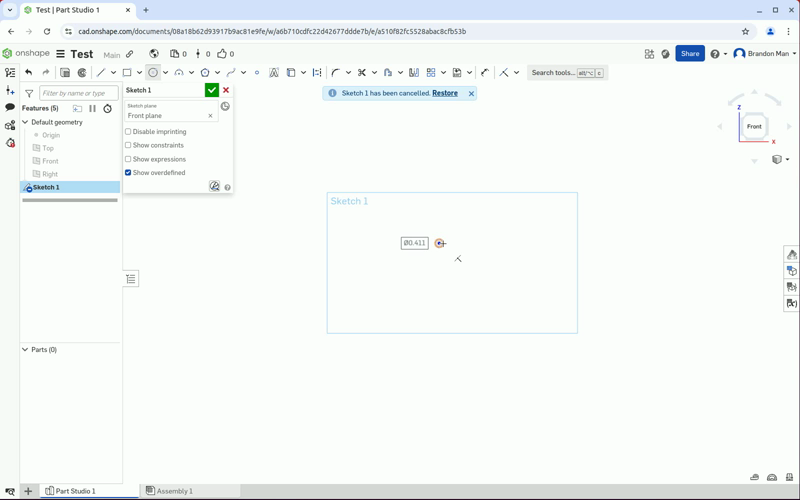
scroll(-6)
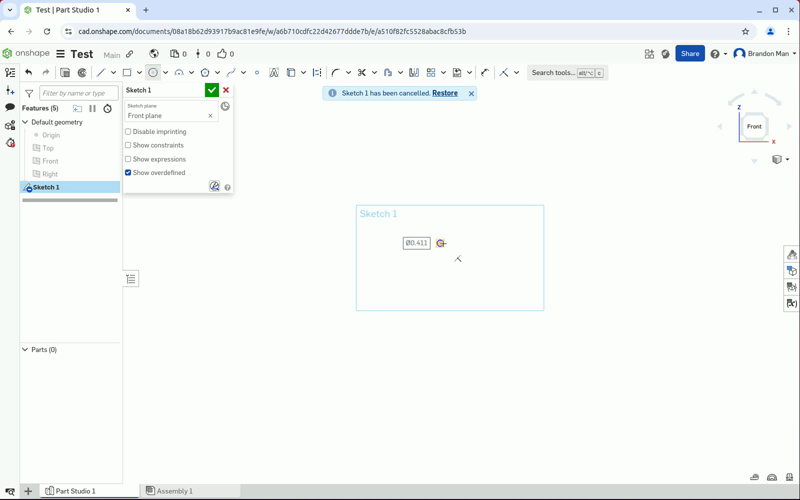
scroll(-6)
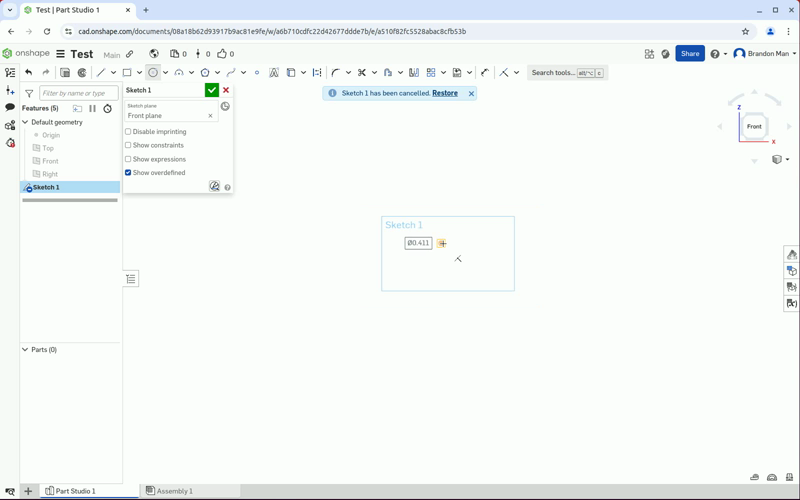
scroll(-6)
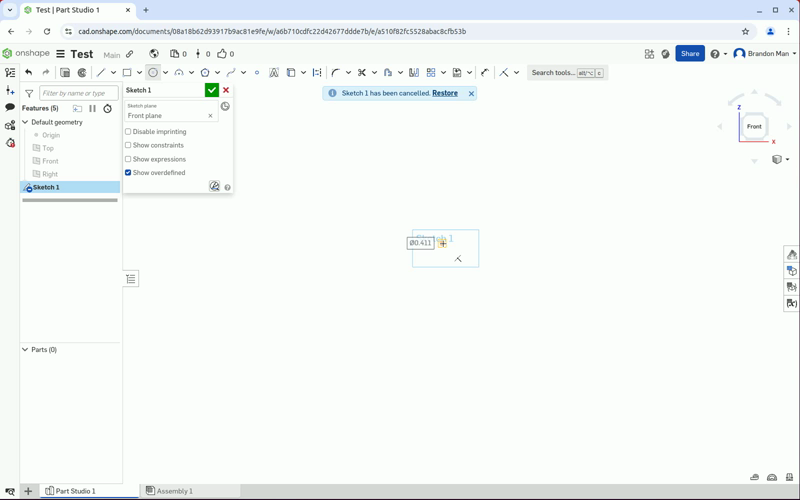
key(esc)
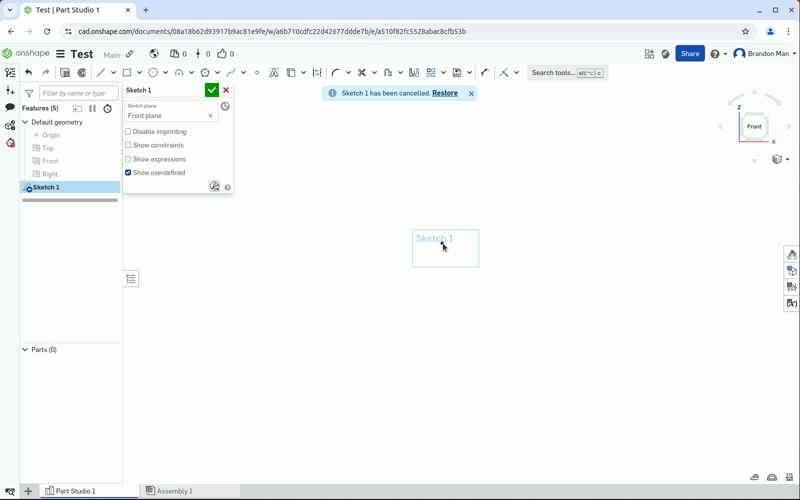
mouse_move(442, 243)
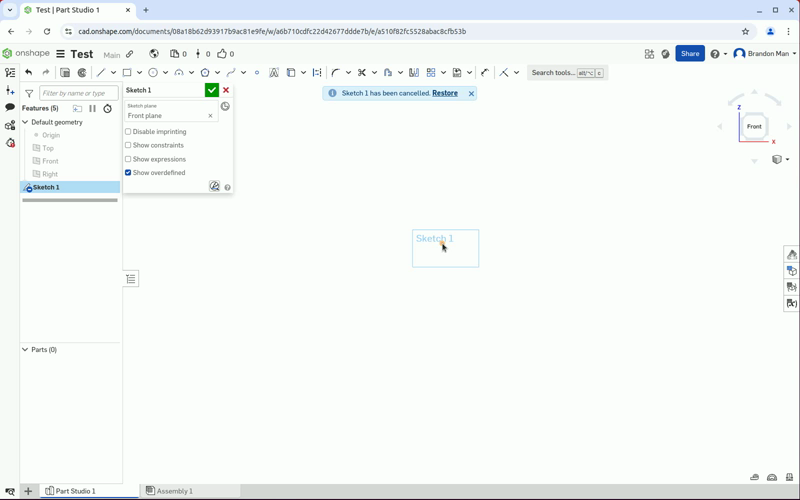
scroll(6)
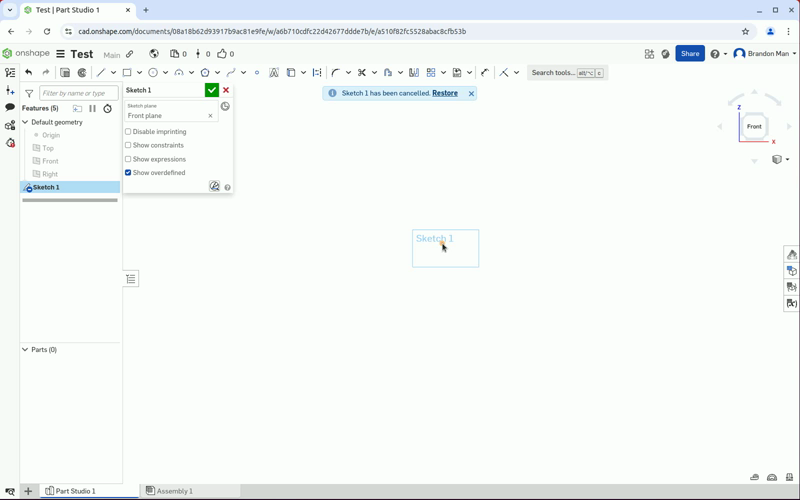
scroll(6)
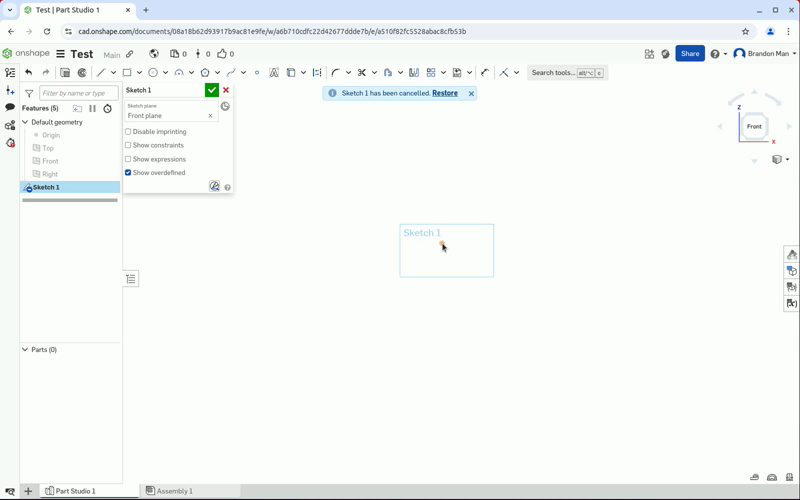
scroll(6)
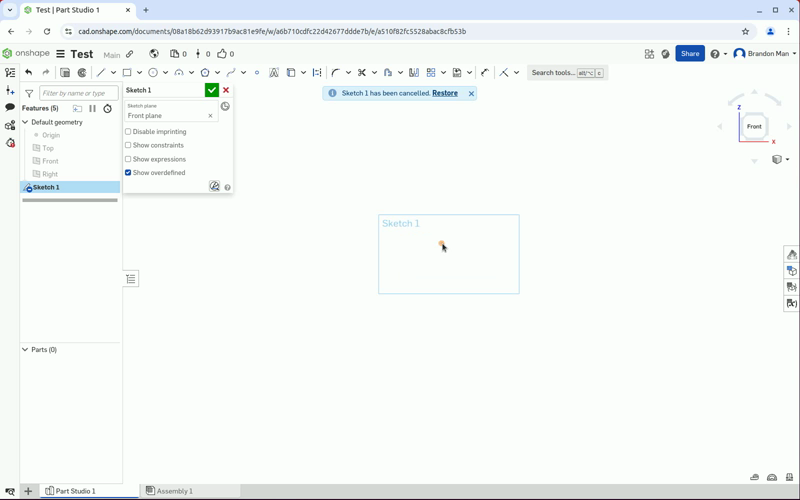
scroll(6)
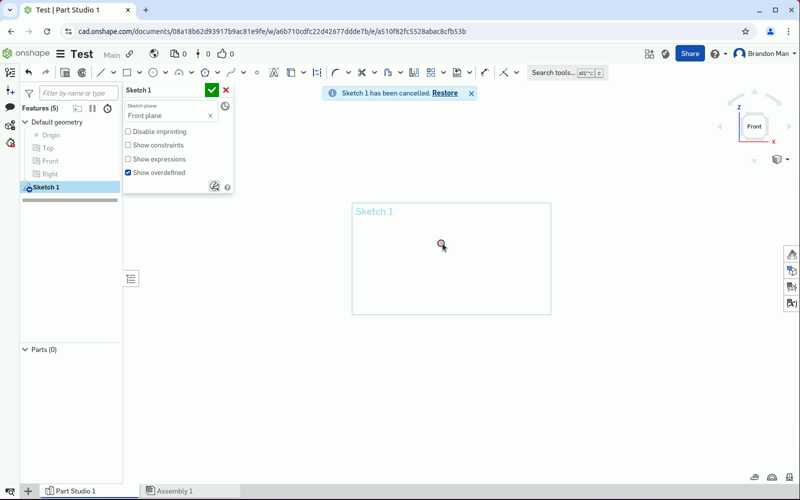
scroll(6)
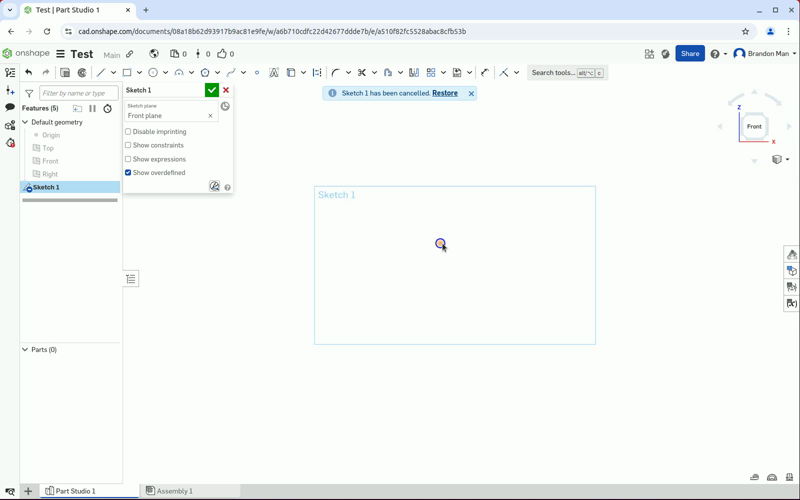
scroll(6)
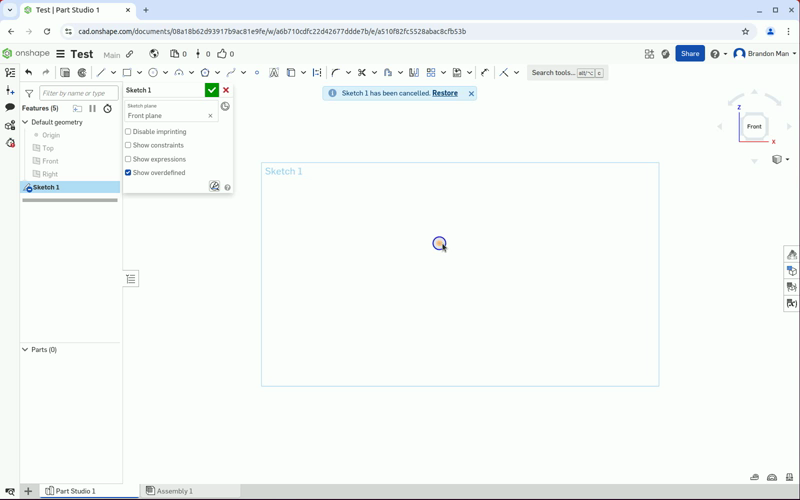
scroll(6)
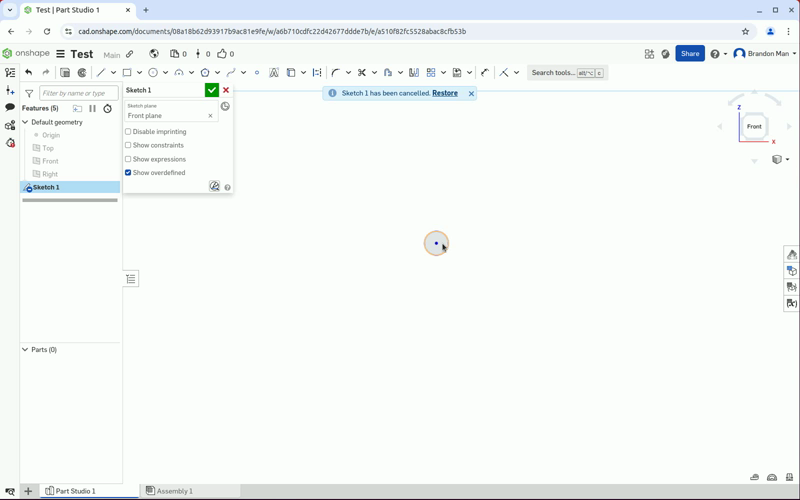
click(442, 243)
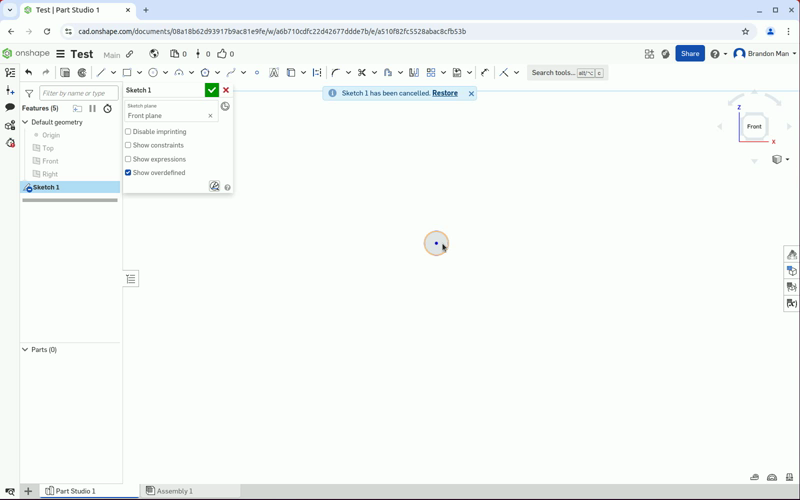
scroll(-6)
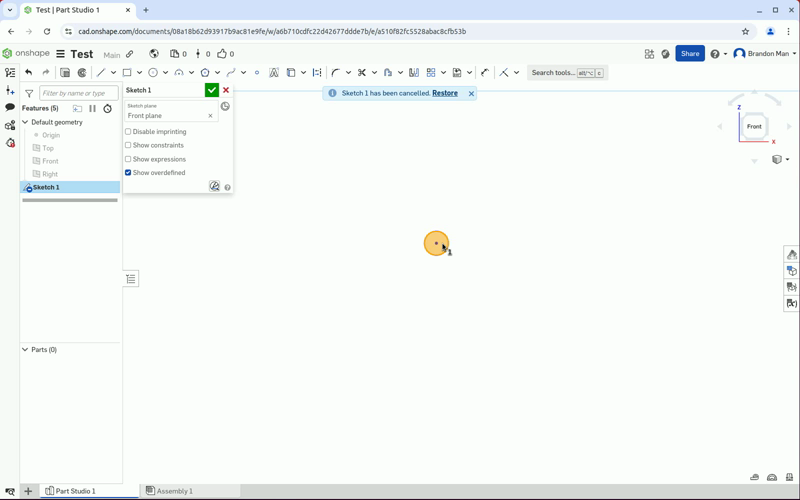
scroll(-6)
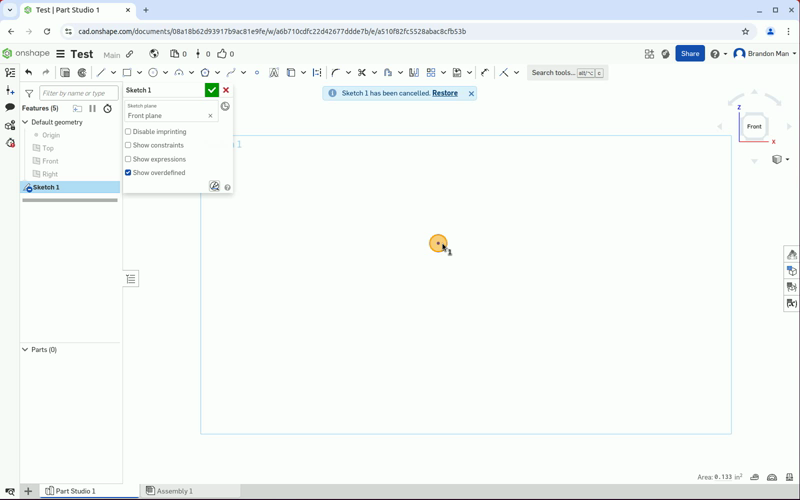
scroll(-6)
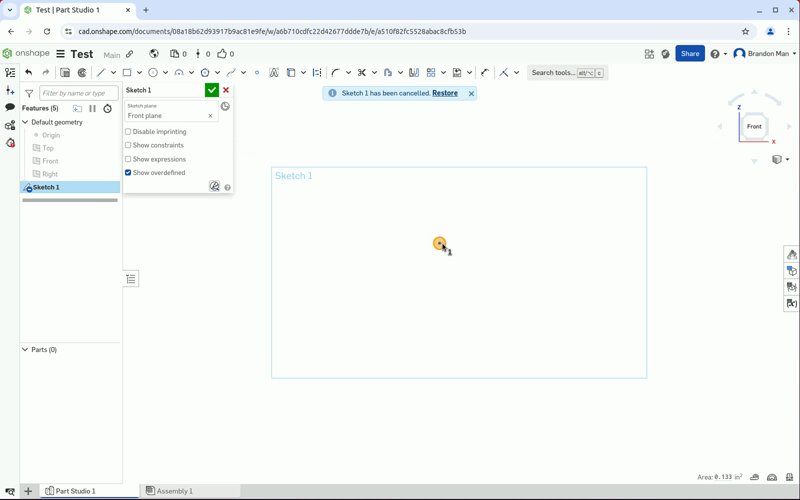
scroll(-6)
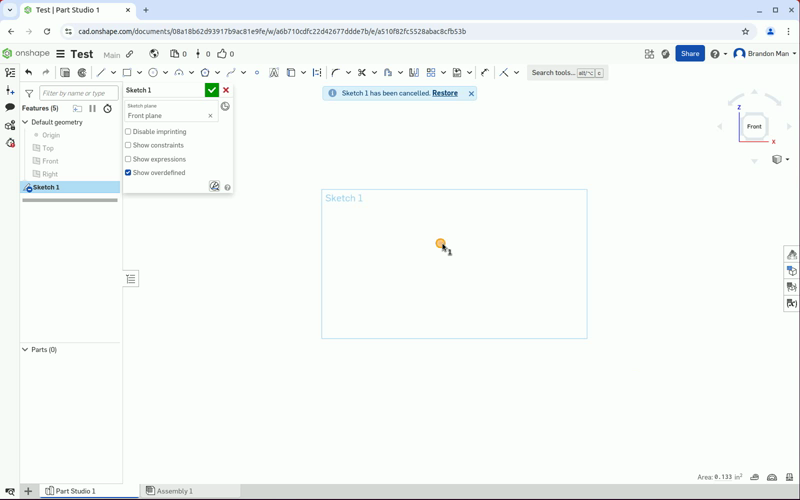
scroll(-6)
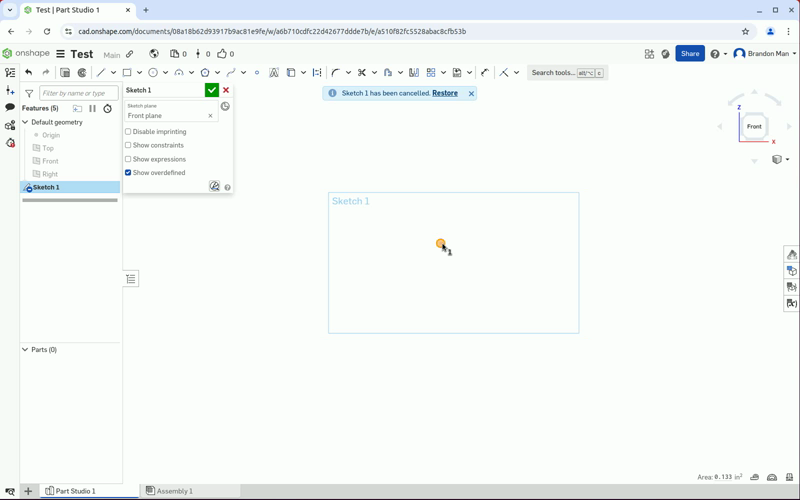
scroll(-6)
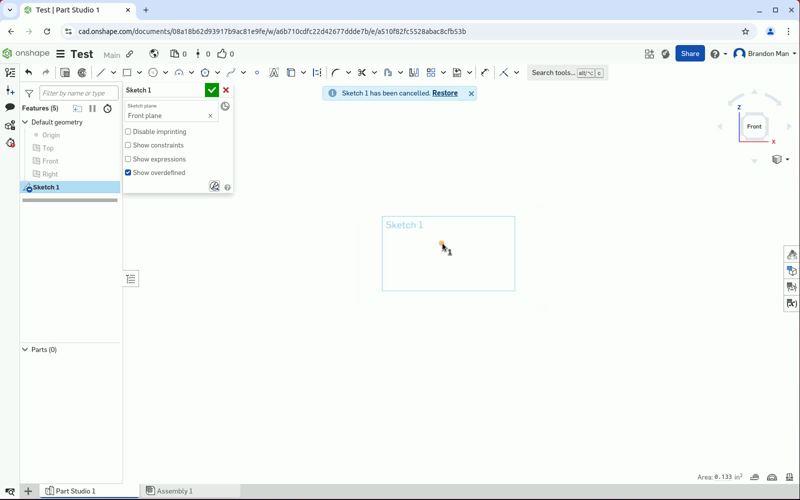
scroll(-6)
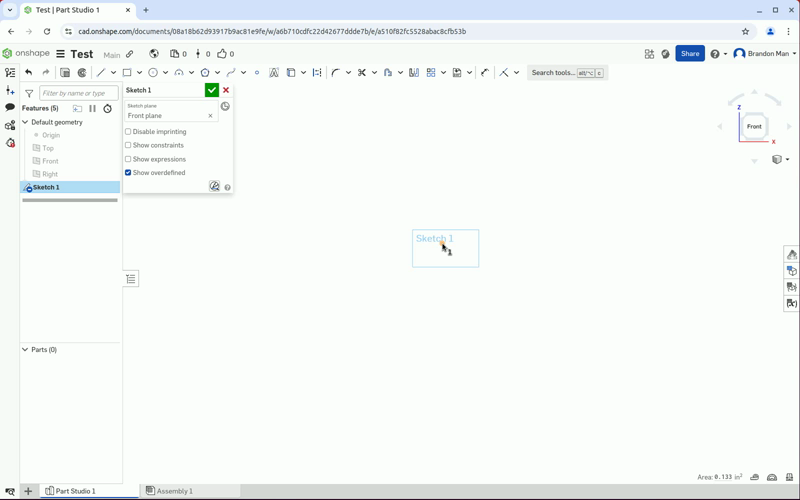
mouse_move(73, 352)
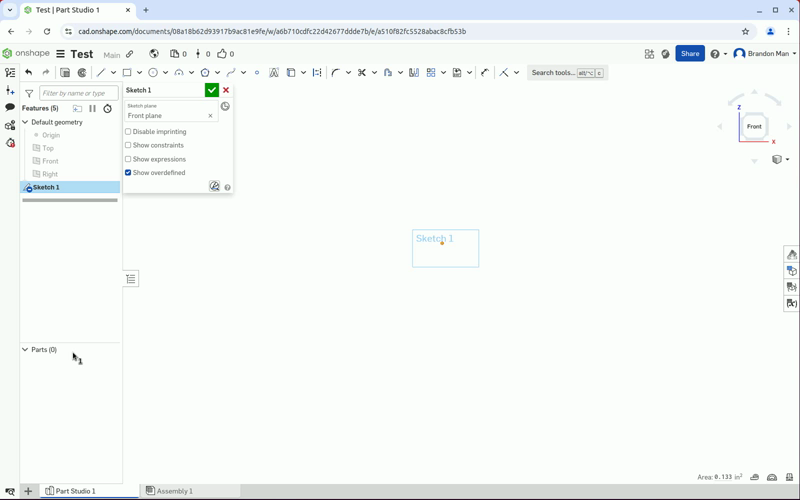
key(shift+y)
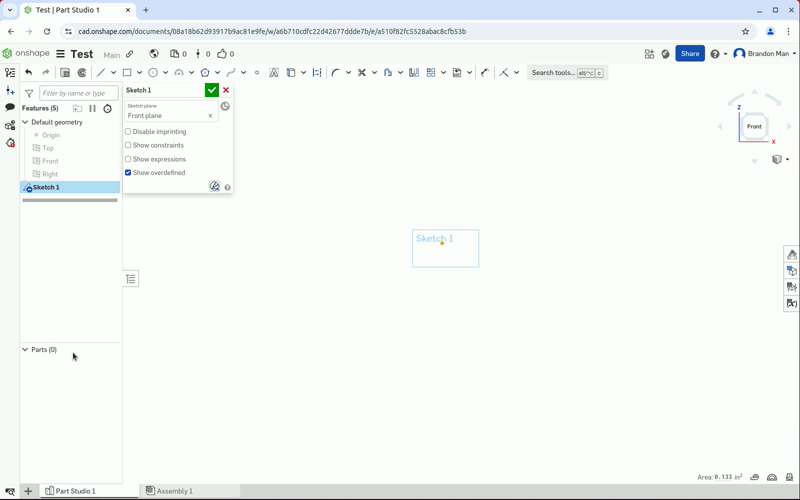
key(shift+e)
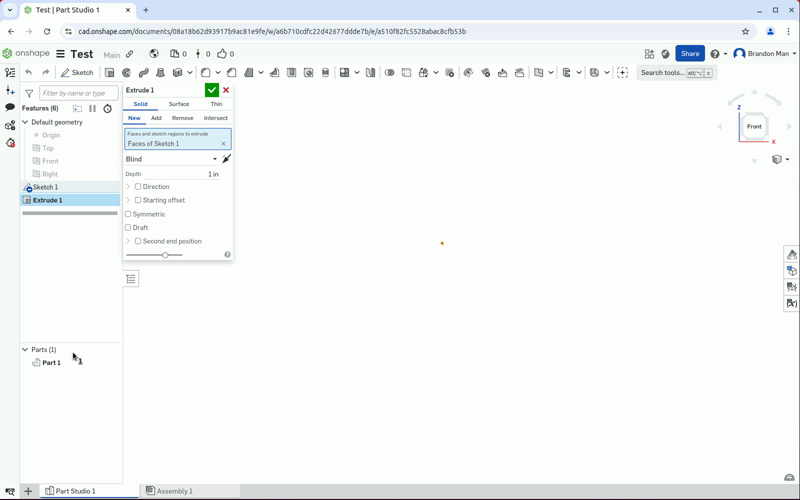
mouse_move(143, 106)
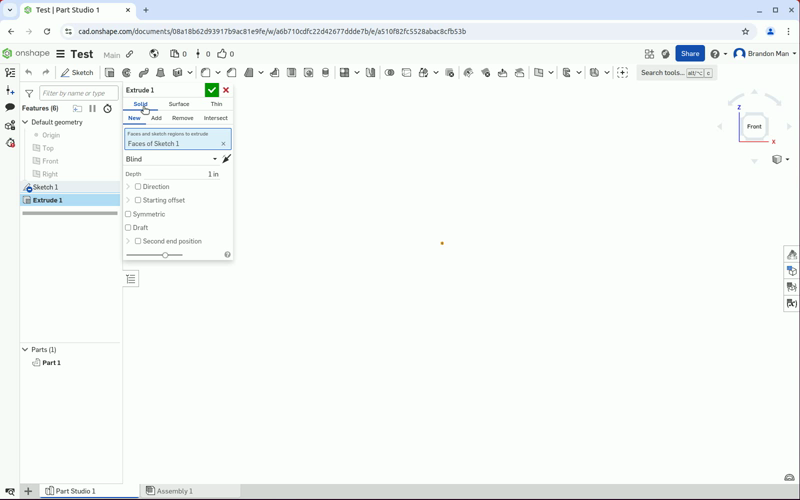
click(143, 106)
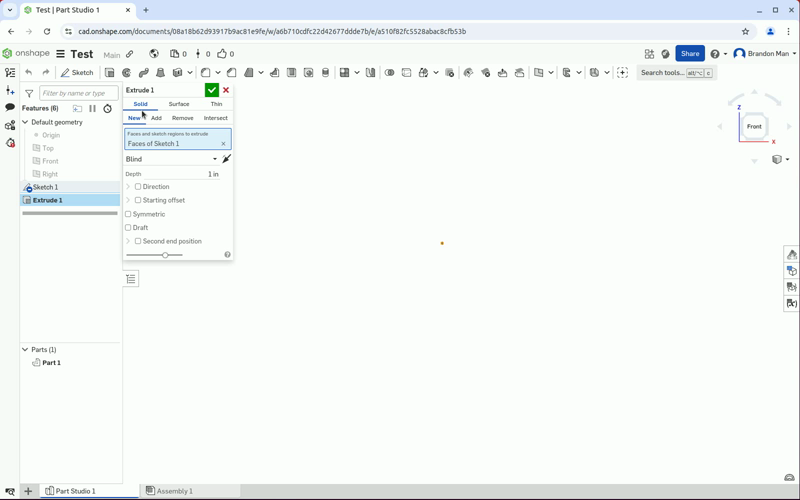
mouse_move(137, 120)
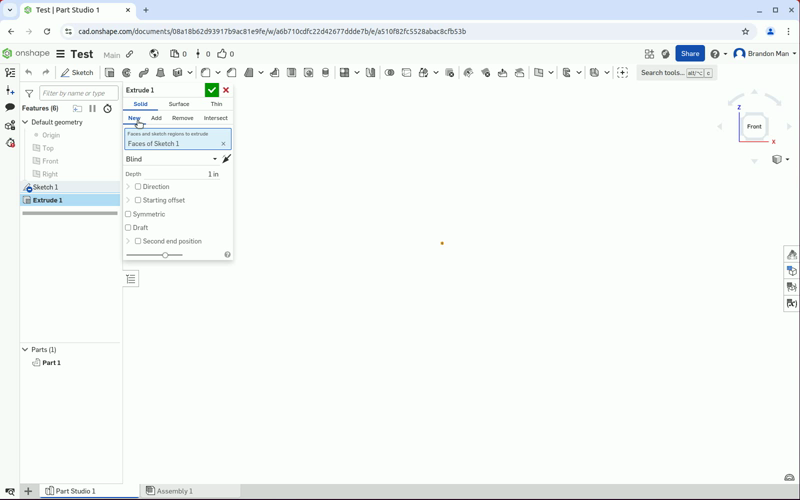
click(137, 120)
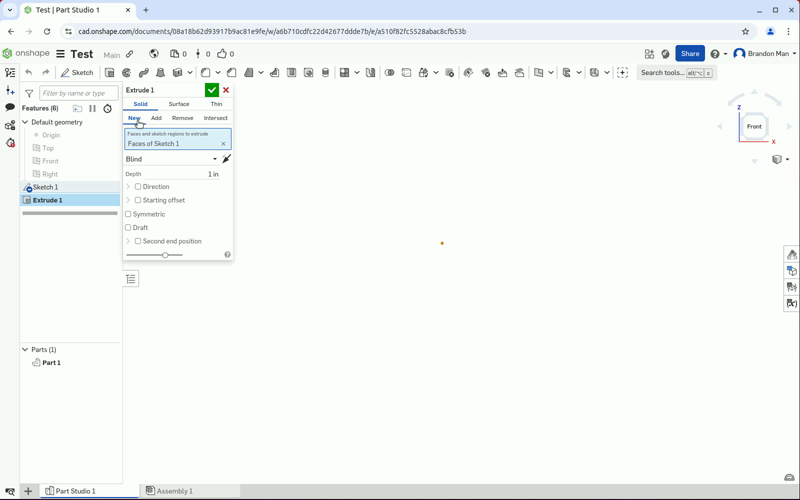
key(tab, 4)
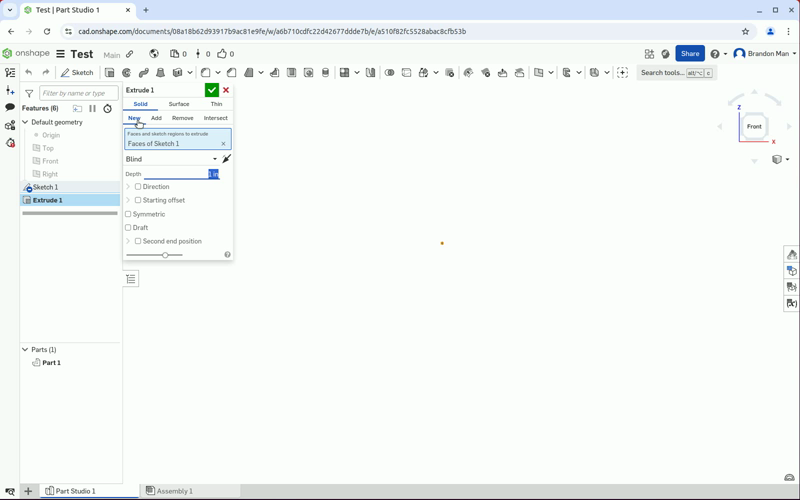
text(2.407)
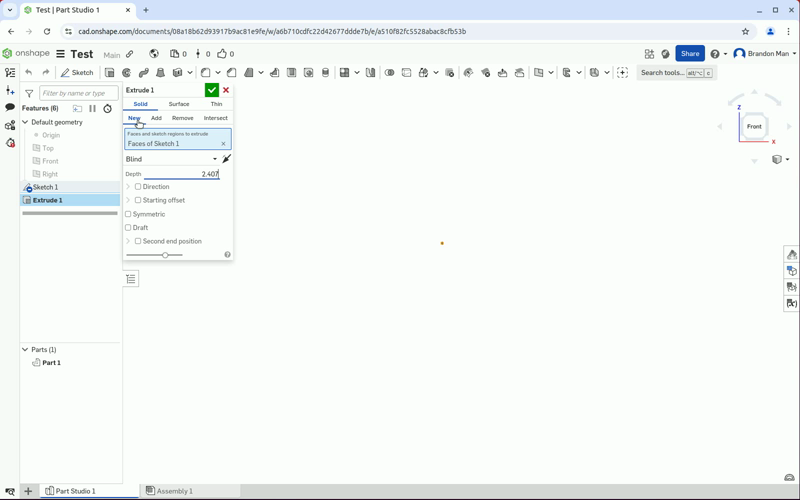
key(enter)
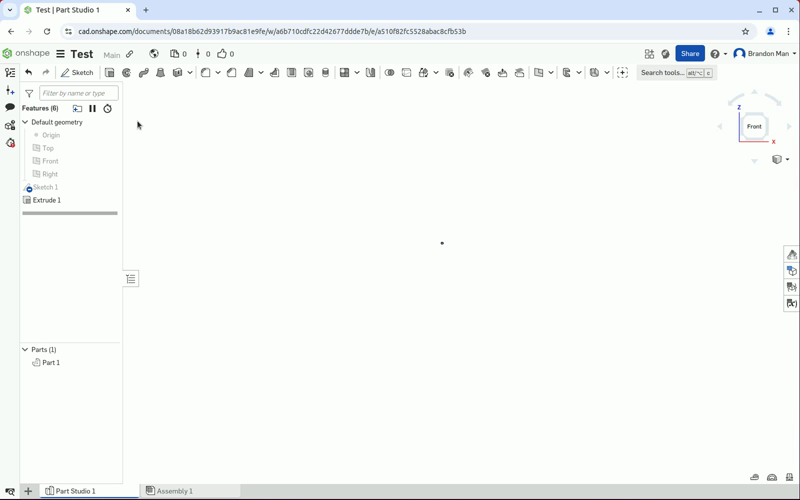
key(shift+h)
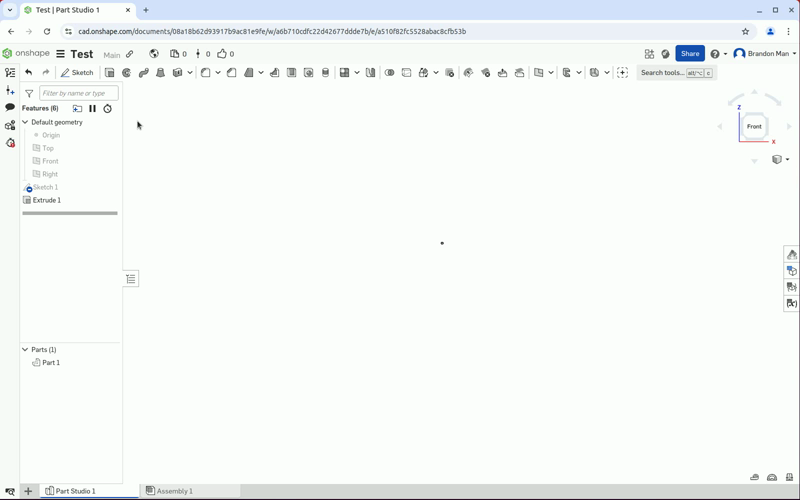
key(shift+h)
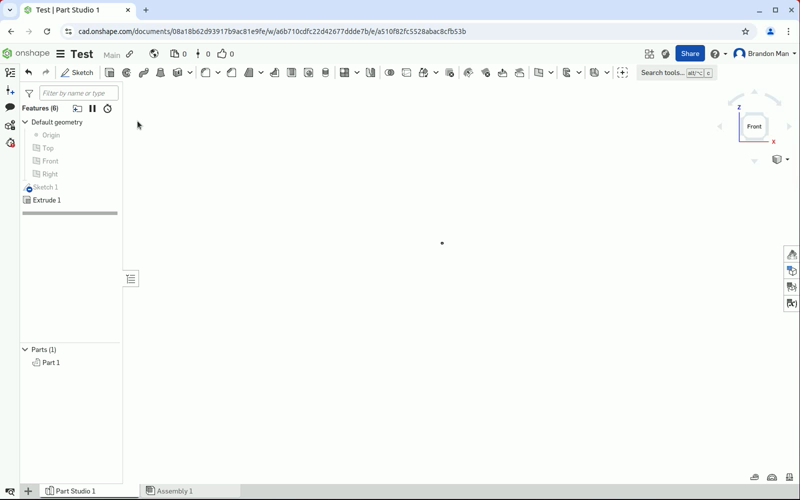
mouse_move(73, 189)
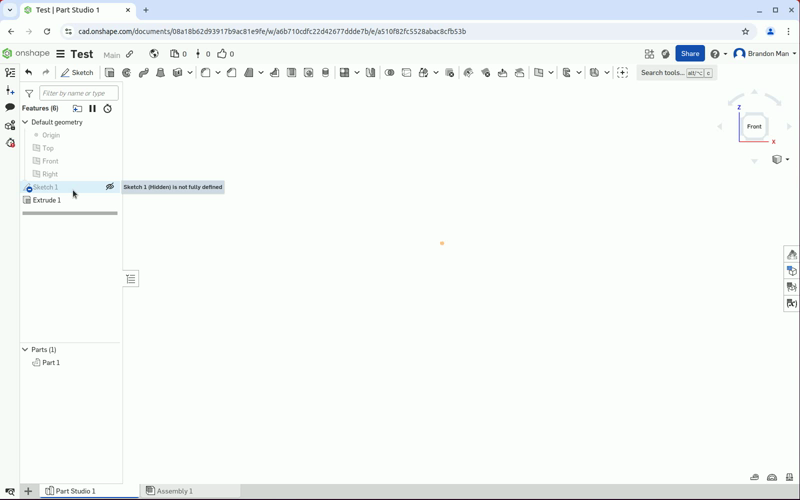
click(73, 189)
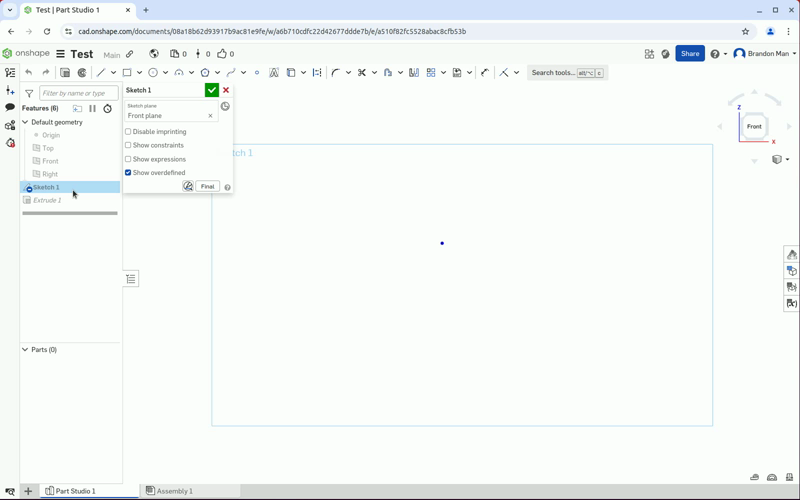
mouse_move(229, 92)
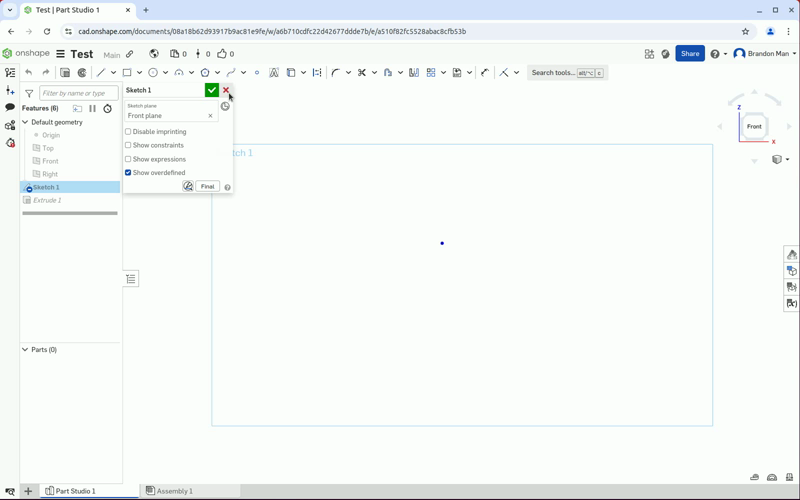
click(229, 92)
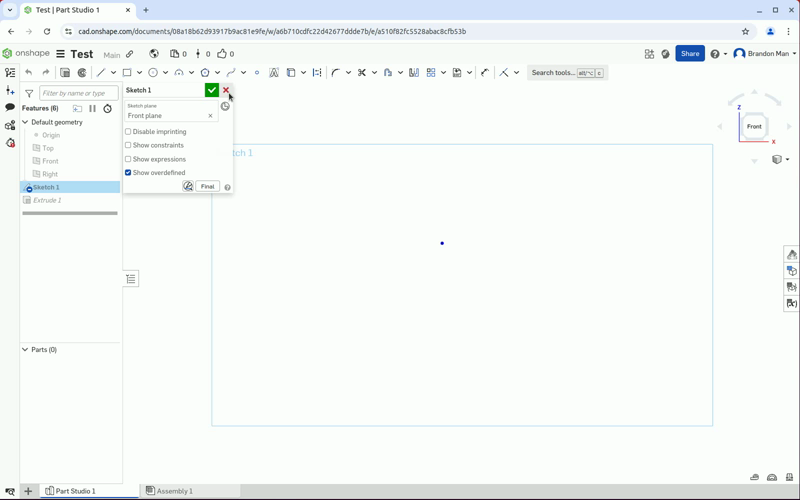
key(shift+s)
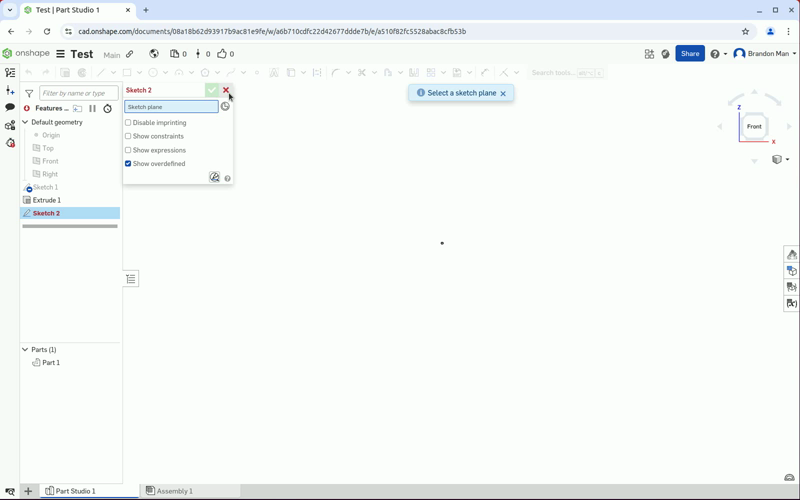
mouse_move(73, 163)
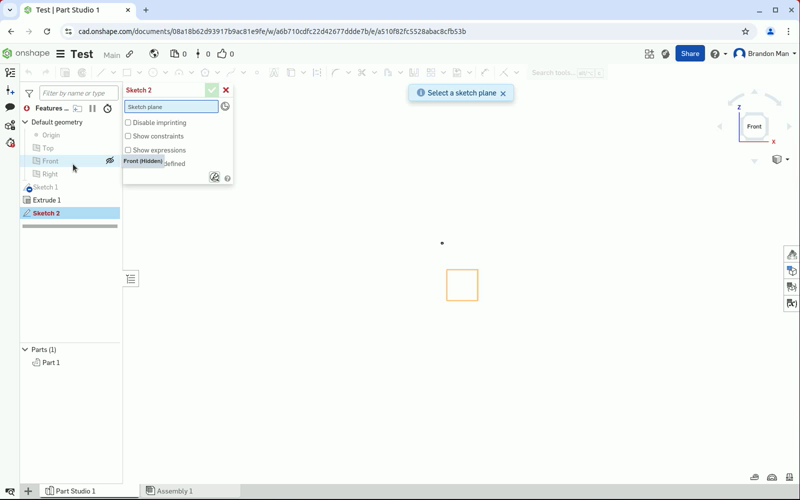
click(73, 163)
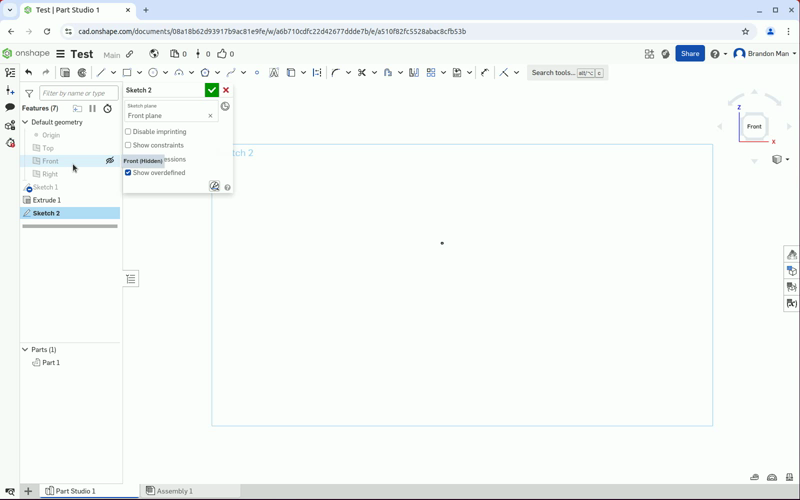
mouse_move(73, 352)
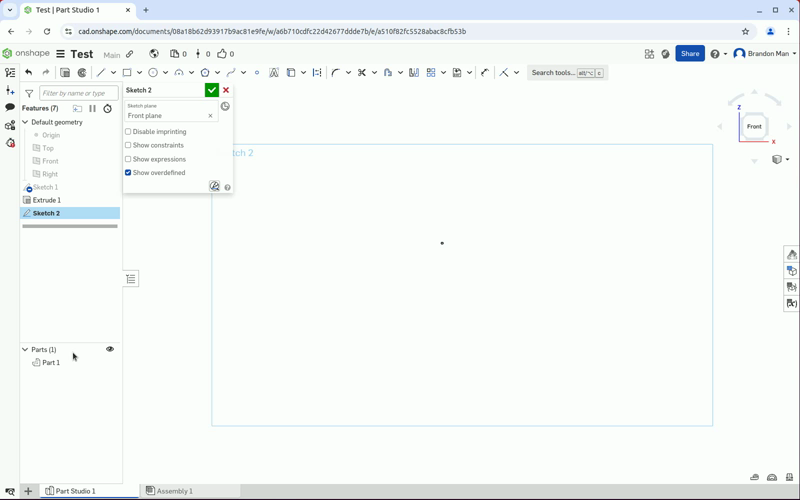
key(y)
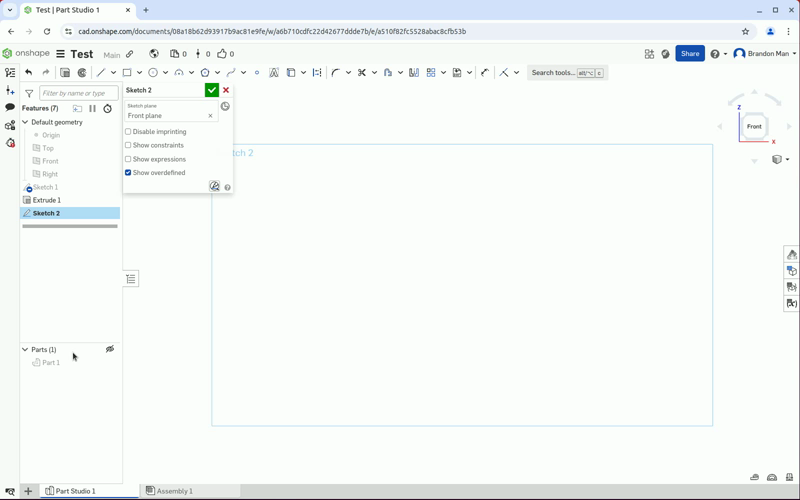
key(c)
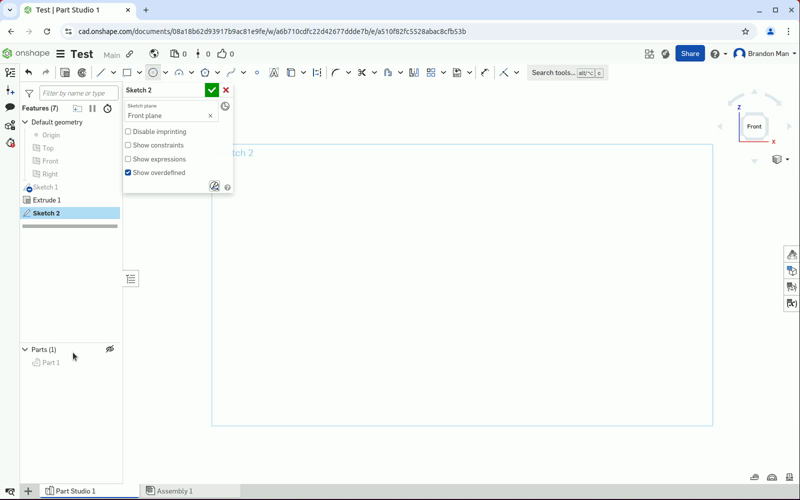
key_down(shift)
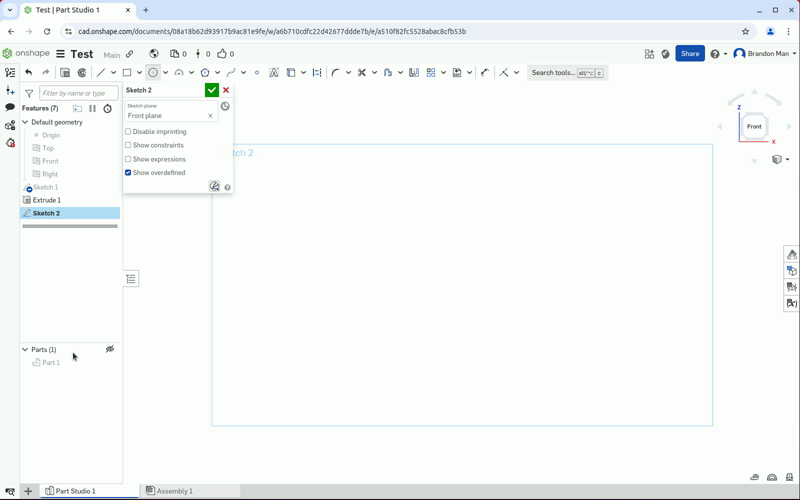
mouse_move(356, 240)
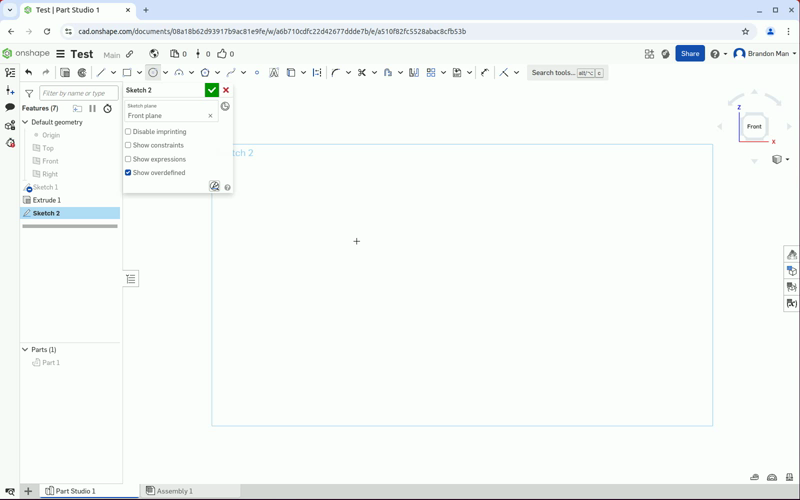
click(356, 240)
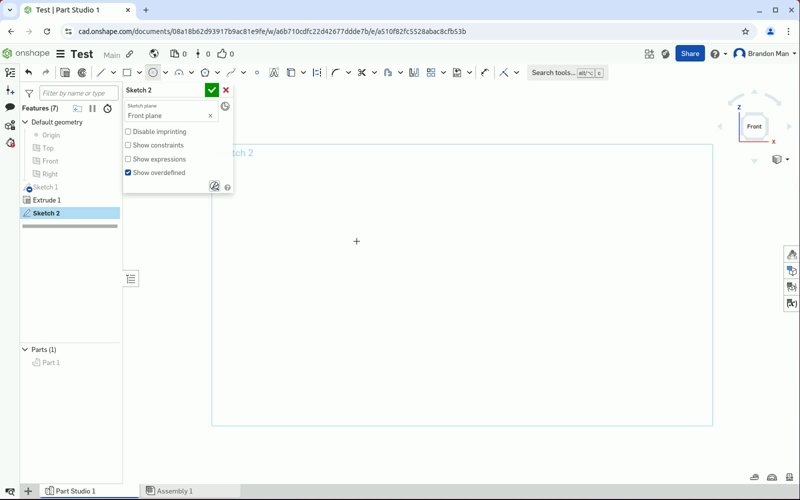
key_up(shift)
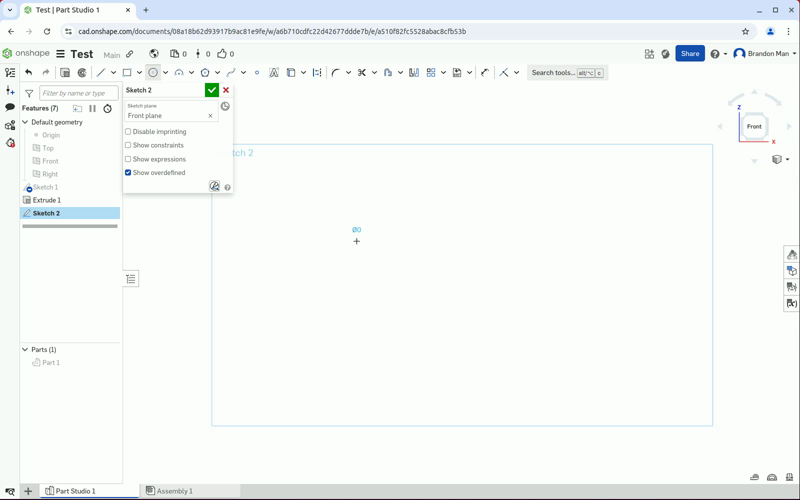
mouse_move(365, 240)
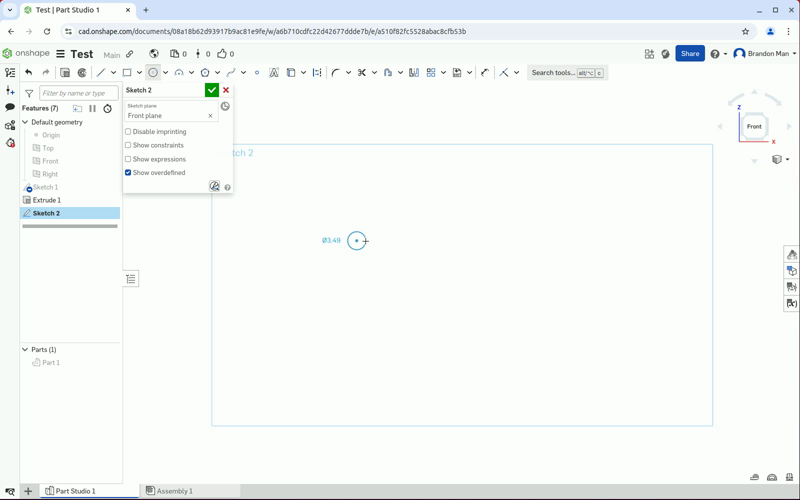
click(365, 240)
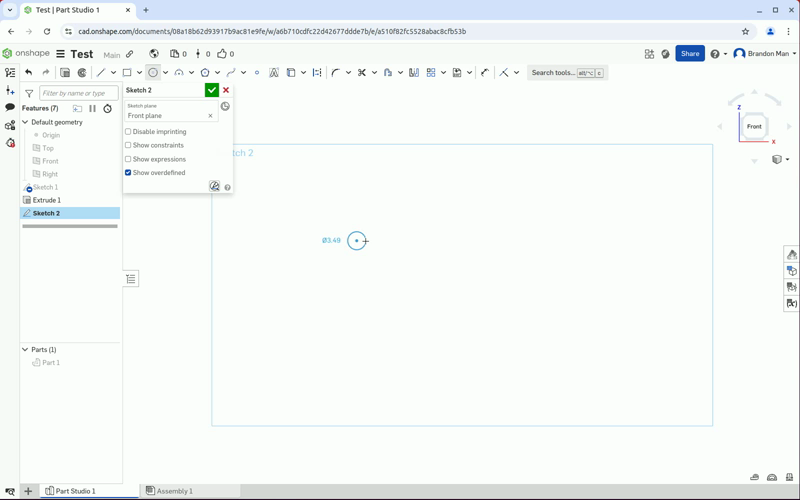
key(esc)
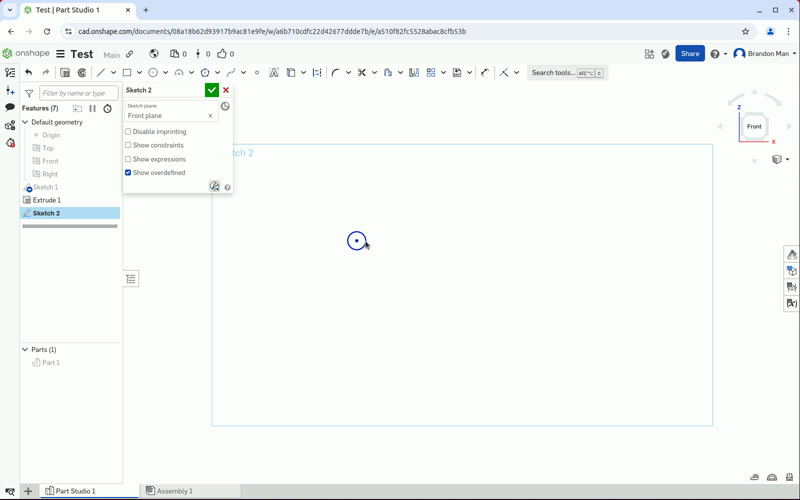
key(c)
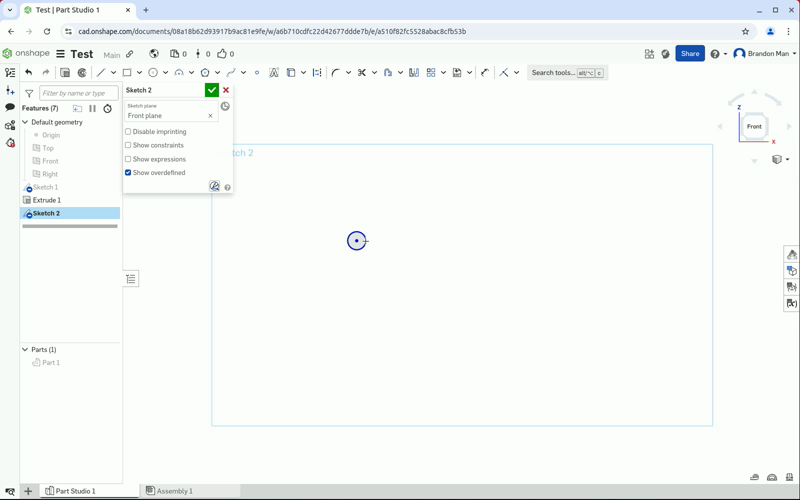
key_down(shift)
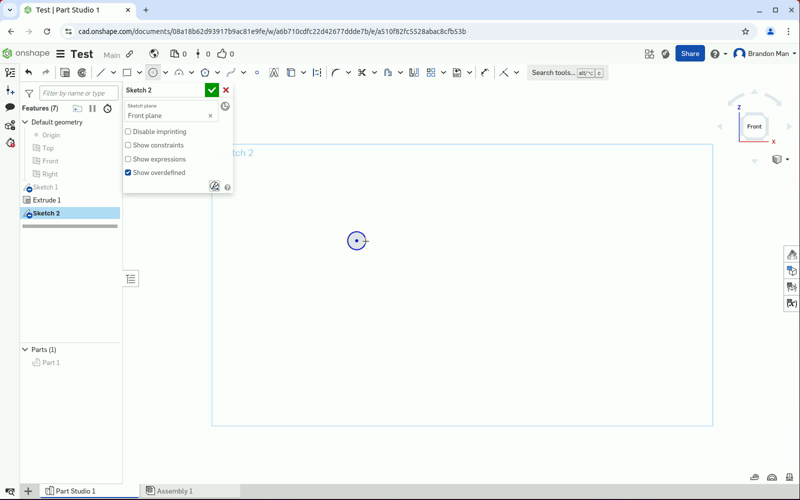
mouse_move(356, 240)
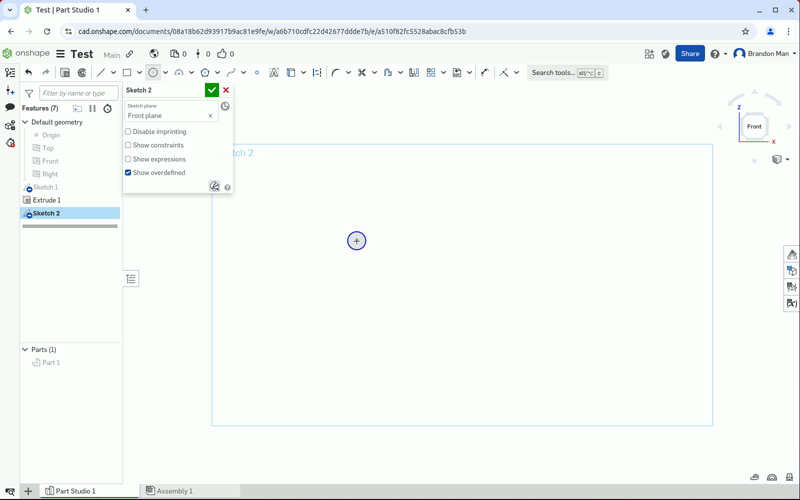
click(356, 240)
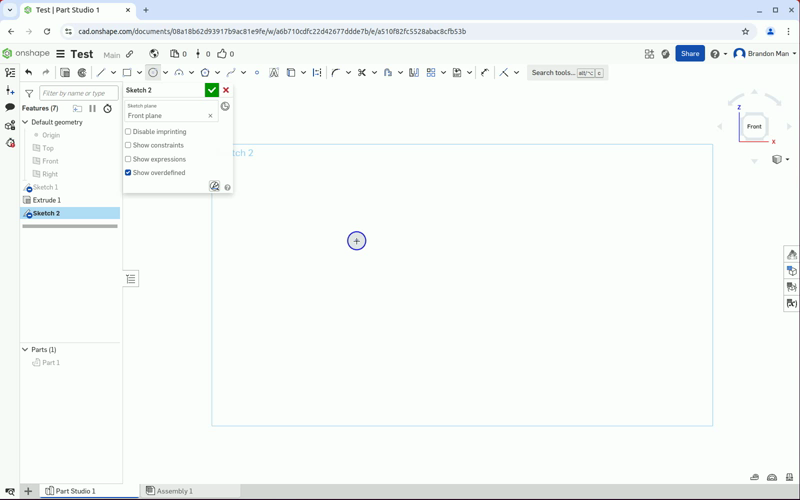
key_up(shift)
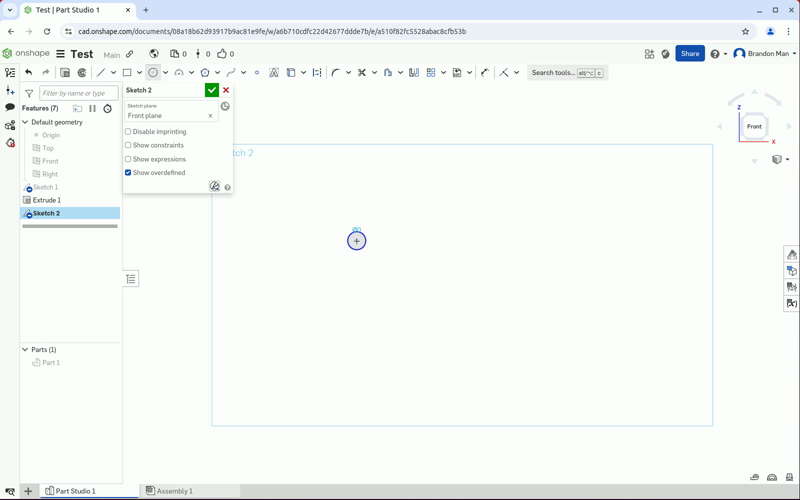
mouse_move(359, 240)
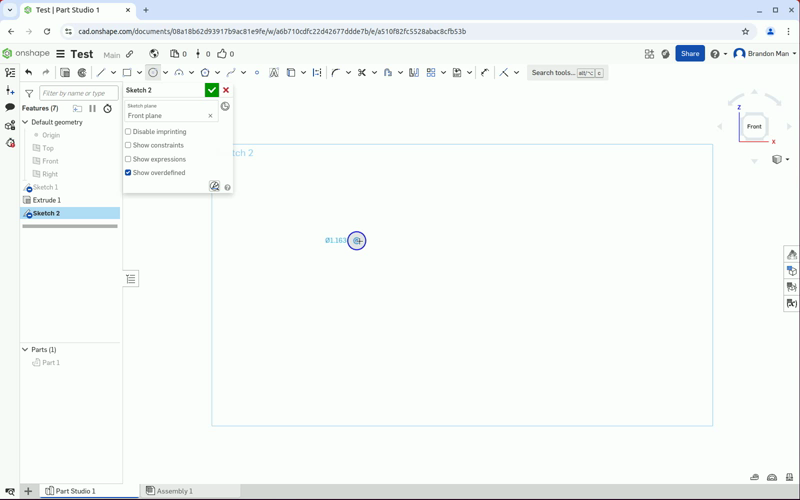
scroll(6)
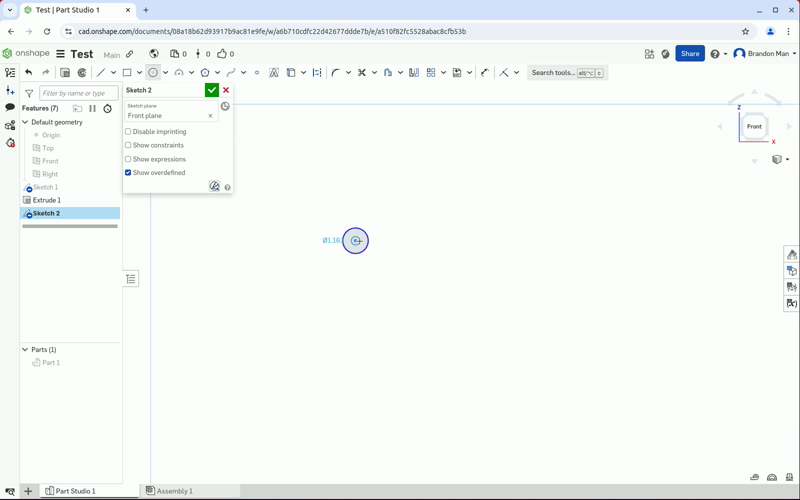
scroll(6)
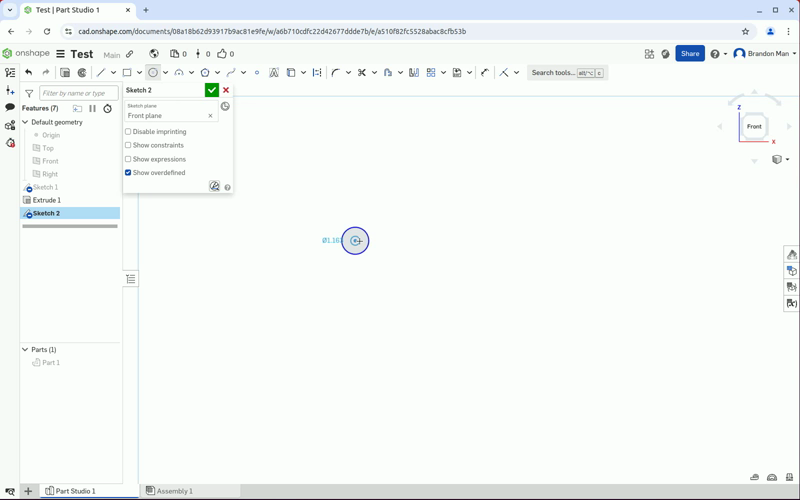
scroll(6)
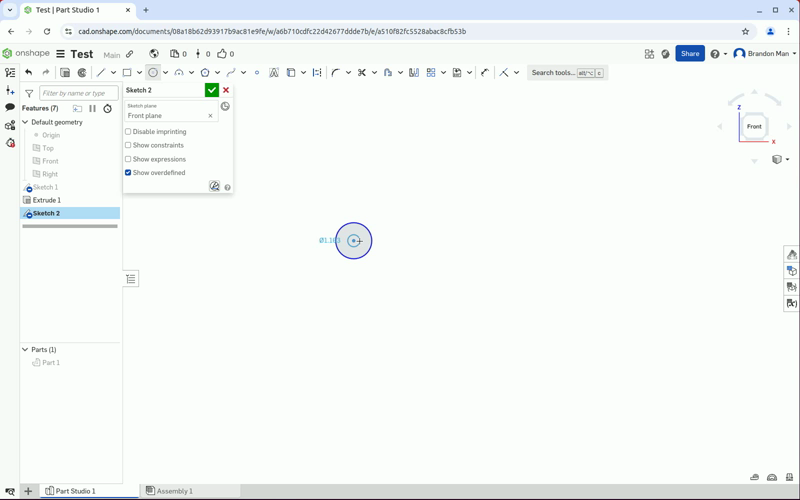
scroll(6)
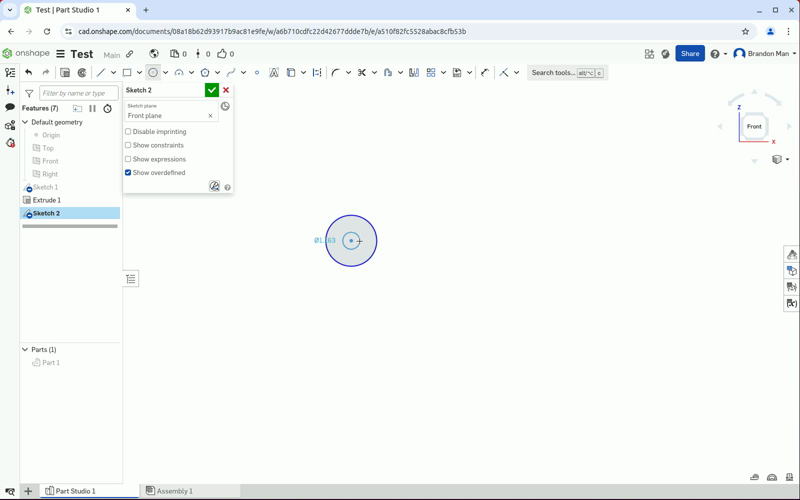
scroll(6)
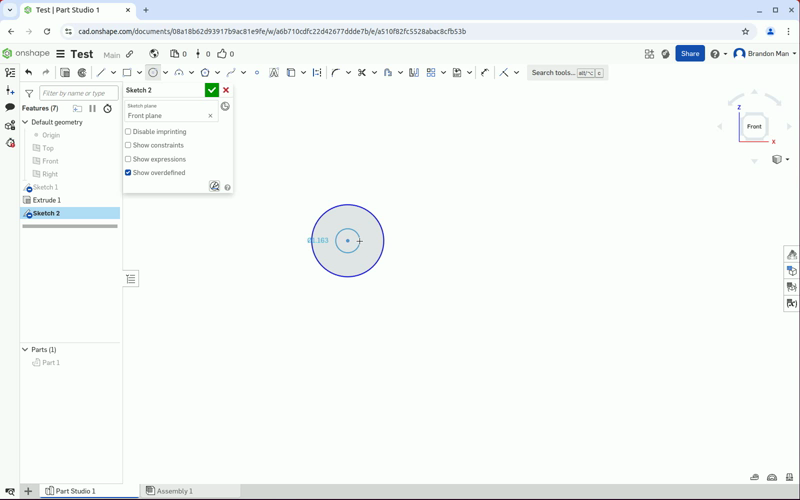
scroll(6)
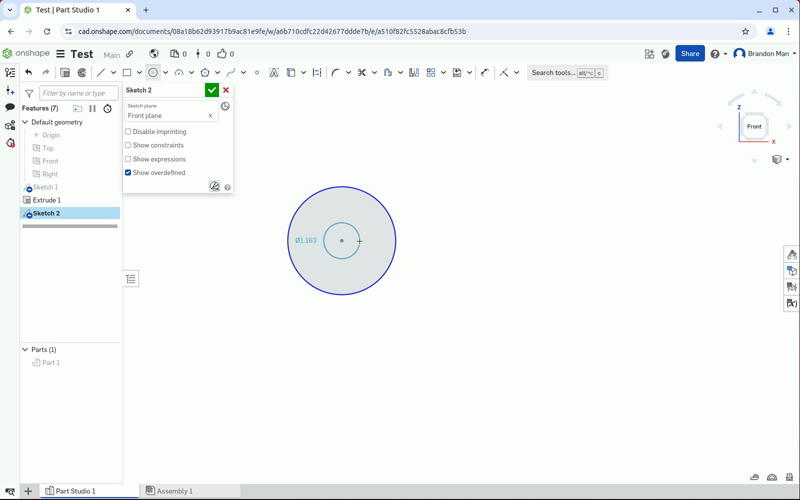
scroll(6)
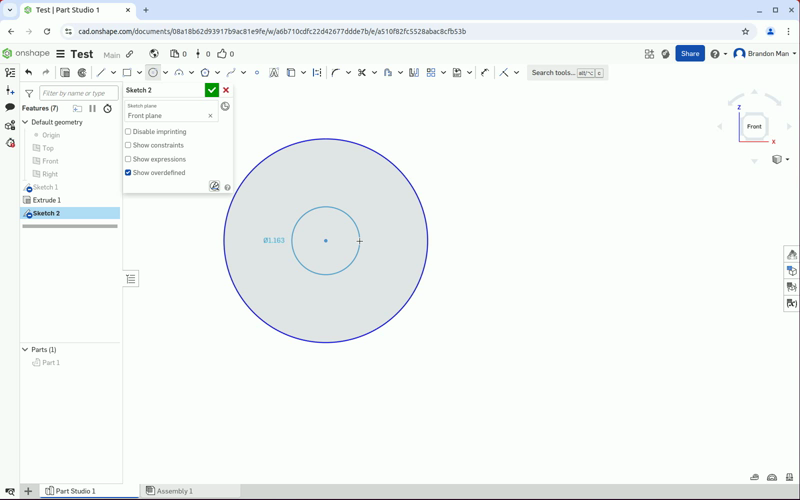
click(359, 240)
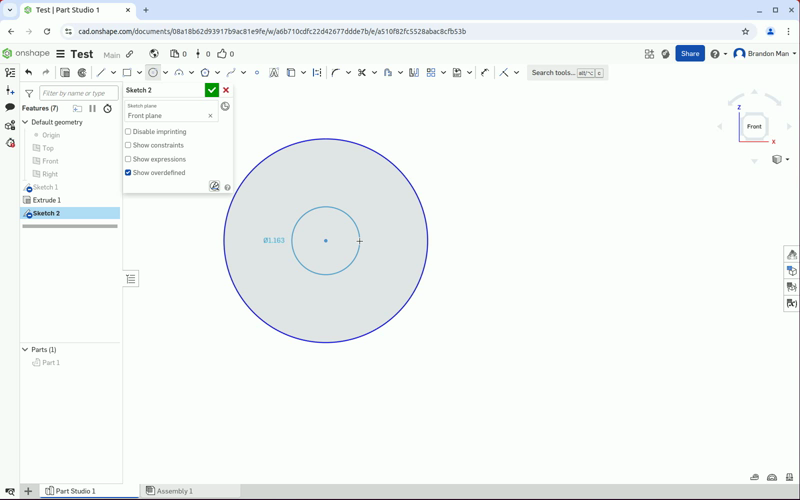
scroll(-6)
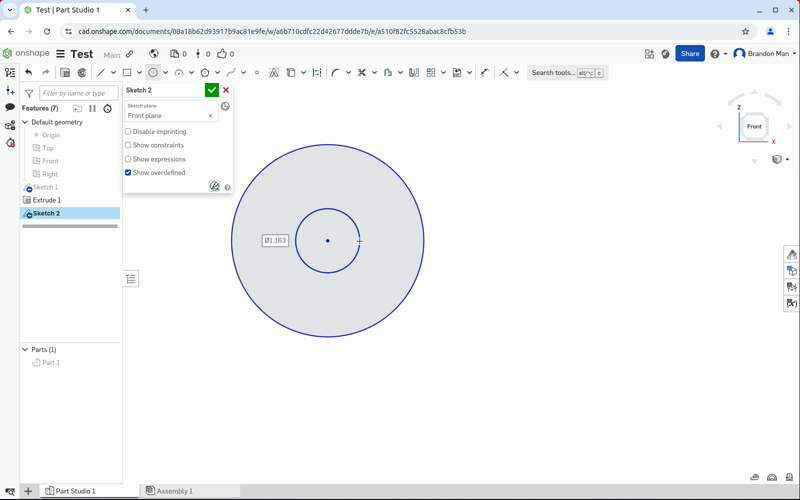
scroll(-6)
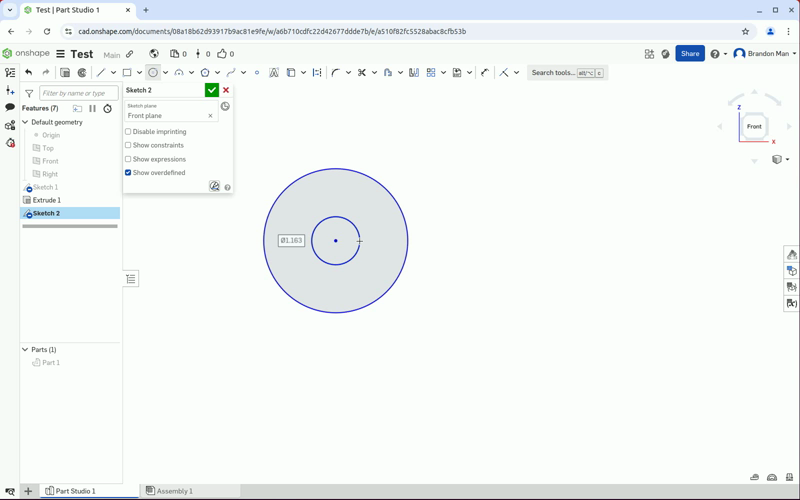
scroll(-6)
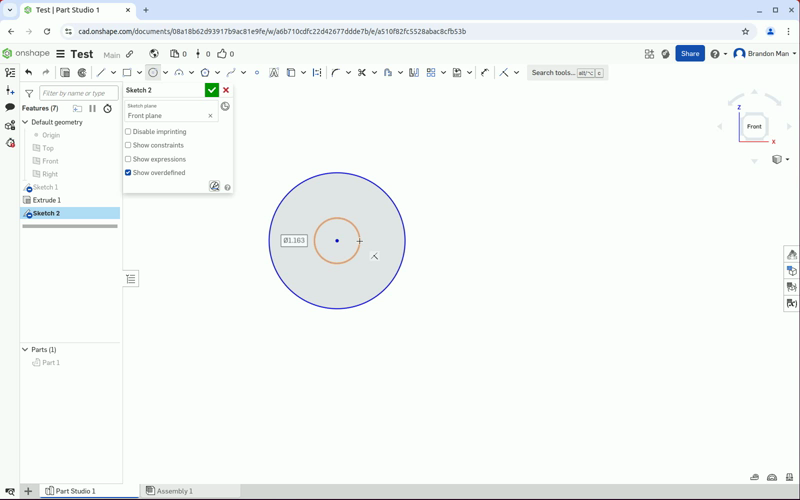
scroll(-6)
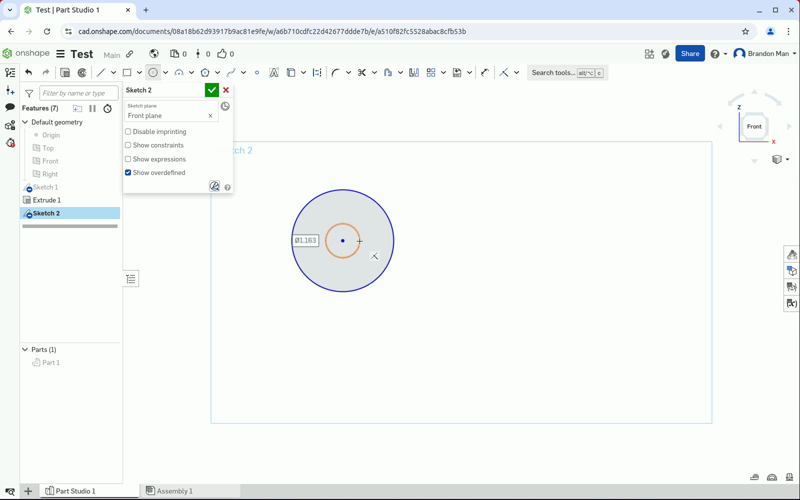
scroll(-6)
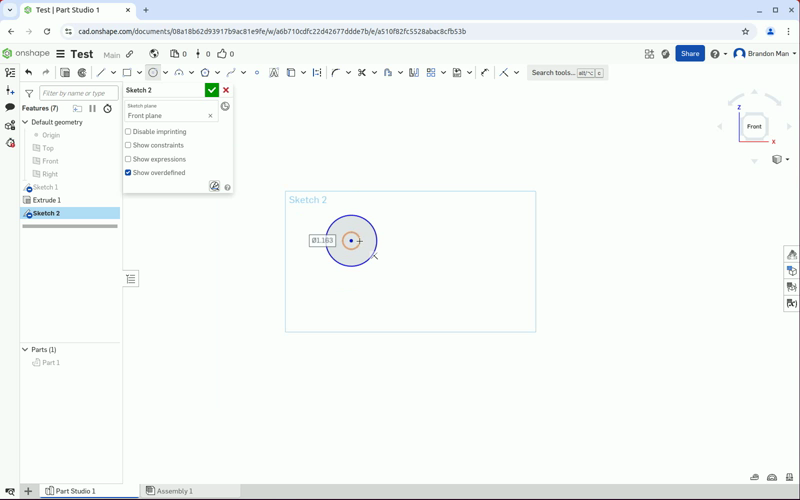
scroll(-6)
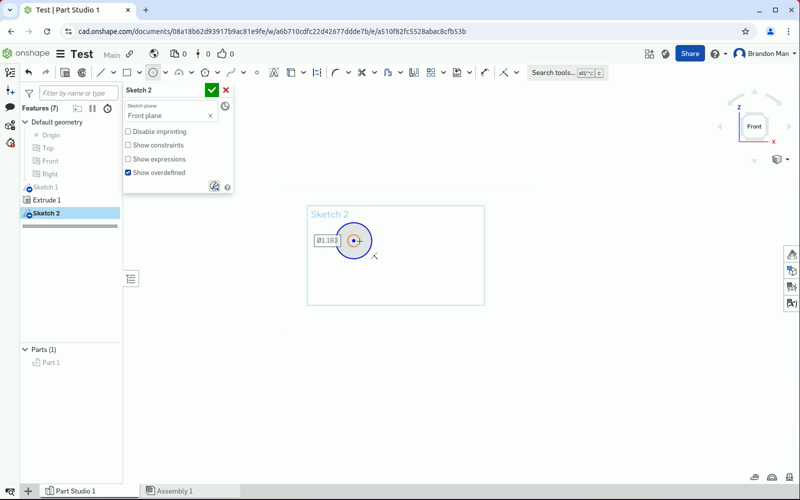
scroll(-6)
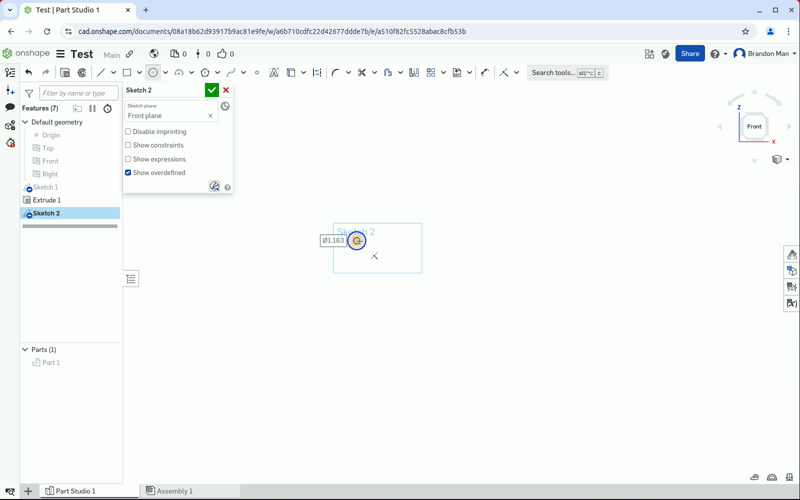
key(esc)
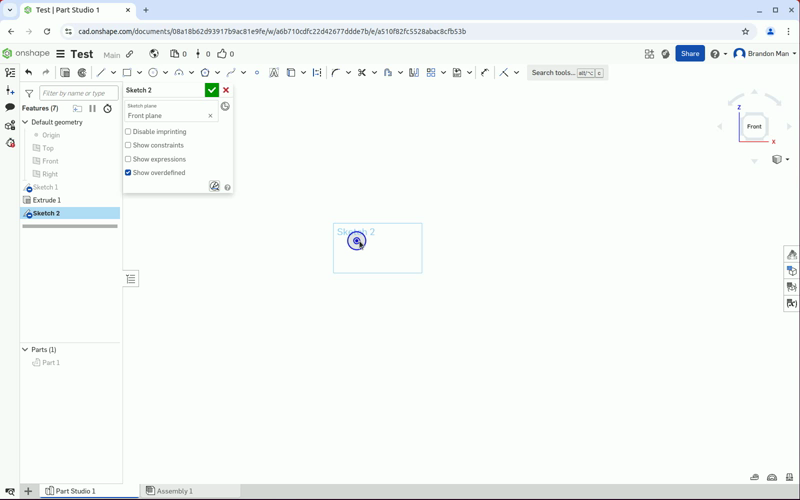
mouse_move(356, 237)
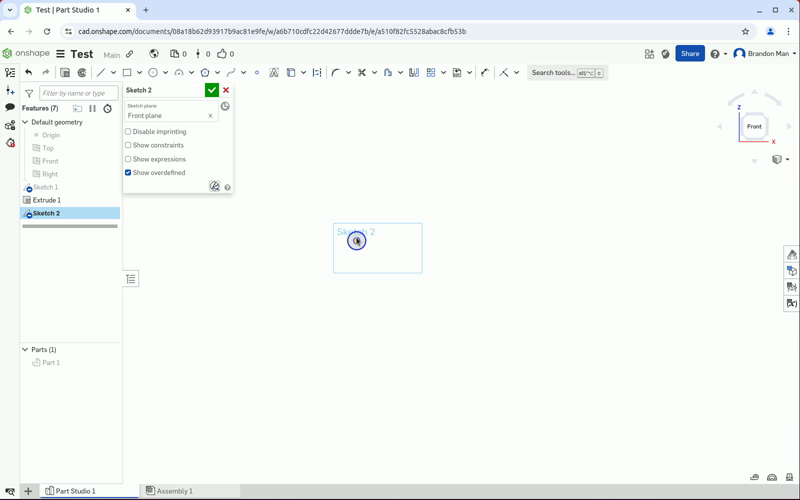
scroll(6)
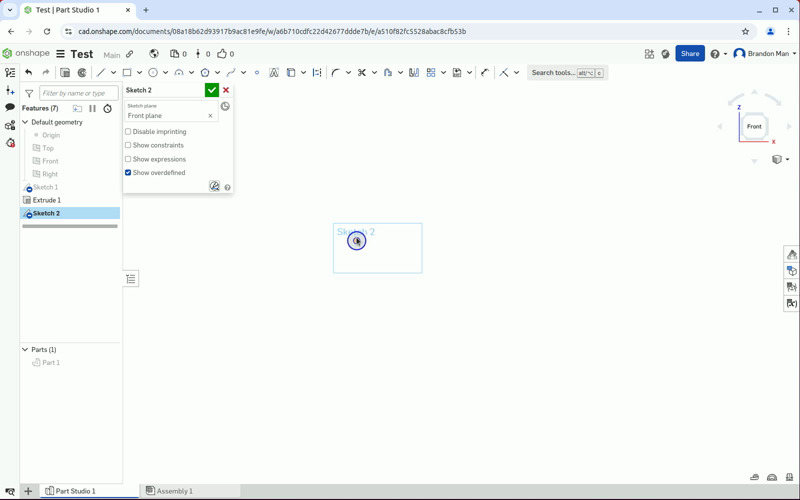
scroll(6)
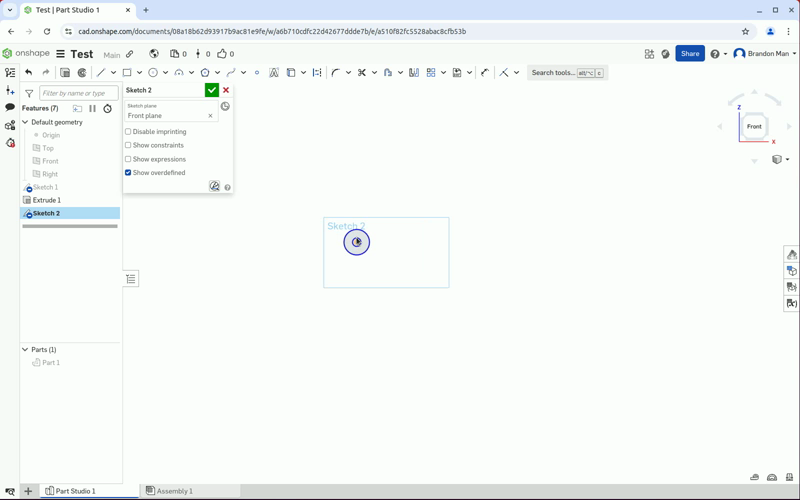
scroll(6)
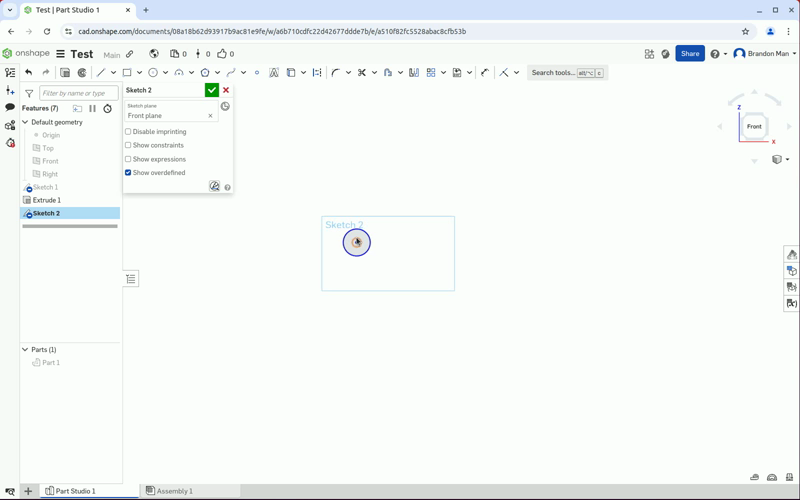
scroll(6)
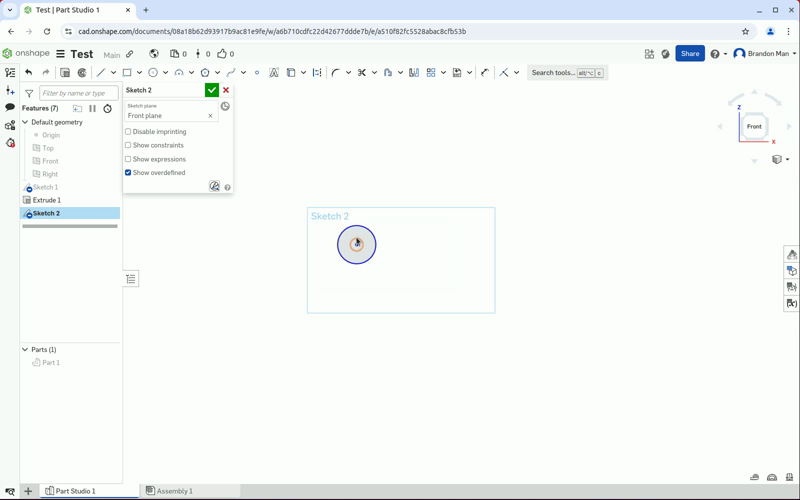
scroll(6)
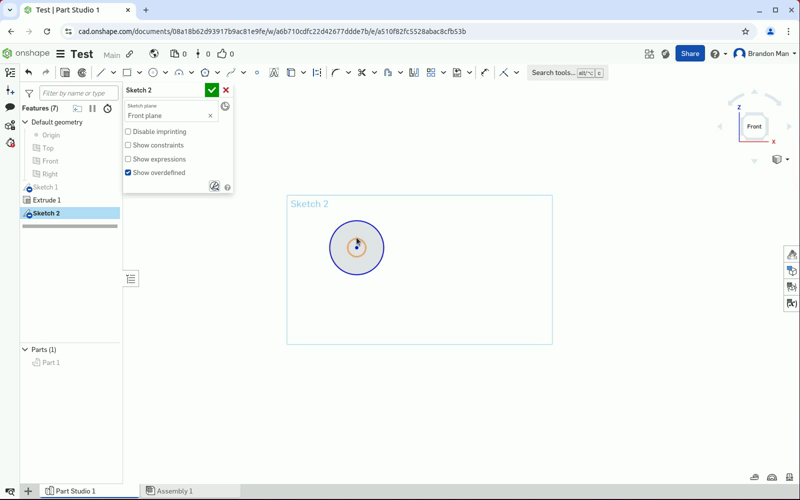
scroll(6)
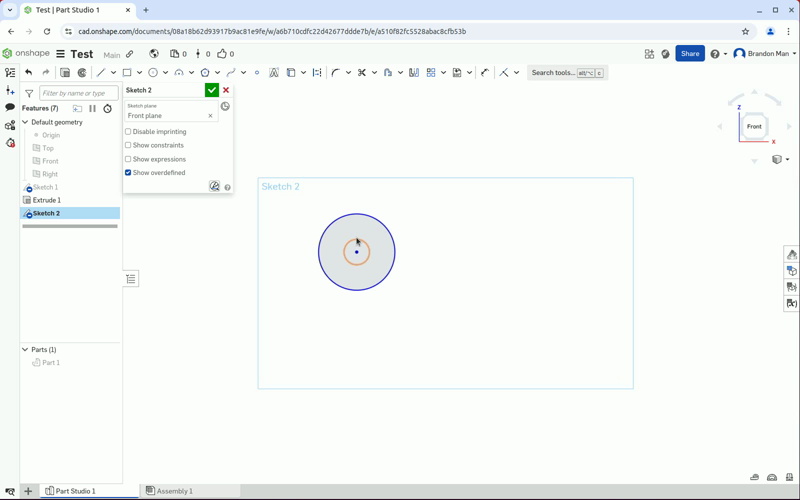
scroll(6)
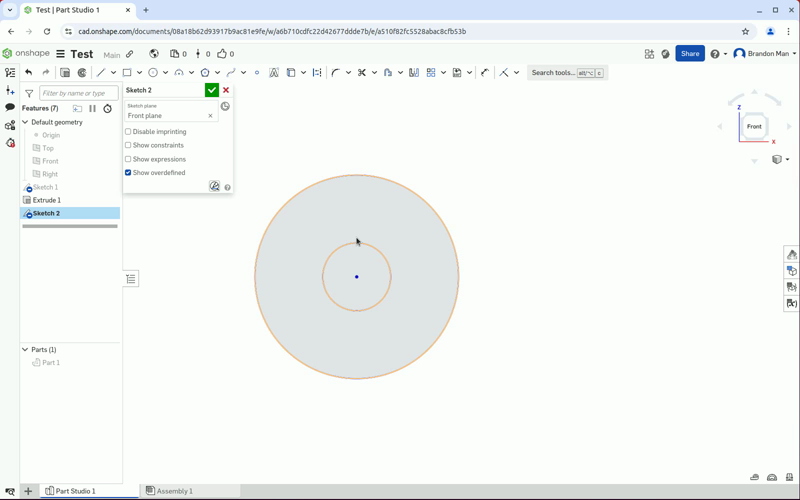
click(356, 237)
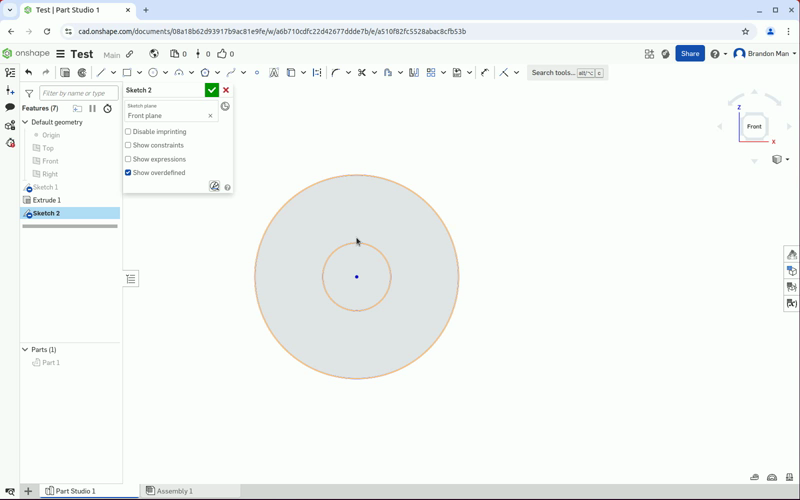
scroll(-6)
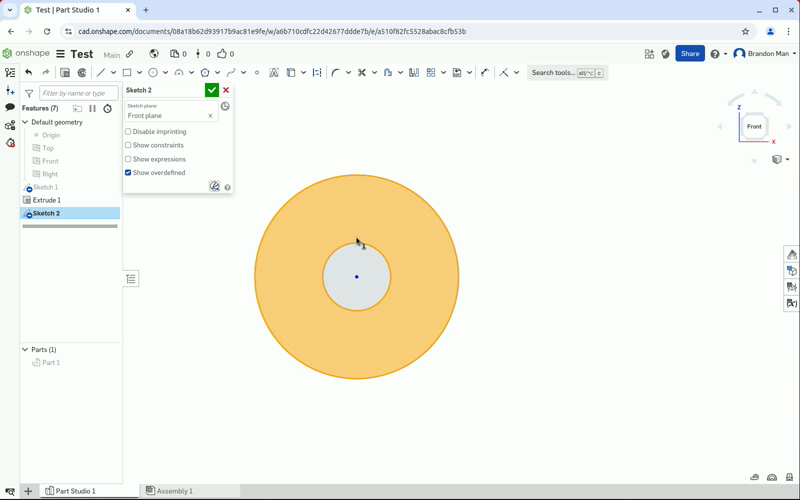
scroll(-6)
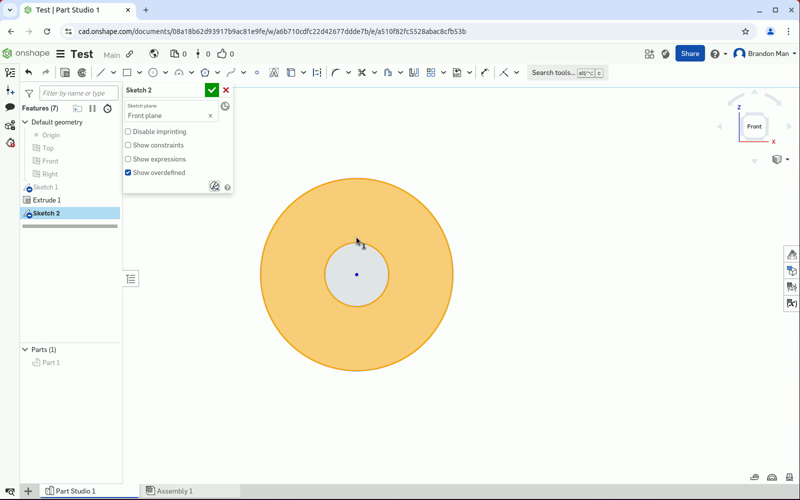
scroll(-6)
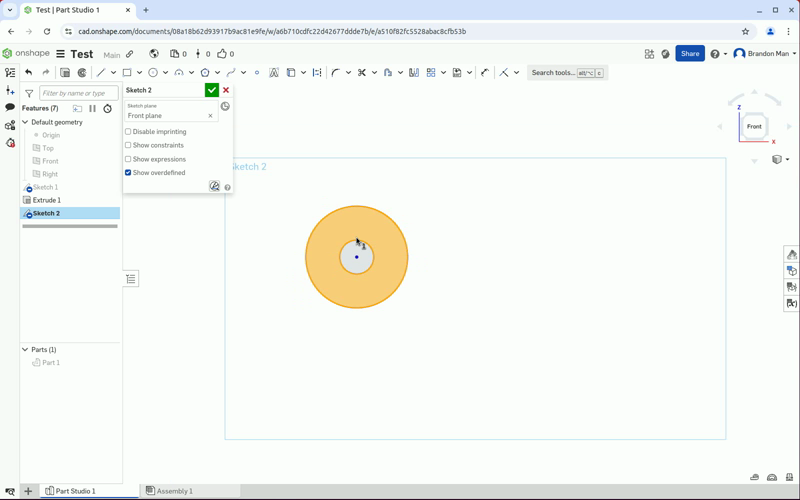
scroll(-6)
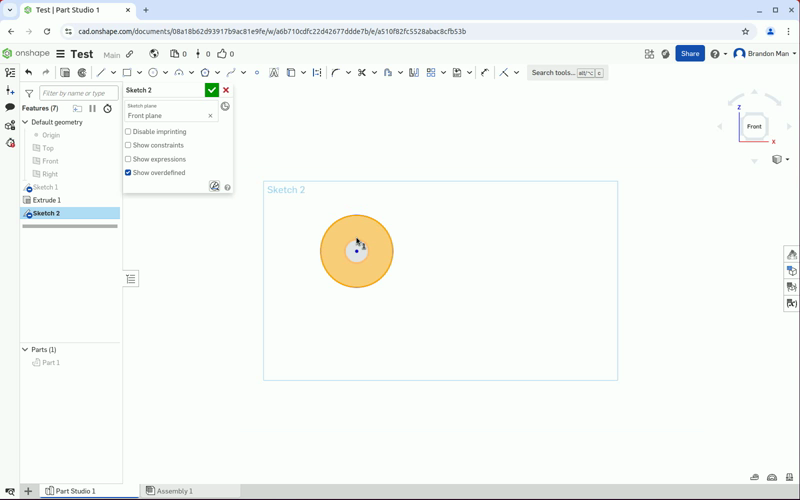
scroll(-6)
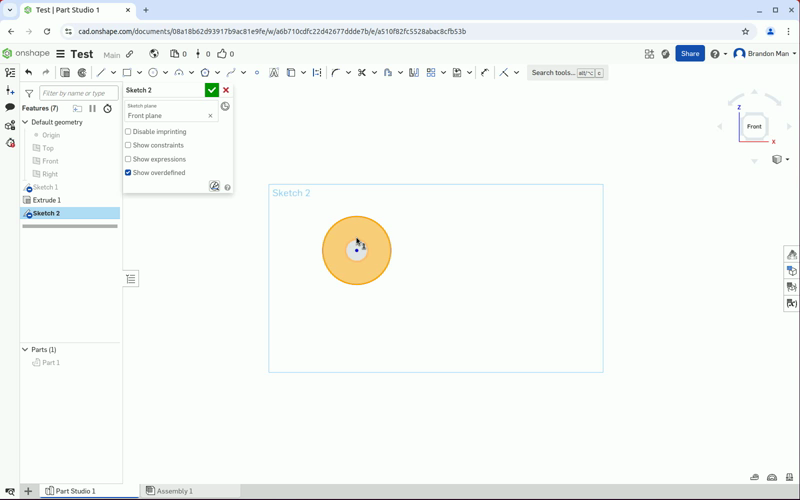
scroll(-6)
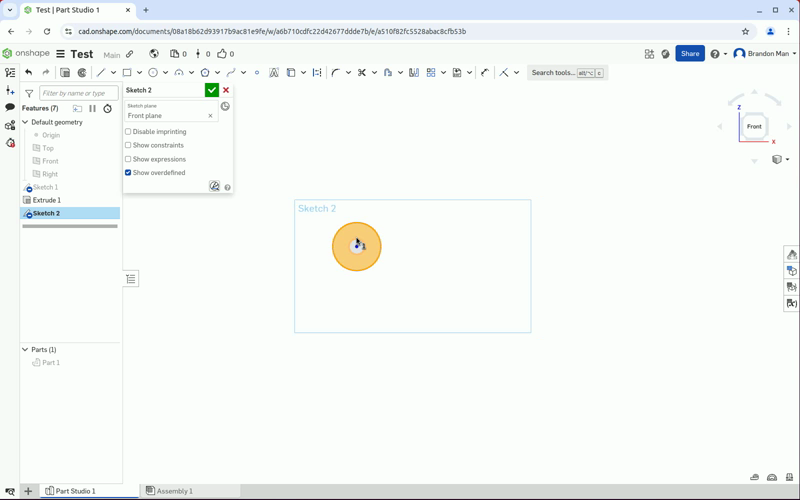
scroll(-6)
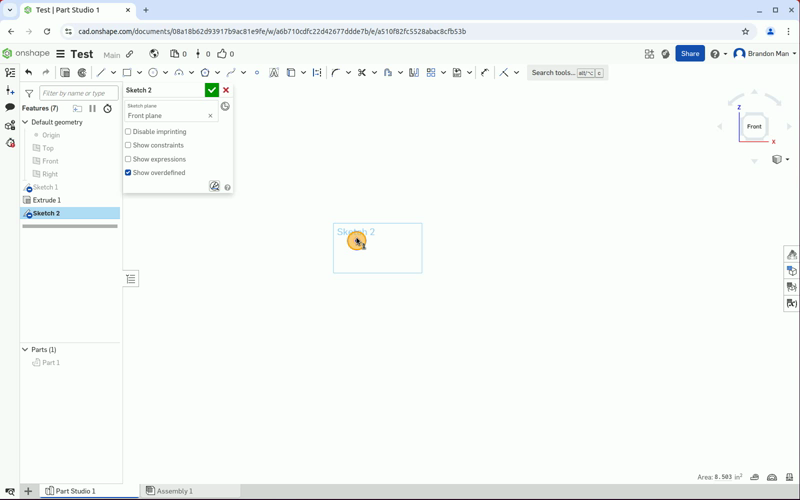
mouse_move(73, 352)
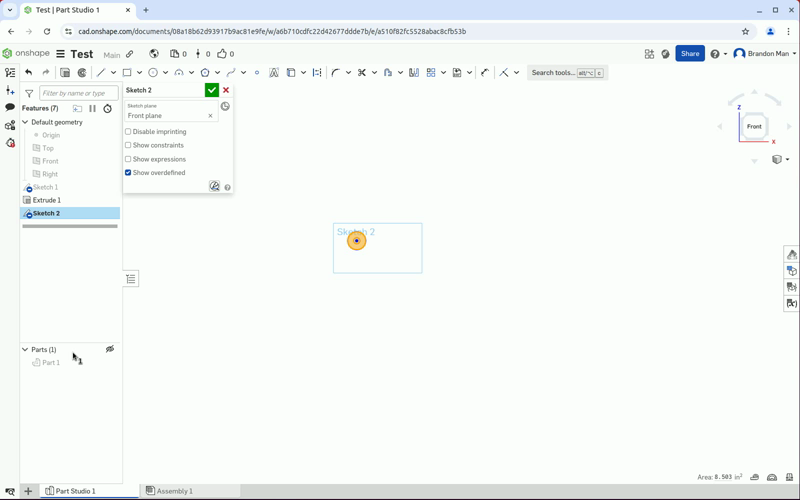
key(shift+y)
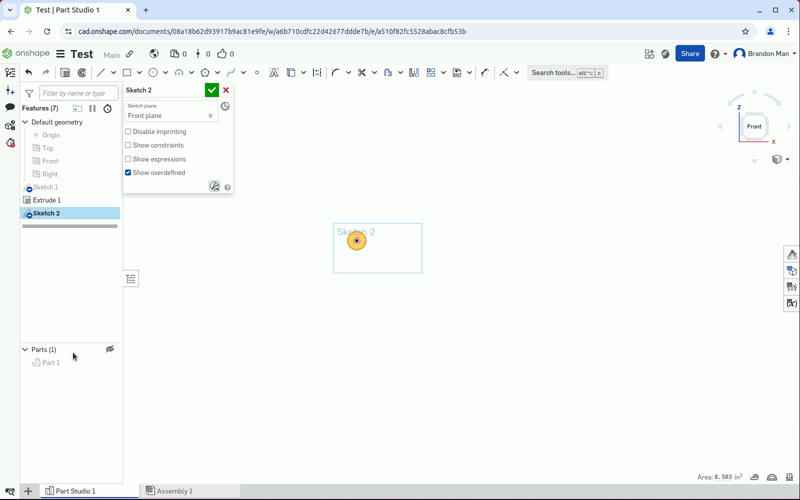
key(shift+e)
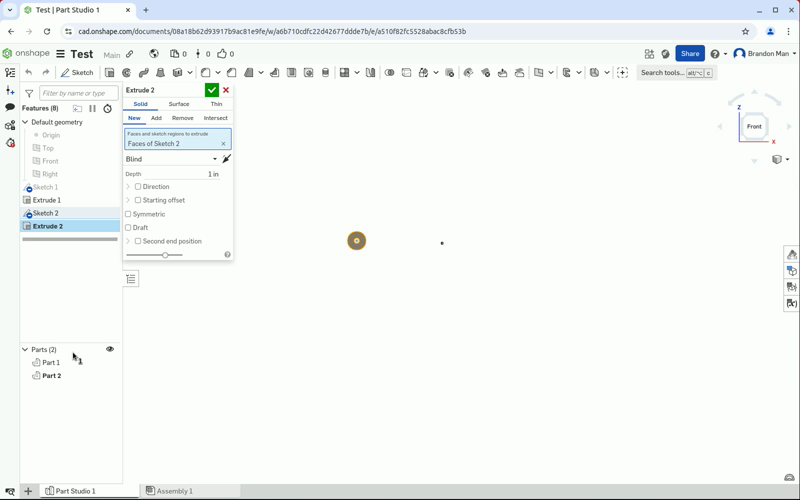
mouse_move(143, 106)
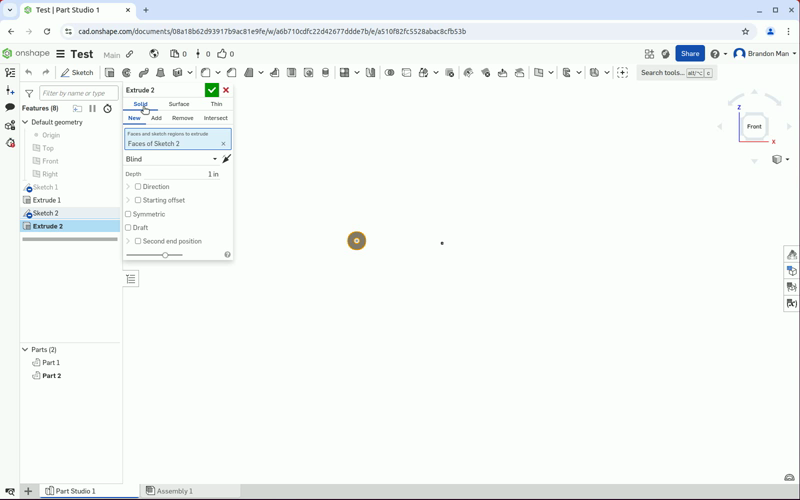
click(143, 106)
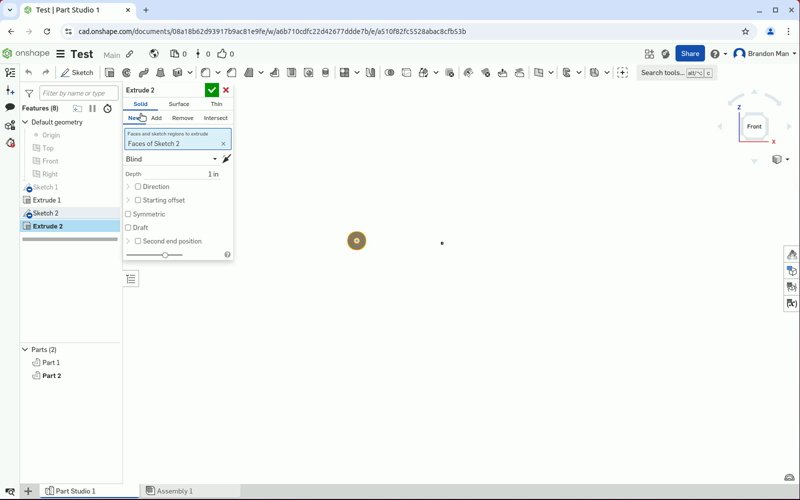
mouse_move(137, 120)
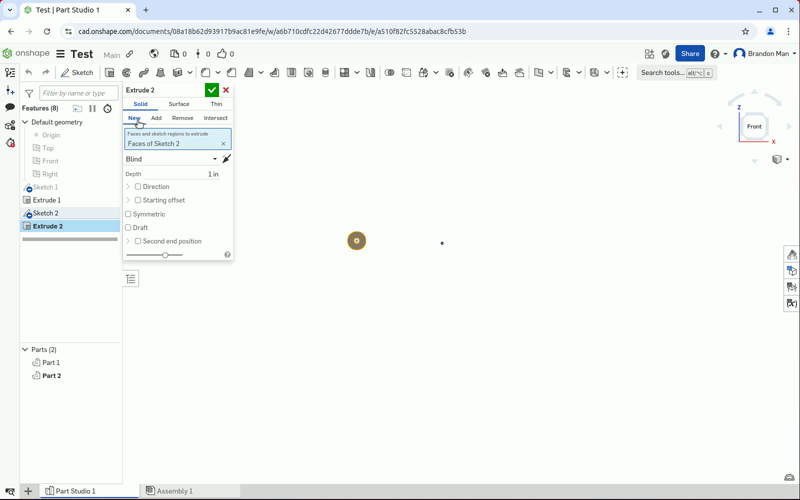
click(137, 120)
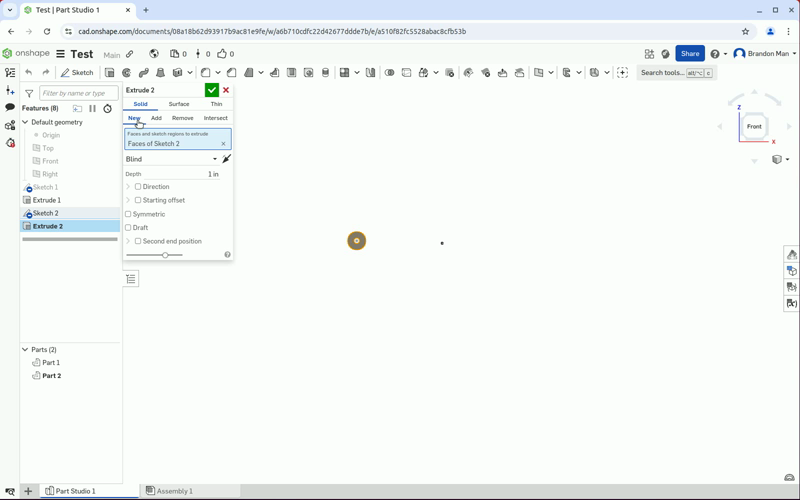
key(tab, 4)
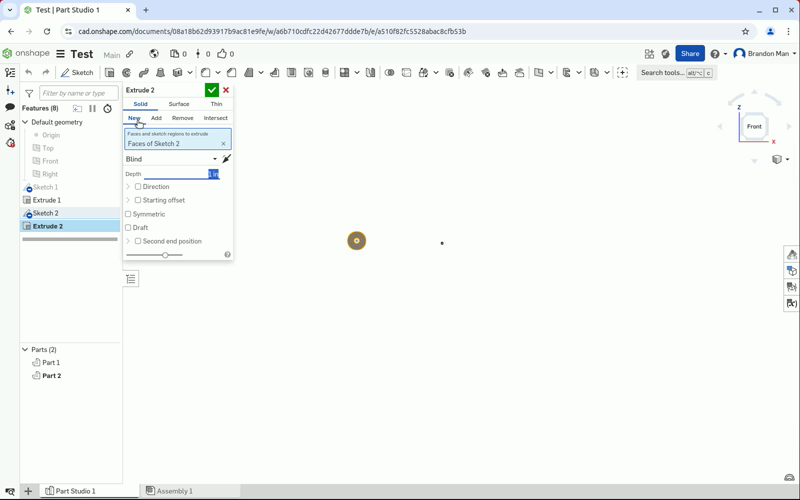
text(2.407)
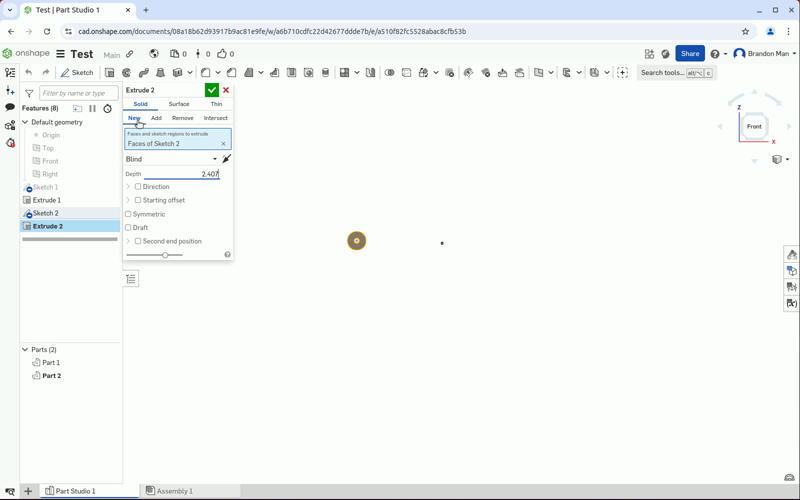
key(enter)
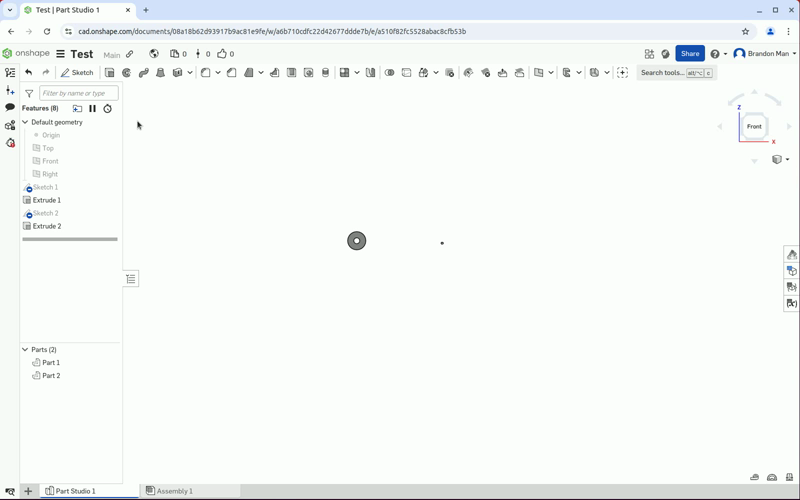
key(shift+h)
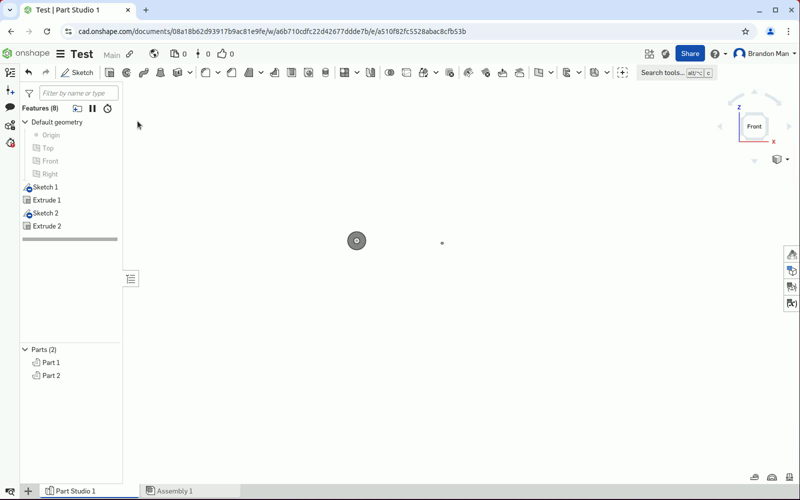
key(shift+h)
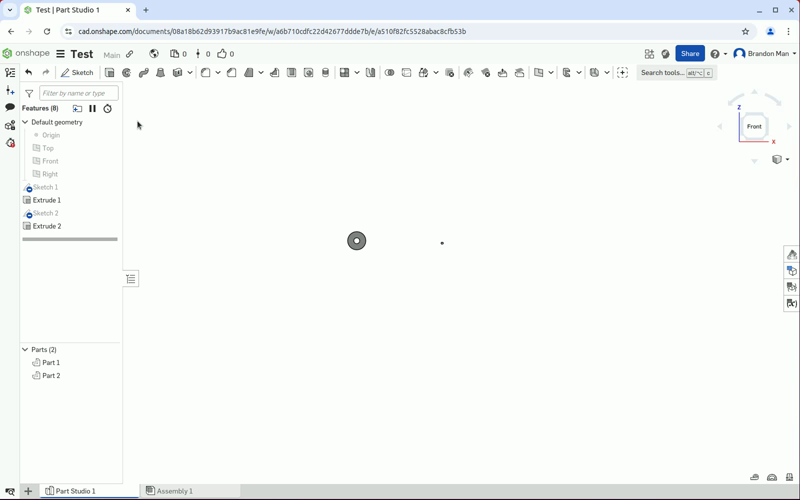
mouse_move(73, 189)
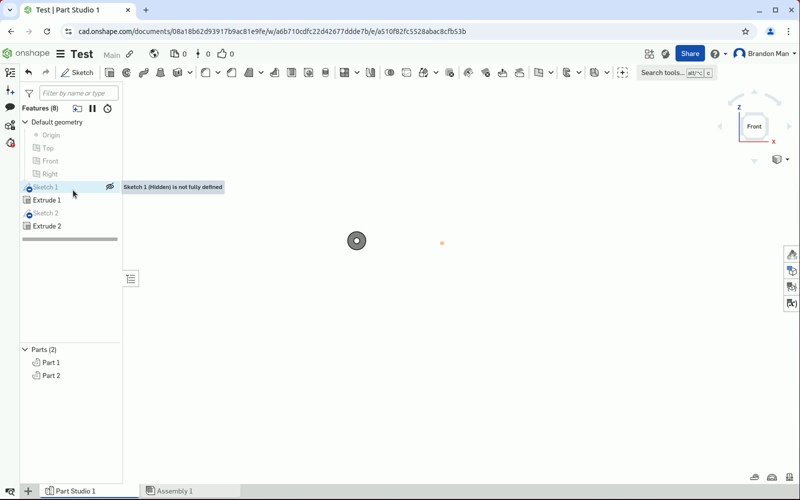
click(73, 189)
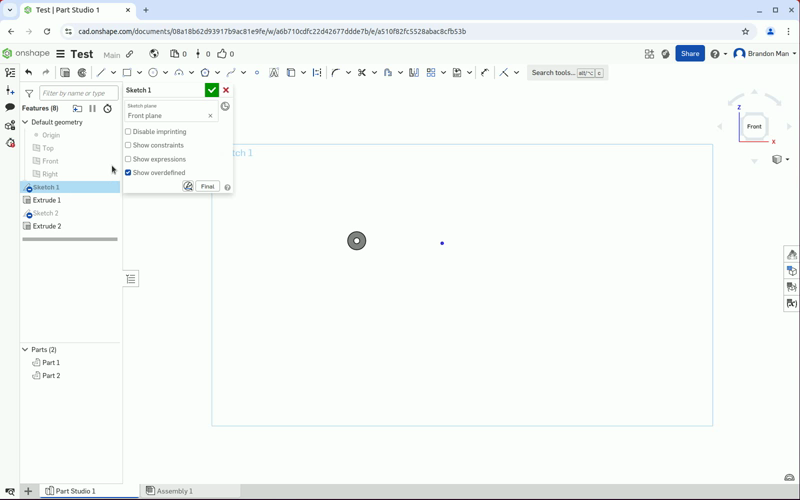
mouse_move(229, 92)
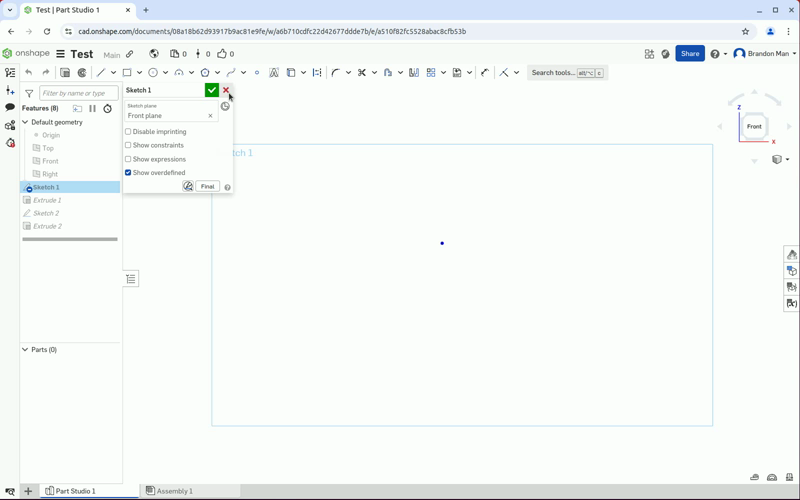
click(229, 92)
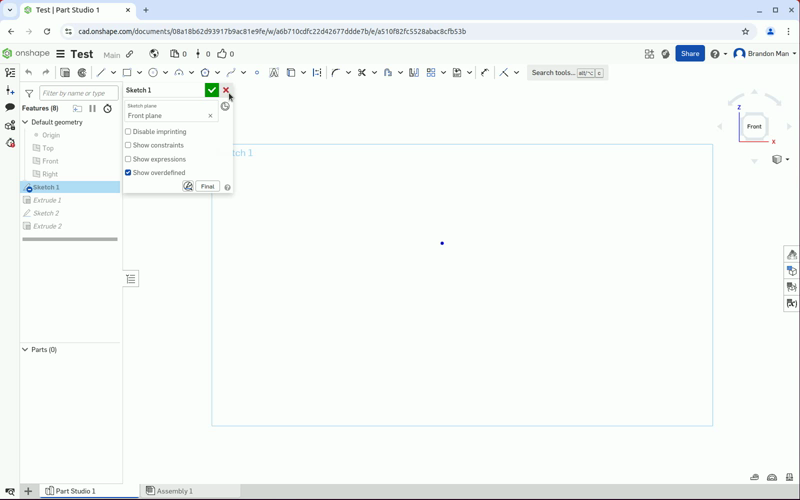
key(shift+s)
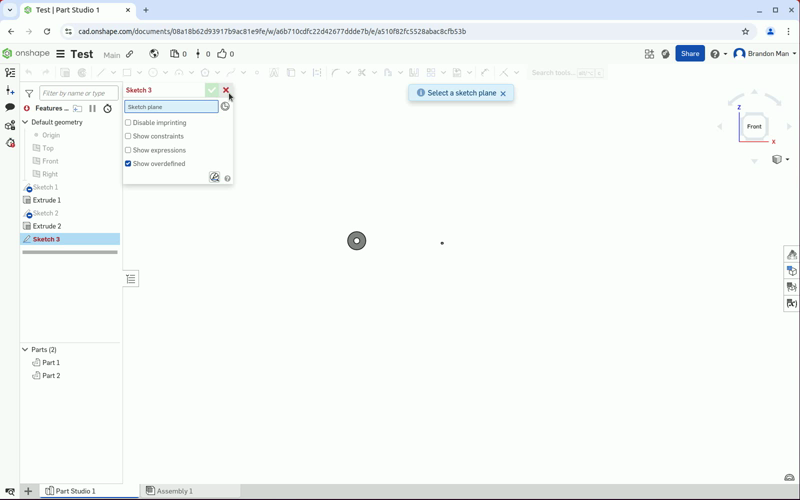
mouse_move(73, 163)
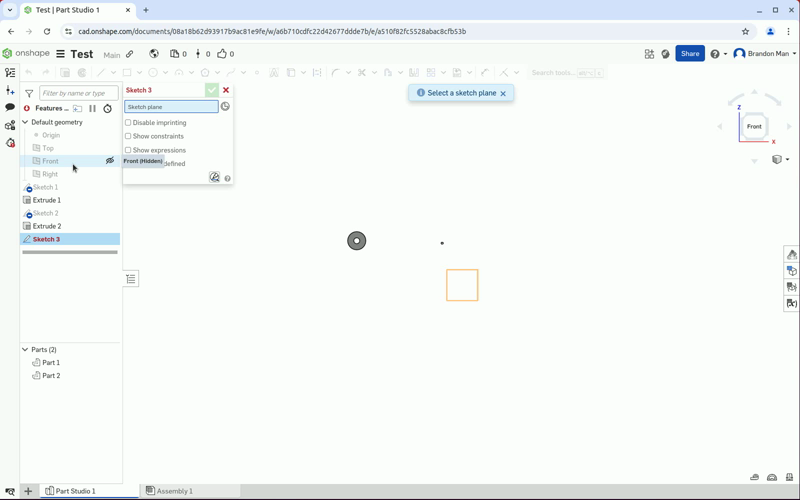
click(73, 163)
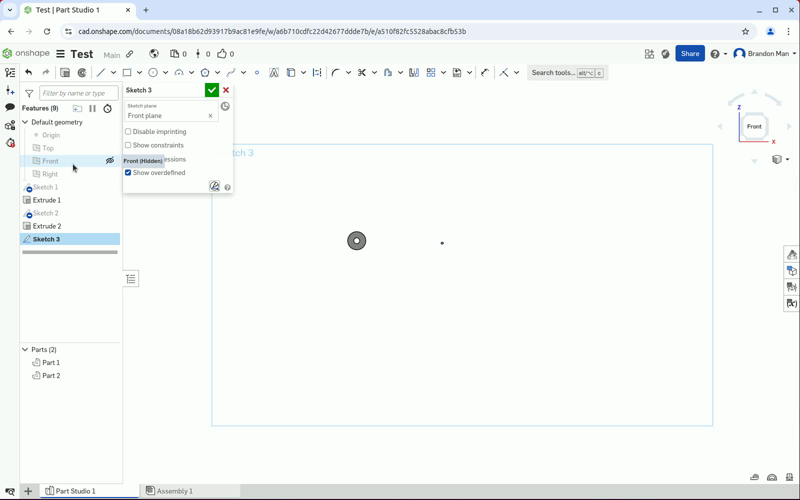
mouse_move(73, 352)
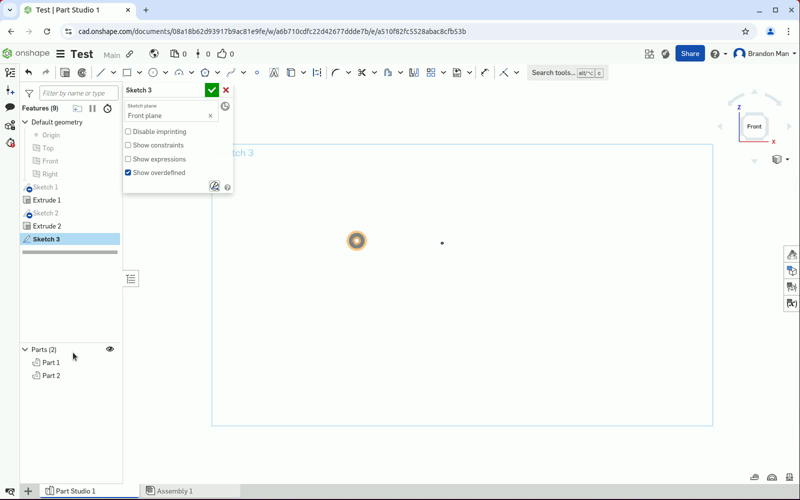
key(y)
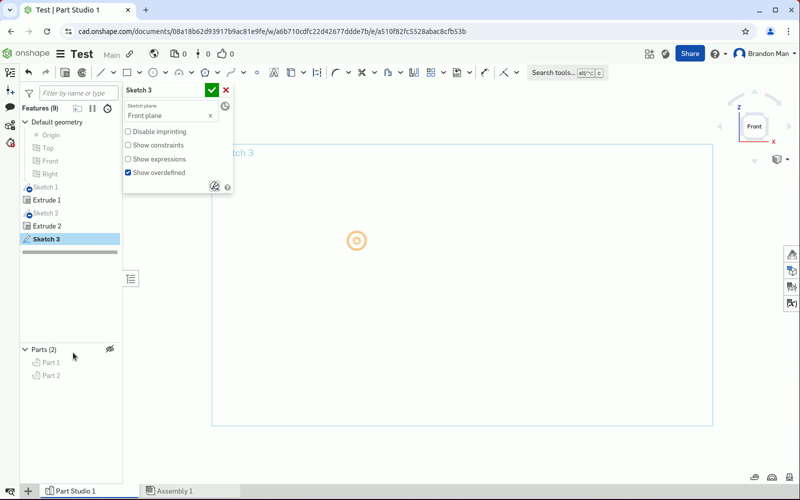
key(c)
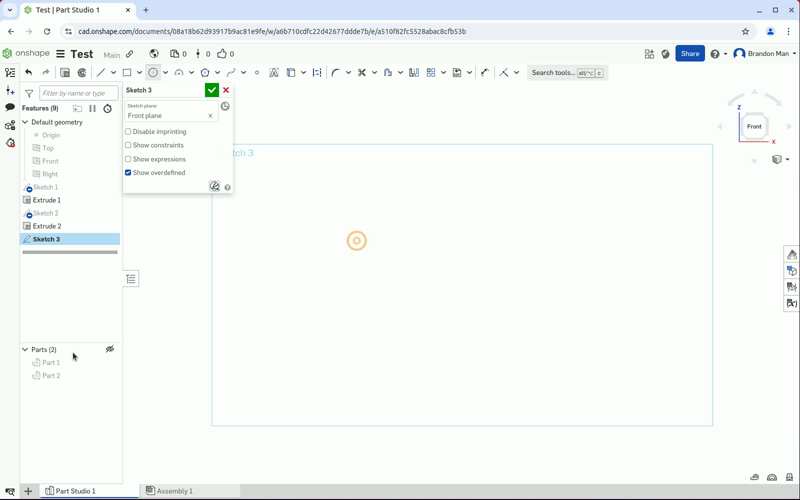
key_down(shift)
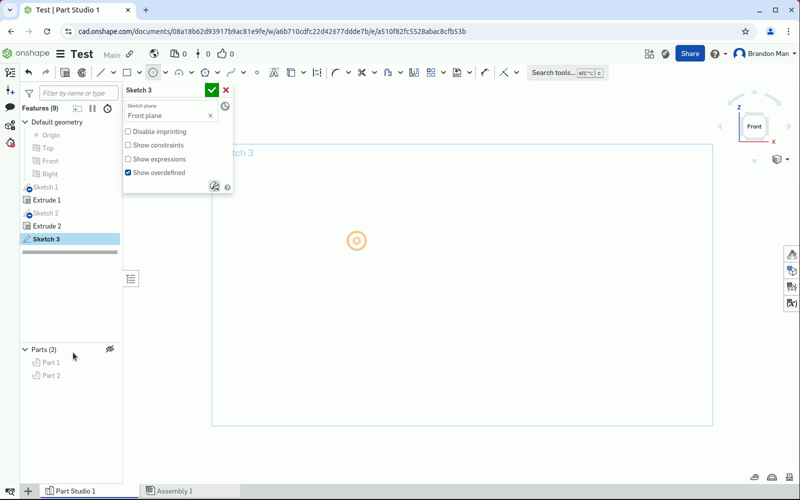
mouse_move(393, 240)
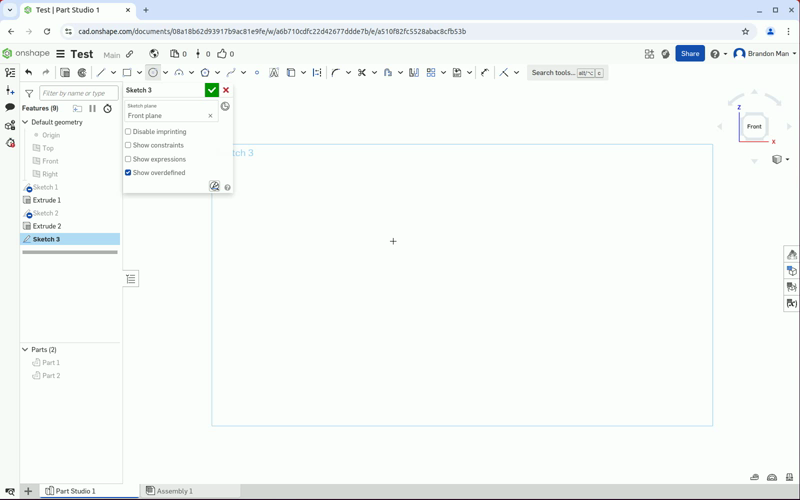
click(393, 240)
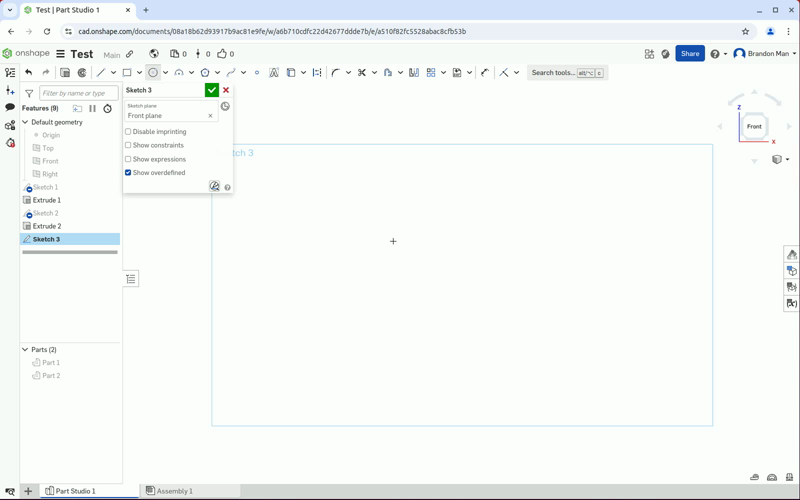
key_up(shift)
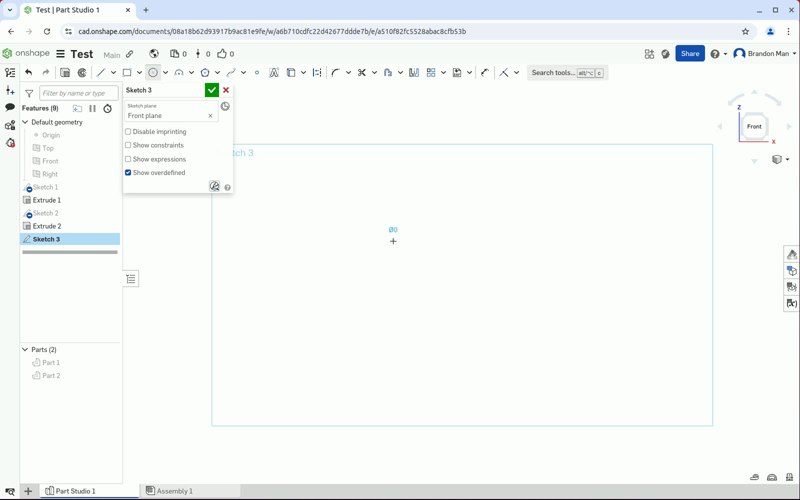
mouse_move(401, 240)
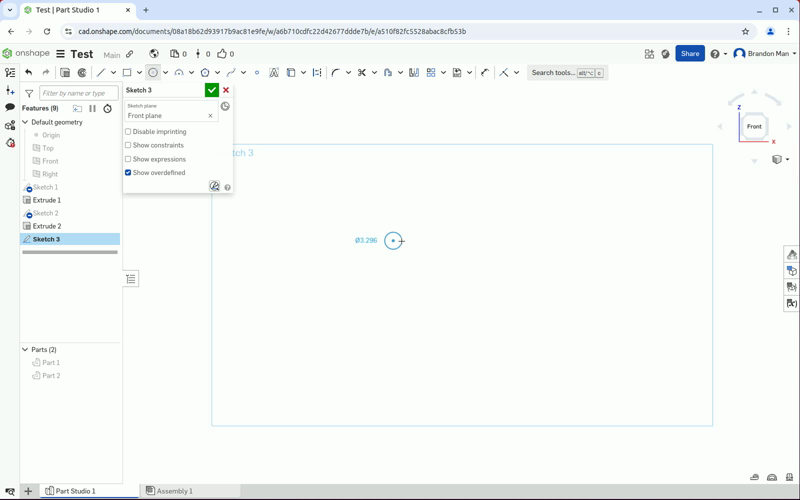
click(401, 240)
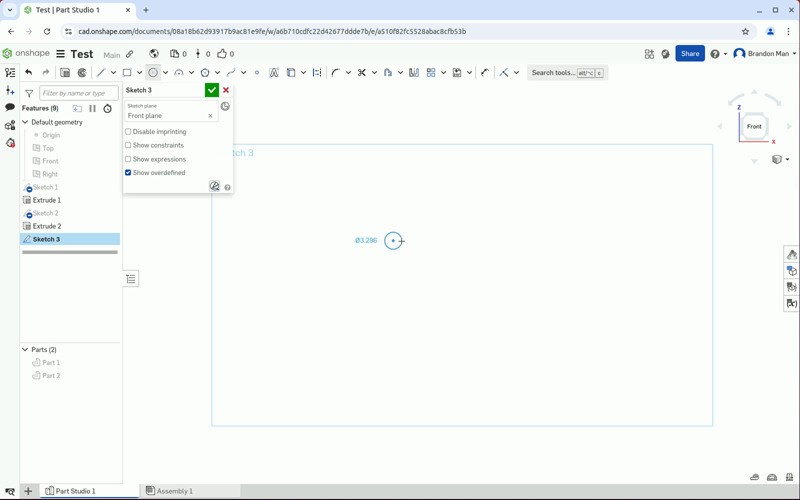
key(esc)
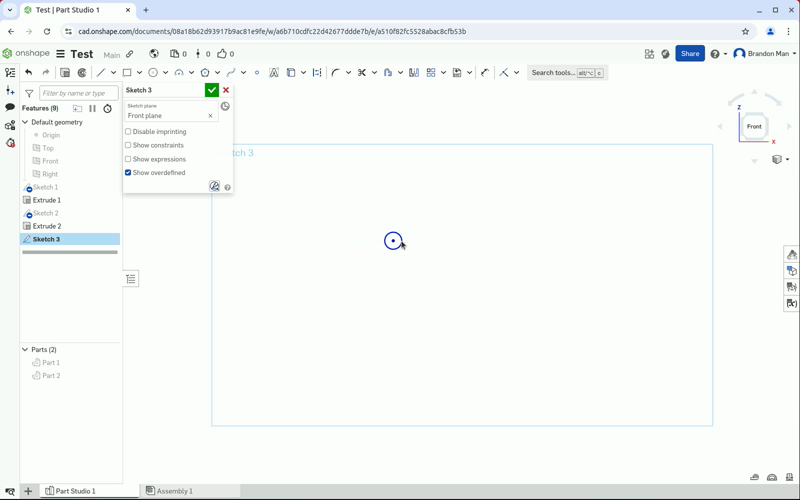
key(c)
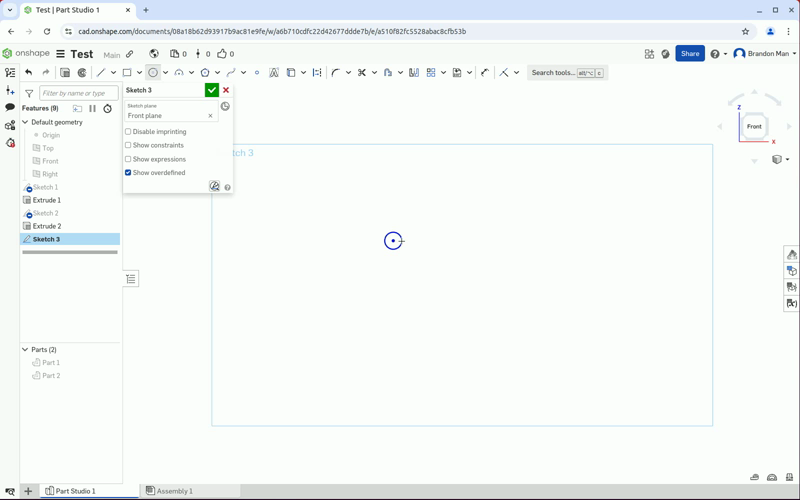
key_down(shift)
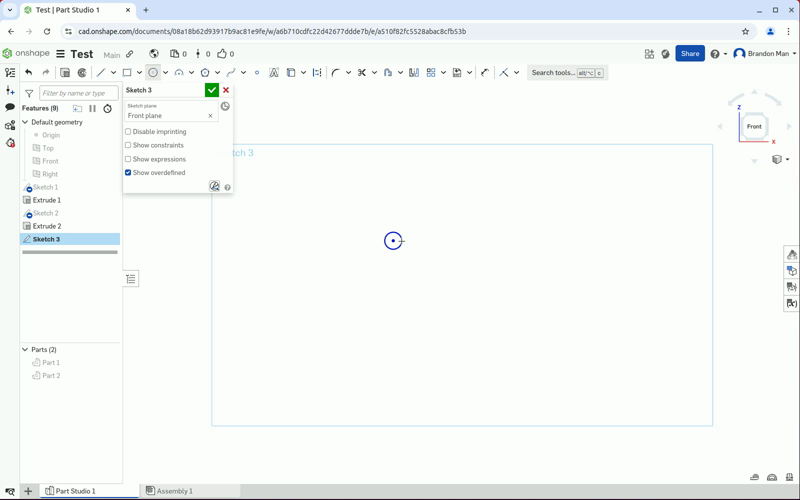
mouse_move(393, 240)
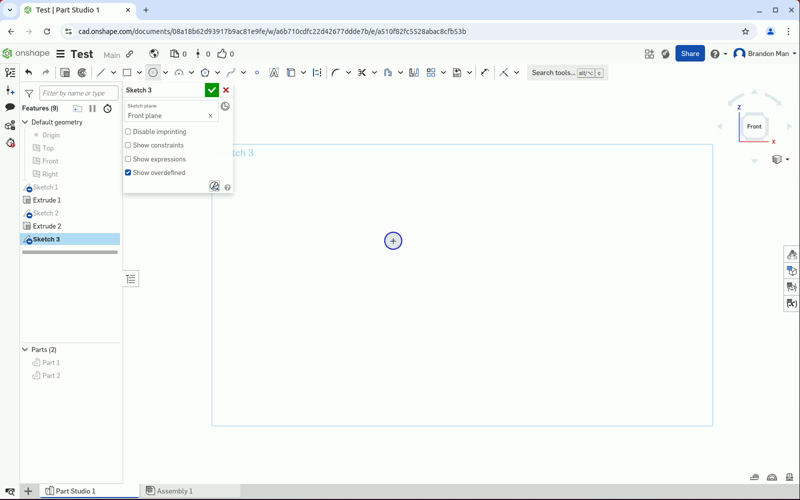
click(393, 240)
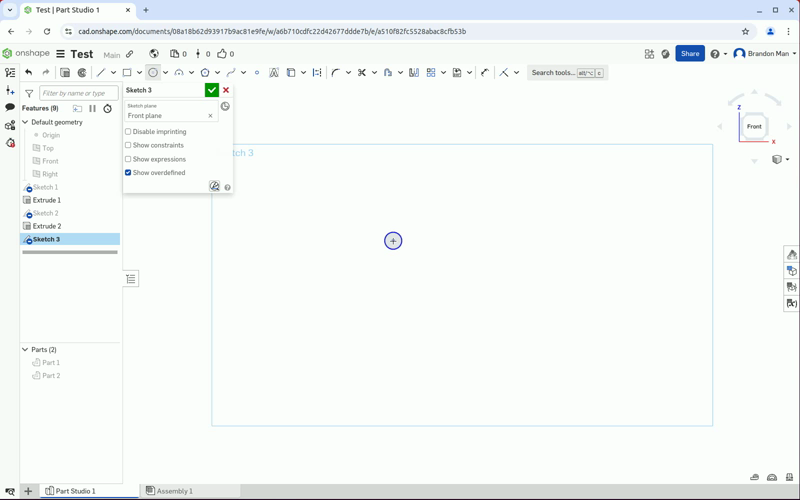
key_up(shift)
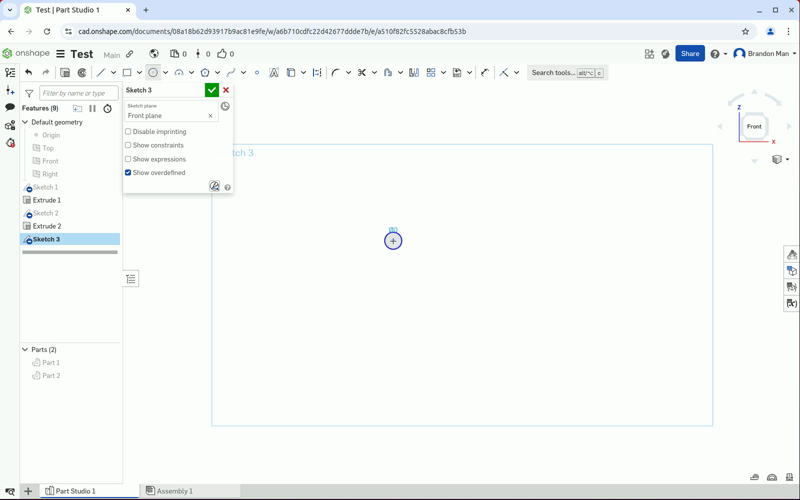
mouse_move(396, 240)
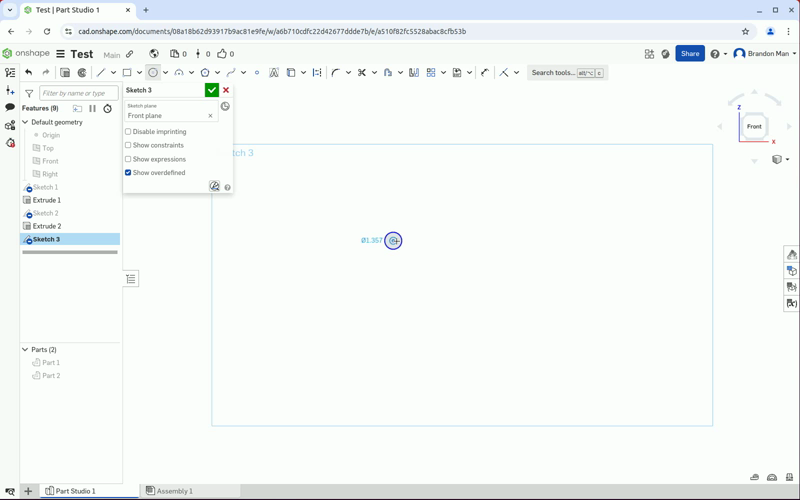
scroll(6)
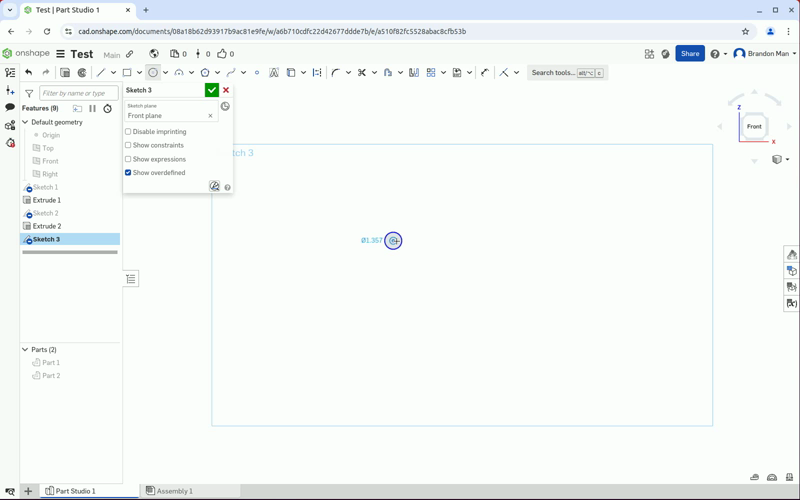
scroll(6)
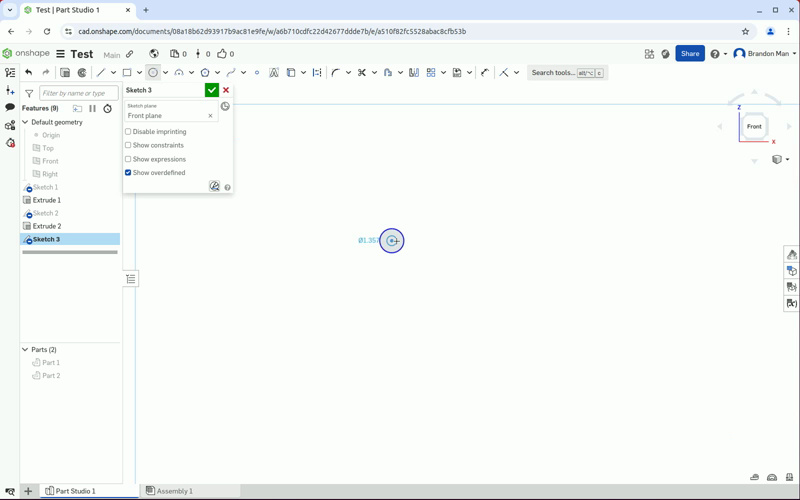
scroll(6)
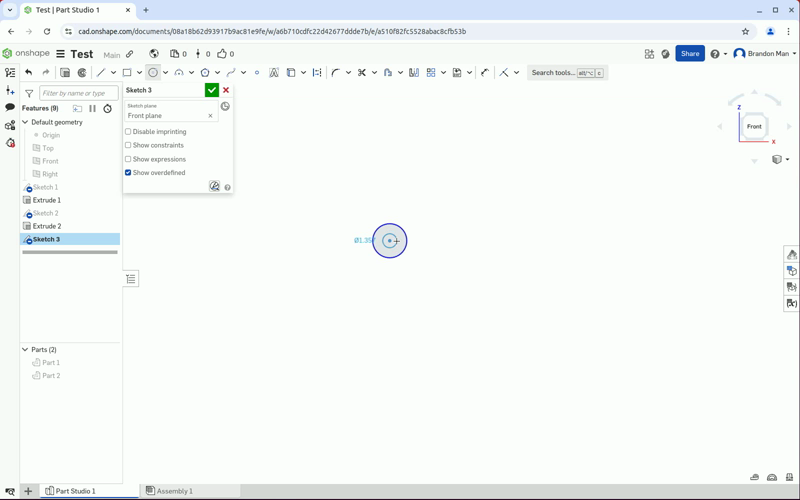
scroll(6)
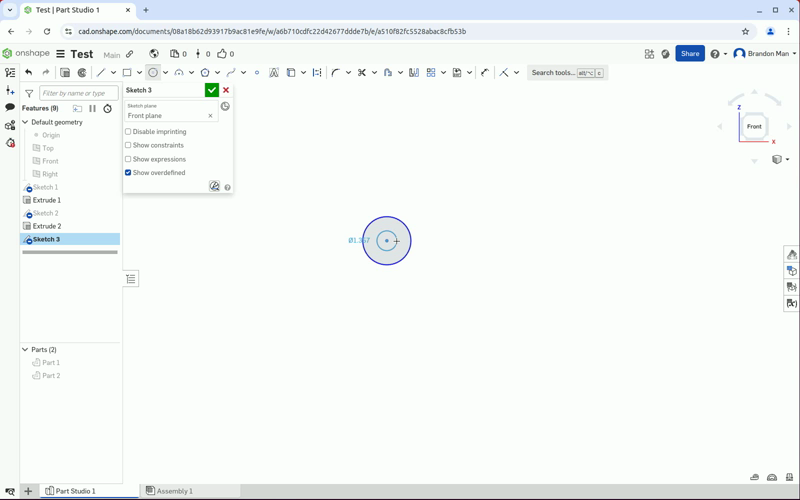
scroll(6)
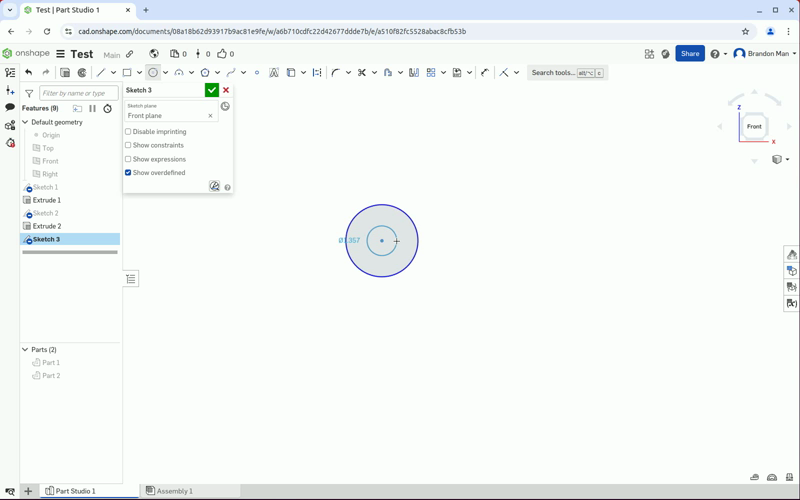
scroll(6)
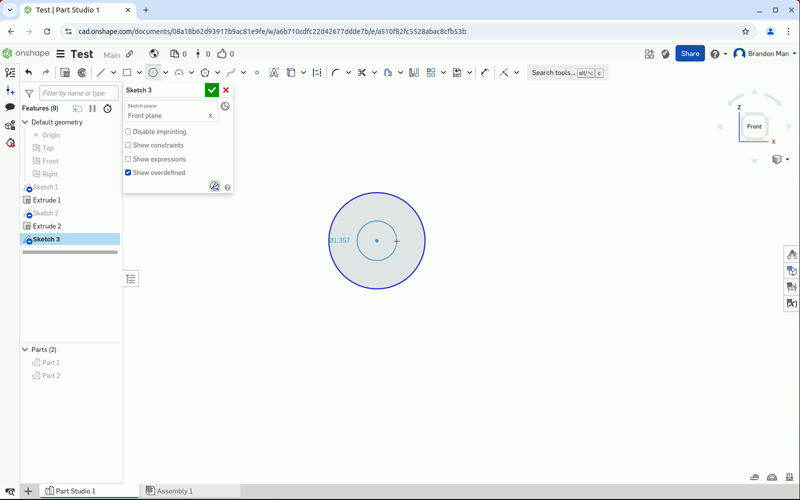
scroll(6)
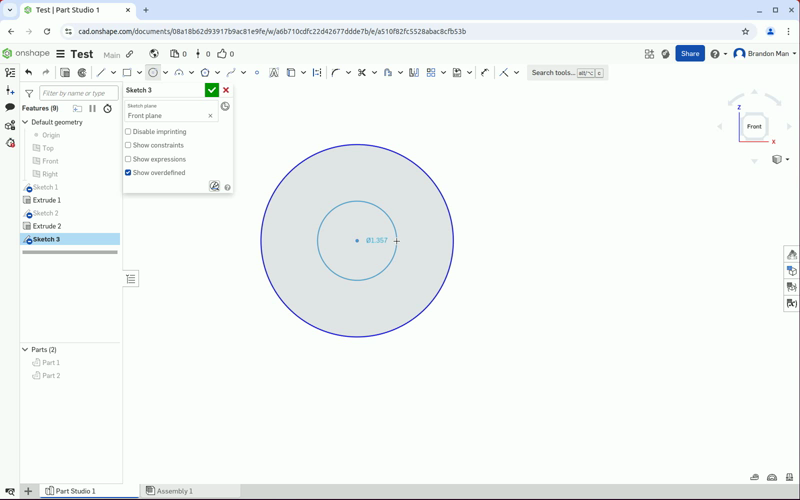
click(396, 240)
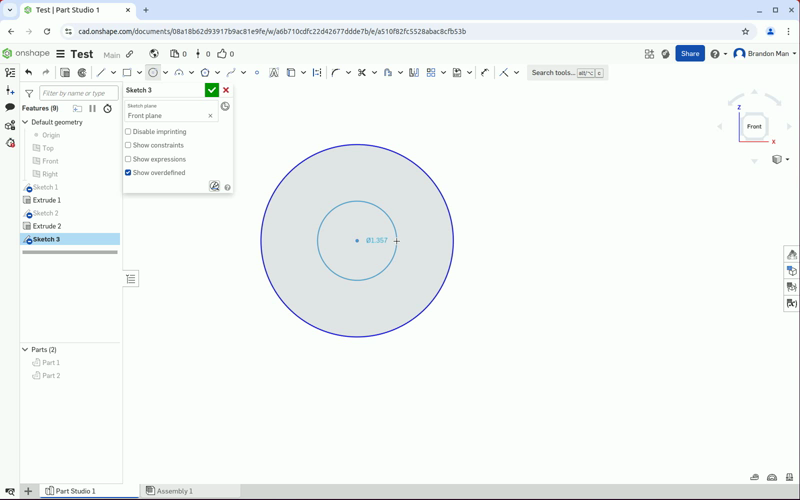
scroll(-6)
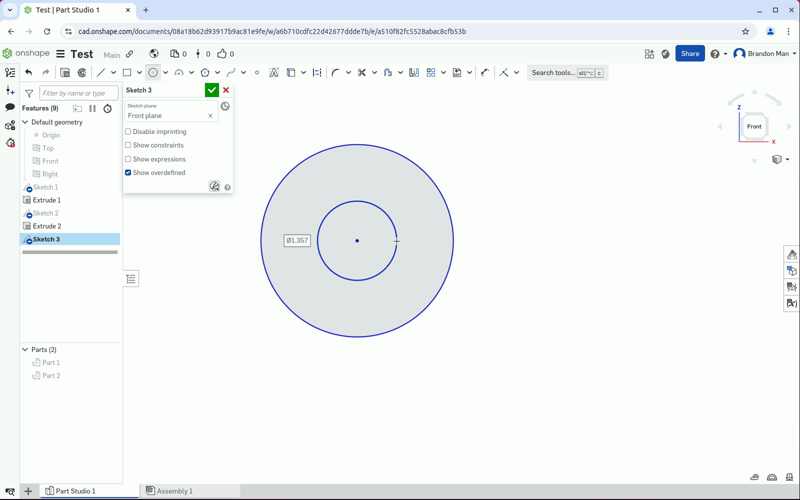
scroll(-6)
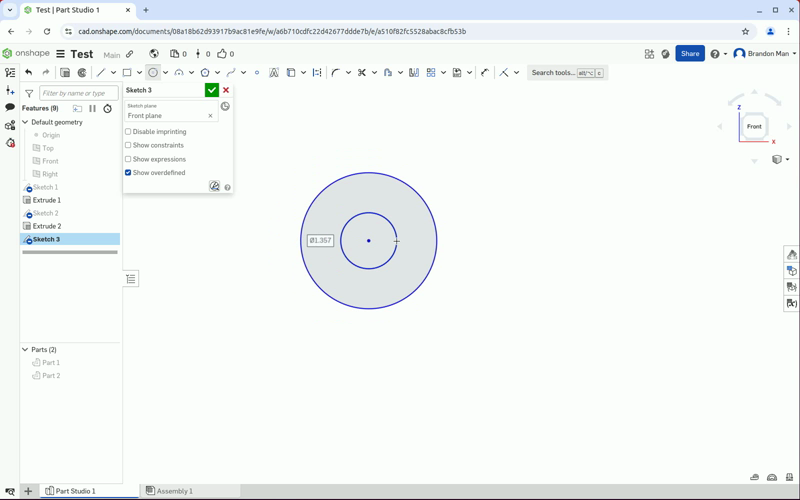
scroll(-6)
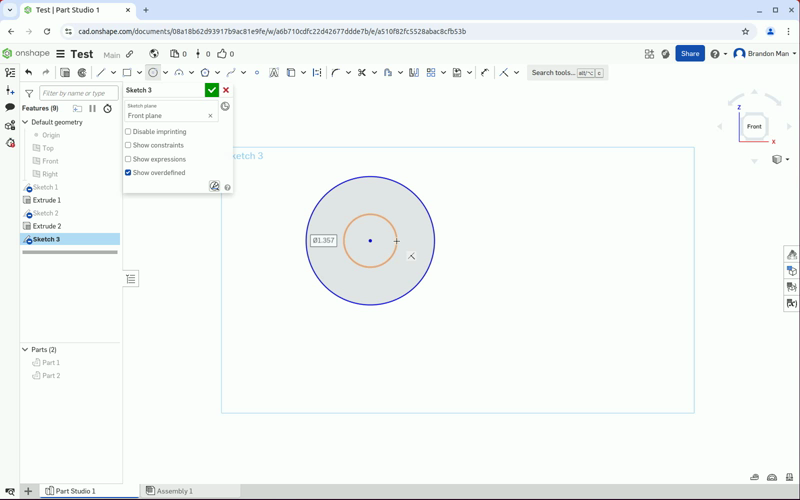
scroll(-6)
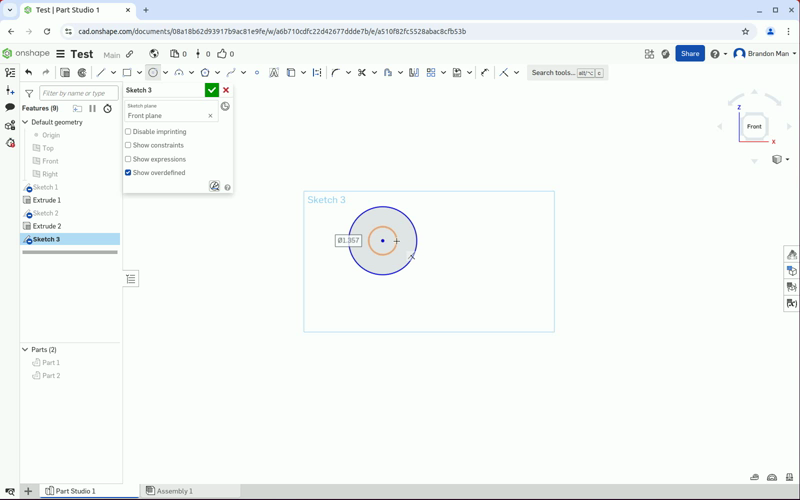
scroll(-6)
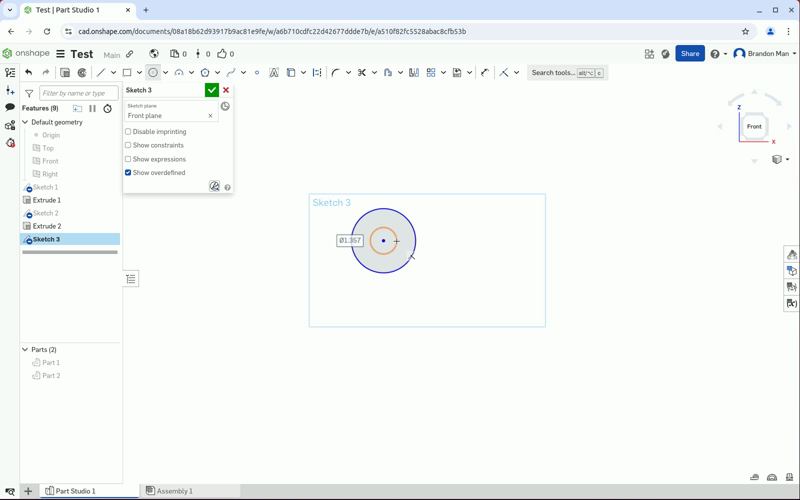
scroll(-6)
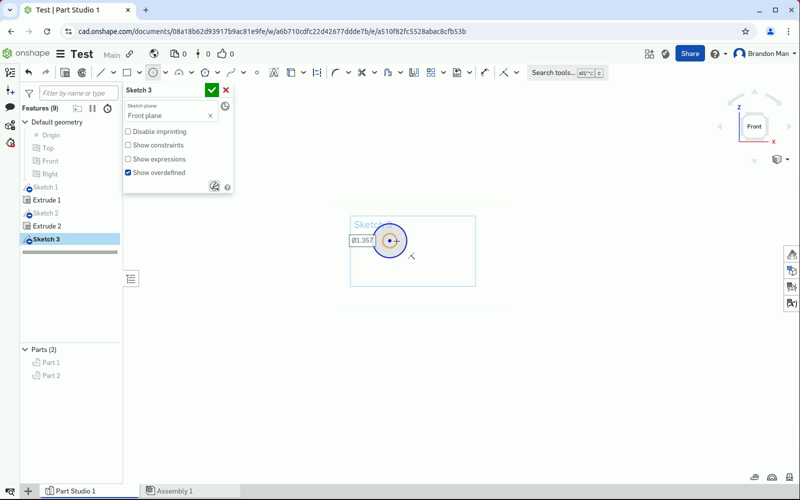
scroll(-6)
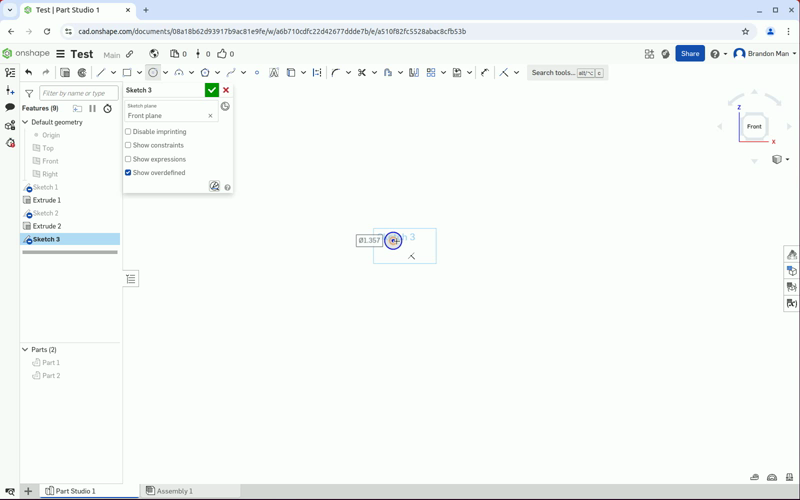
key(esc)
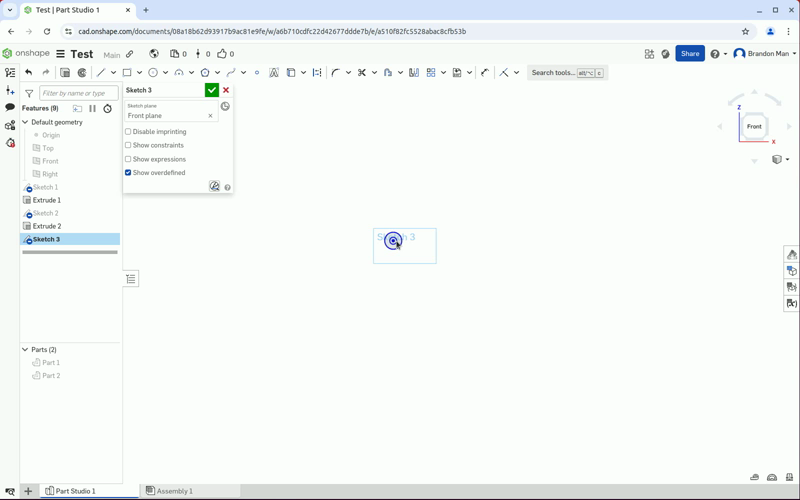
mouse_move(390, 233)
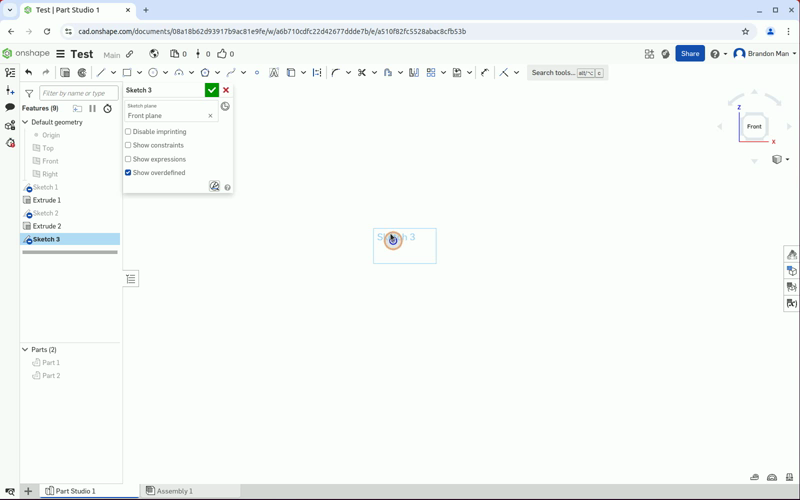
scroll(6)
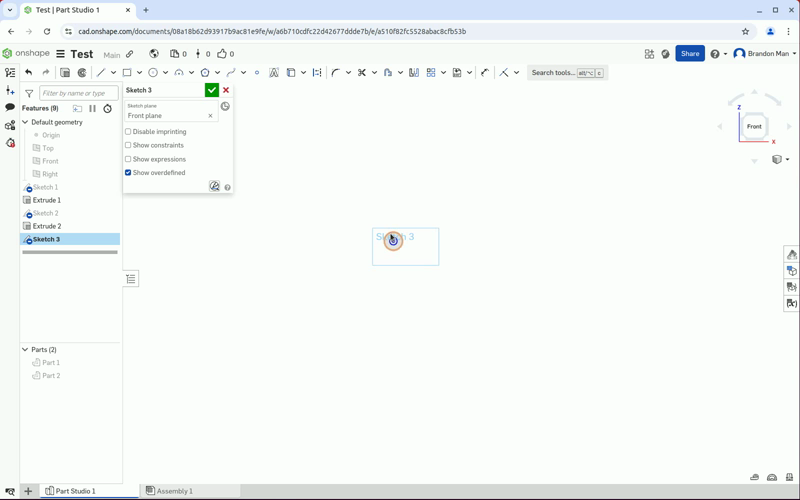
scroll(6)
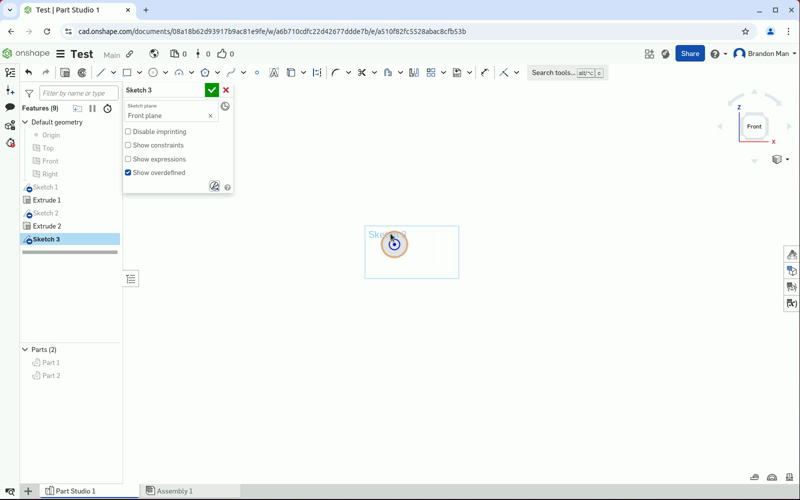
scroll(6)
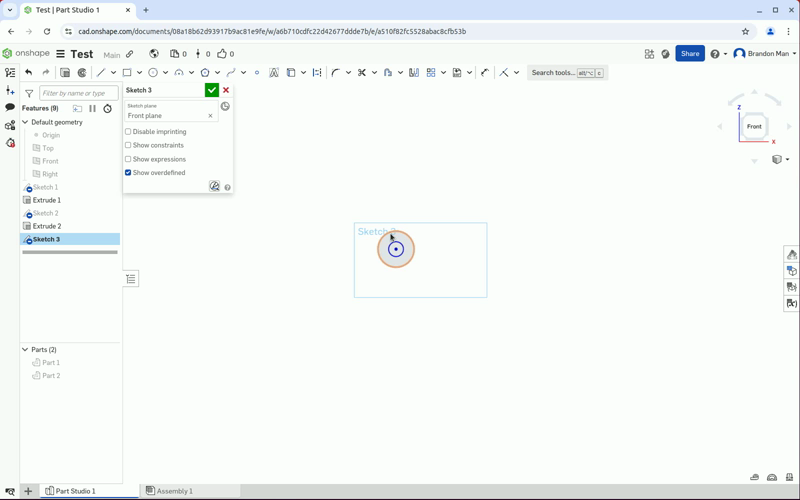
scroll(6)
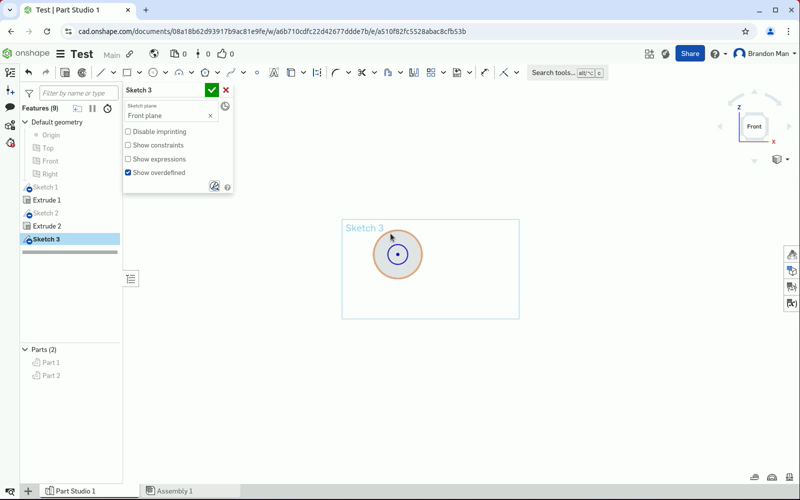
scroll(6)
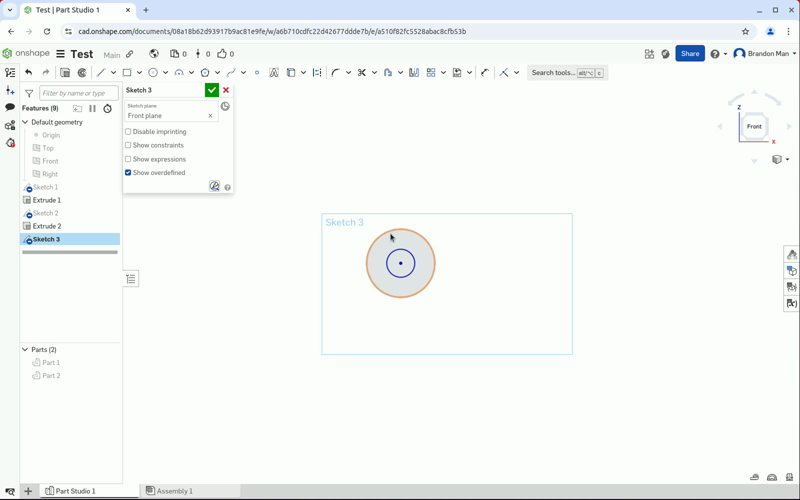
scroll(6)
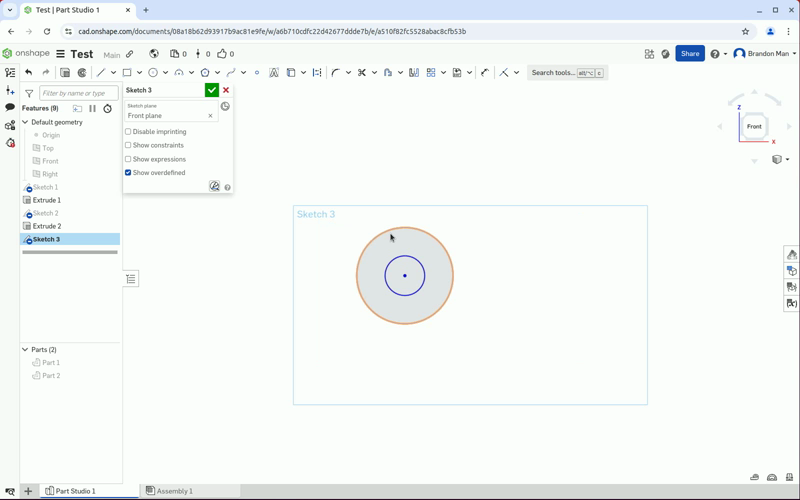
scroll(6)
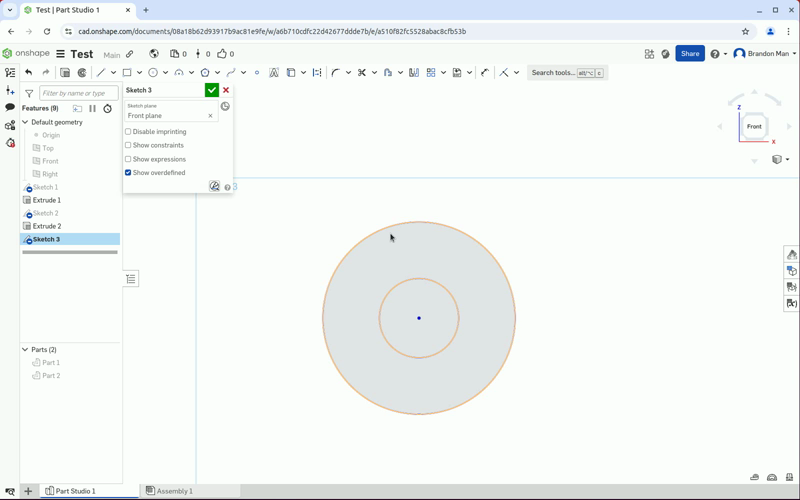
click(390, 233)
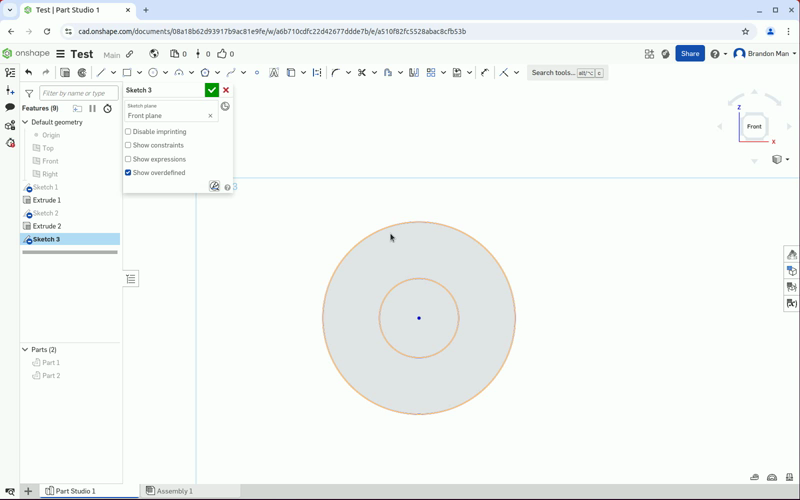
scroll(-6)
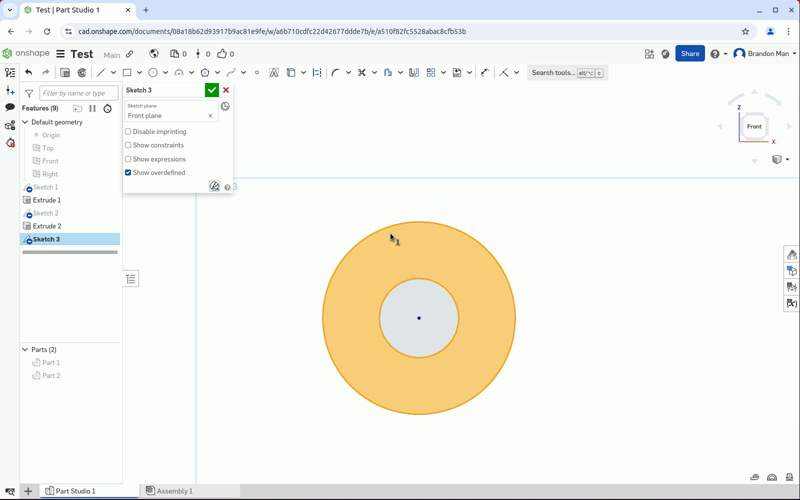
scroll(-6)
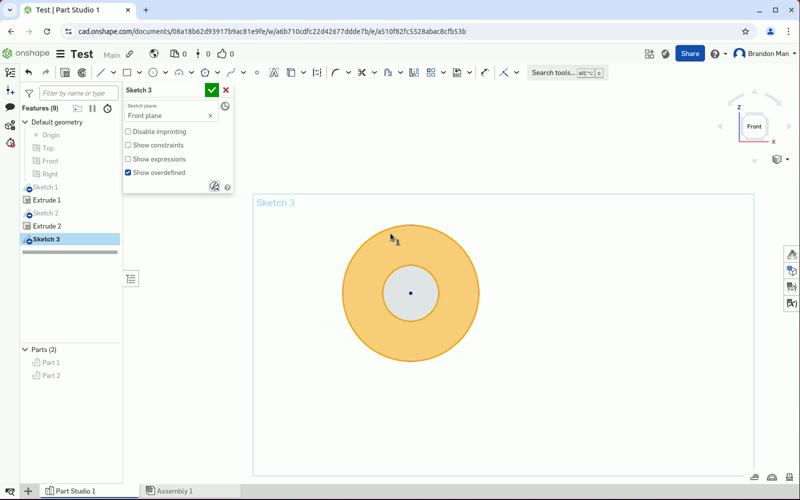
scroll(-6)
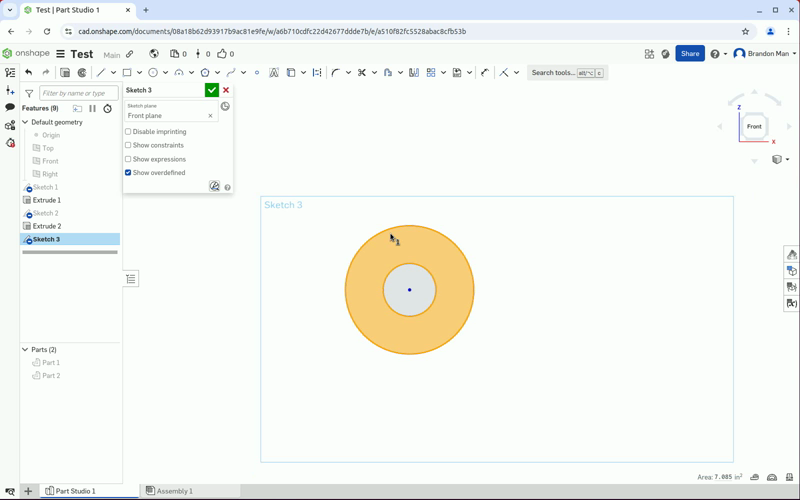
scroll(-6)
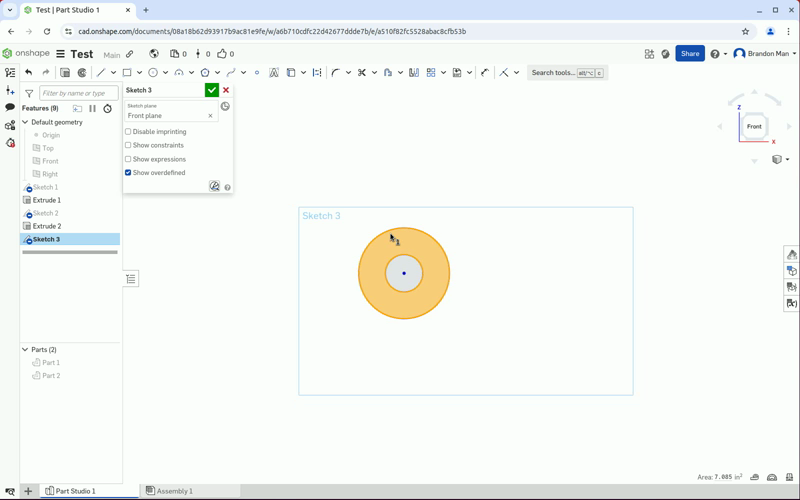
scroll(-6)
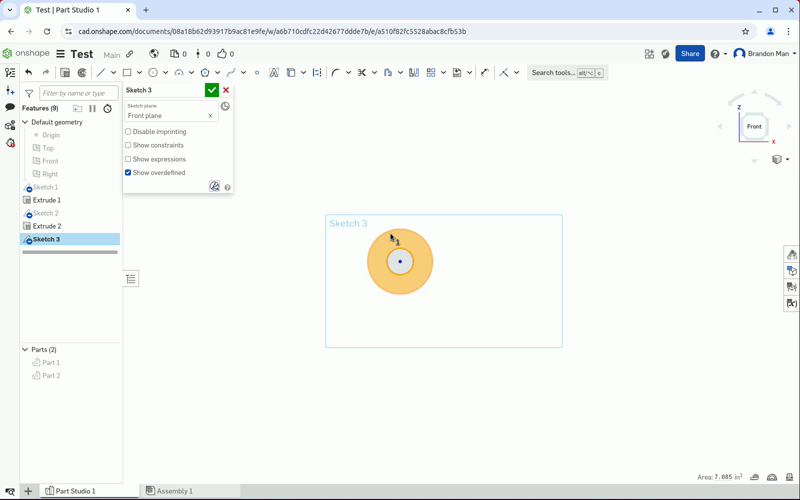
scroll(-6)
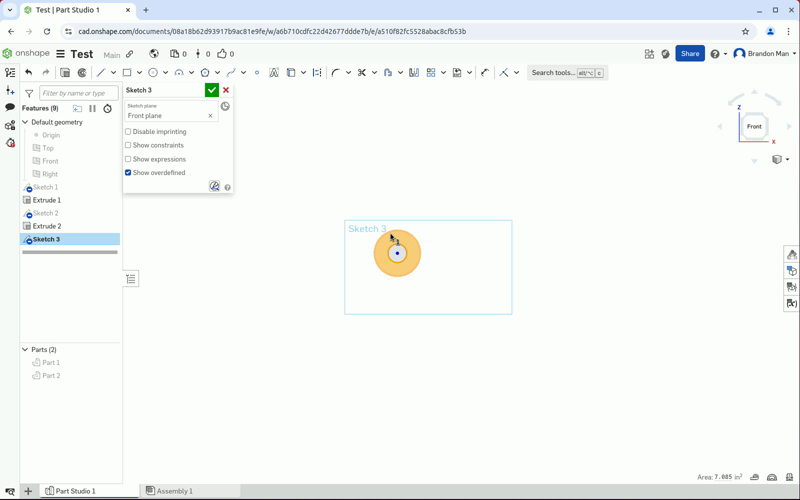
scroll(-6)
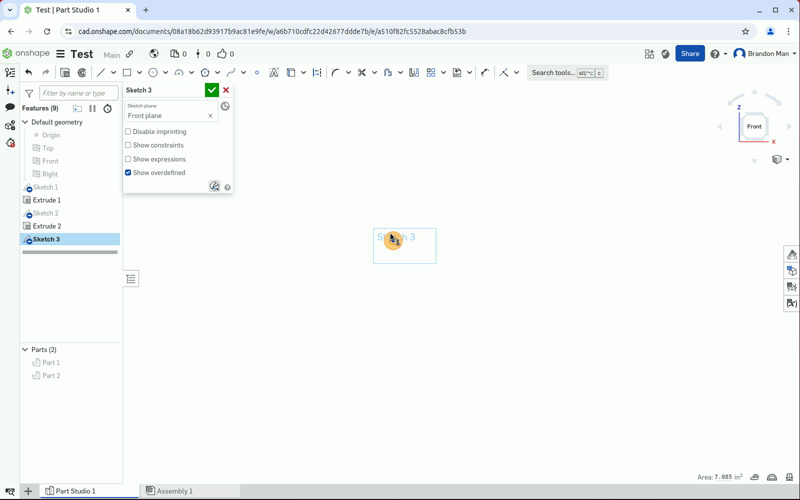
mouse_move(73, 352)
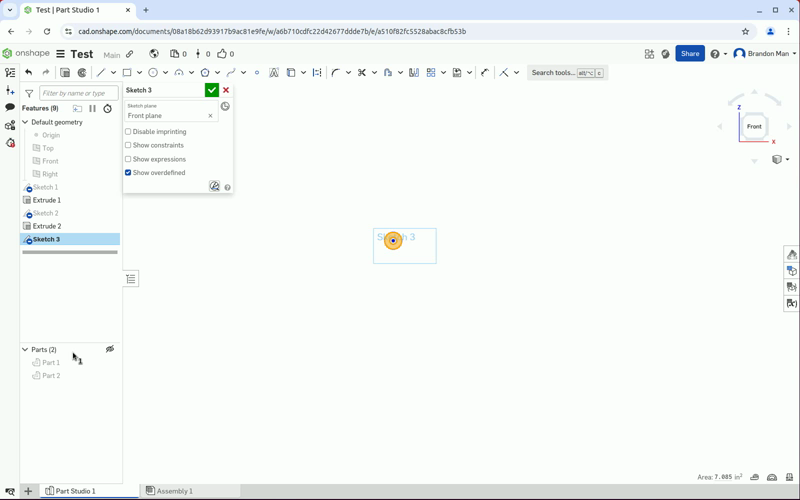
key(shift+y)
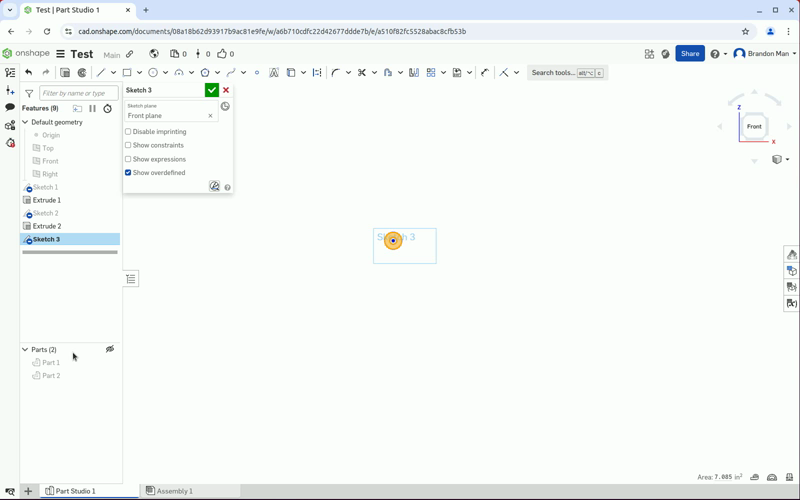
key(shift+e)
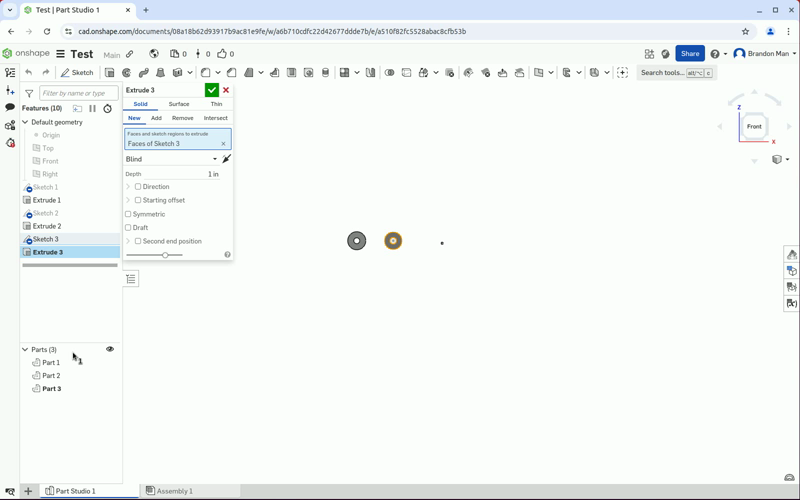
mouse_move(143, 106)
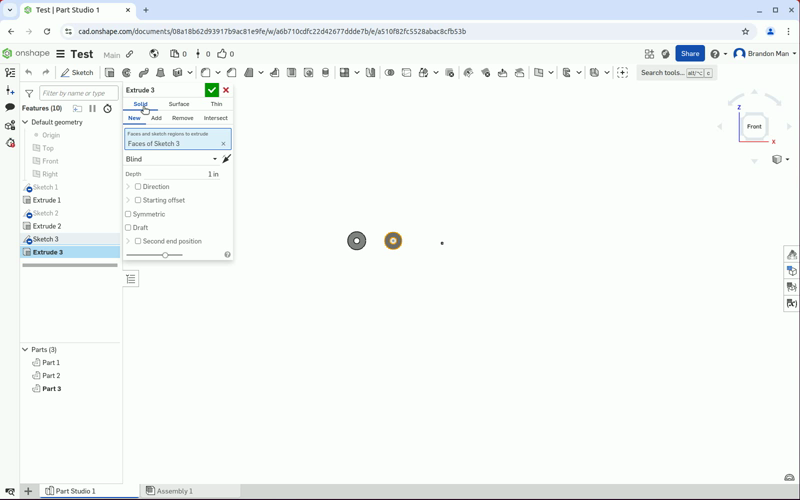
click(143, 106)
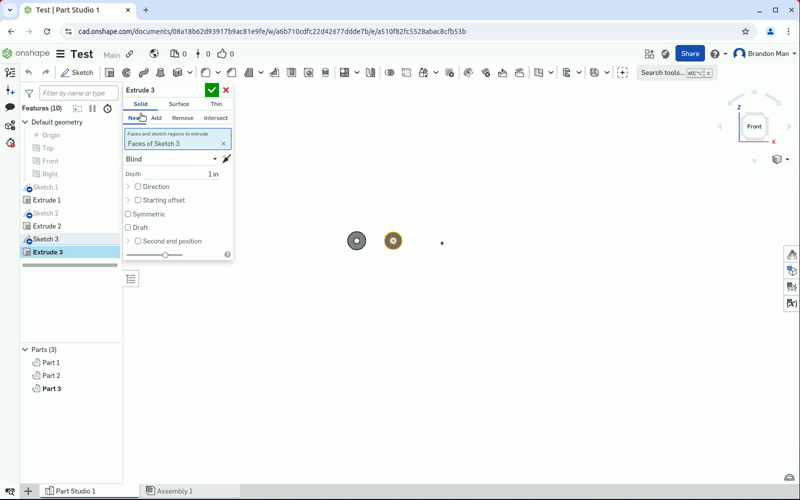
mouse_move(137, 120)
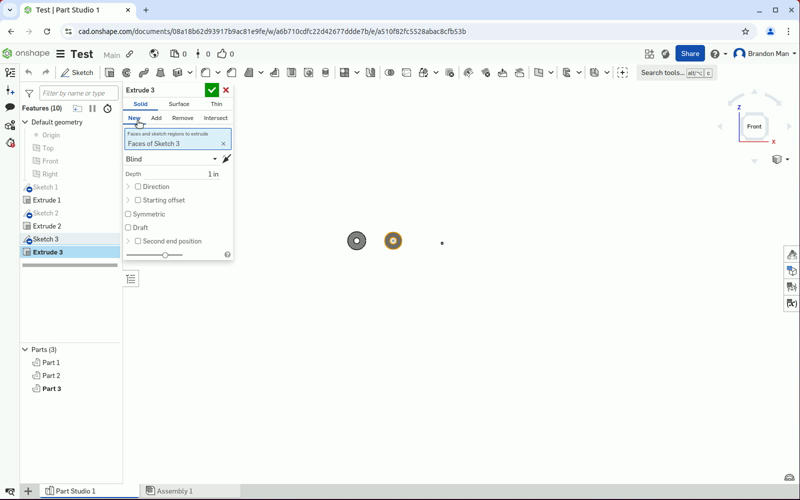
click(137, 120)
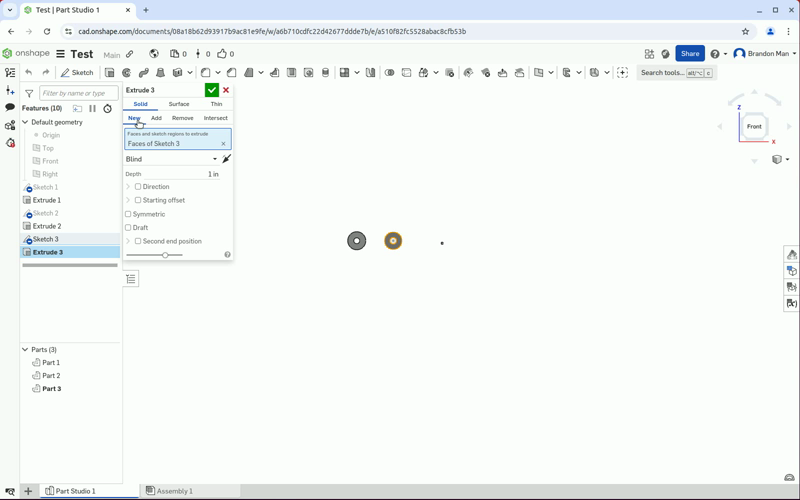
key(tab, 4)
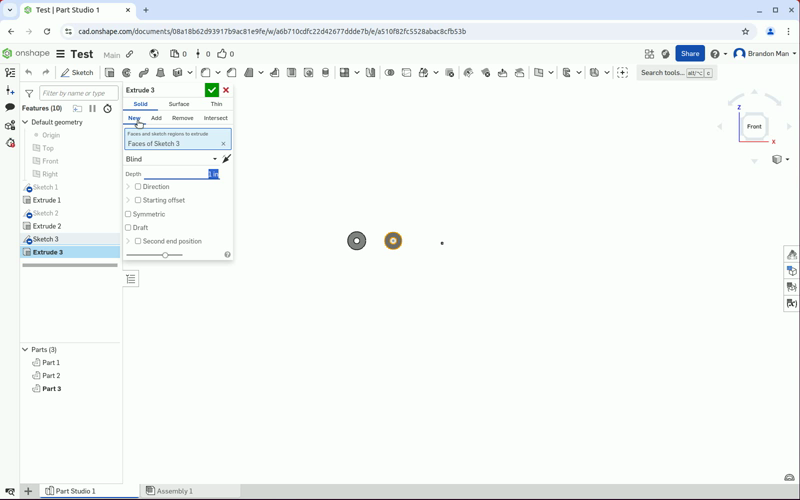
text(2.407)
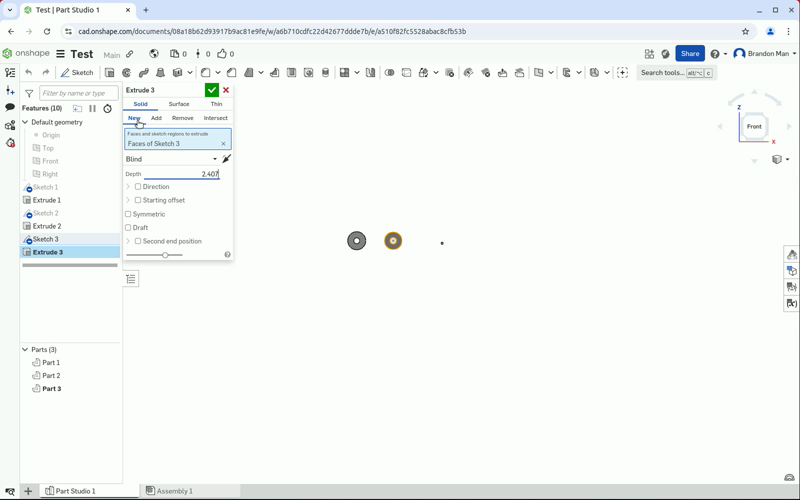
key(enter)
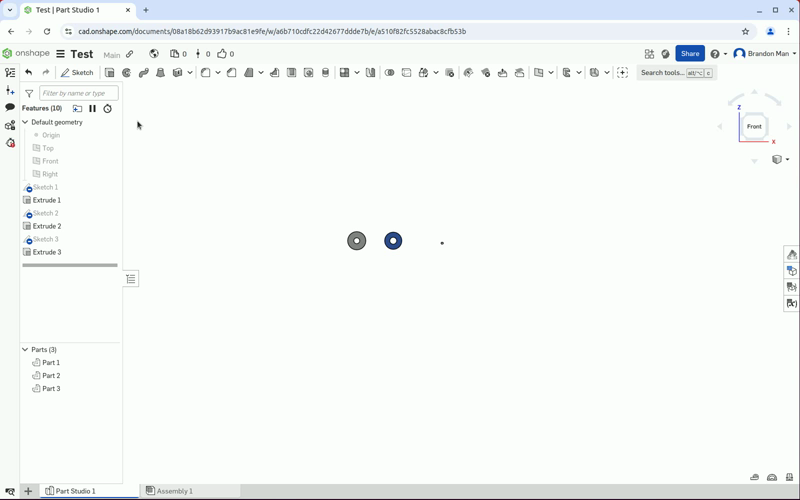
key(shift+h)
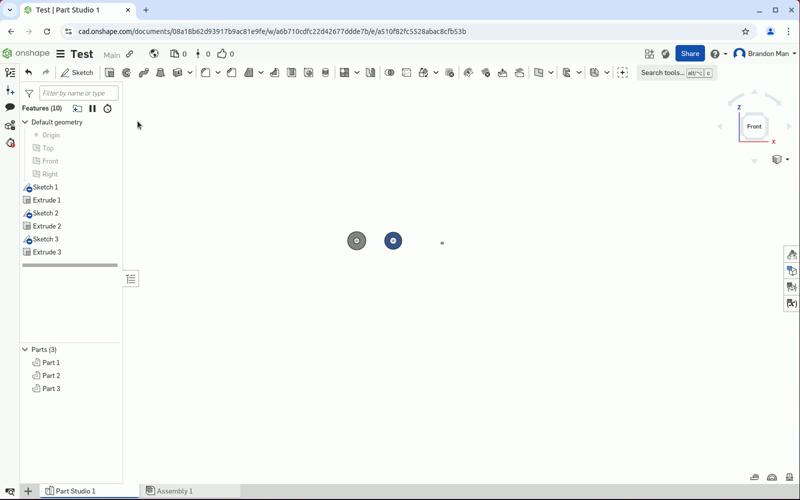
key(shift+h)
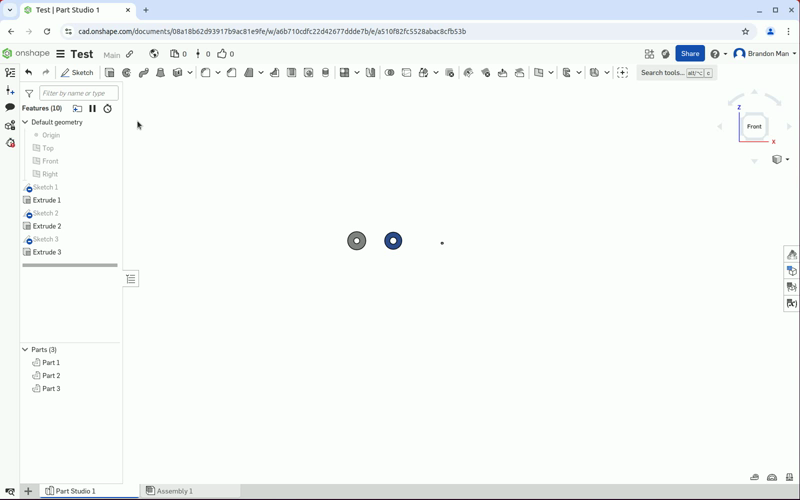
mouse_move(73, 189)
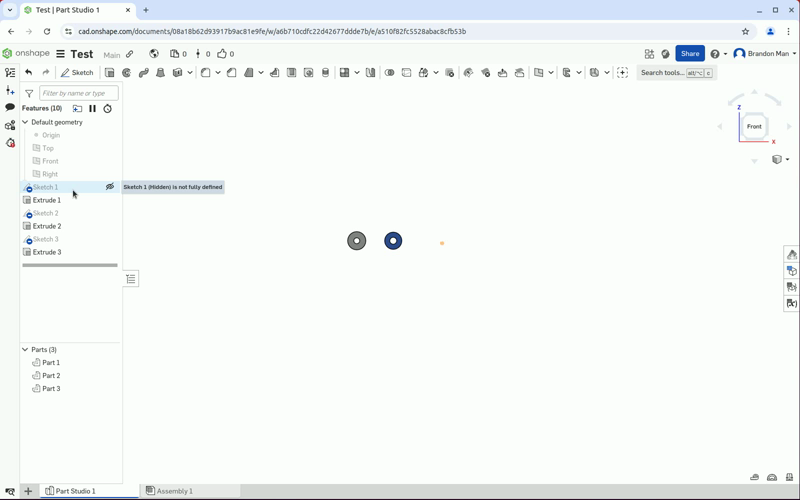
click(73, 189)
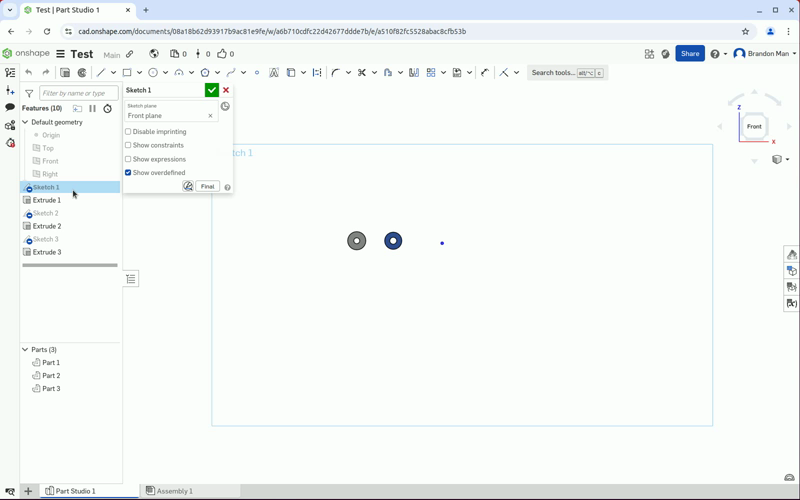
mouse_move(229, 92)
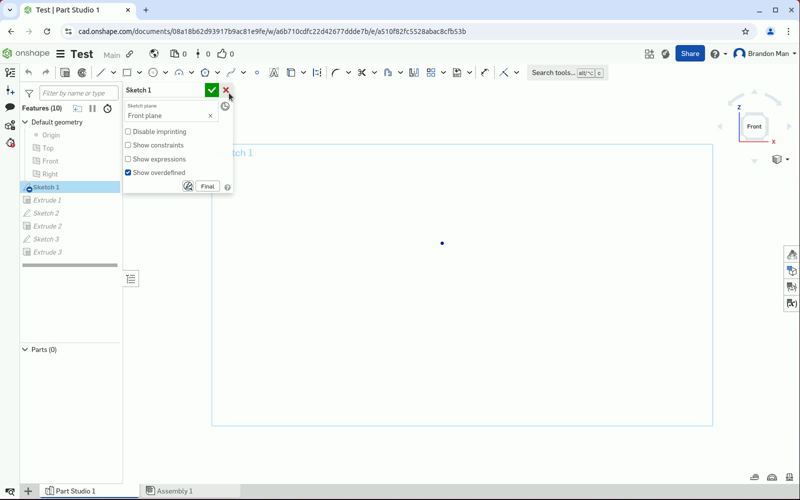
click(229, 92)
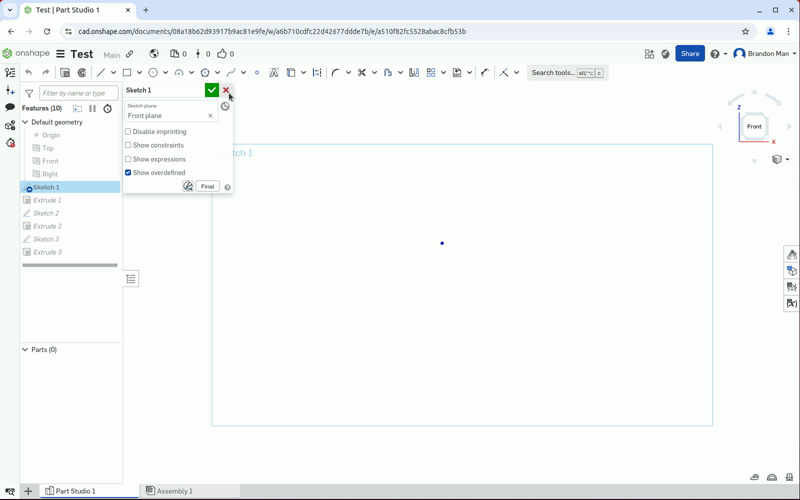
key(shift+s)
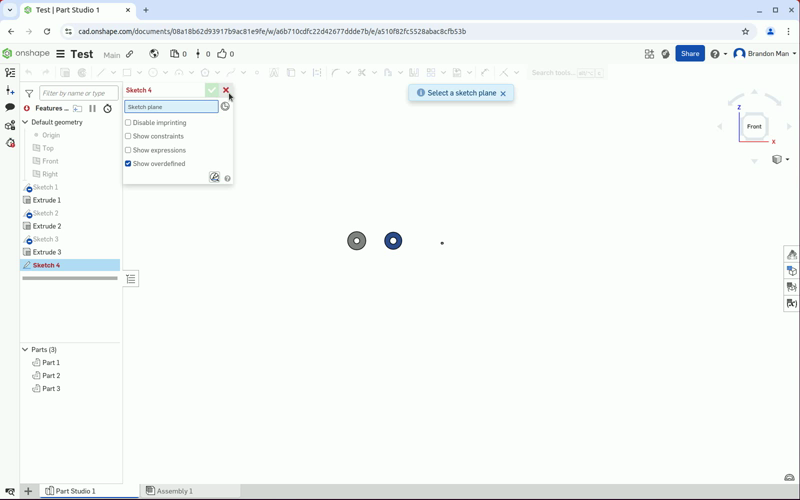
mouse_move(73, 163)
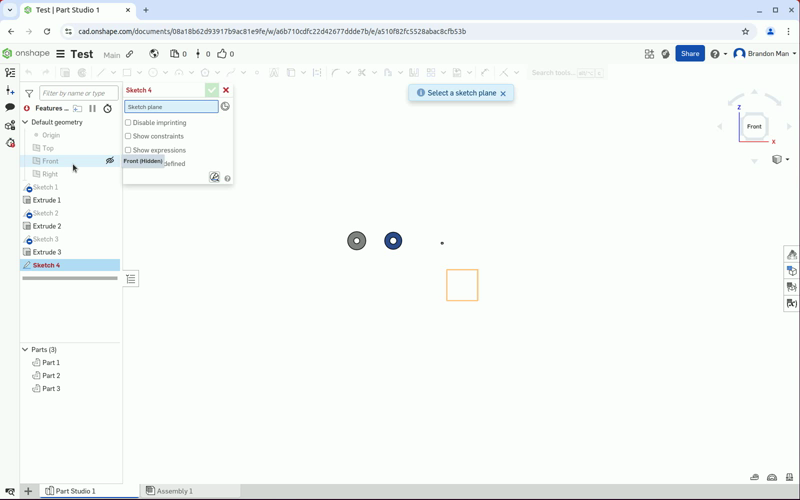
click(73, 163)
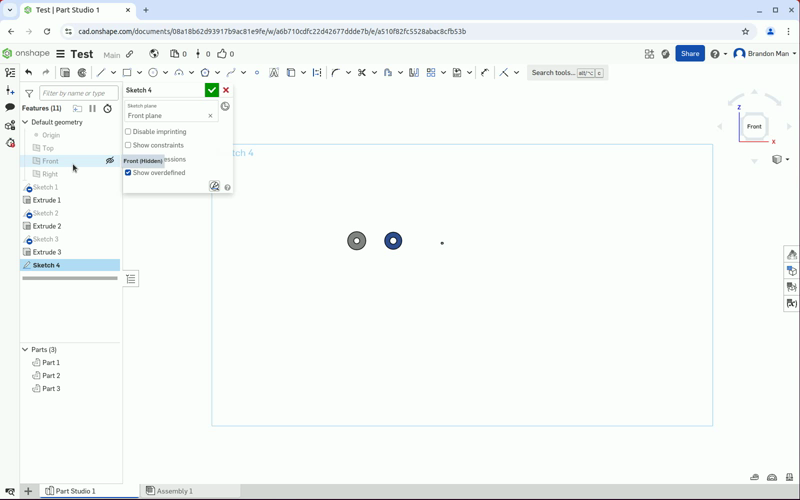
mouse_move(73, 352)
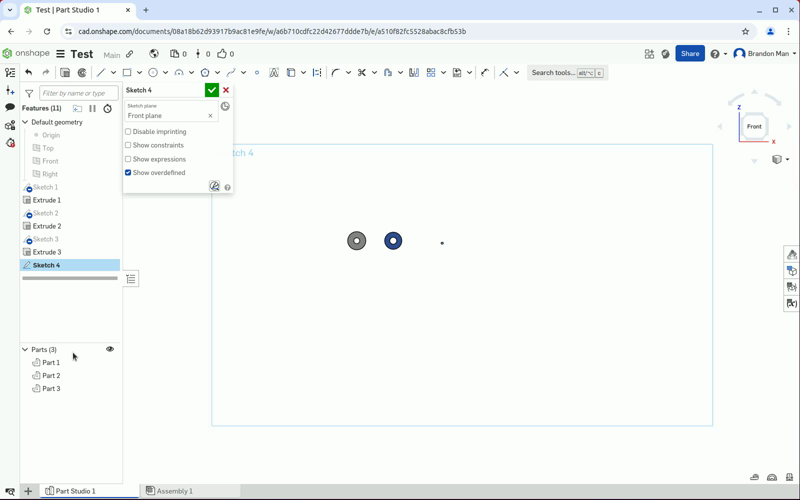
key(y)
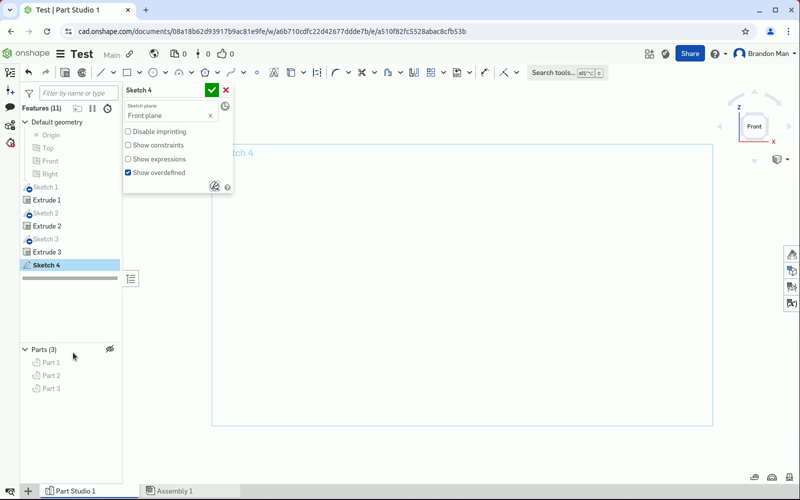
key(c)
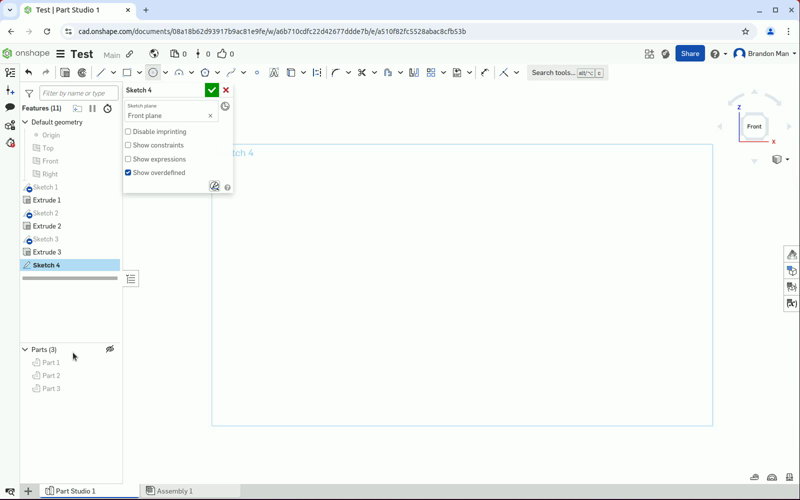
key_down(shift)
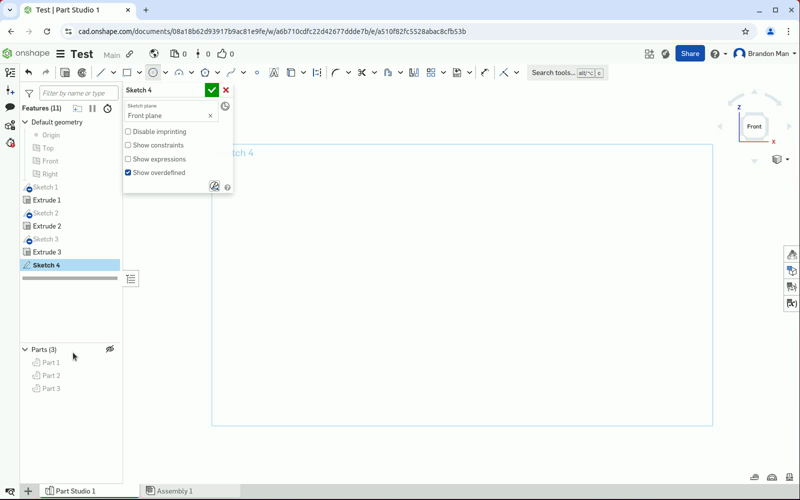
mouse_move(442, 243)
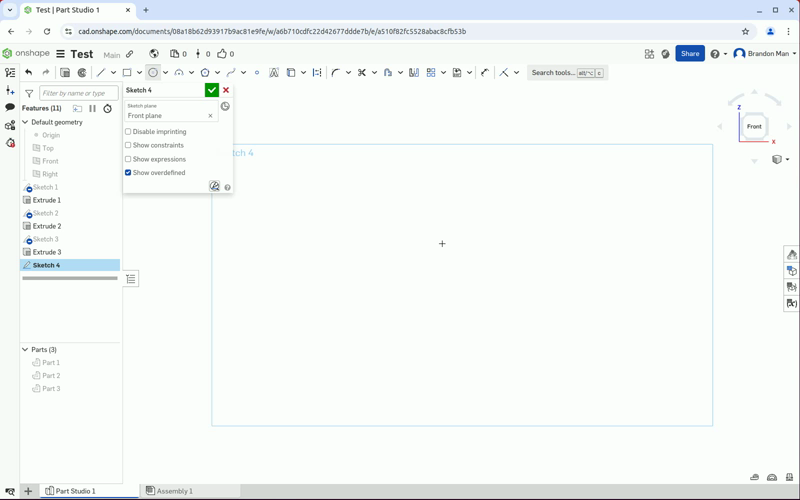
click(442, 243)
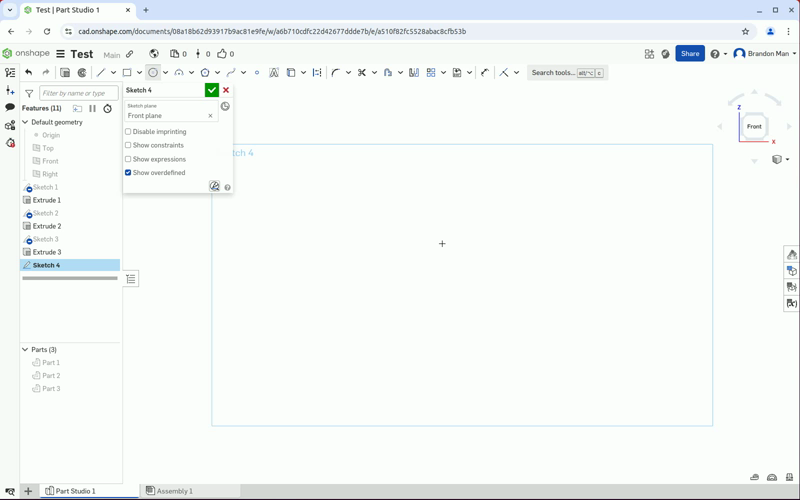
key_up(shift)
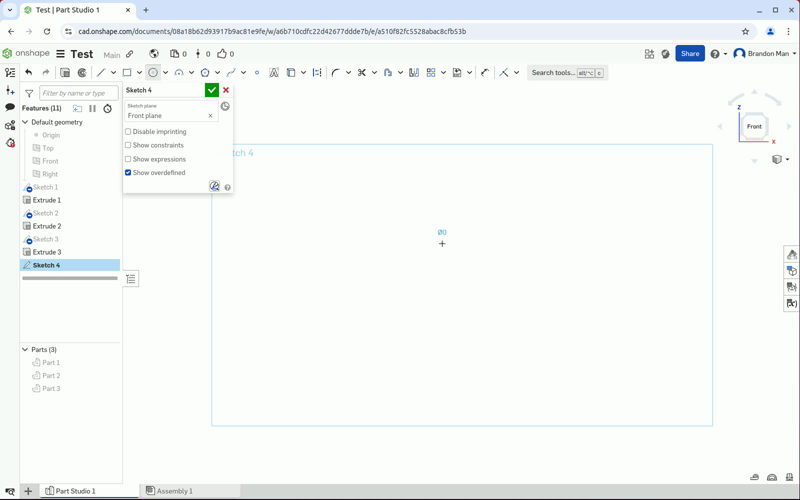
mouse_move(443, 243)
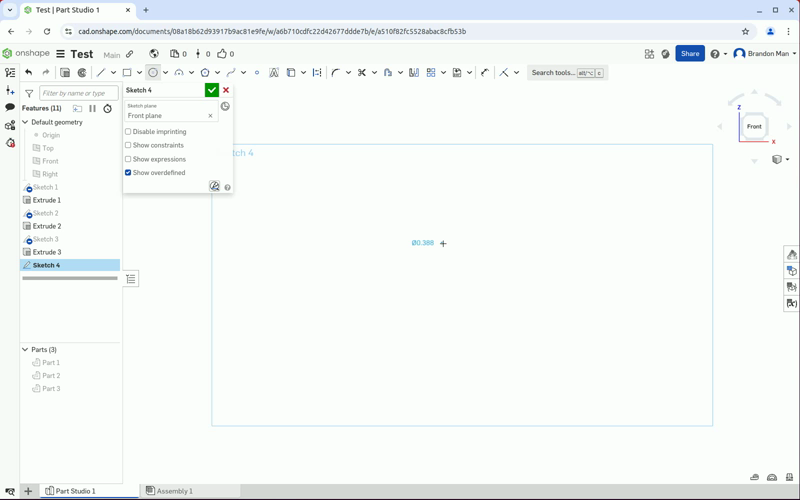
scroll(6)
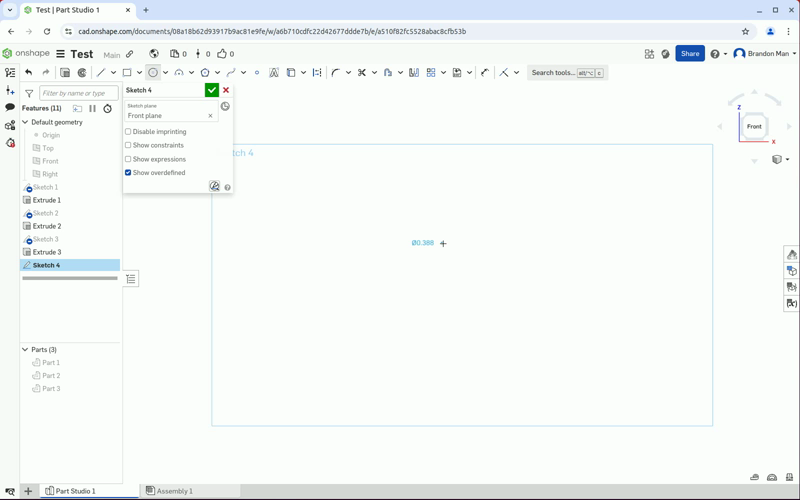
scroll(6)
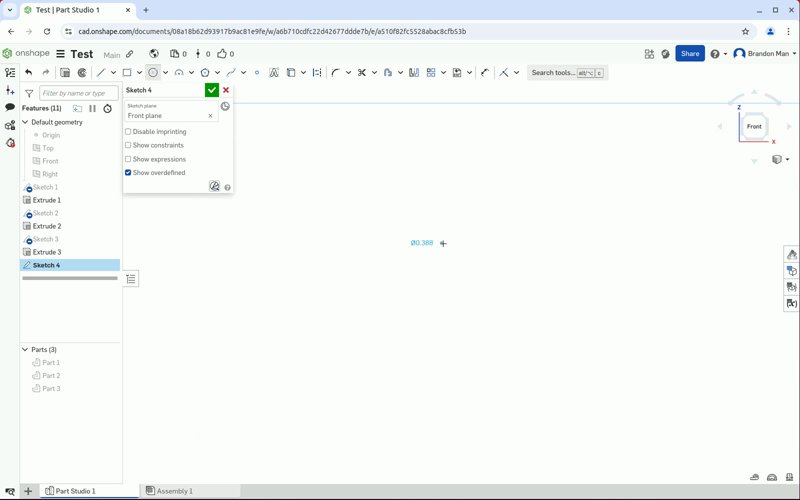
scroll(6)
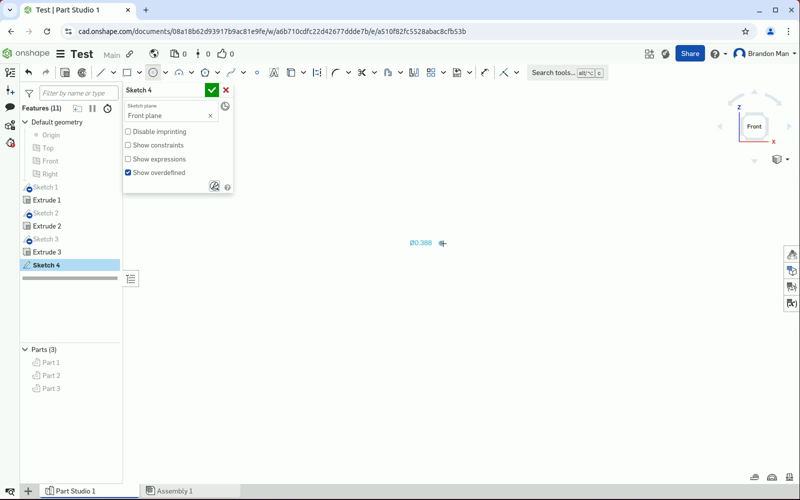
scroll(6)
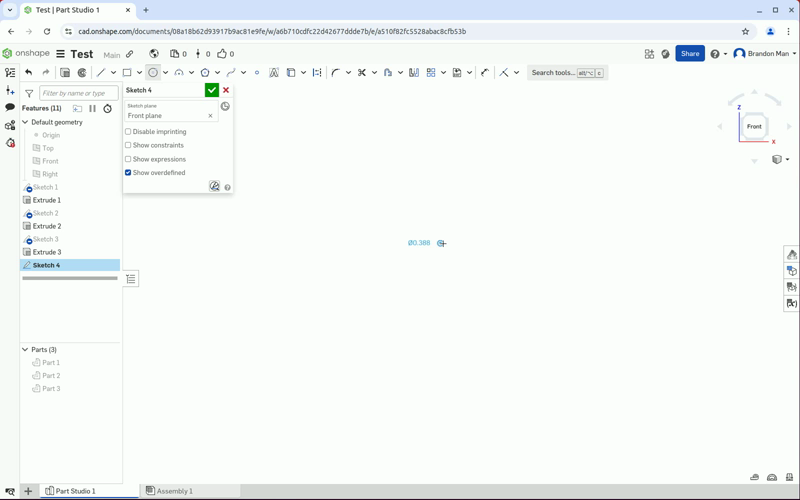
scroll(6)
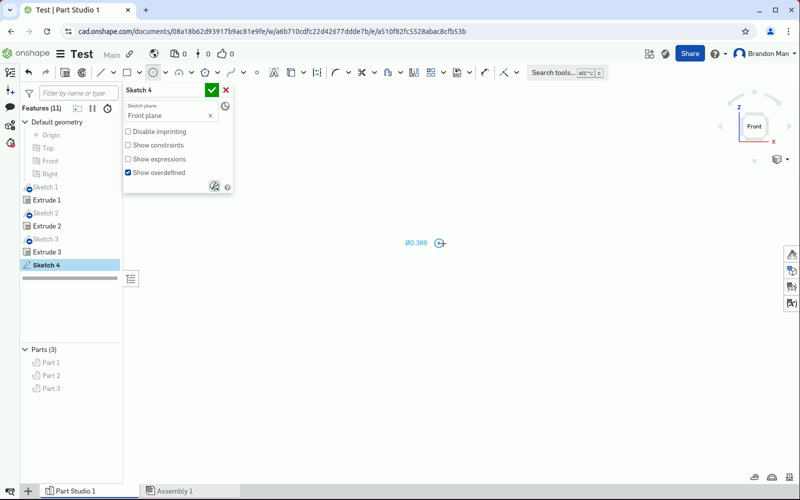
scroll(6)
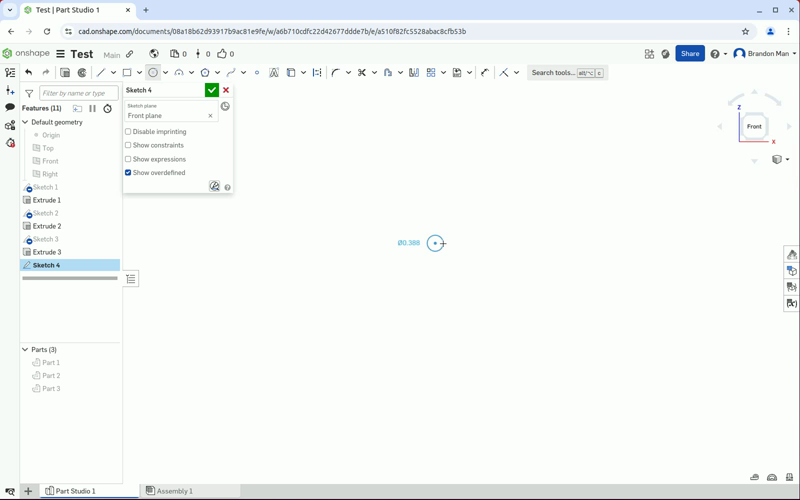
scroll(6)
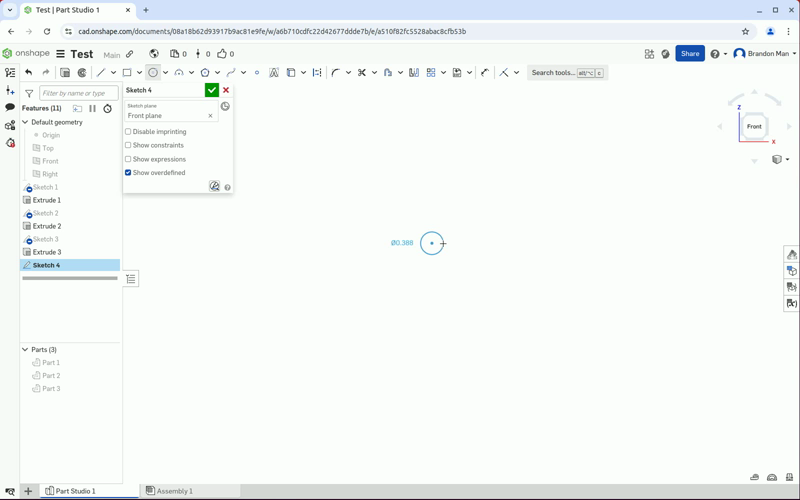
click(443, 243)
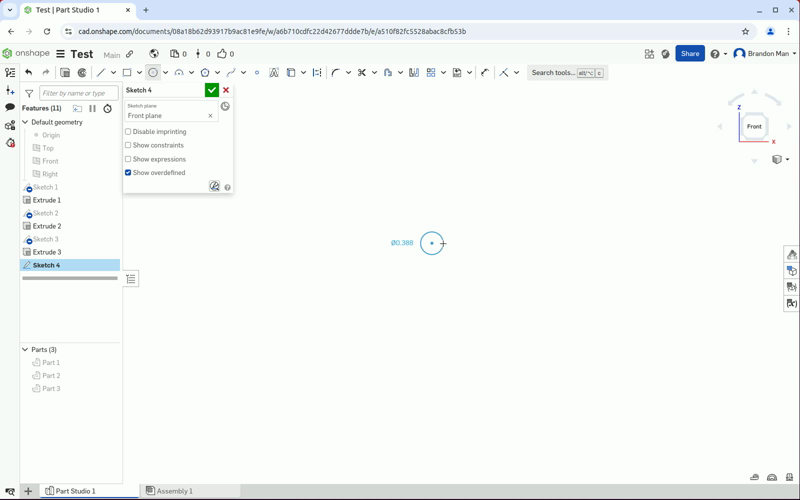
scroll(-6)
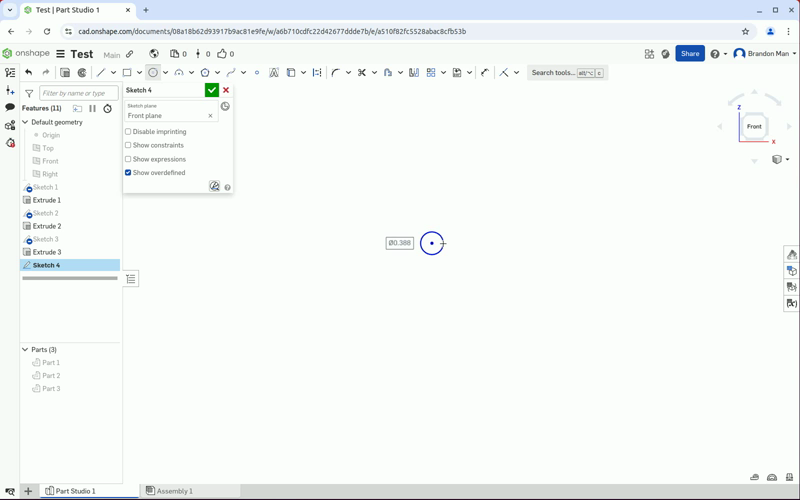
scroll(-6)
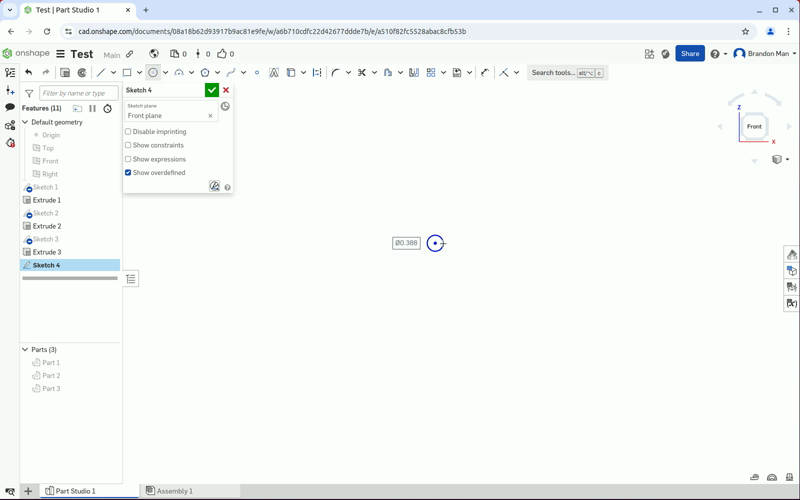
scroll(-6)
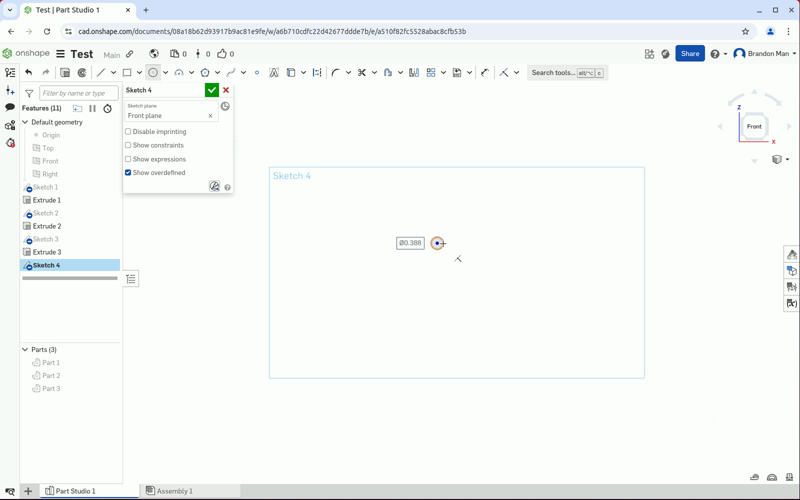
scroll(-6)
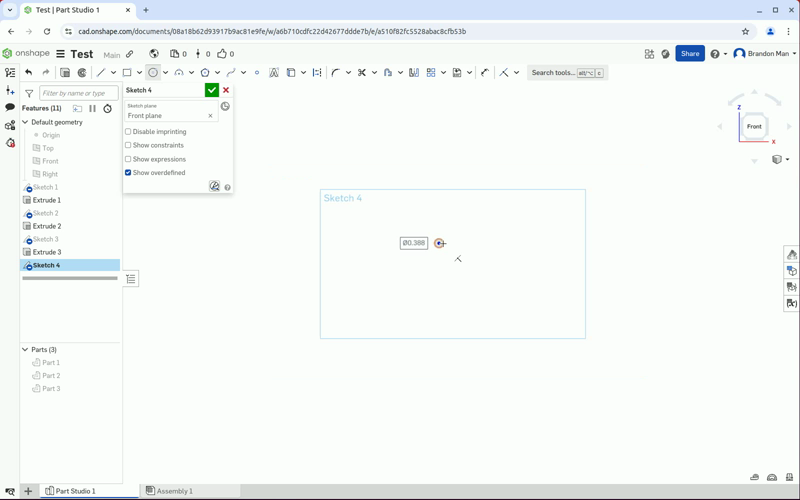
scroll(-6)
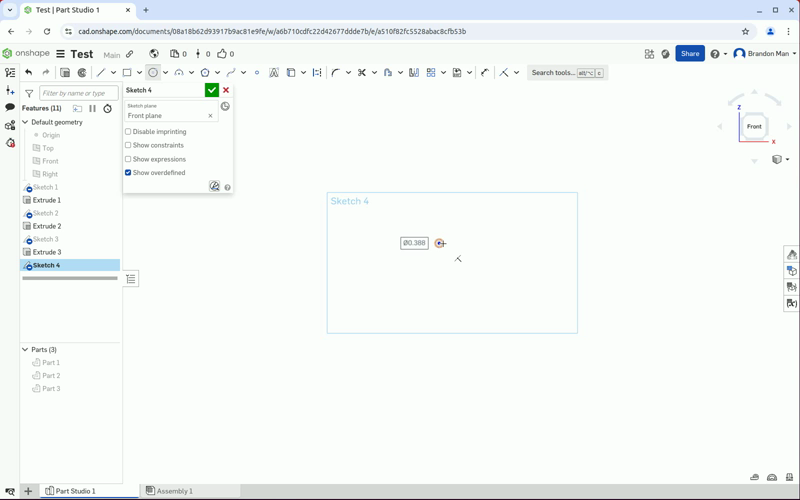
scroll(-6)
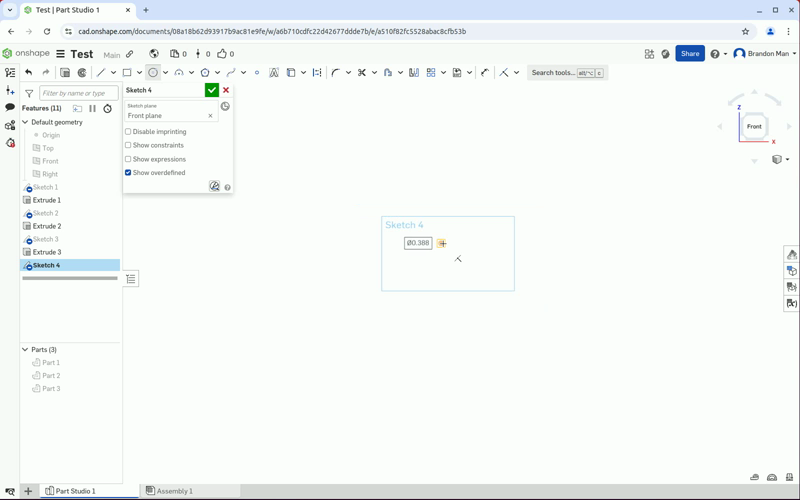
scroll(-6)
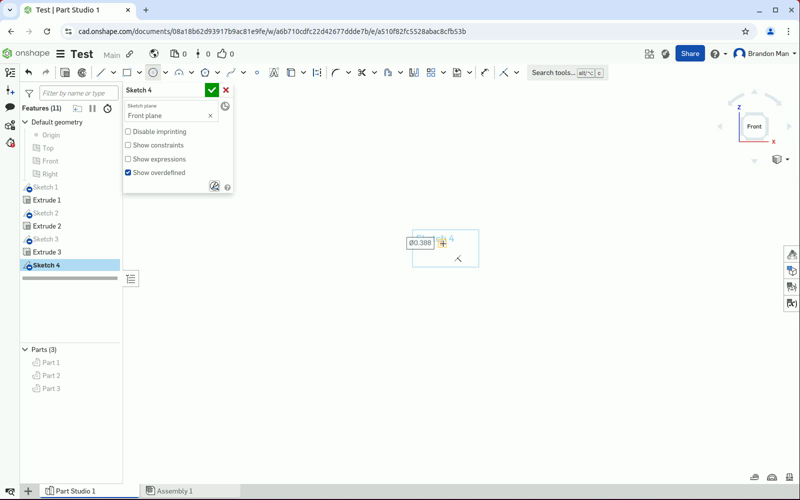
key(esc)
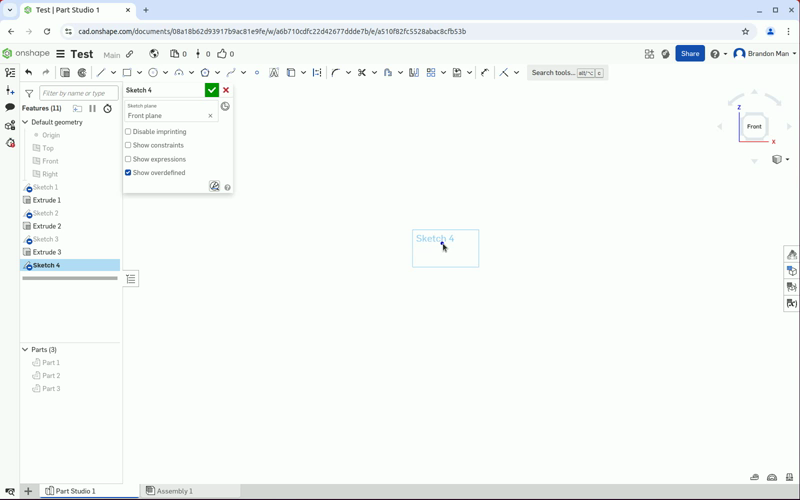
mouse_move(442, 243)
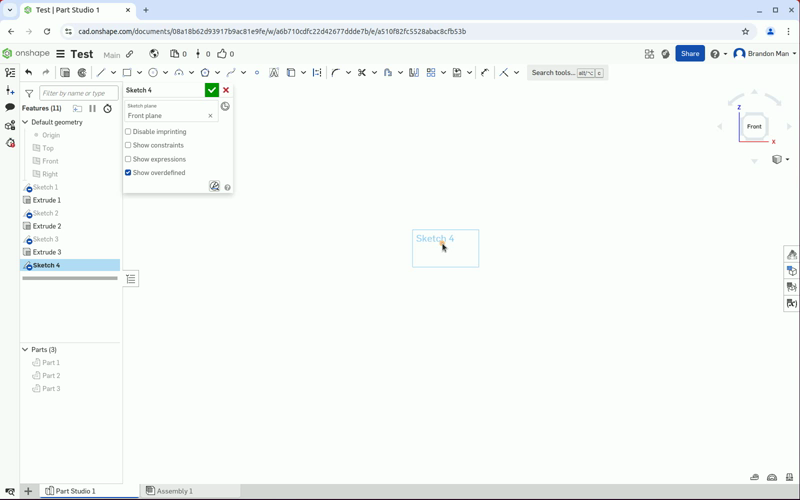
scroll(6)
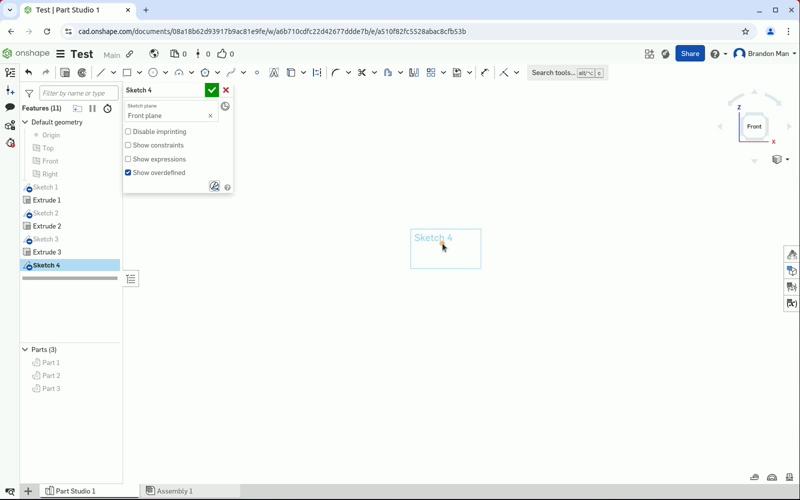
scroll(6)
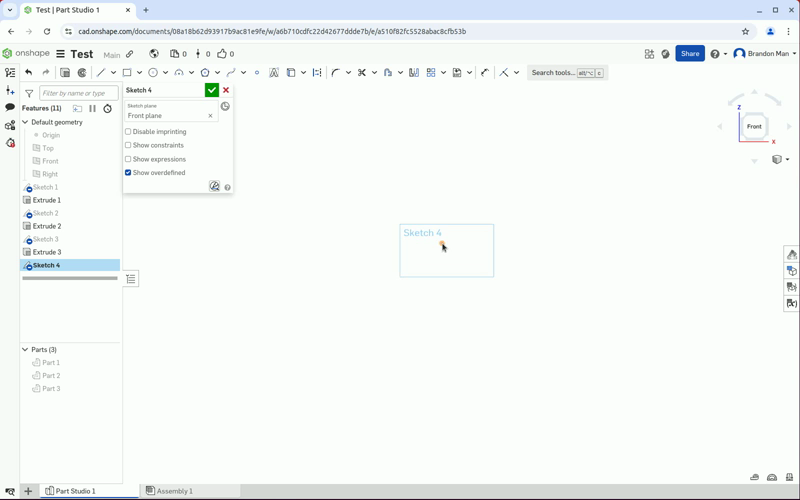
scroll(6)
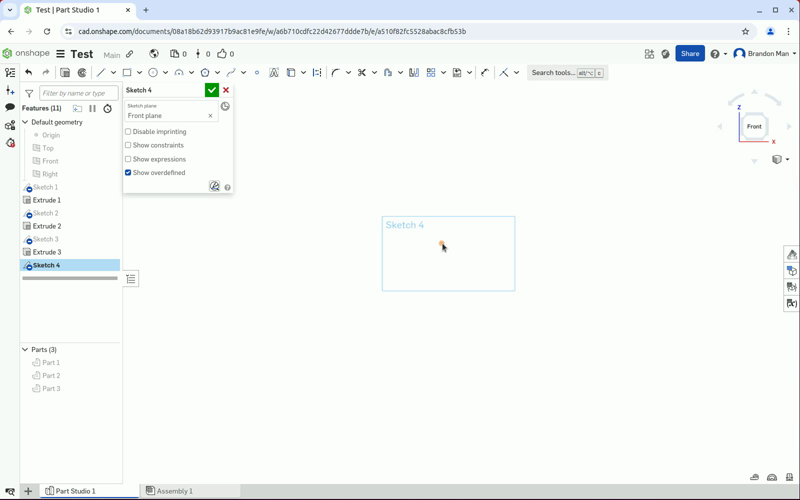
scroll(6)
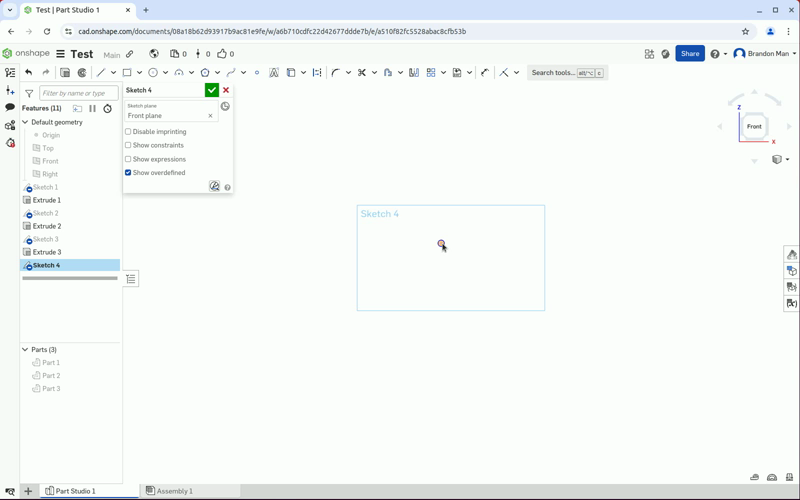
scroll(6)
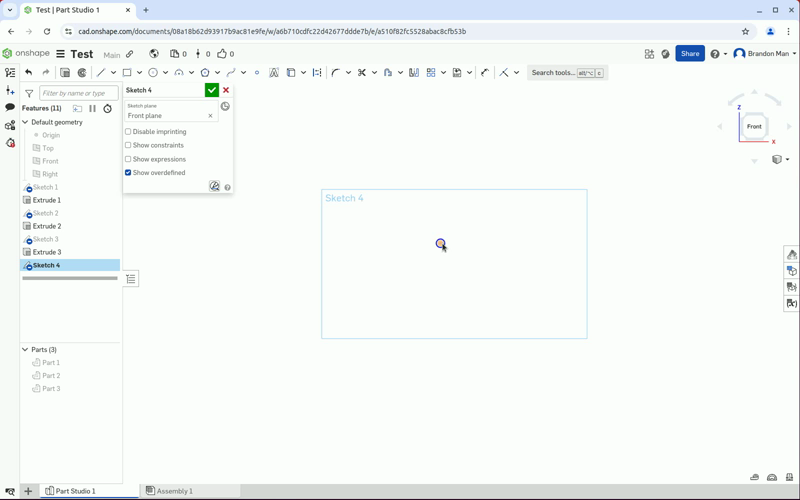
scroll(6)
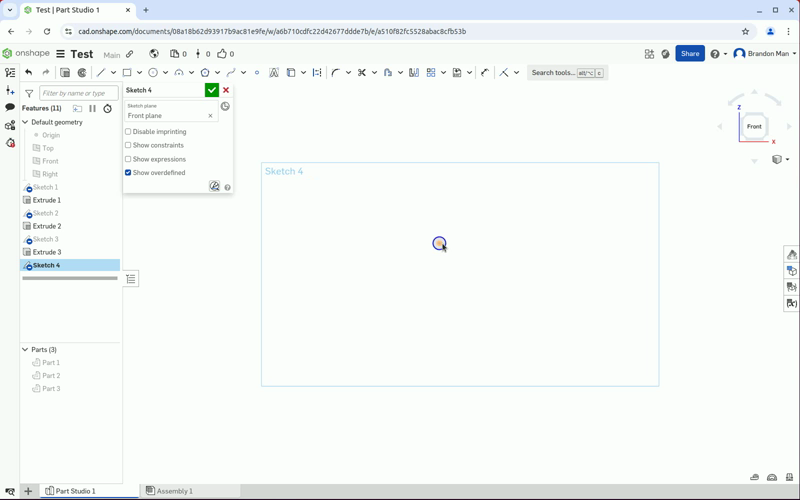
scroll(6)
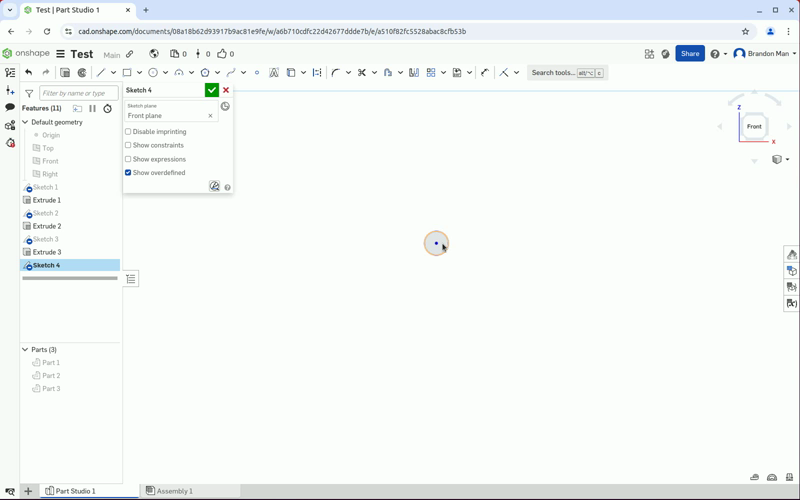
click(442, 243)
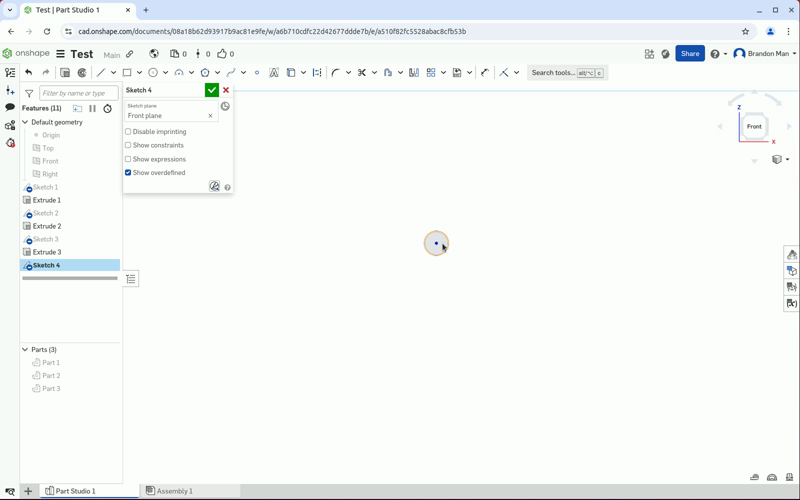
scroll(-6)
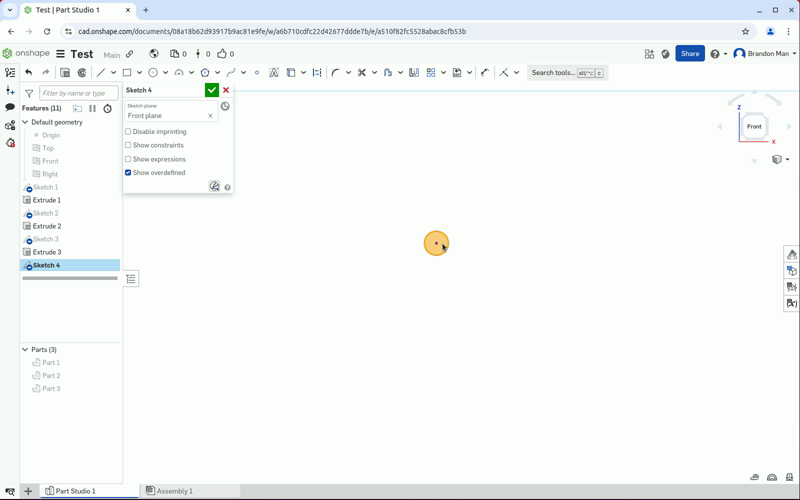
scroll(-6)
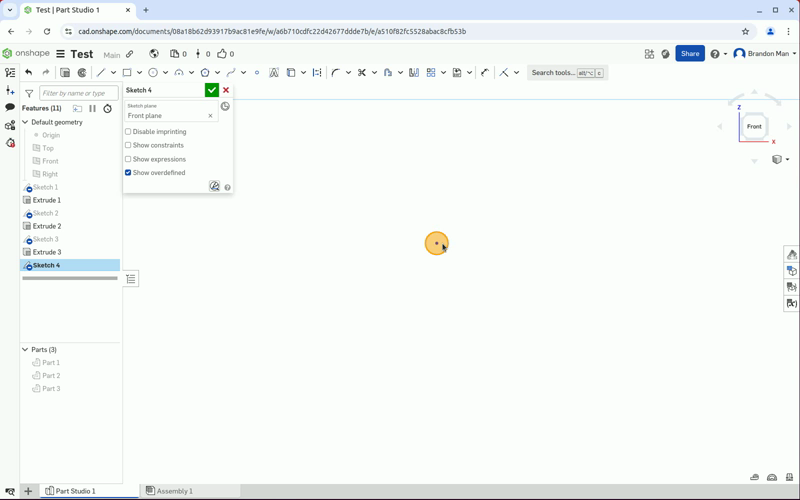
scroll(-6)
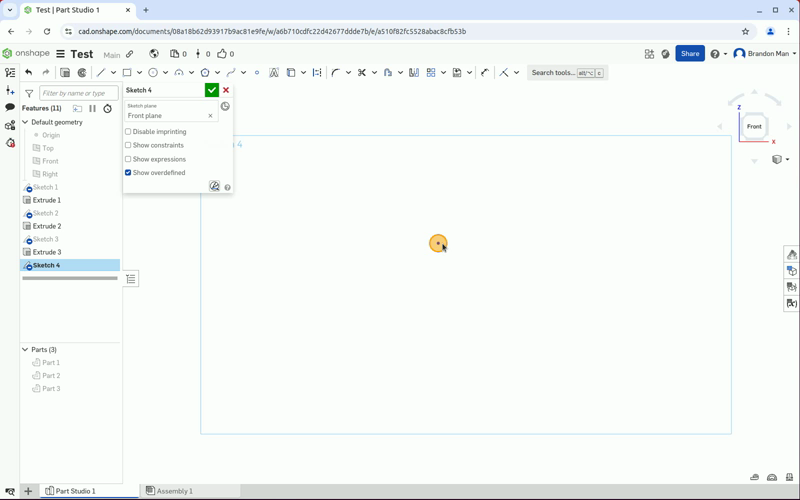
scroll(-6)
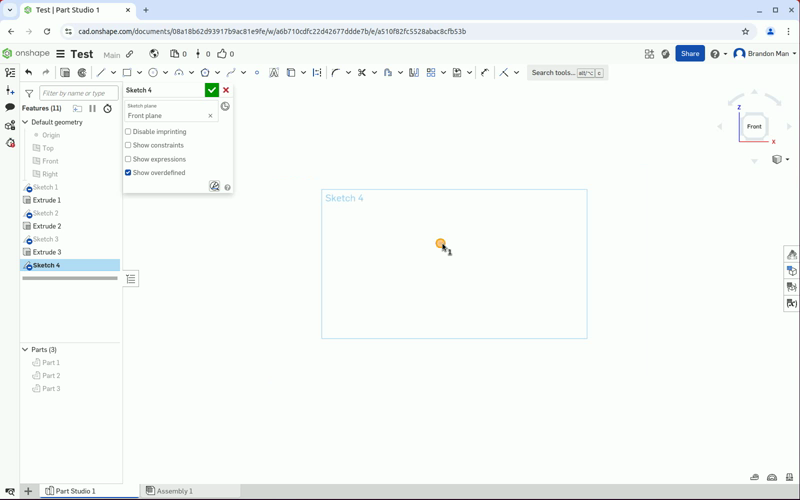
scroll(-6)
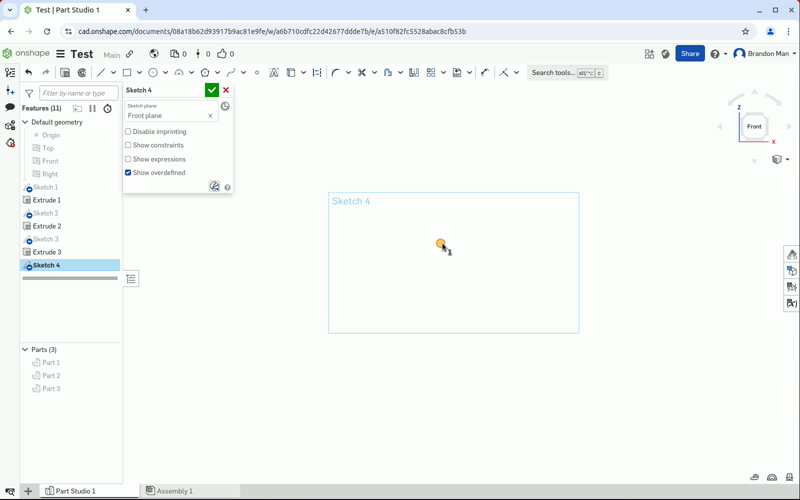
scroll(-6)
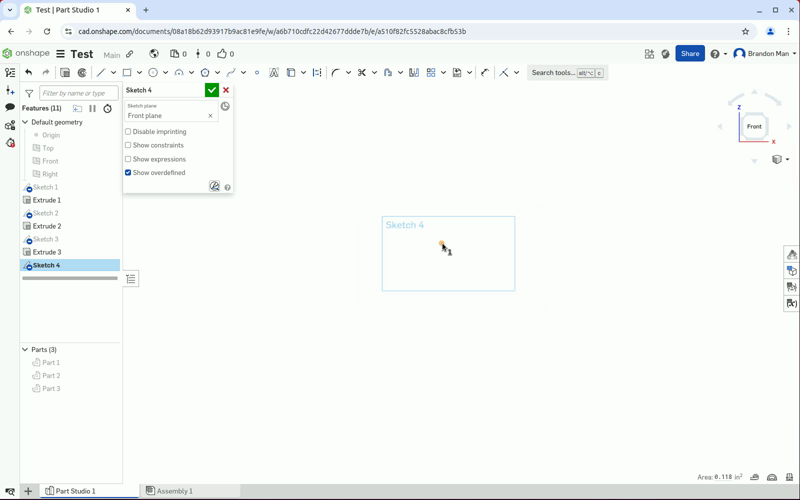
scroll(-6)
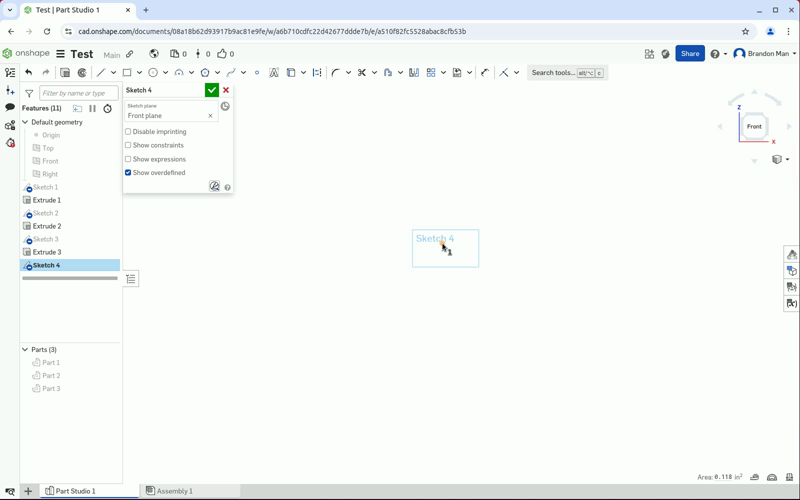
mouse_move(73, 352)
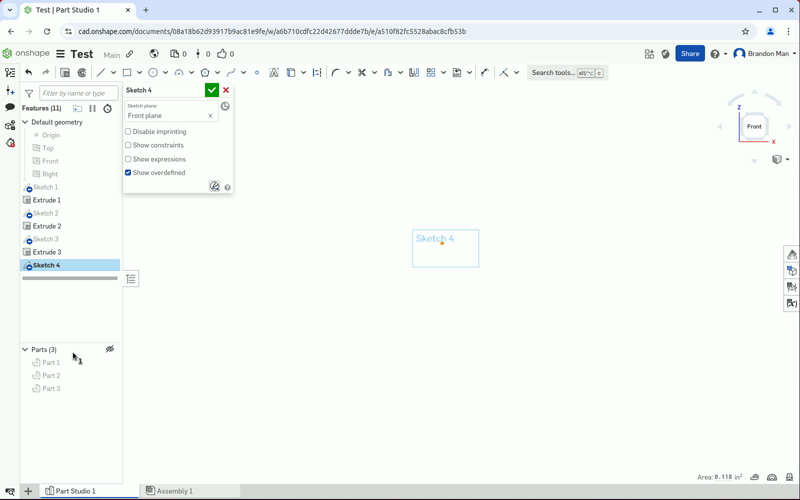
key(shift+y)
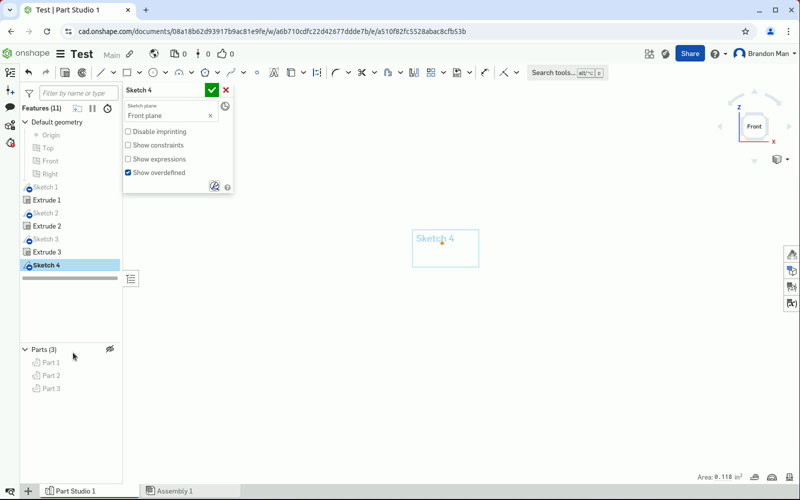
key(shift+e)
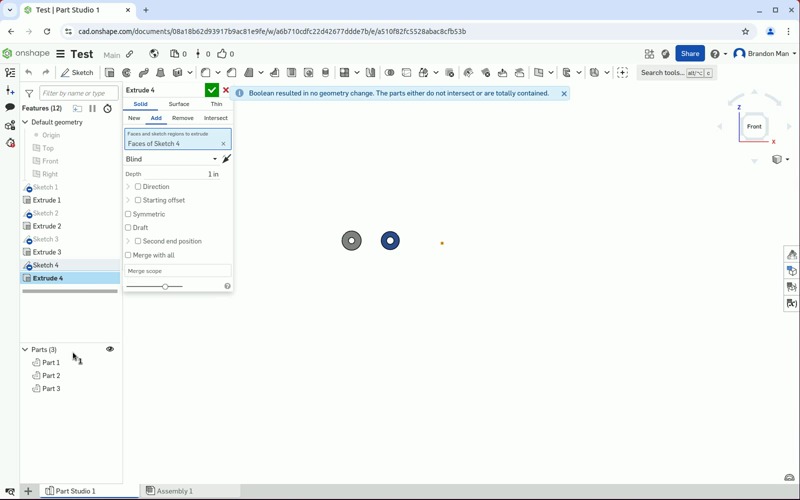
mouse_move(143, 106)
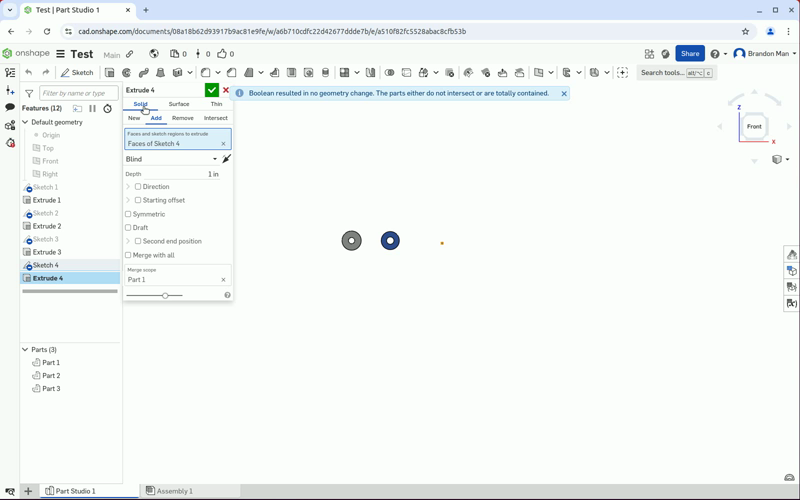
click(143, 106)
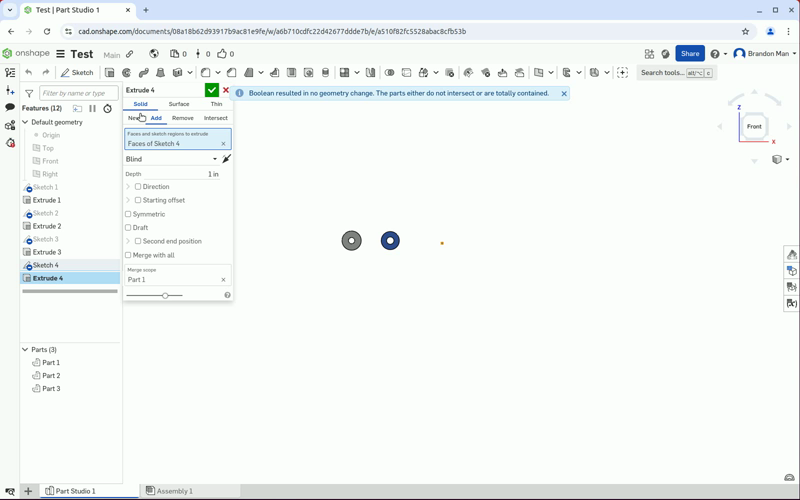
mouse_move(137, 120)
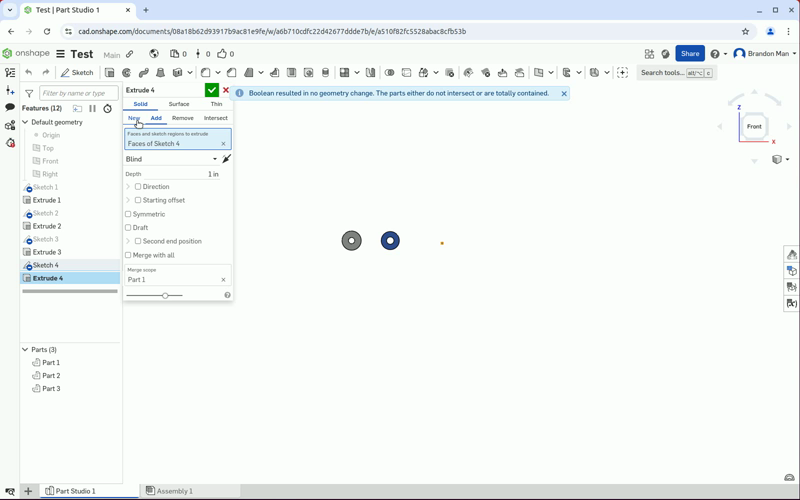
click(137, 120)
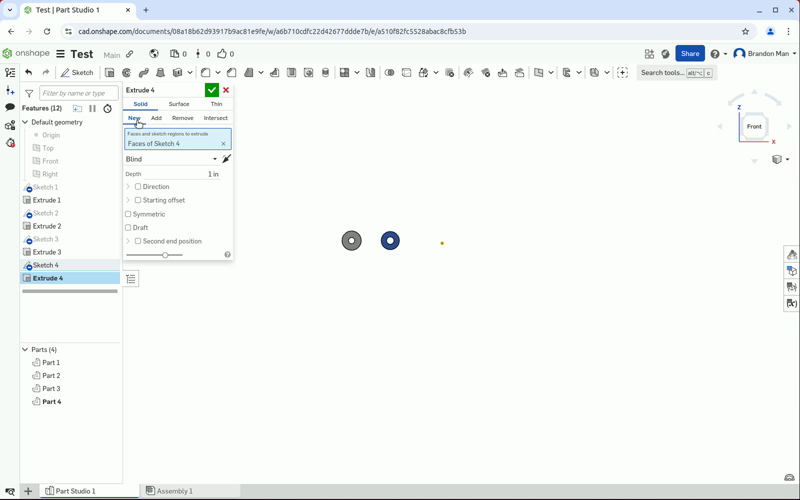
key(tab, 4)
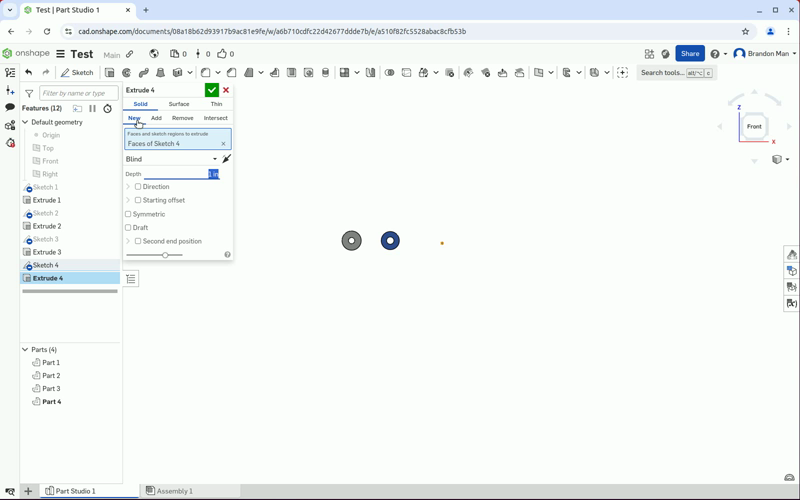
text(2.407)
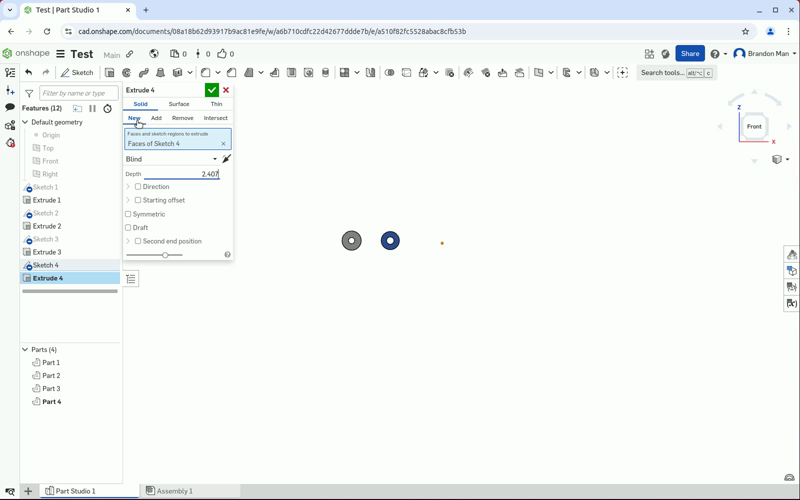
key(enter)
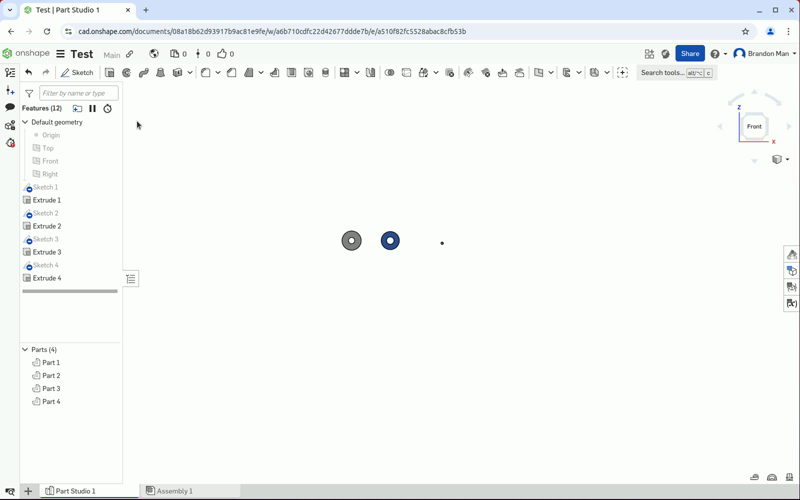
key(shift+h)
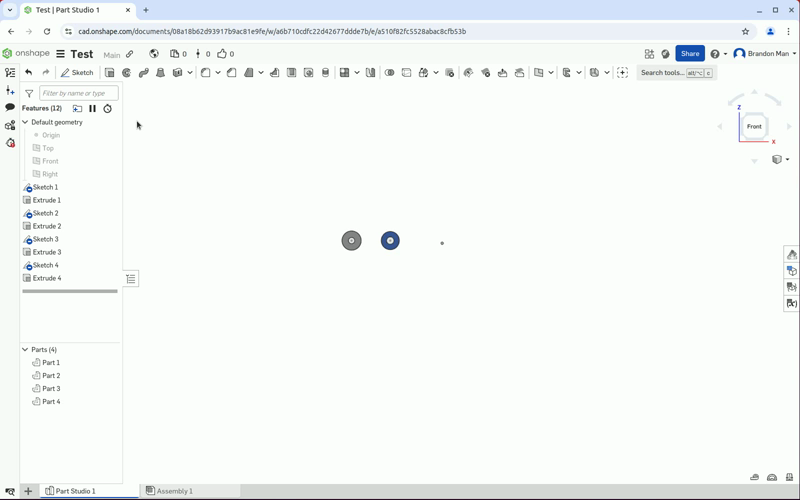
key(shift+h)
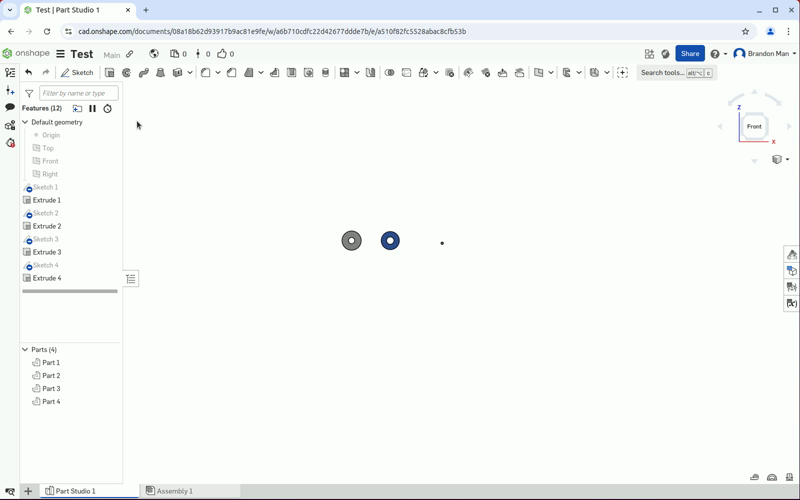
mouse_move(73, 189)
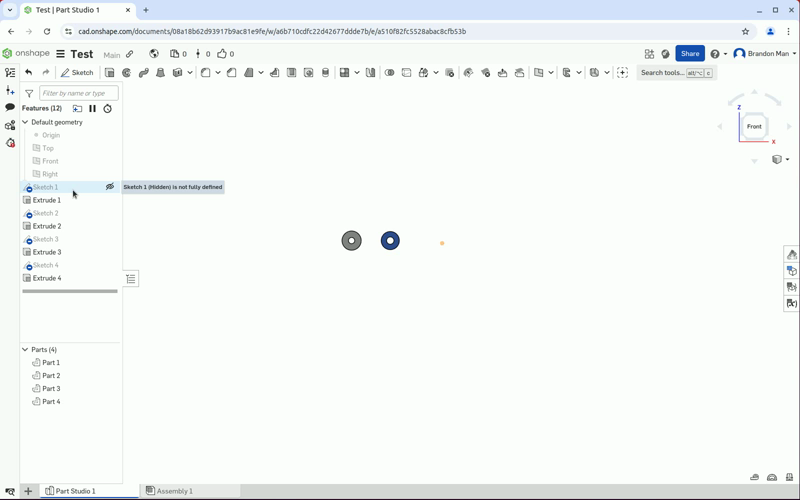
click(73, 189)
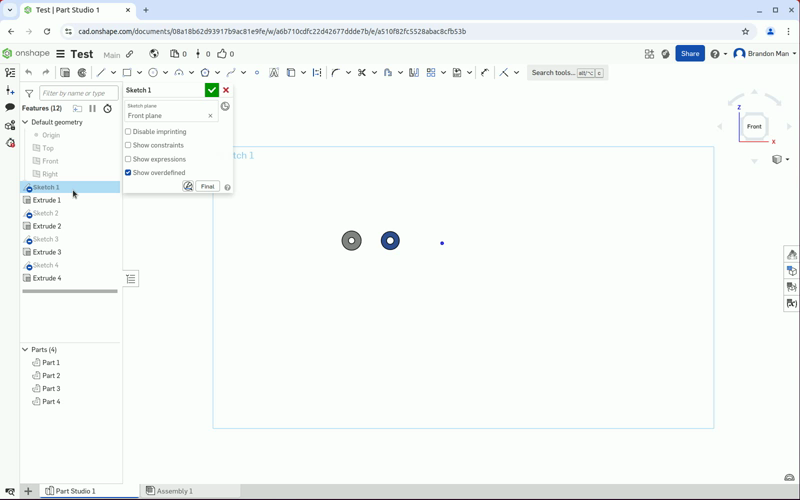
mouse_move(229, 92)
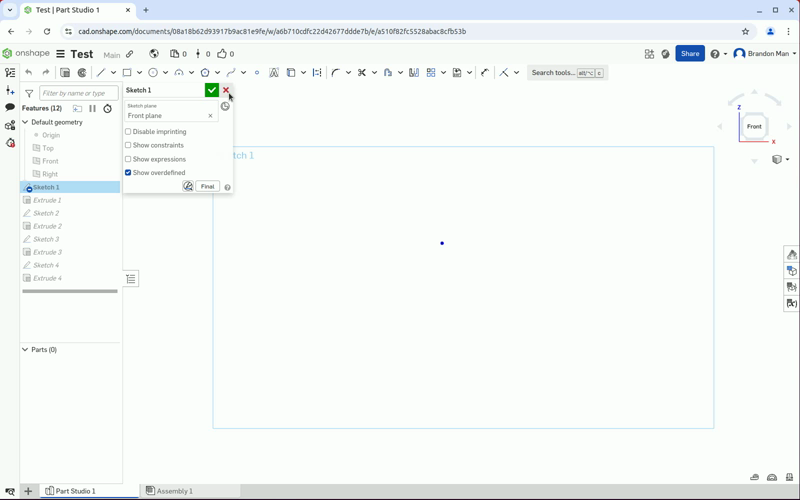
click(229, 92)
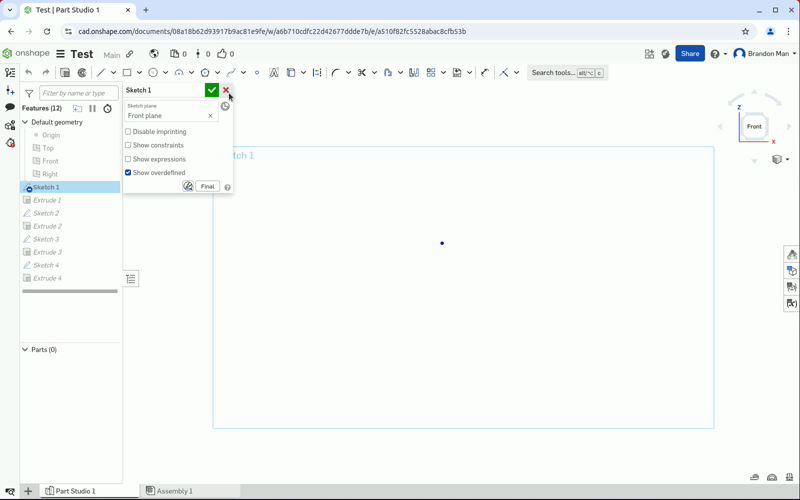
key(shift+s)
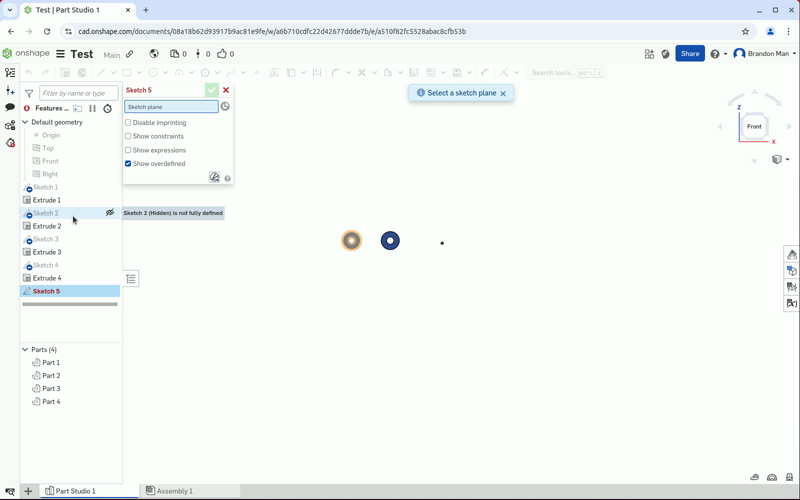
scroll(3)
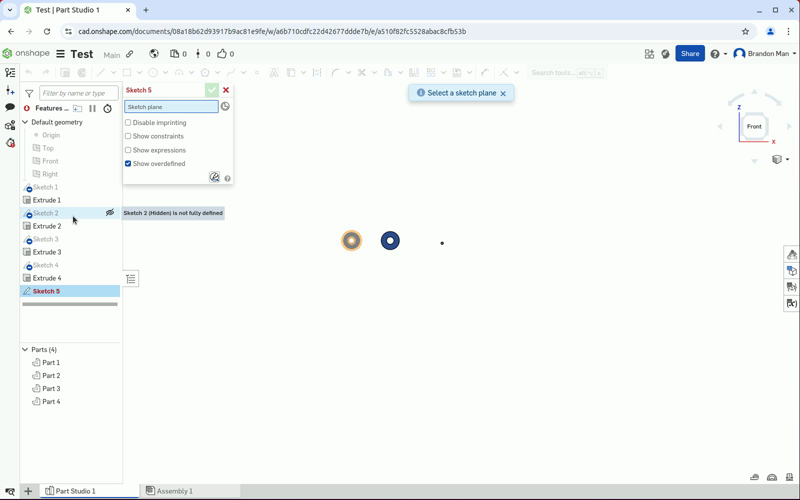
mouse_move(73, 163)
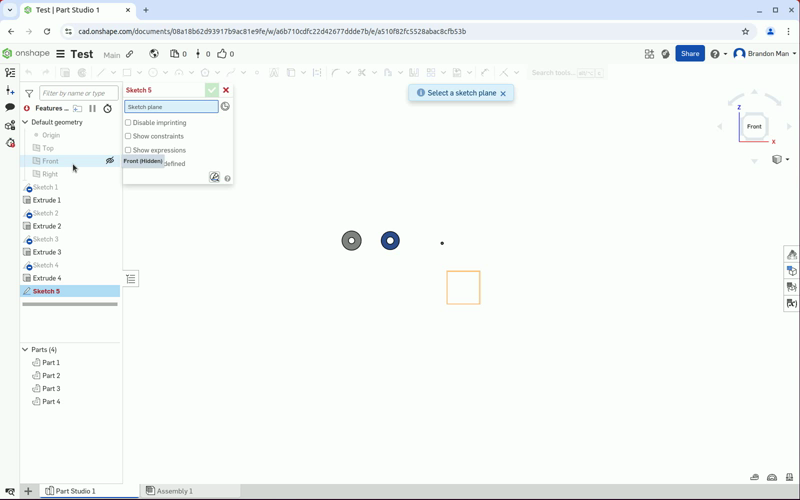
click(73, 163)
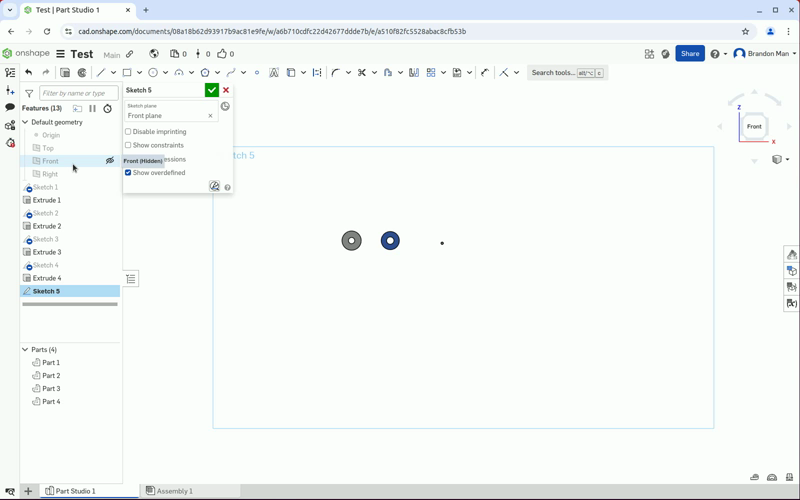
mouse_move(73, 352)
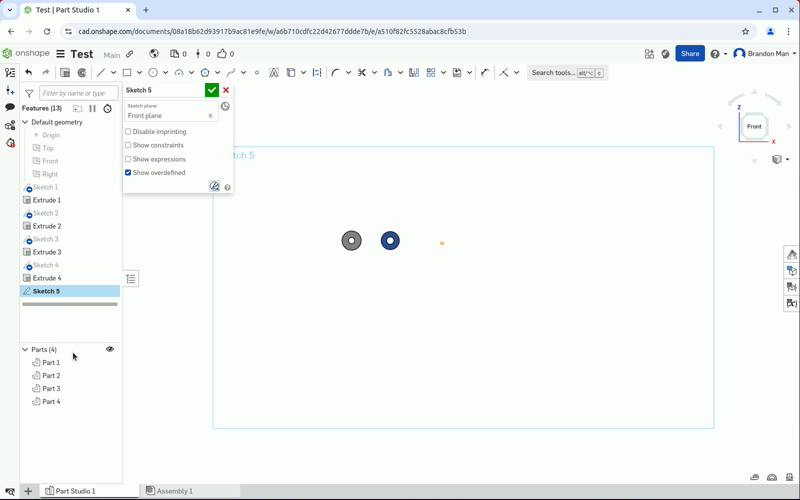
key(y)
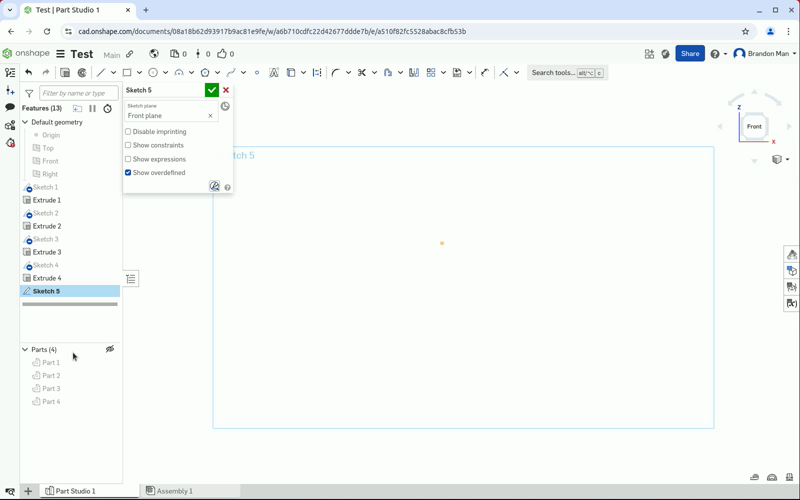
key(c)
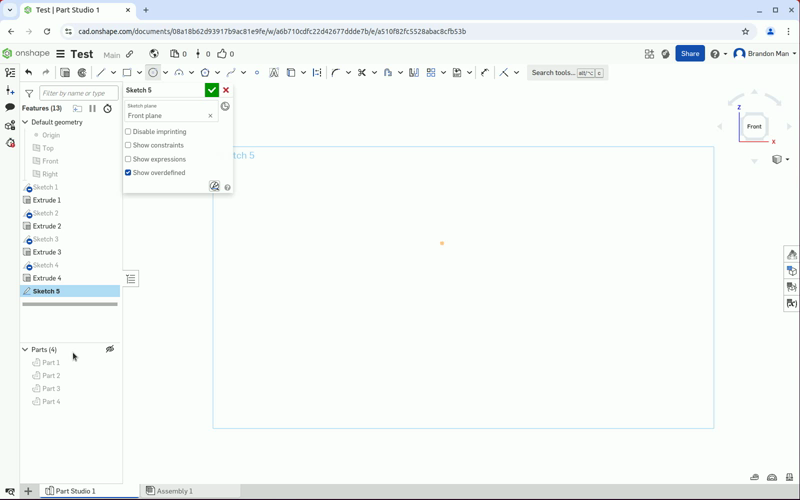
key_down(shift)
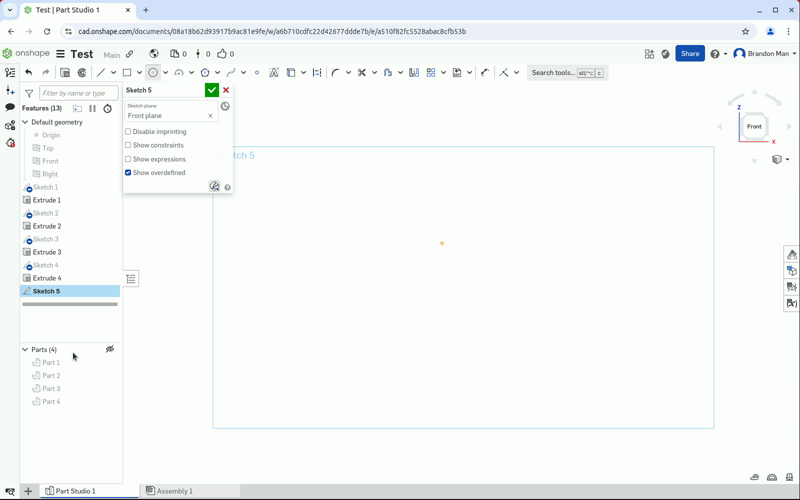
mouse_move(356, 240)
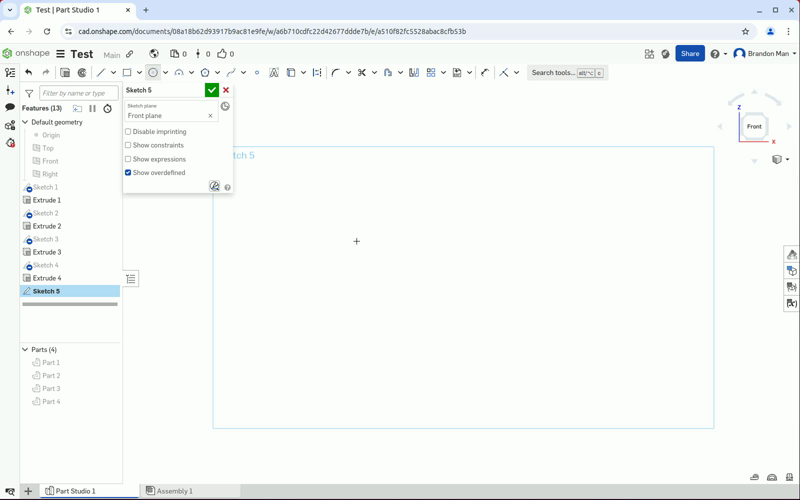
click(356, 240)
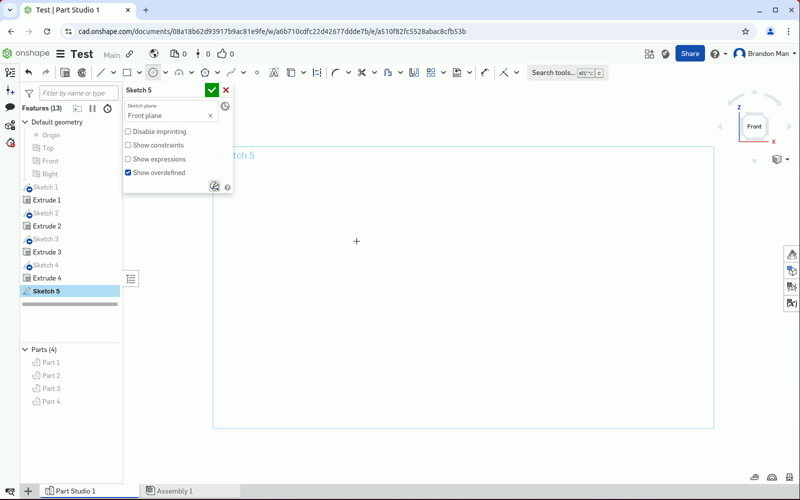
key_up(shift)
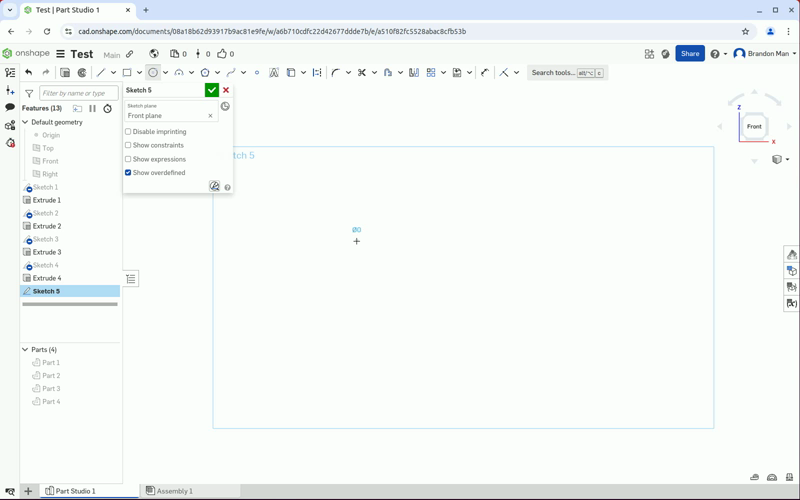
mouse_move(365, 240)
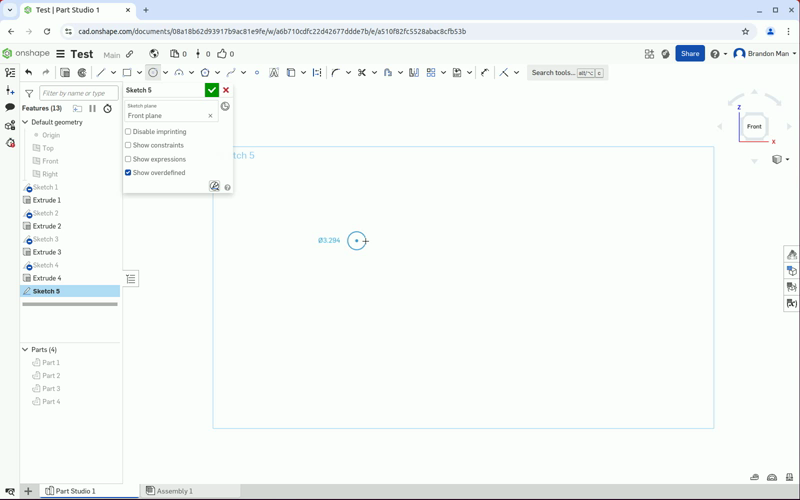
click(365, 240)
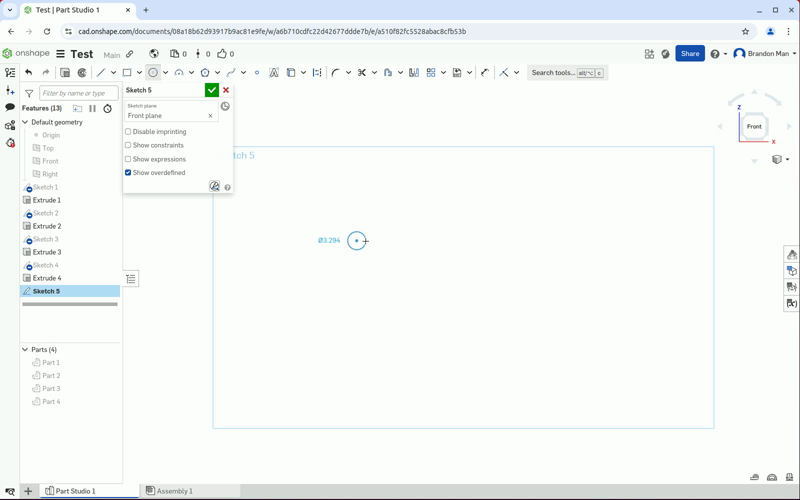
key(esc)
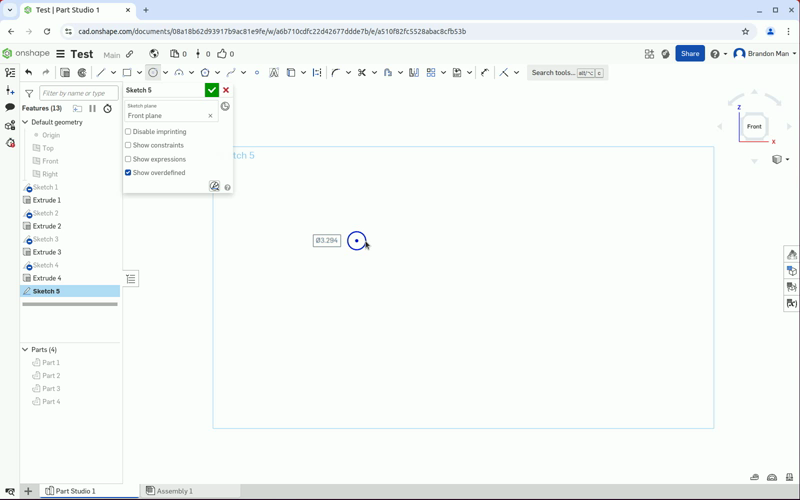
key(c)
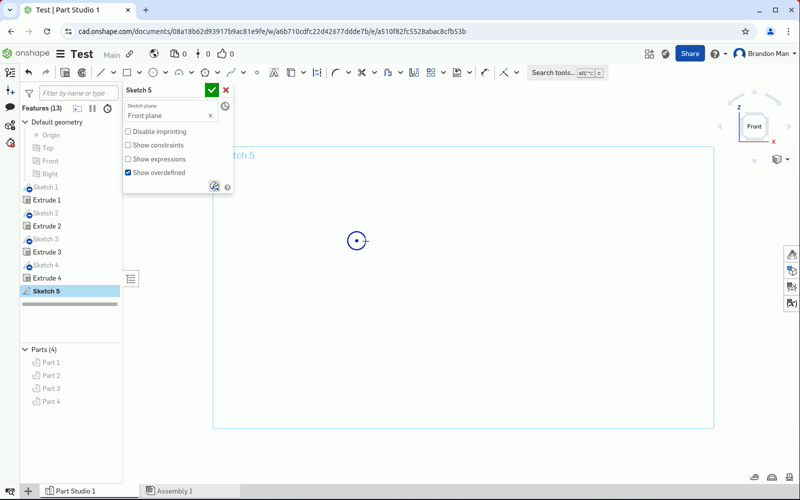
key_down(shift)
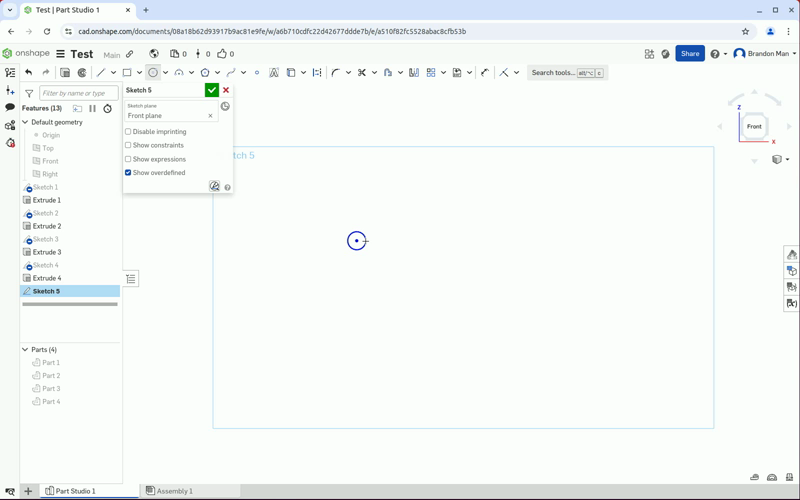
mouse_move(356, 240)
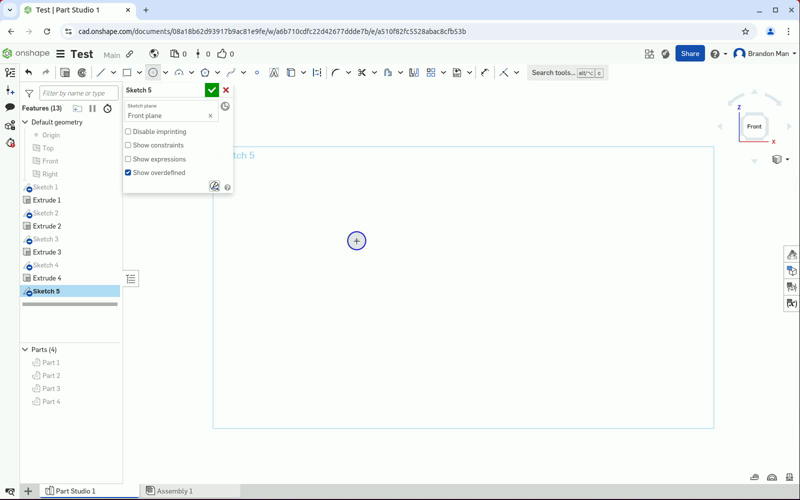
click(356, 240)
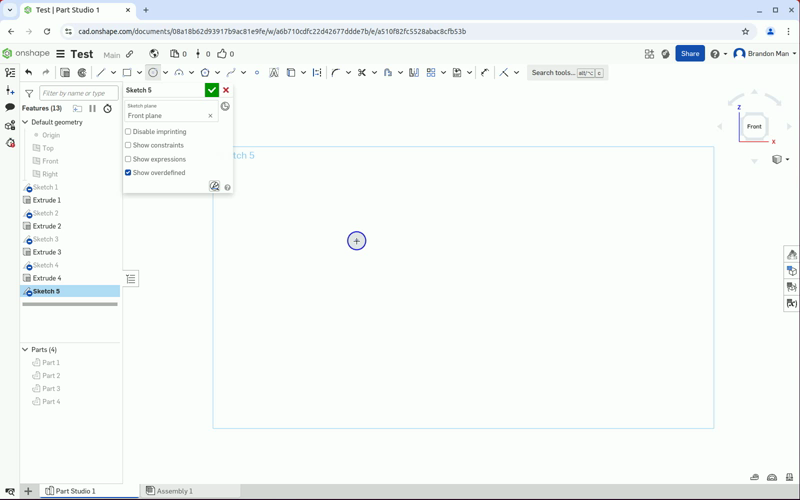
key_up(shift)
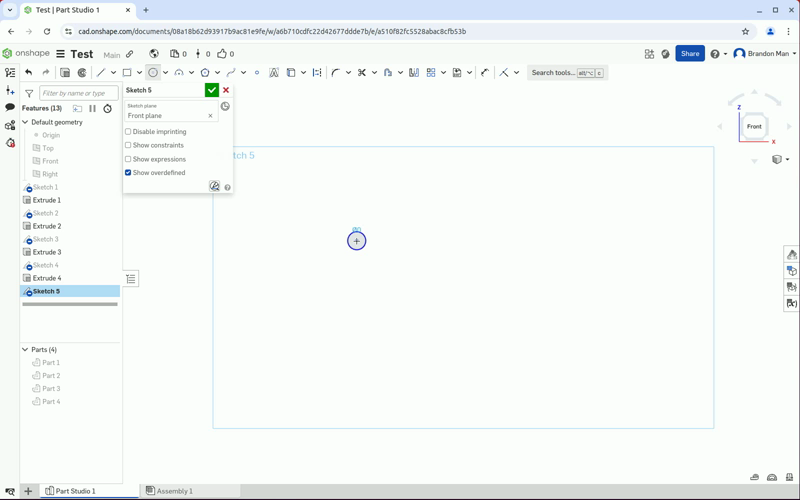
mouse_move(359, 240)
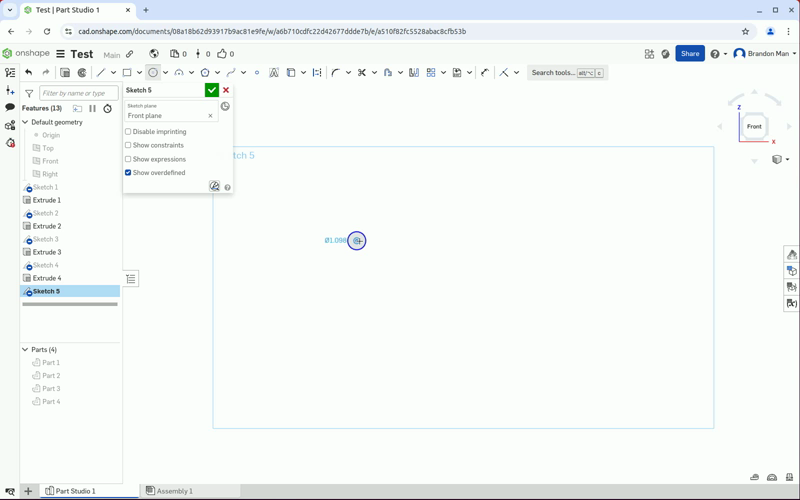
scroll(6)
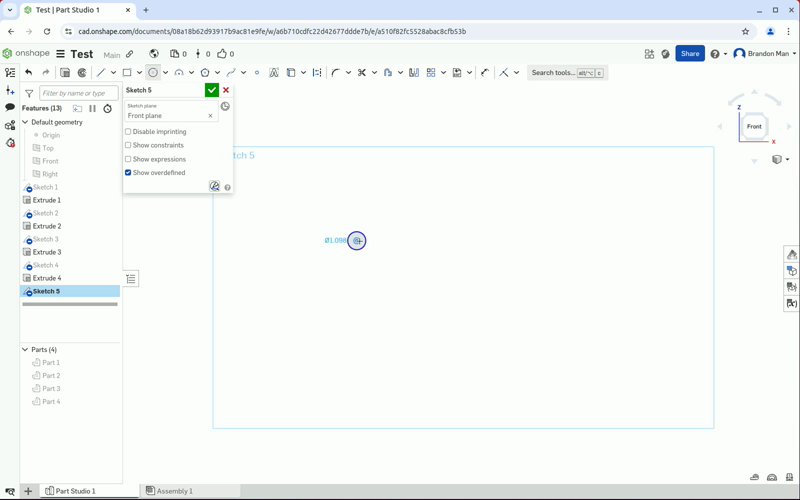
scroll(6)
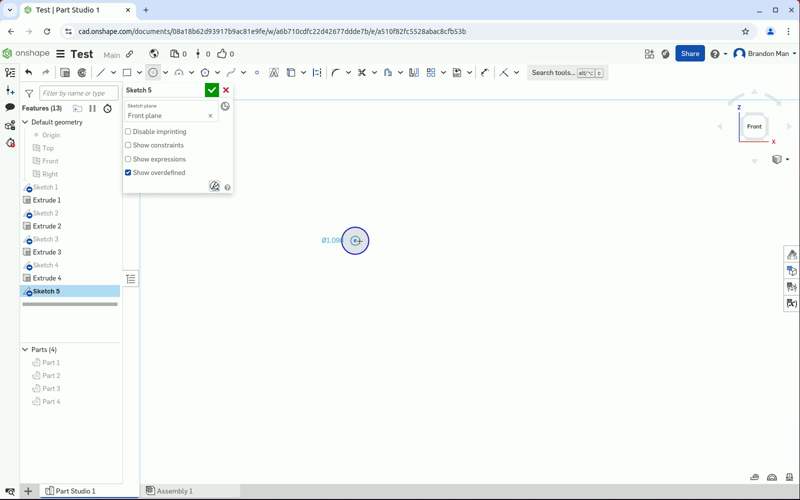
scroll(6)
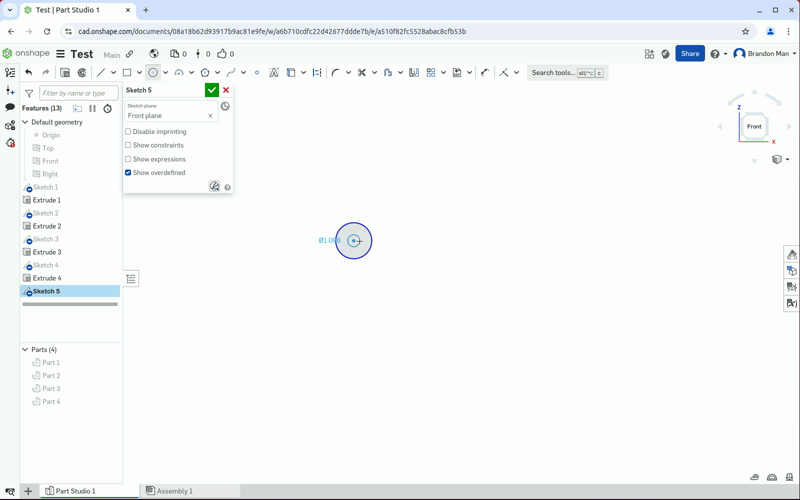
scroll(6)
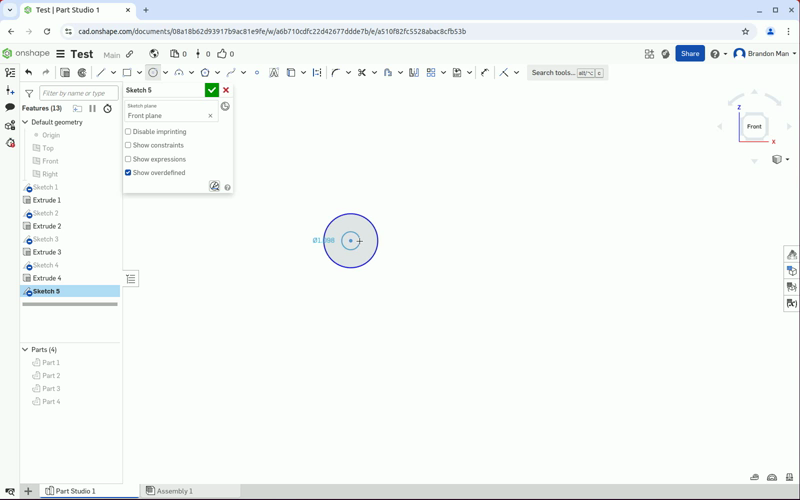
scroll(6)
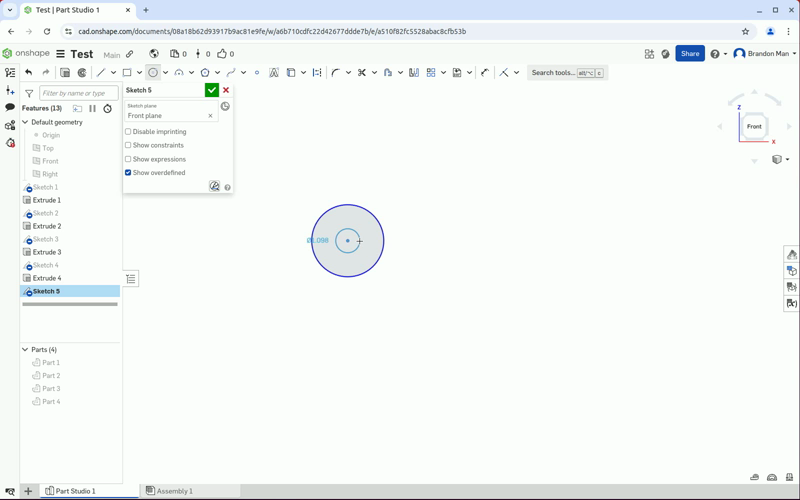
scroll(6)
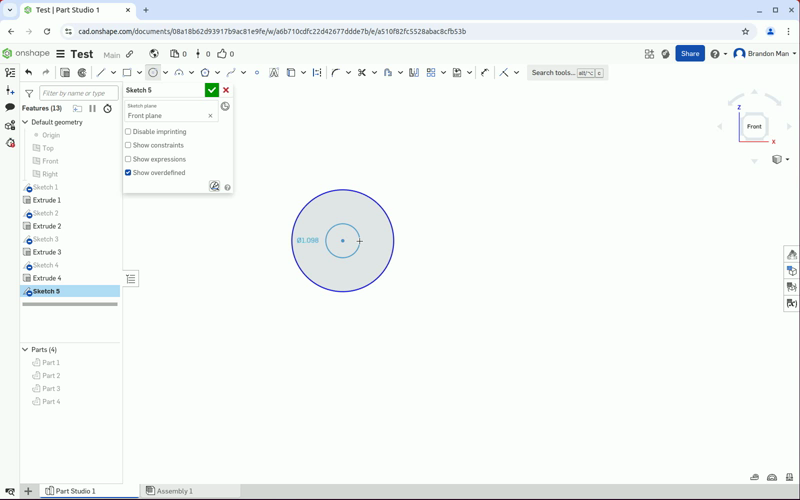
scroll(6)
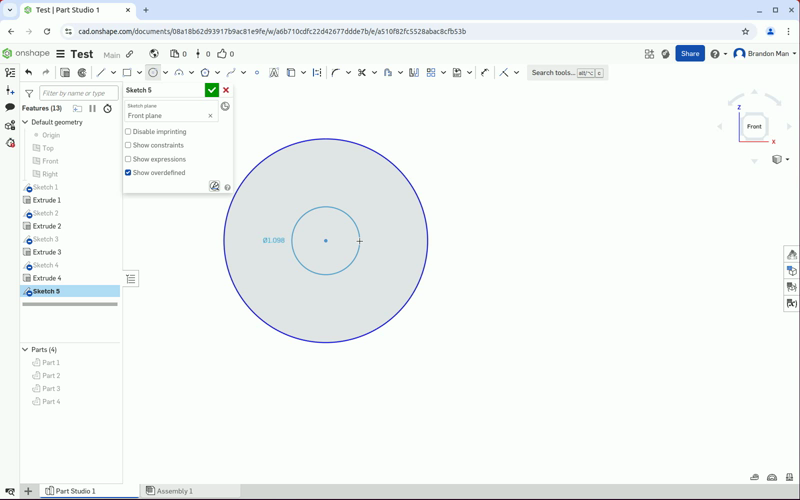
click(359, 240)
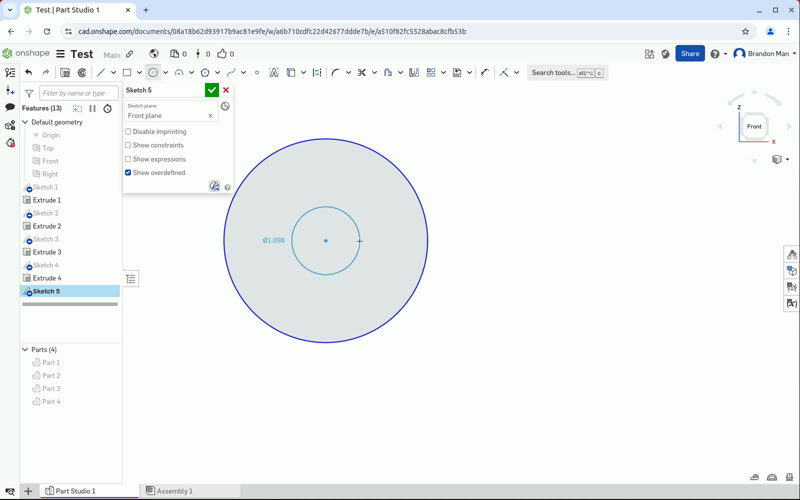
scroll(-6)
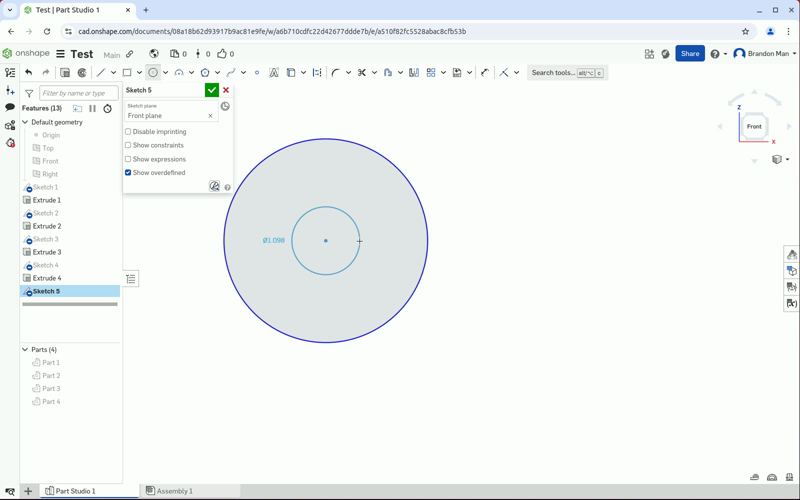
scroll(-6)
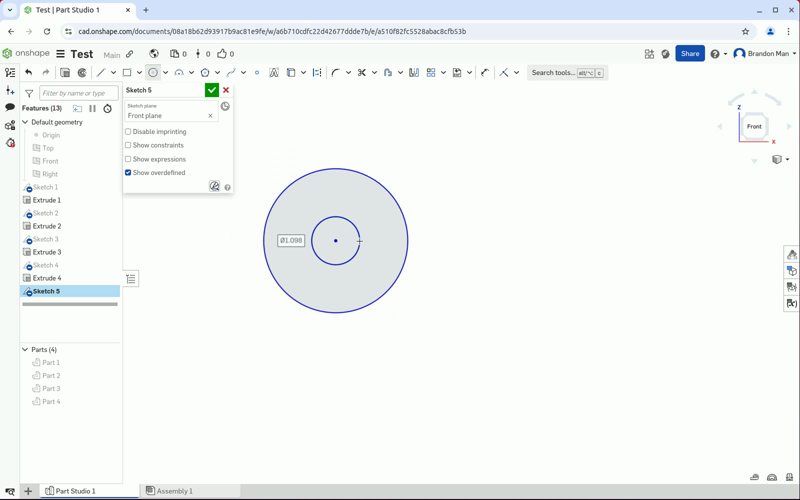
scroll(-6)
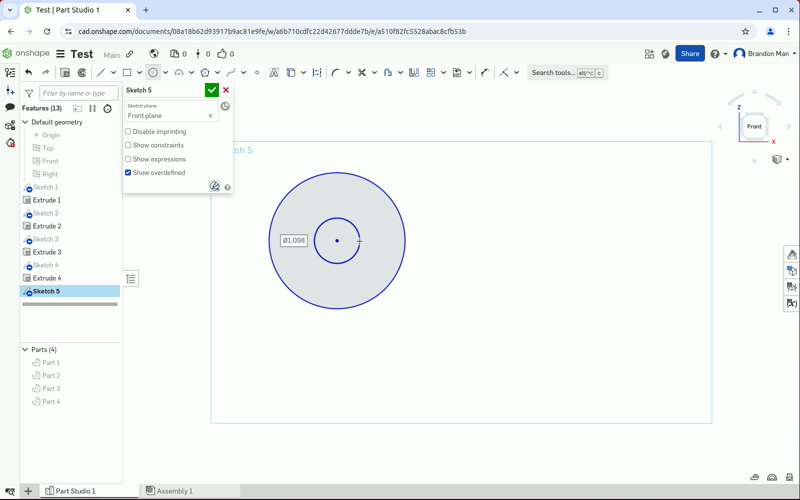
scroll(-6)
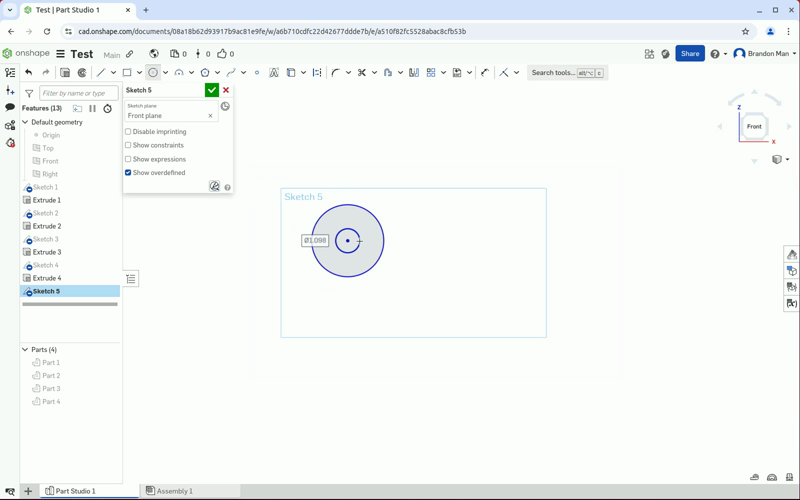
scroll(-6)
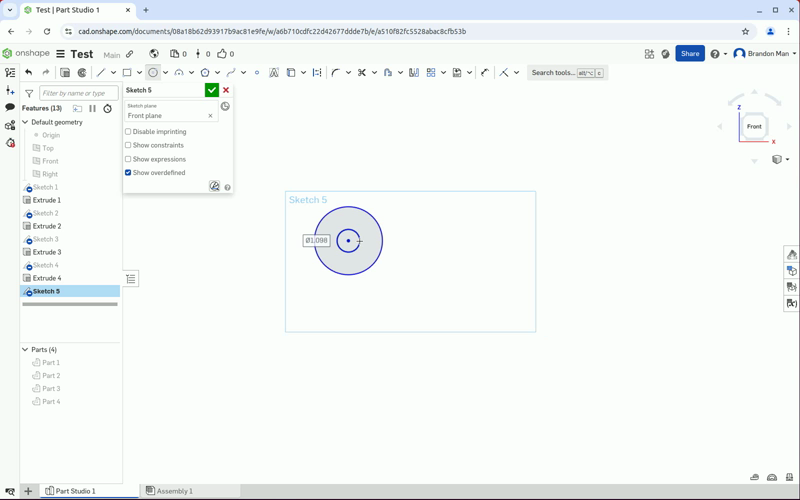
scroll(-6)
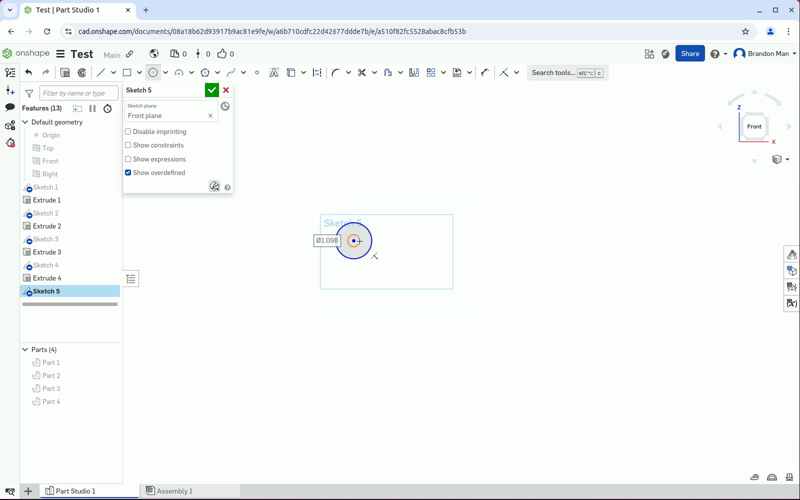
scroll(-6)
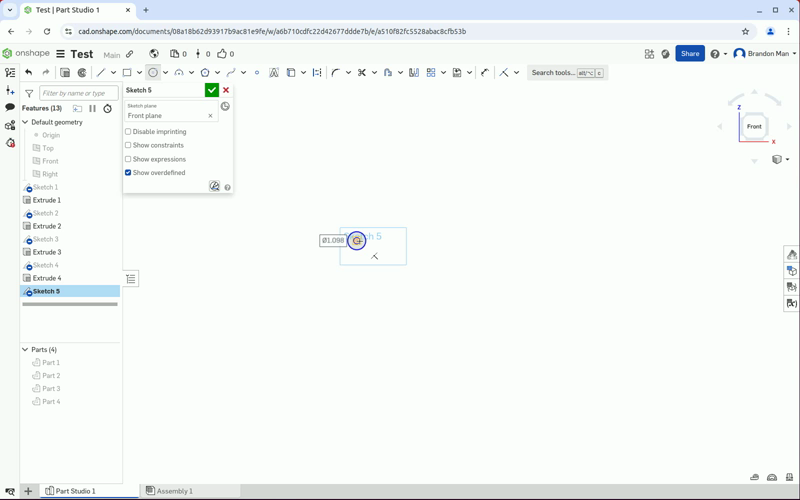
key(esc)
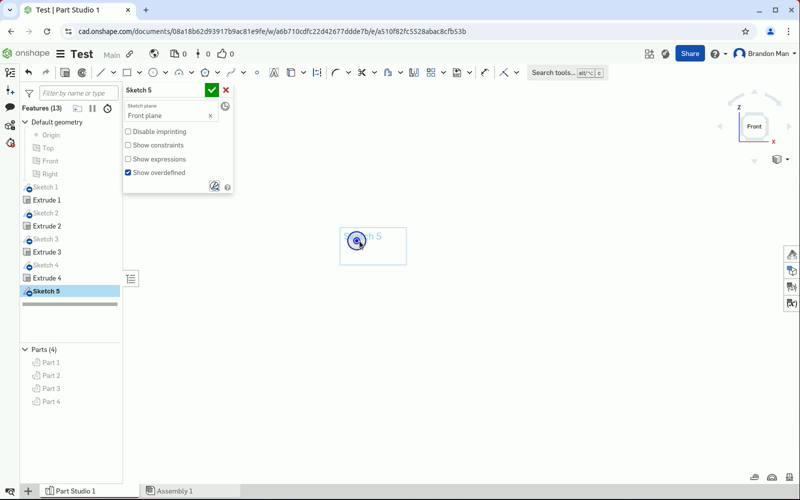
mouse_move(362, 237)
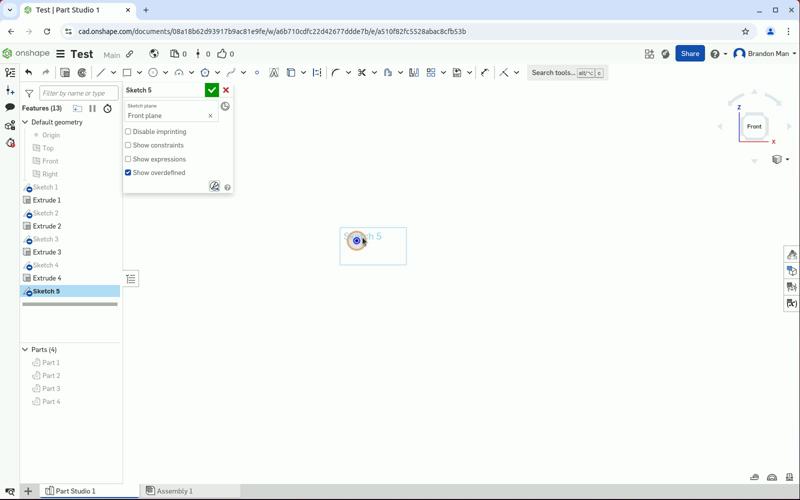
scroll(6)
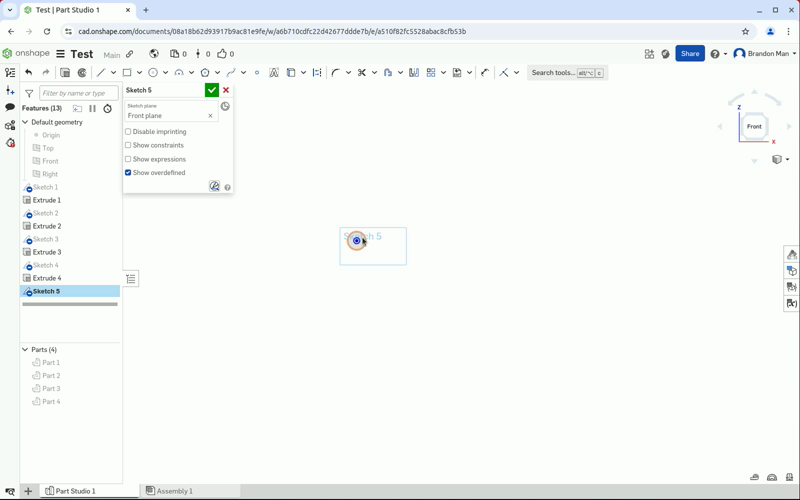
scroll(6)
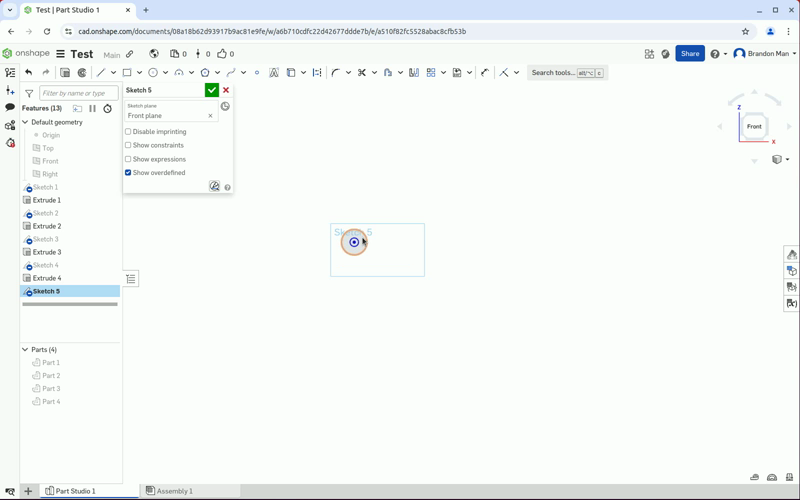
scroll(6)
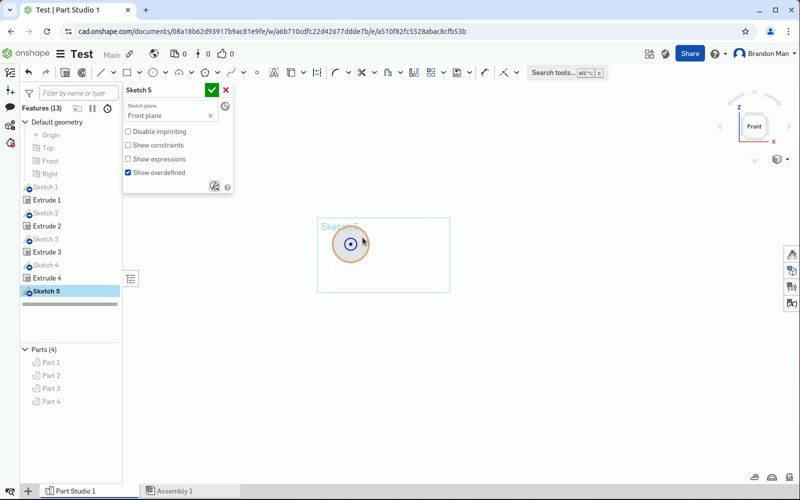
scroll(6)
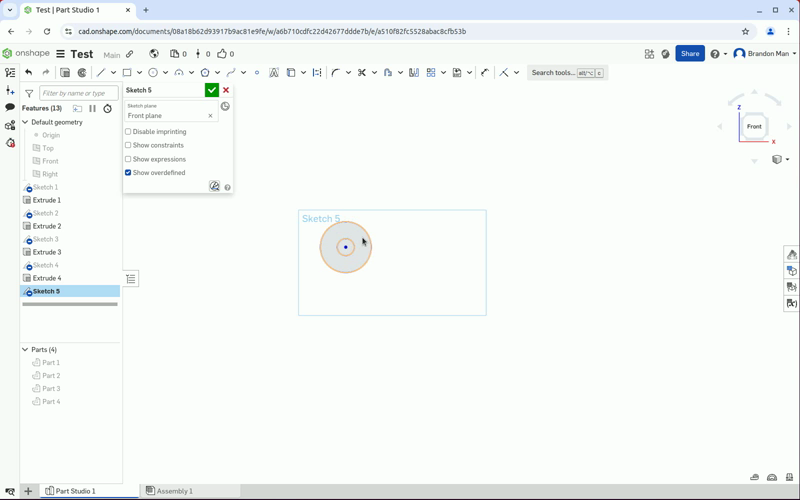
scroll(6)
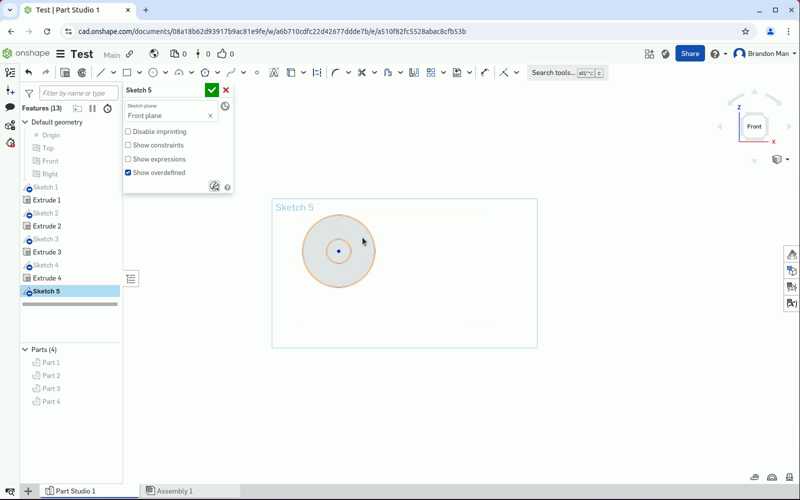
scroll(6)
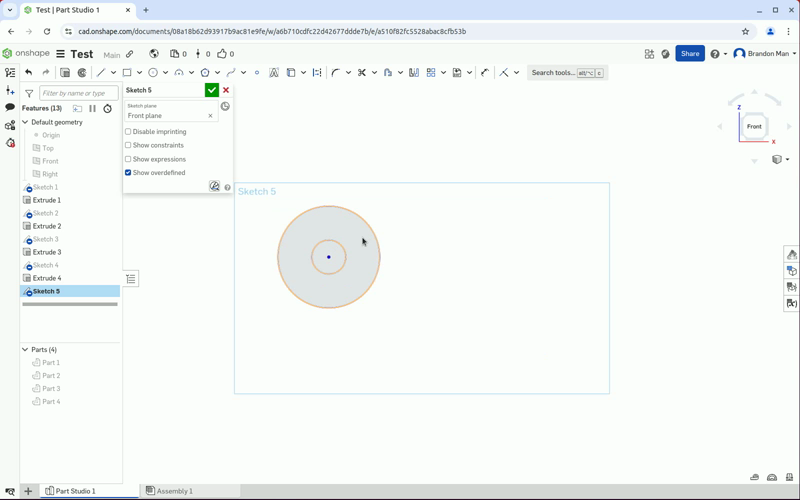
scroll(6)
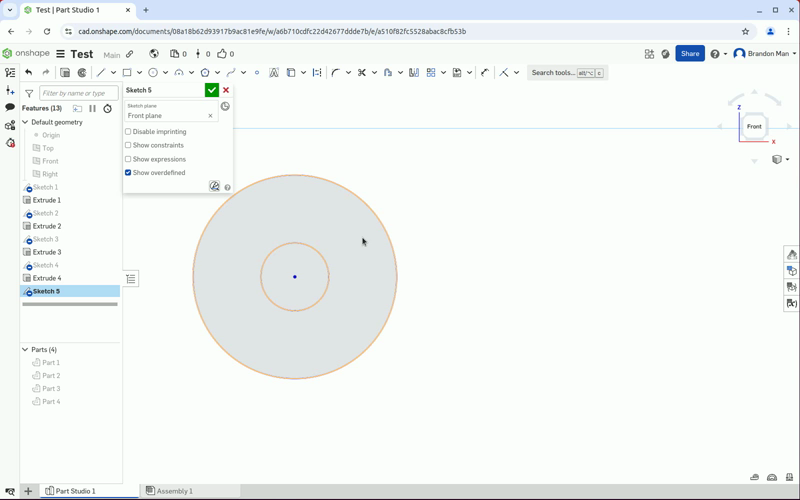
click(362, 237)
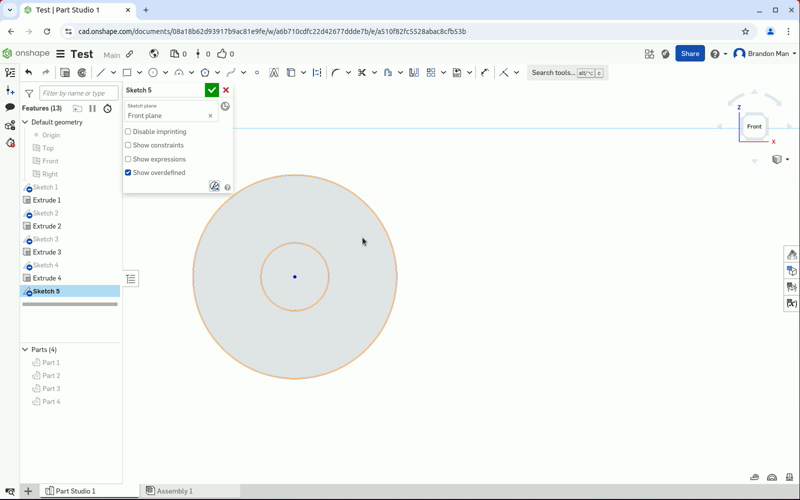
scroll(-6)
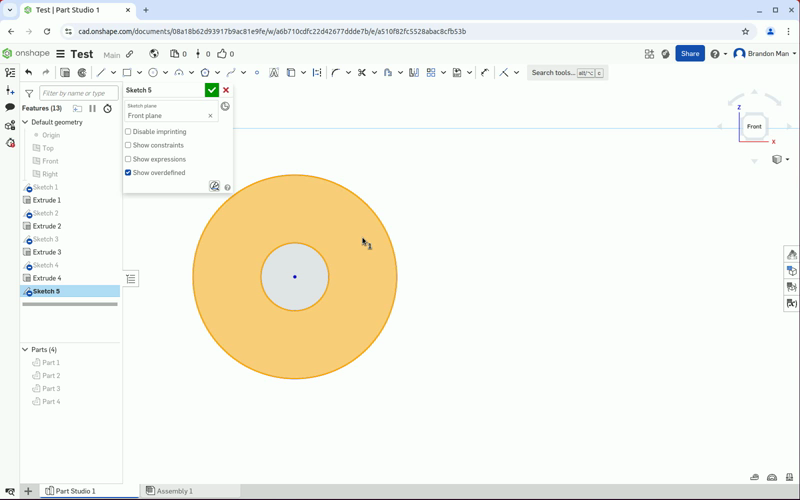
scroll(-6)
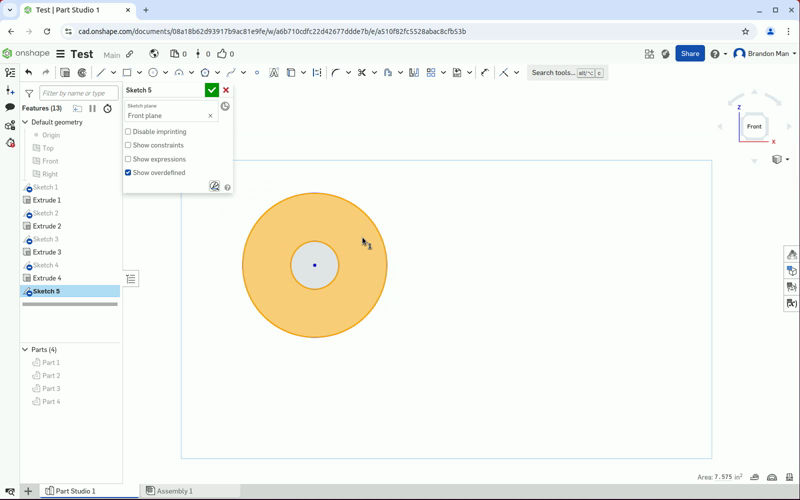
scroll(-6)
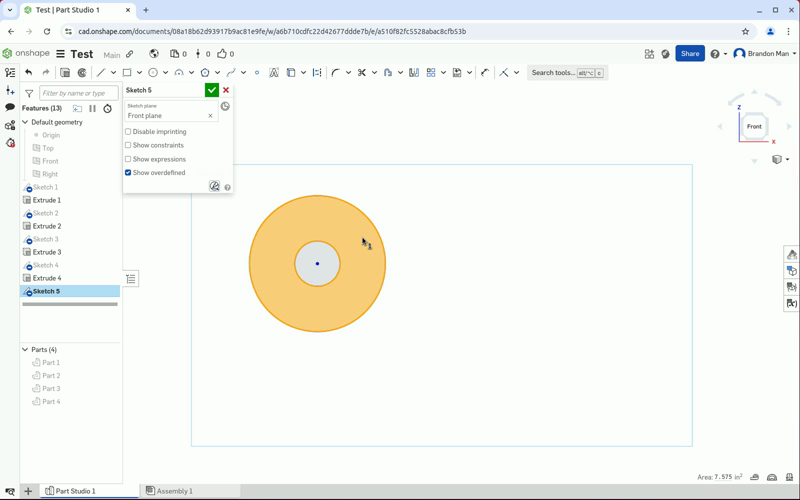
scroll(-6)
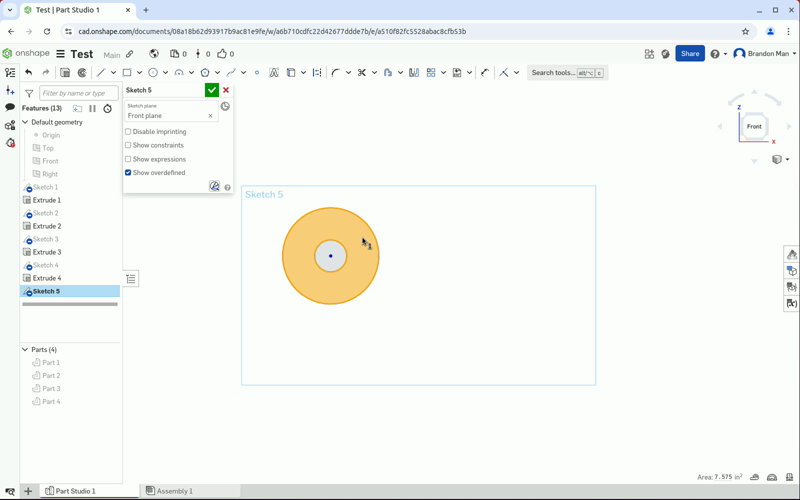
scroll(-6)
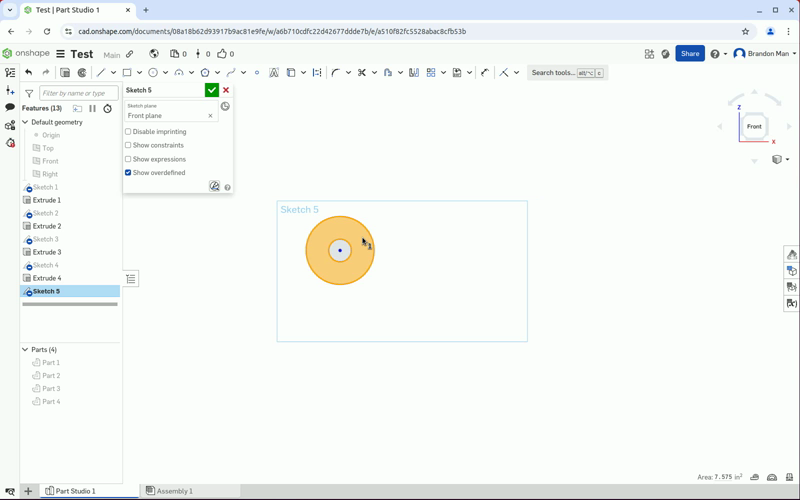
scroll(-6)
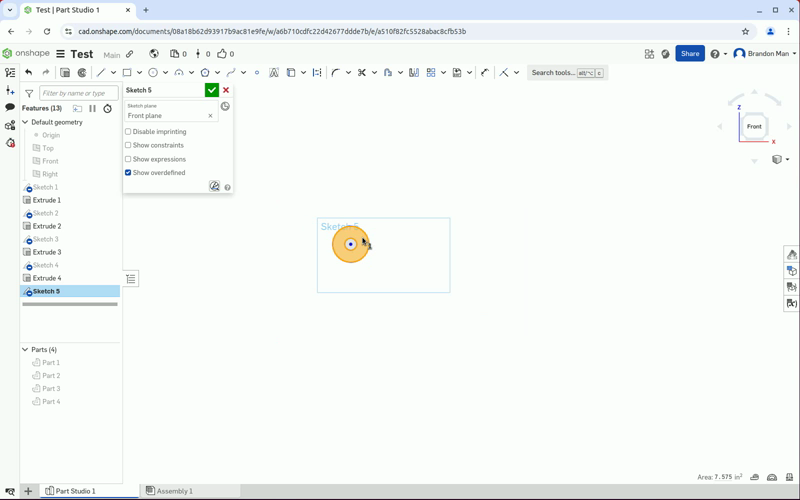
scroll(-6)
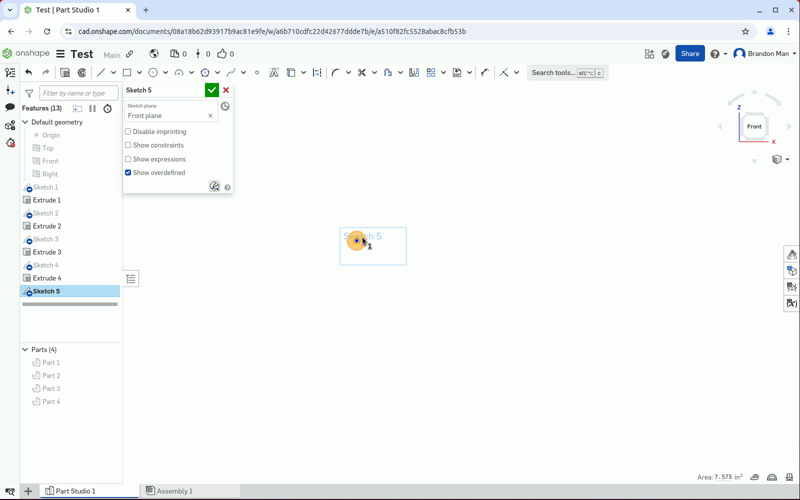
mouse_move(73, 352)
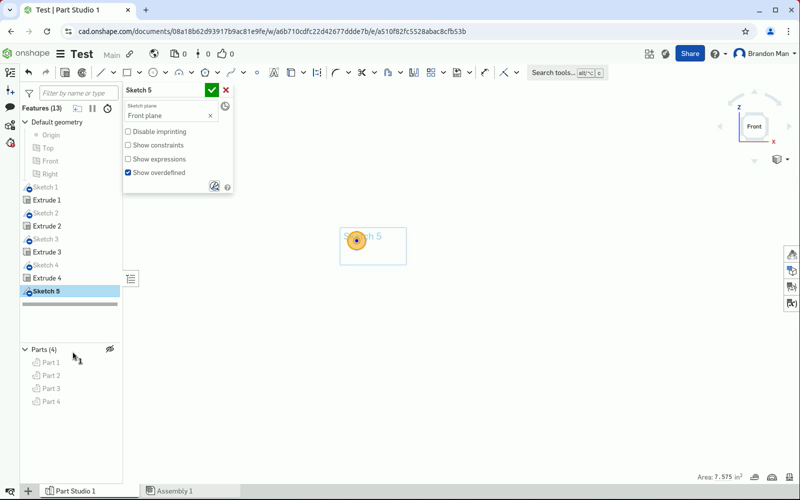
key(shift+y)
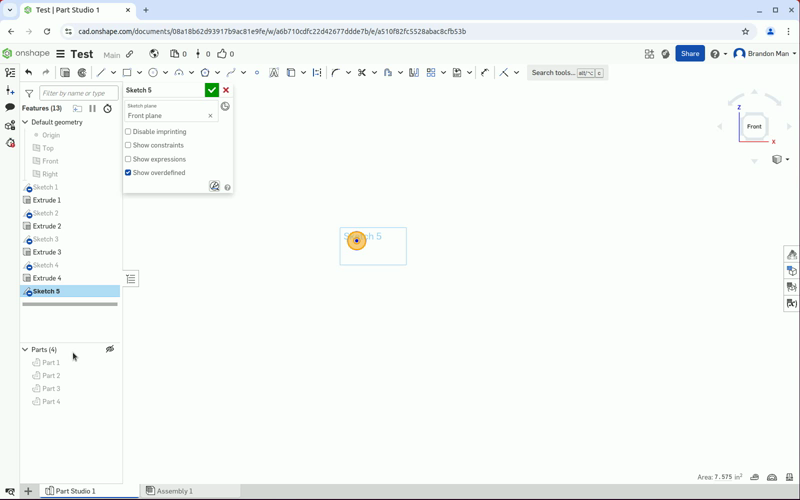
key(shift+e)
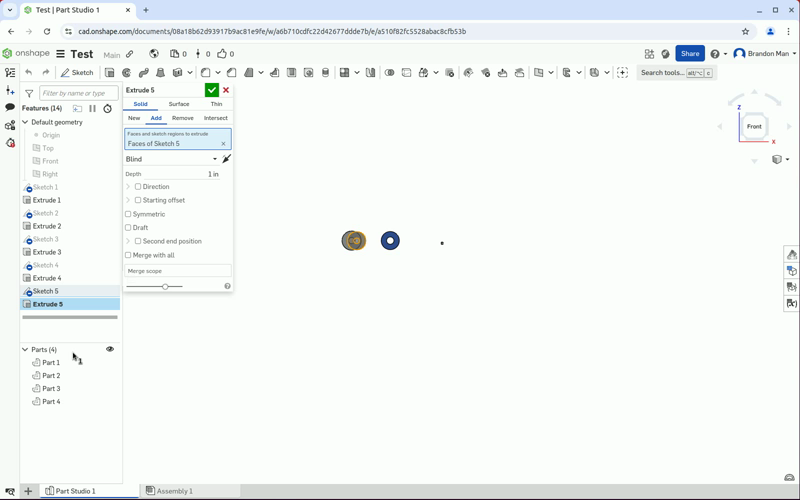
mouse_move(143, 106)
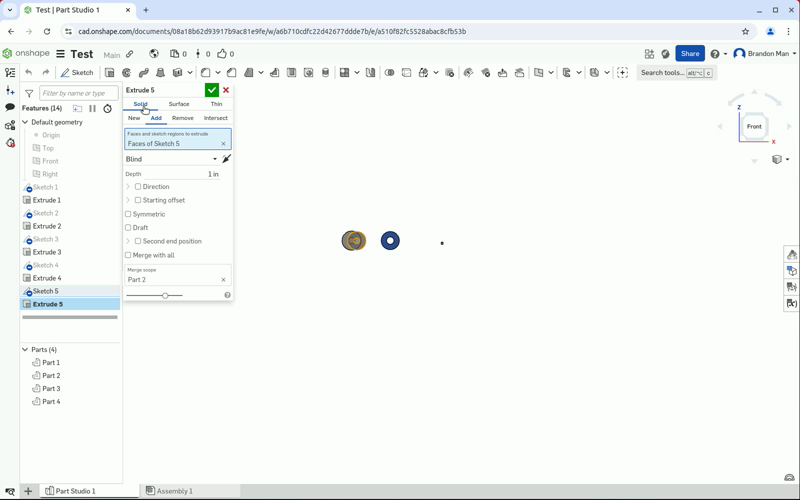
click(143, 106)
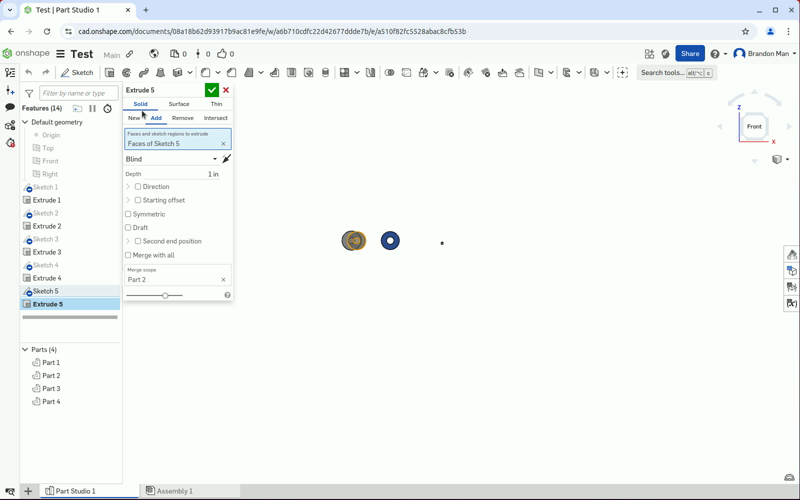
mouse_move(137, 120)
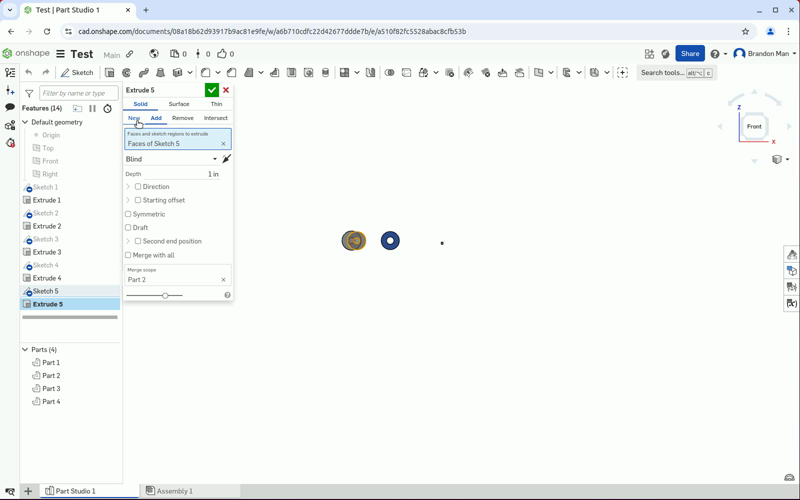
click(137, 120)
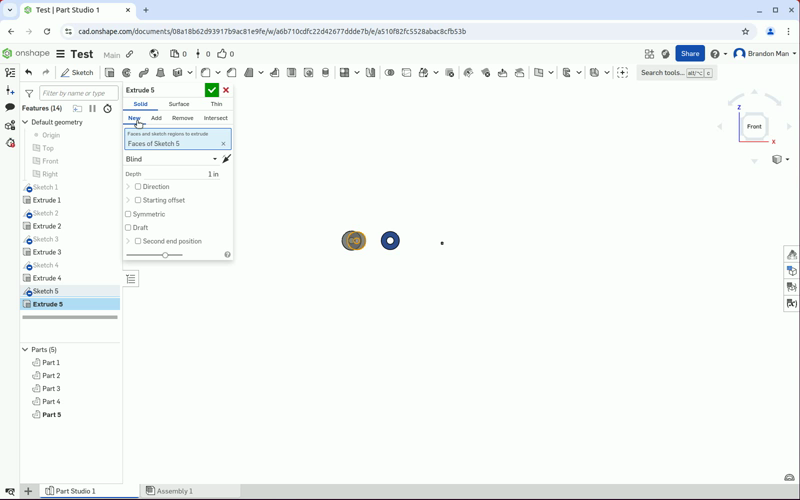
key(tab, 4)
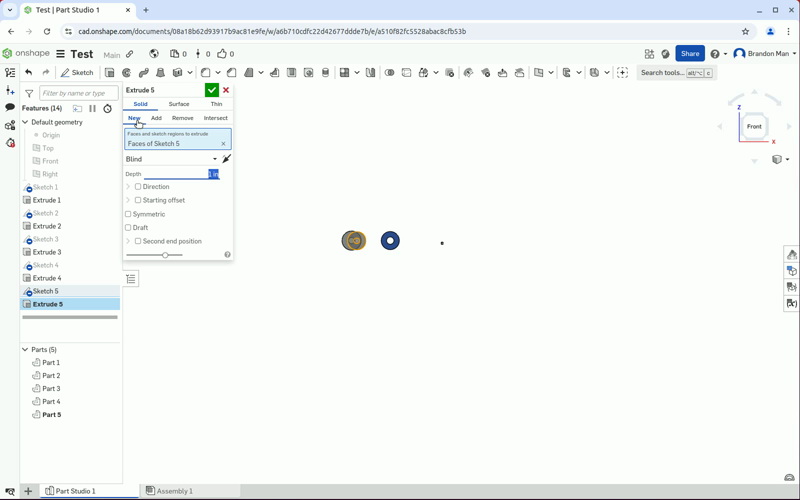
text(2.407)
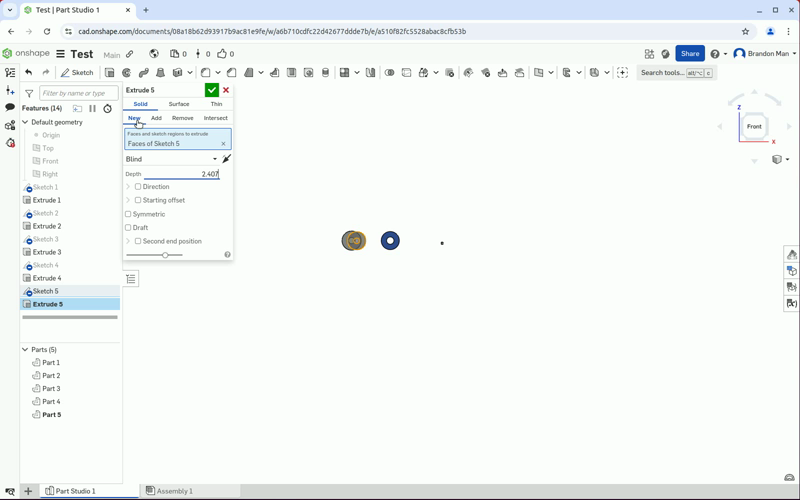
key(enter)
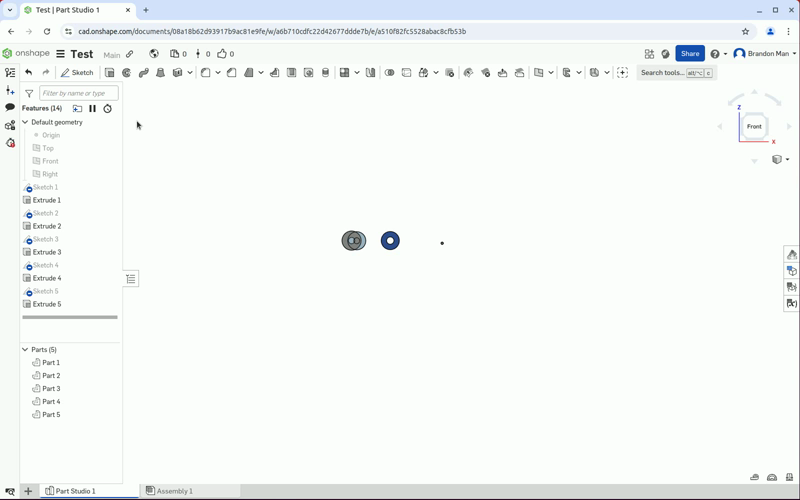
key(shift+h)
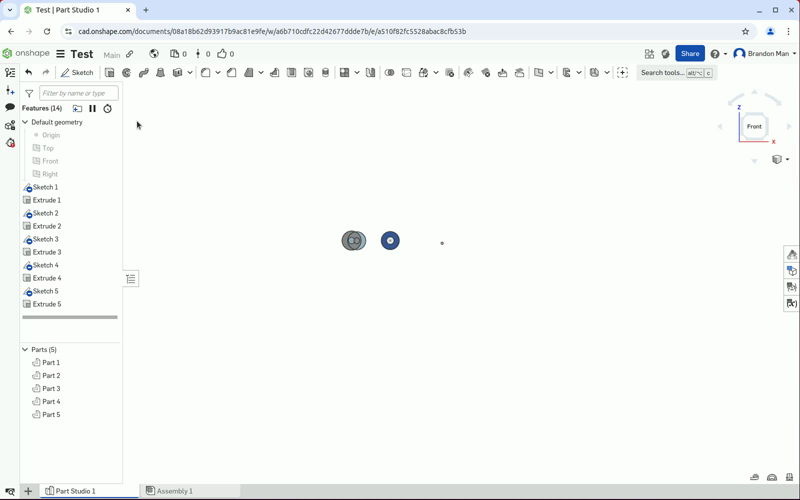
key(shift+h)
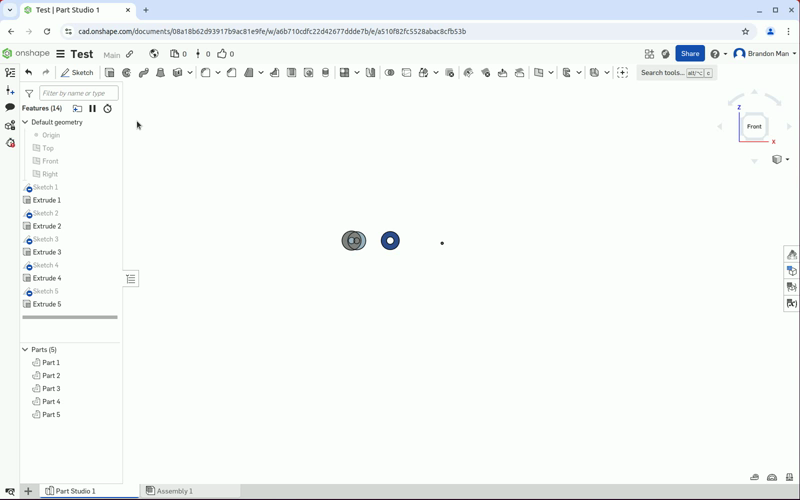
mouse_move(73, 189)
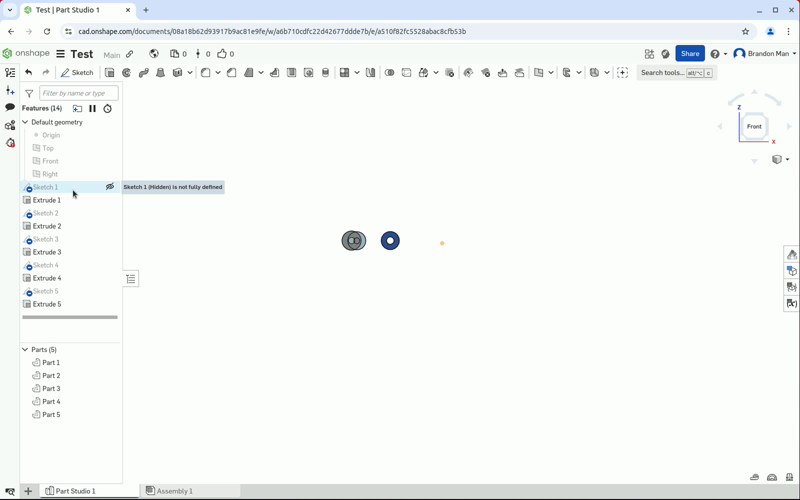
click(73, 189)
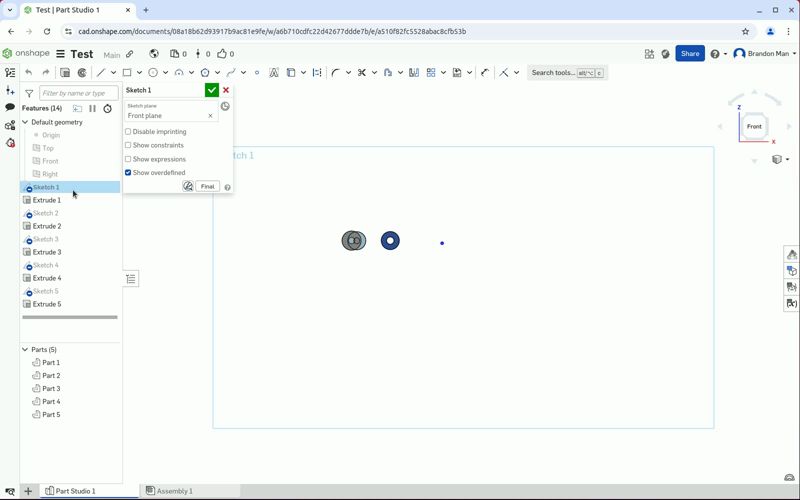
mouse_move(229, 92)
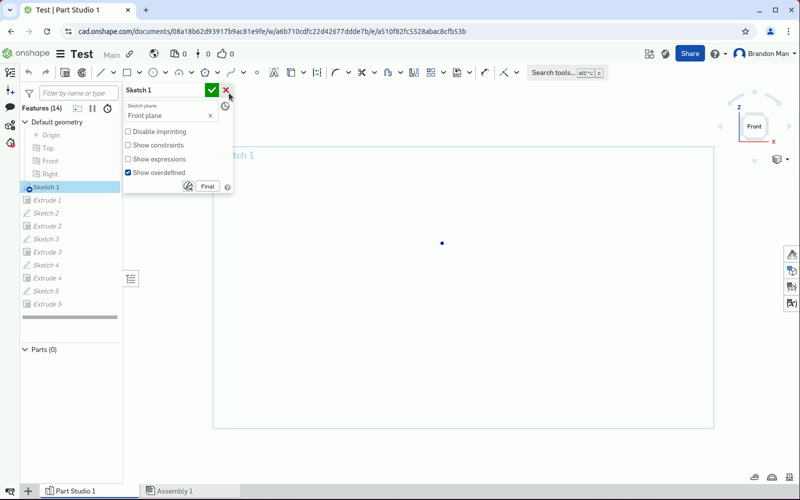
click(229, 92)
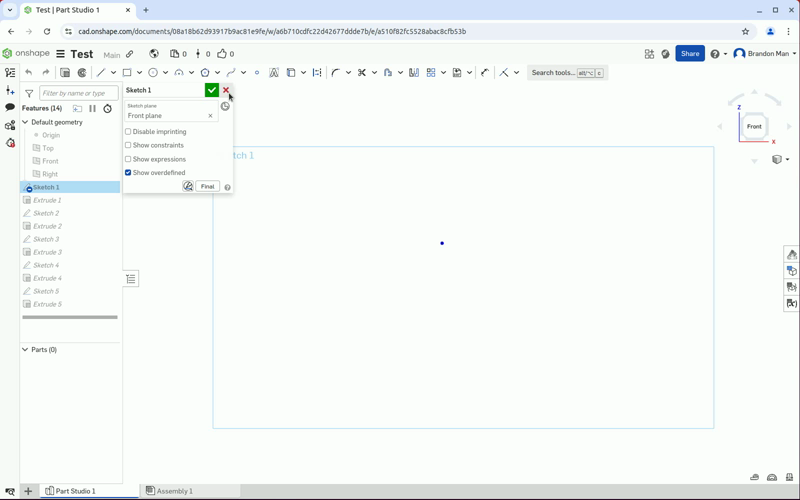
key(shift+s)
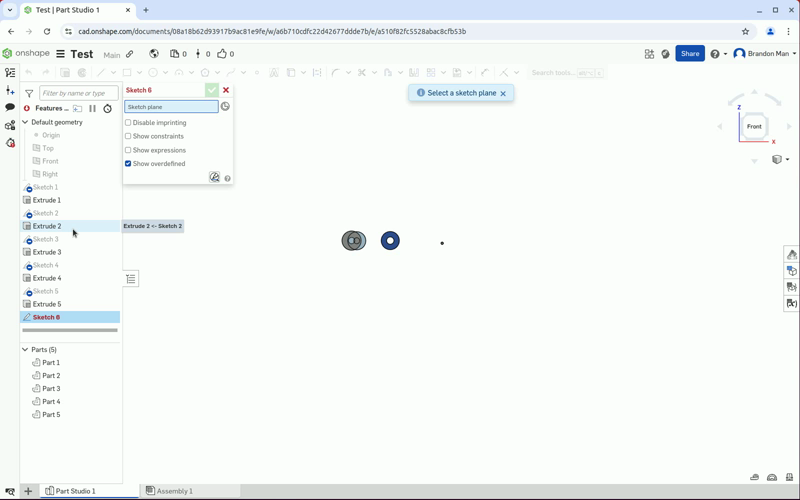
scroll(3)
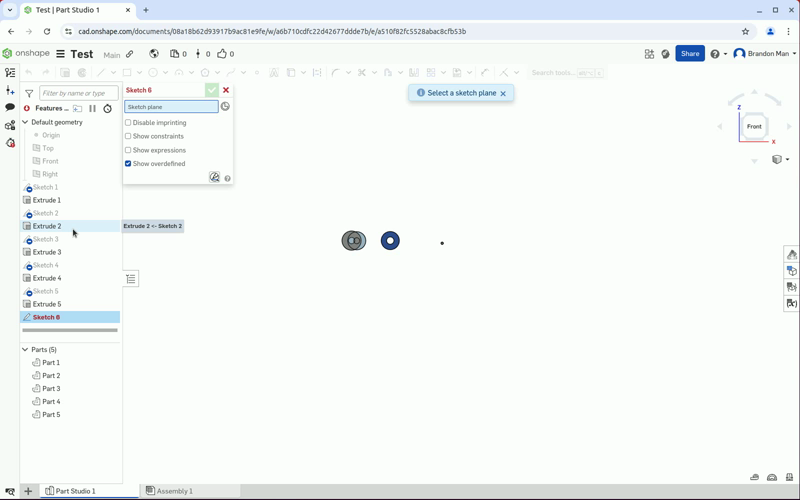
mouse_move(73, 163)
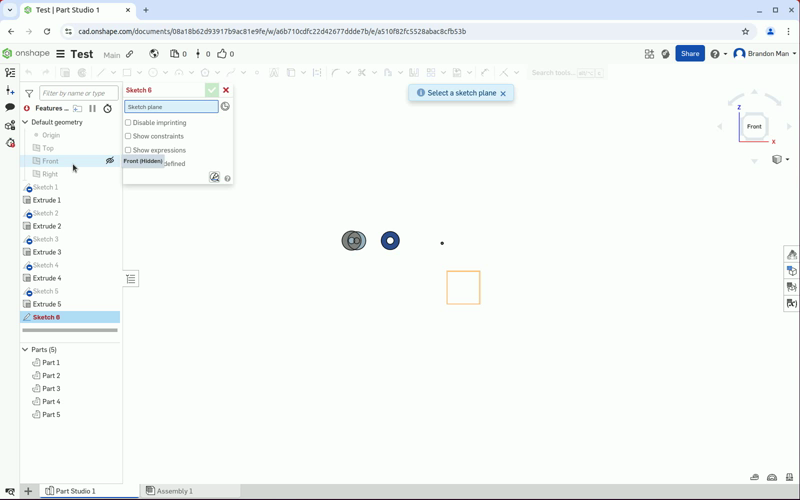
click(73, 163)
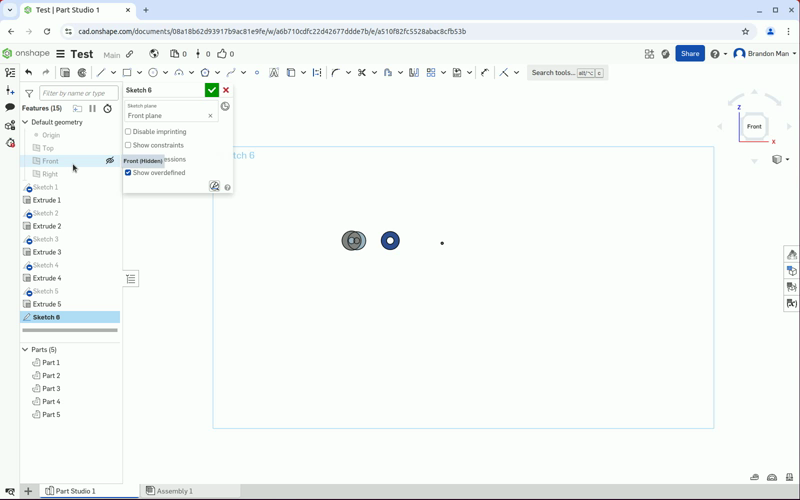
mouse_move(73, 352)
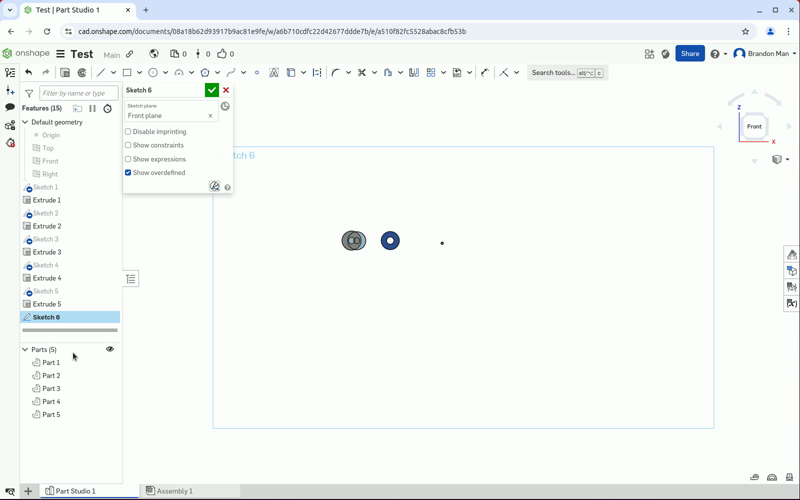
key(y)
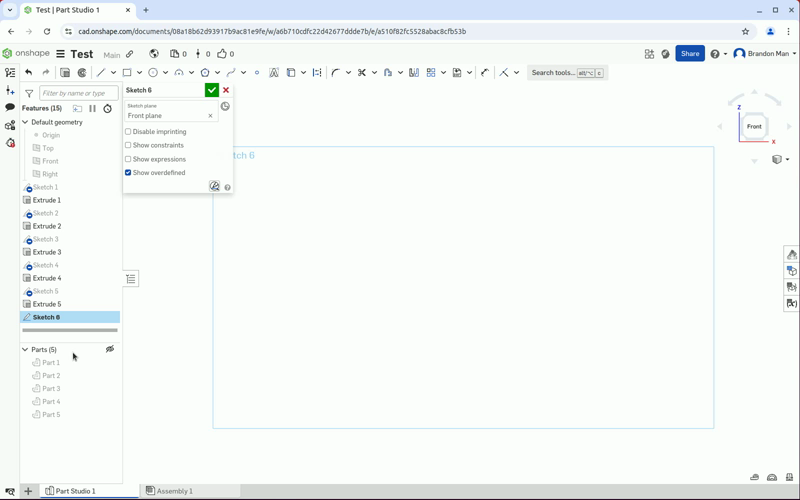
key(c)
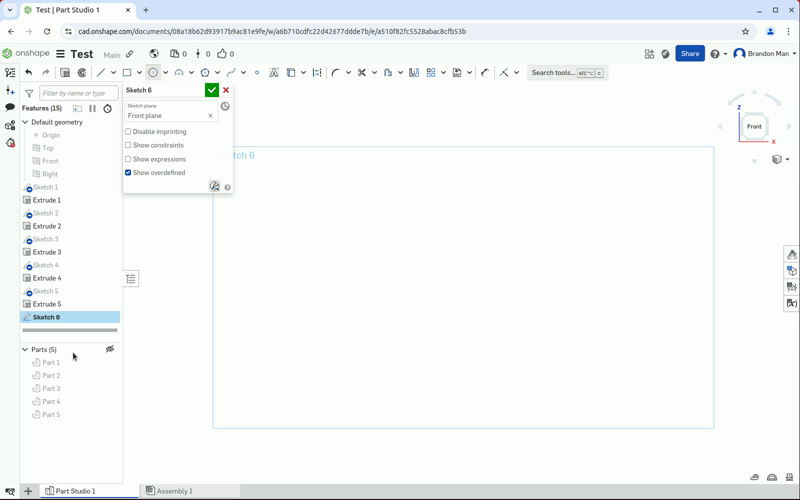
key_down(shift)
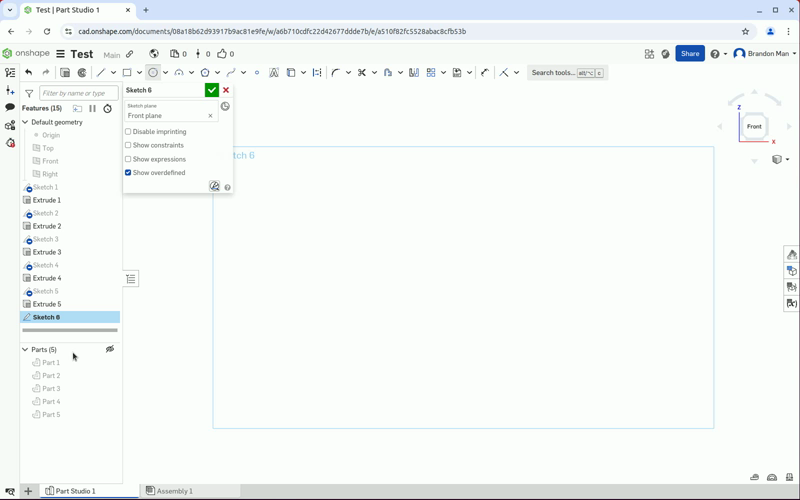
mouse_move(393, 240)
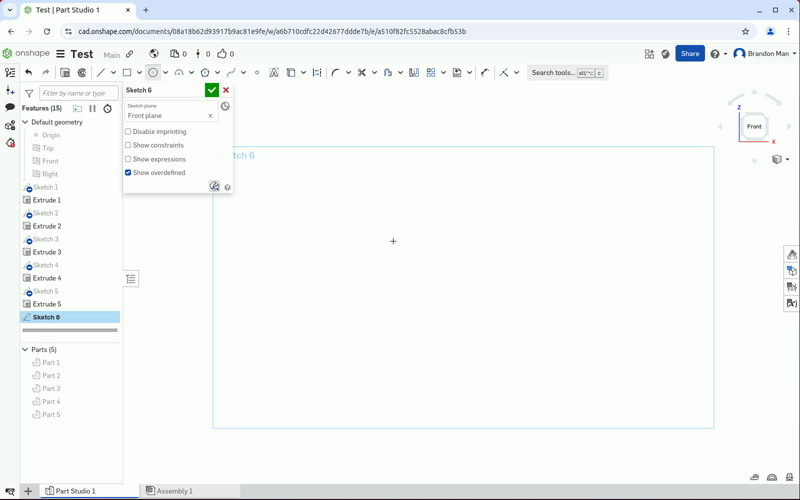
click(393, 240)
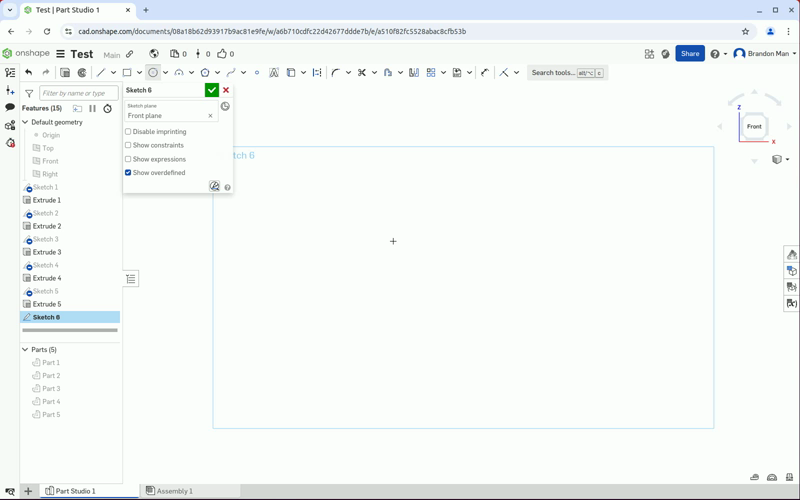
key_up(shift)
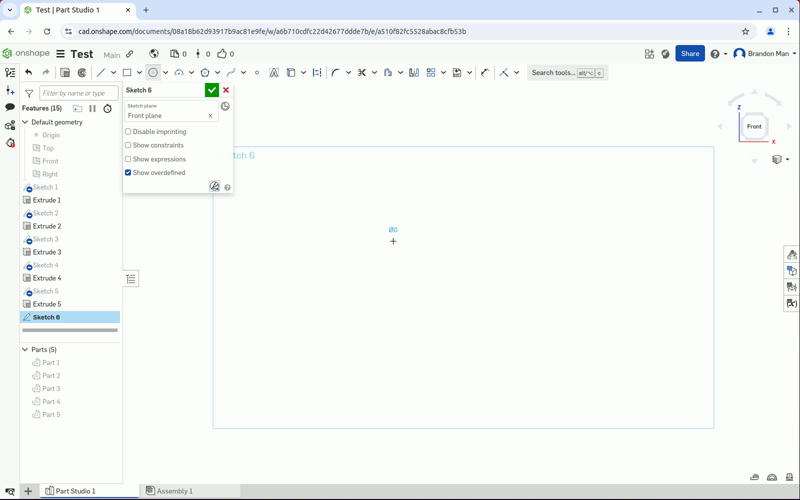
mouse_move(401, 240)
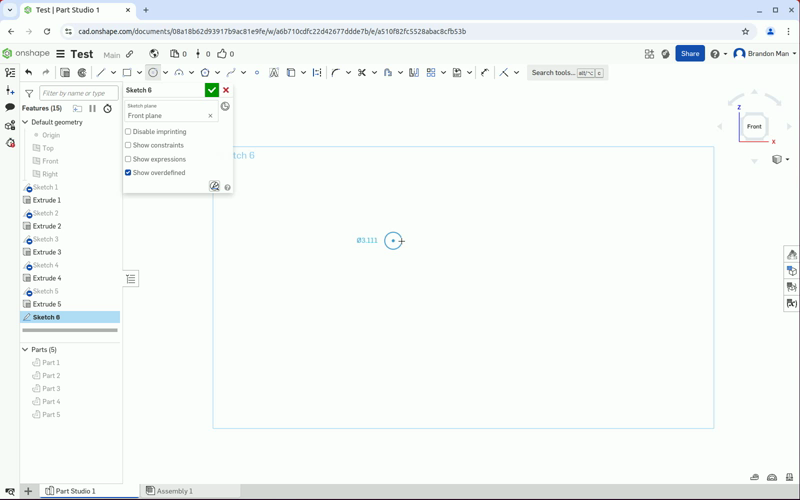
click(401, 240)
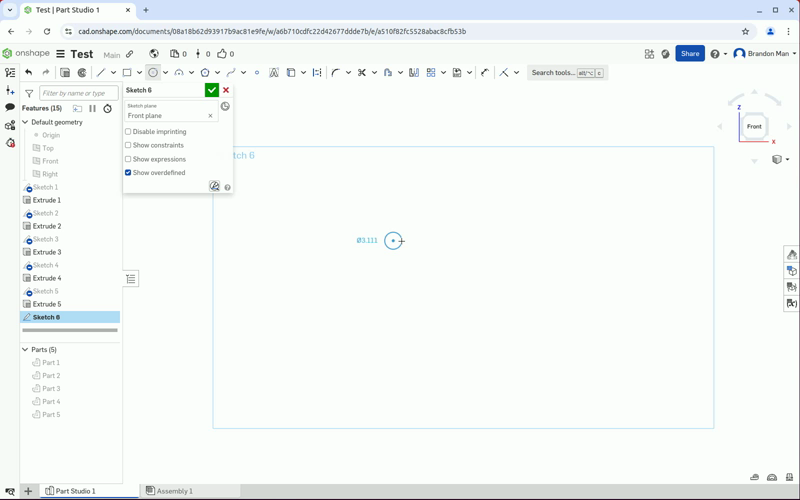
key(esc)
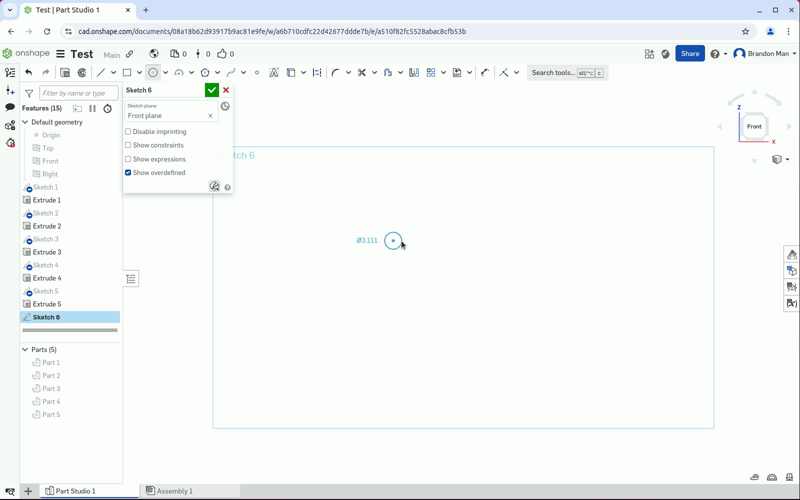
key(c)
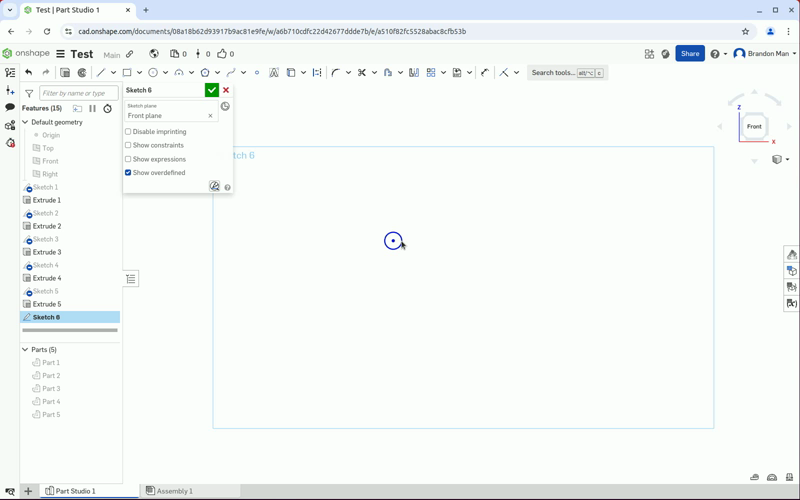
key_down(shift)
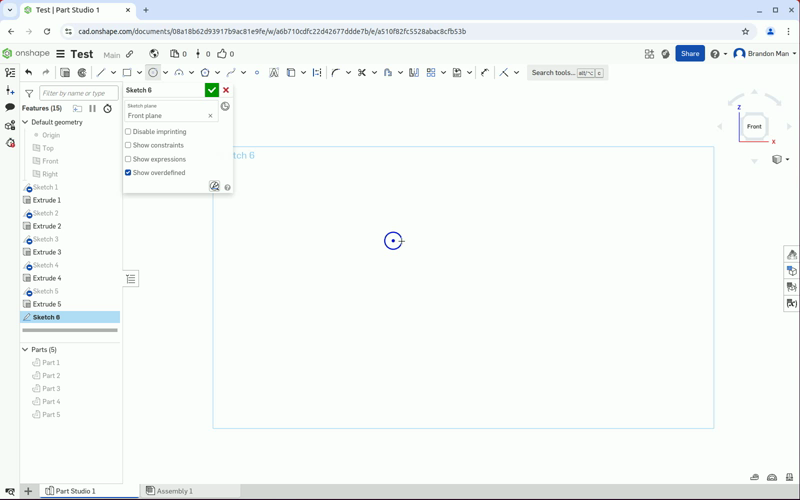
mouse_move(393, 240)
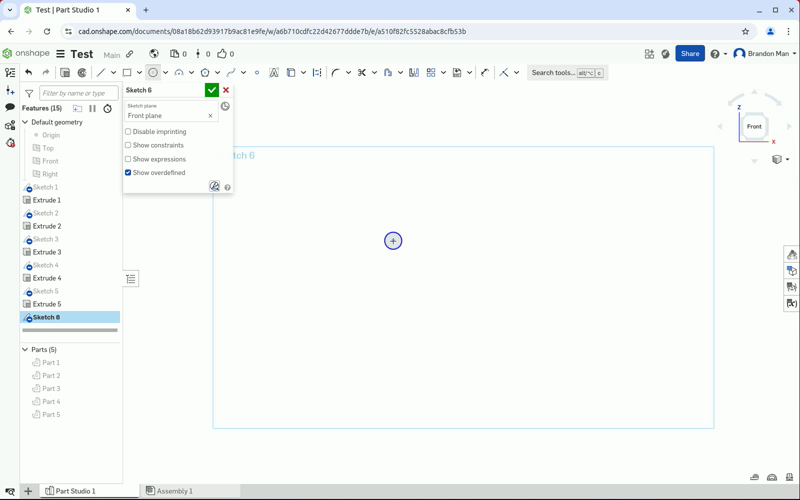
click(393, 240)
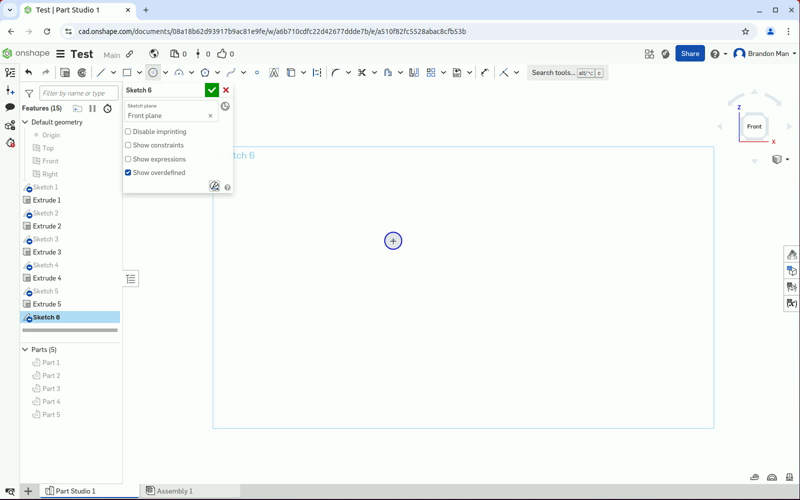
key_up(shift)
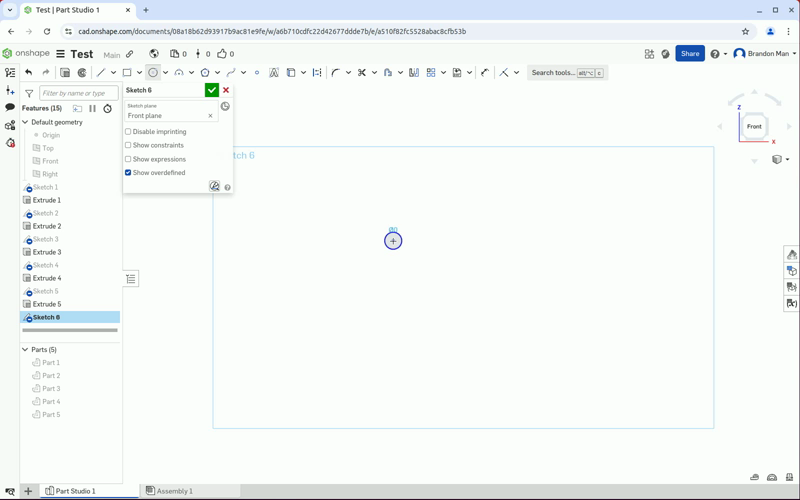
mouse_move(396, 240)
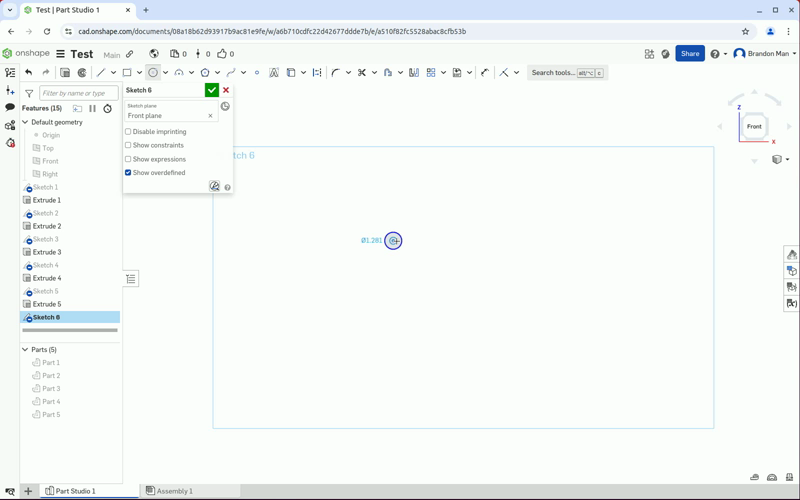
scroll(6)
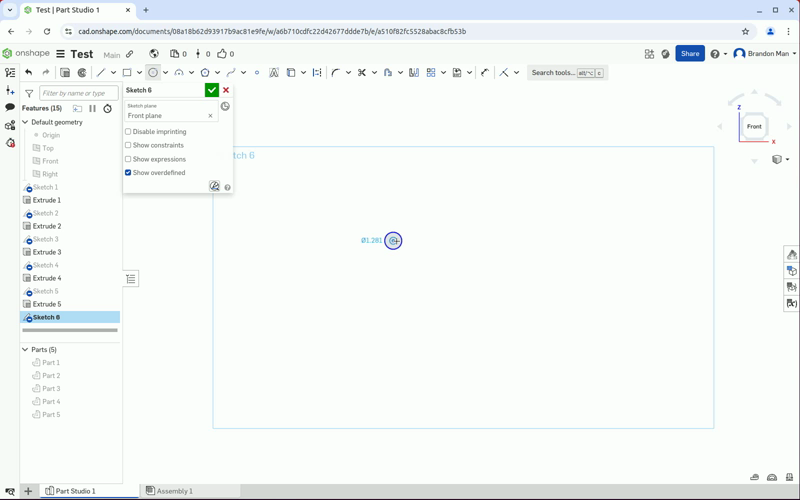
scroll(6)
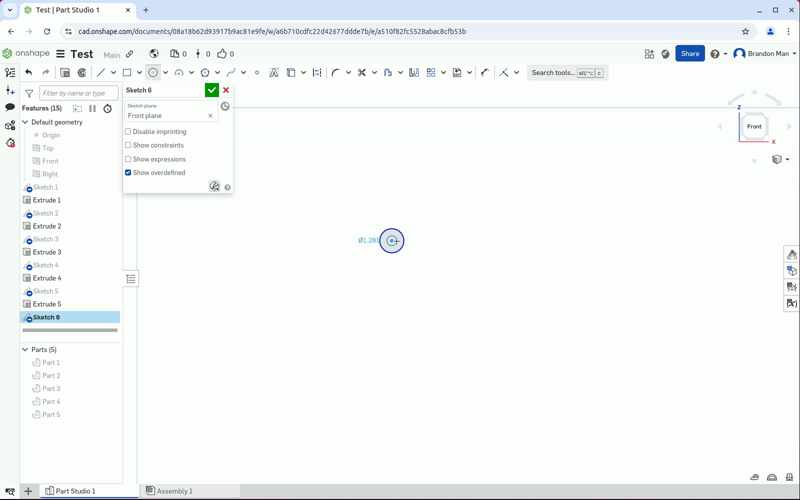
scroll(6)
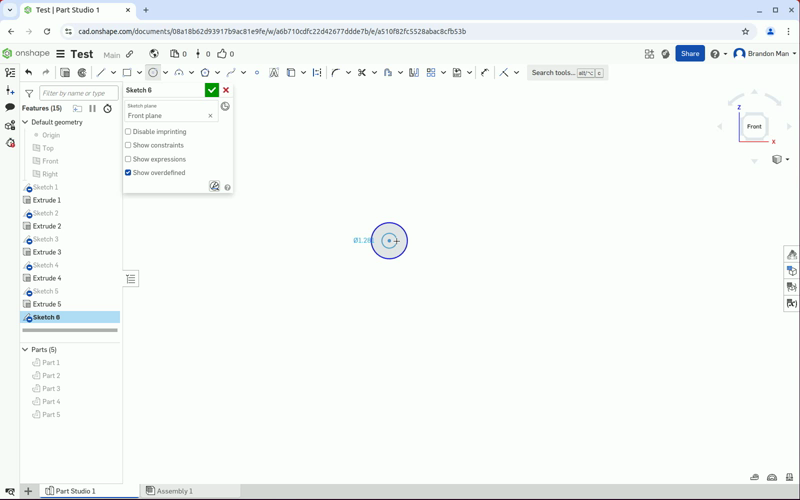
scroll(6)
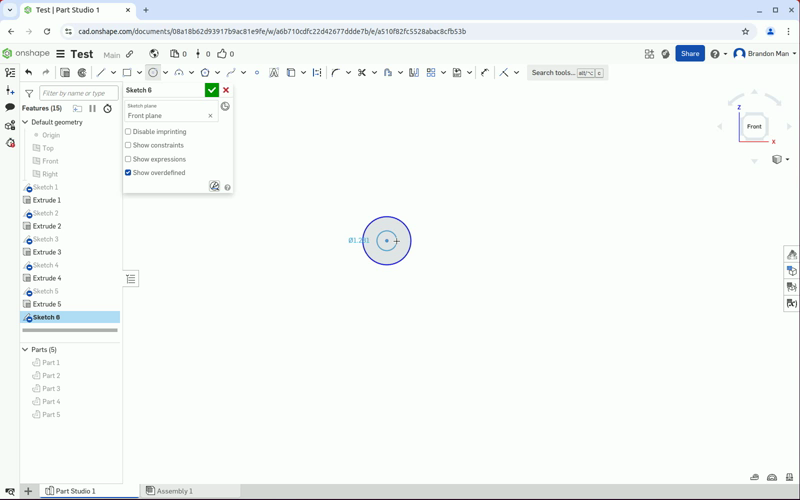
scroll(6)
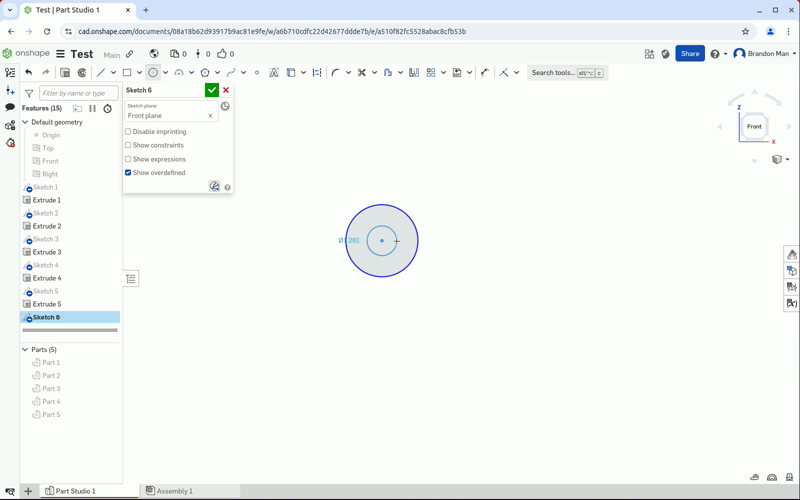
scroll(6)
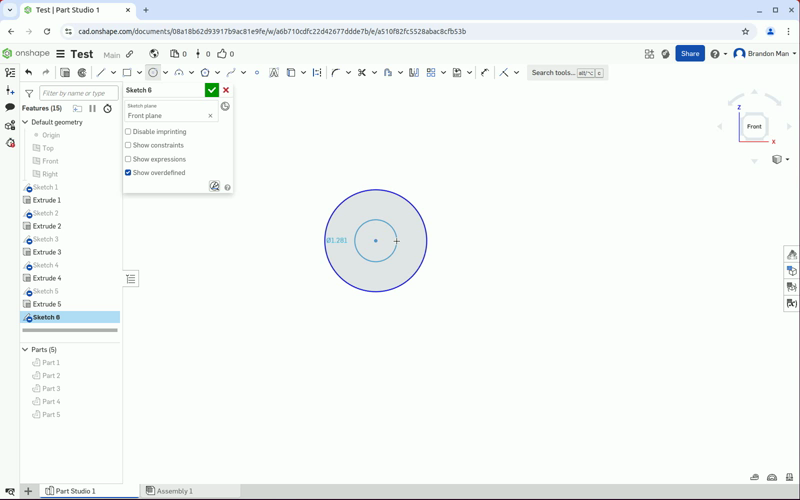
scroll(6)
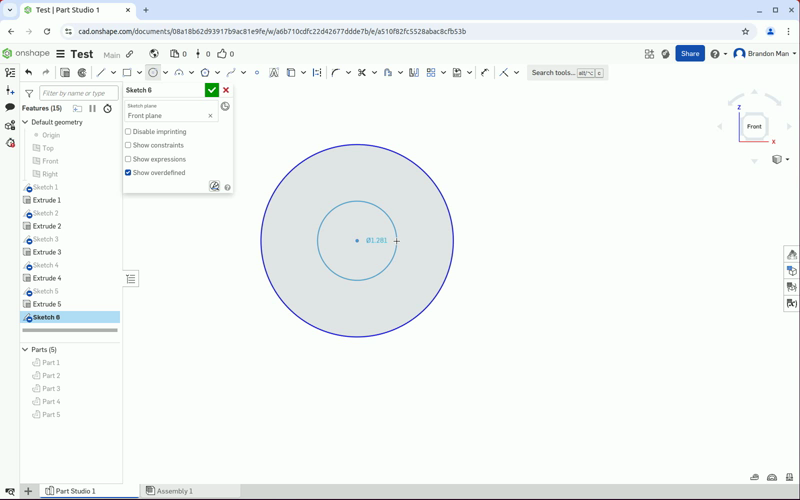
click(396, 240)
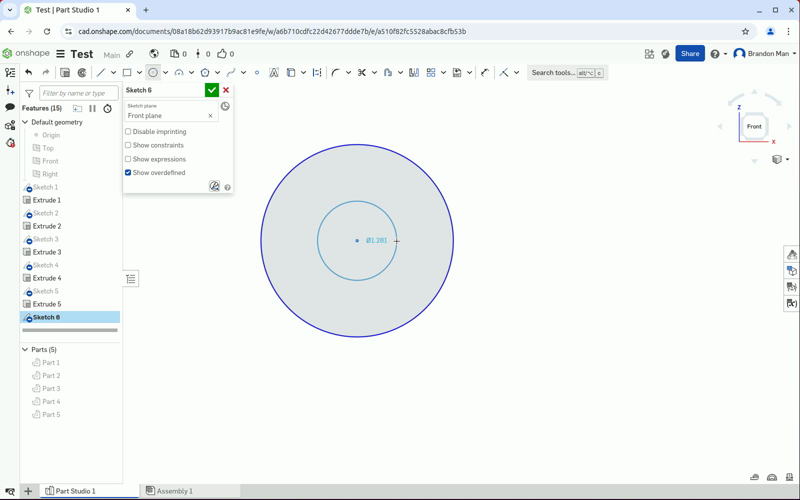
scroll(-6)
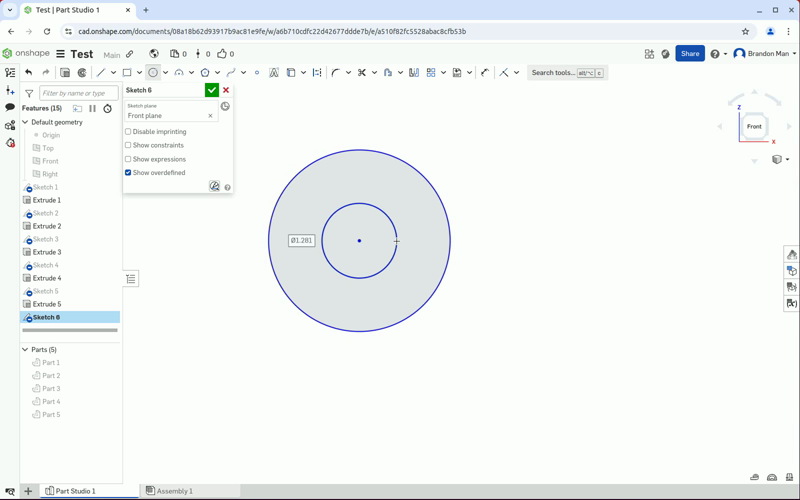
scroll(-6)
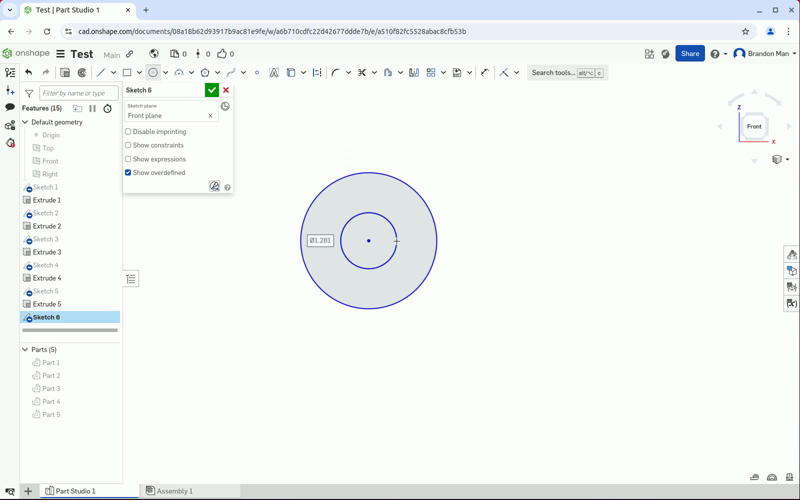
scroll(-6)
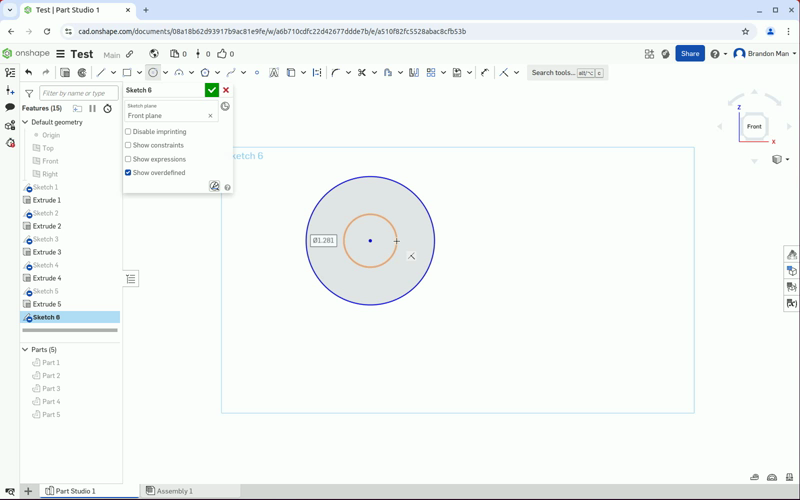
scroll(-6)
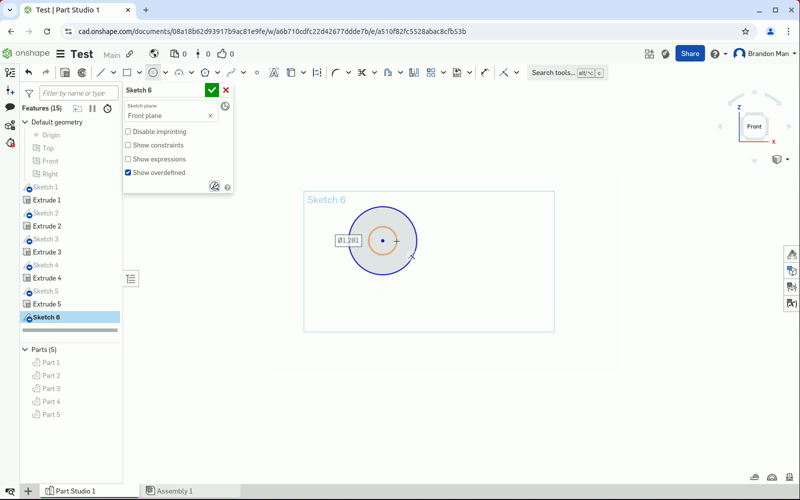
scroll(-6)
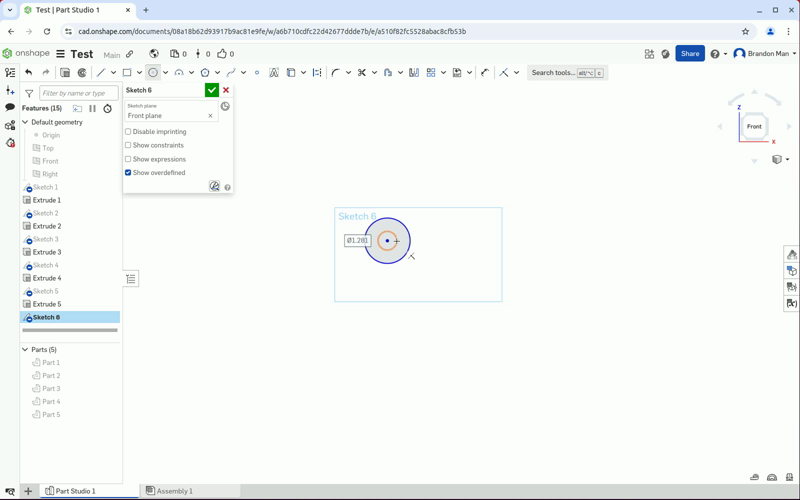
scroll(-6)
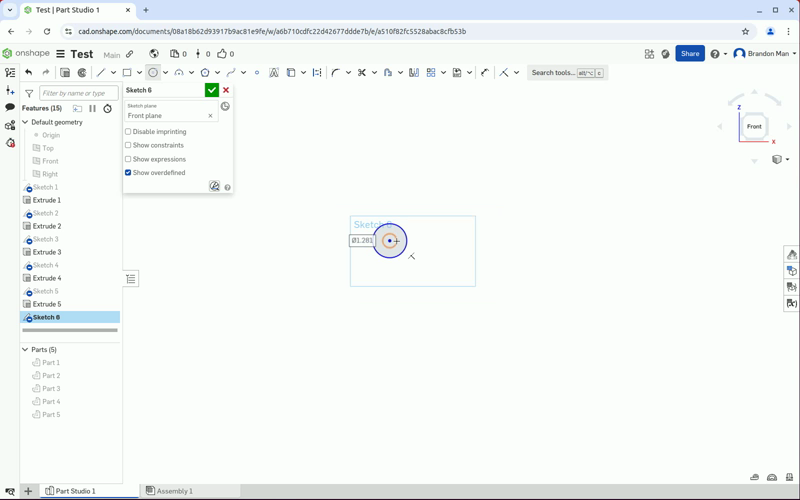
scroll(-6)
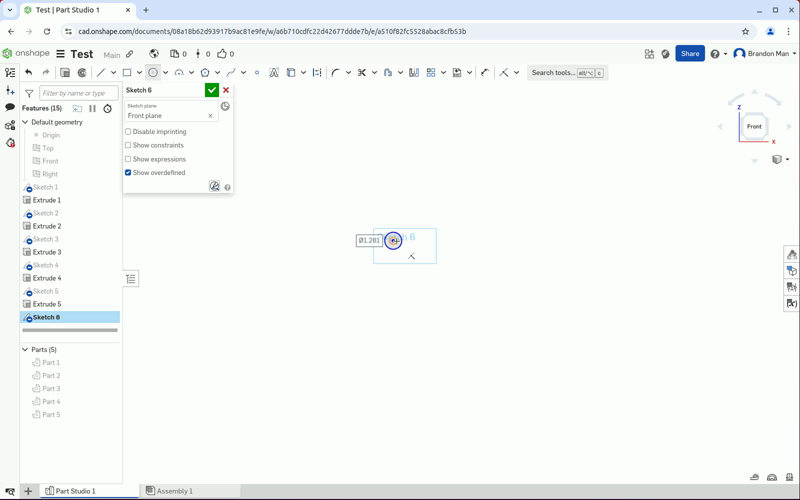
key(esc)
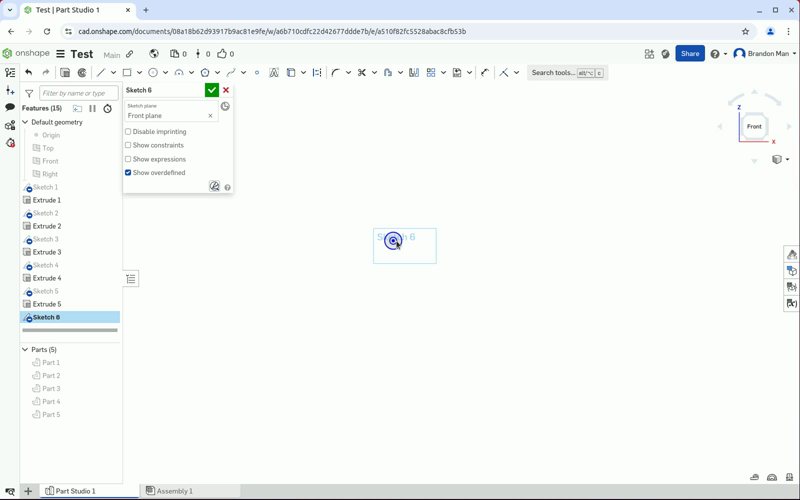
mouse_move(396, 239)
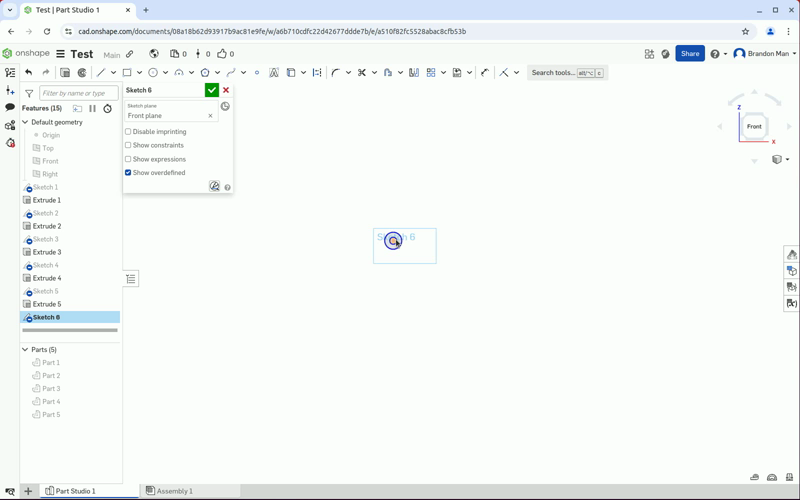
scroll(6)
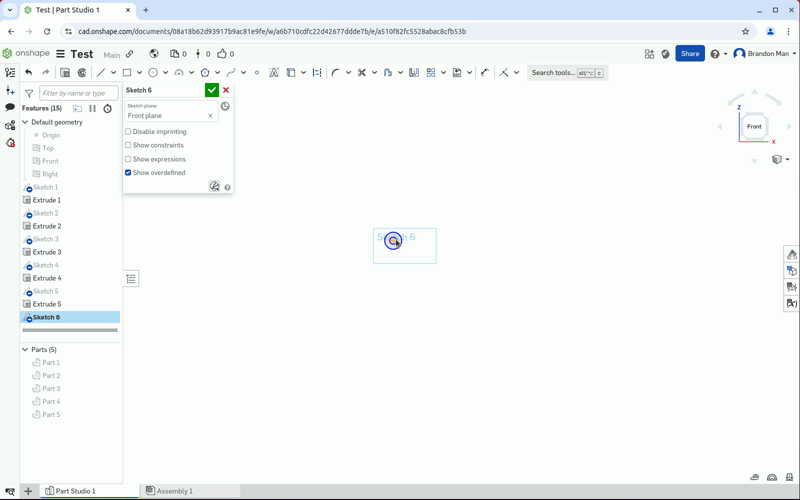
scroll(6)
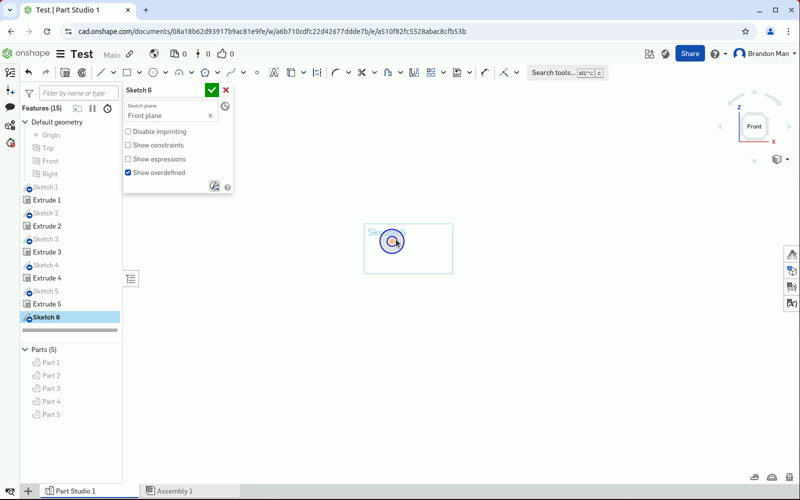
scroll(6)
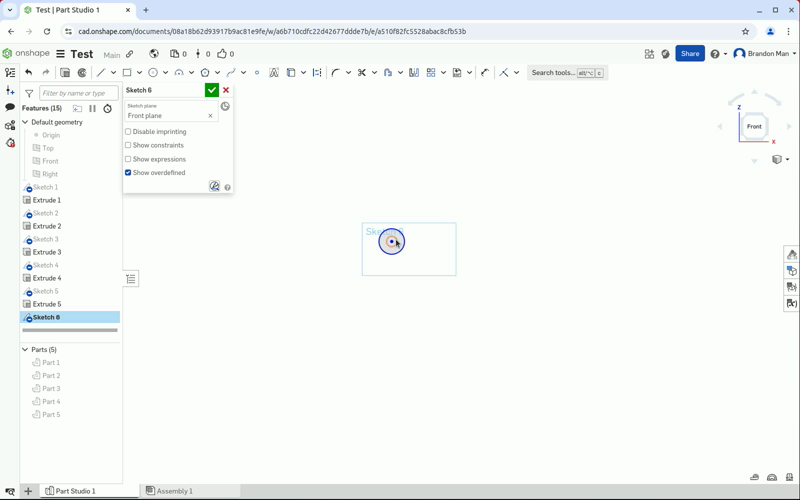
scroll(6)
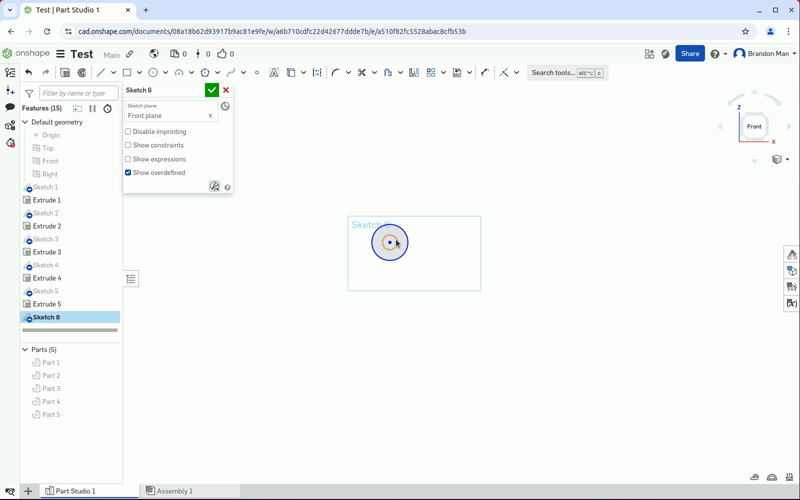
scroll(6)
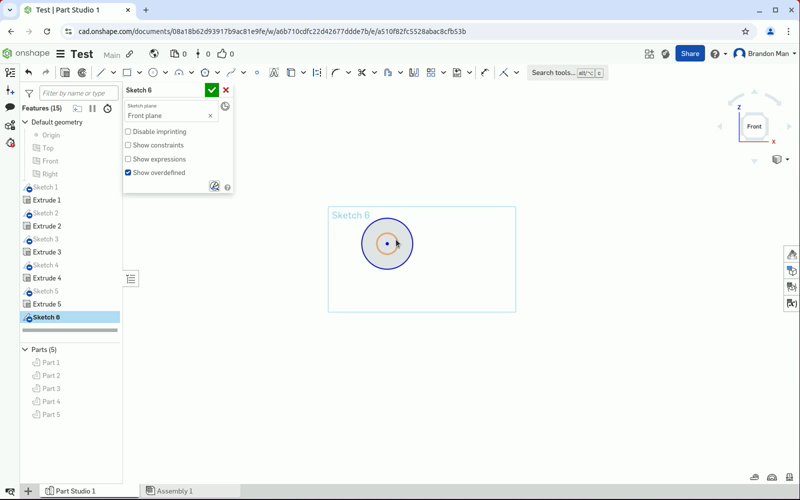
scroll(6)
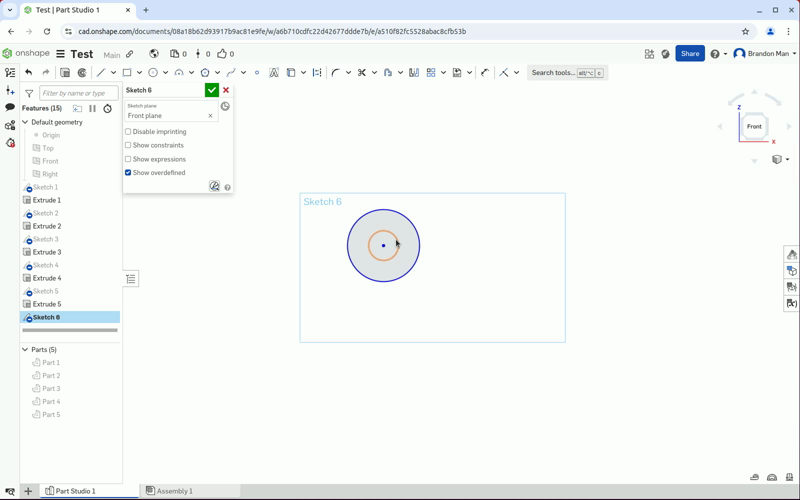
scroll(6)
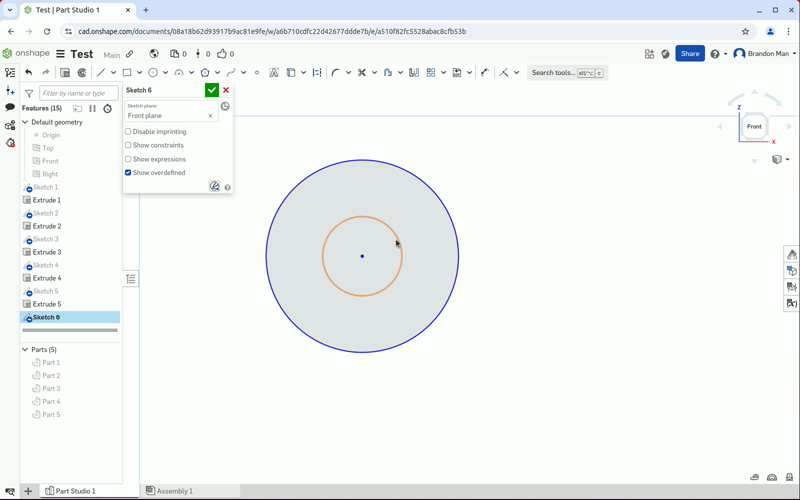
click(396, 239)
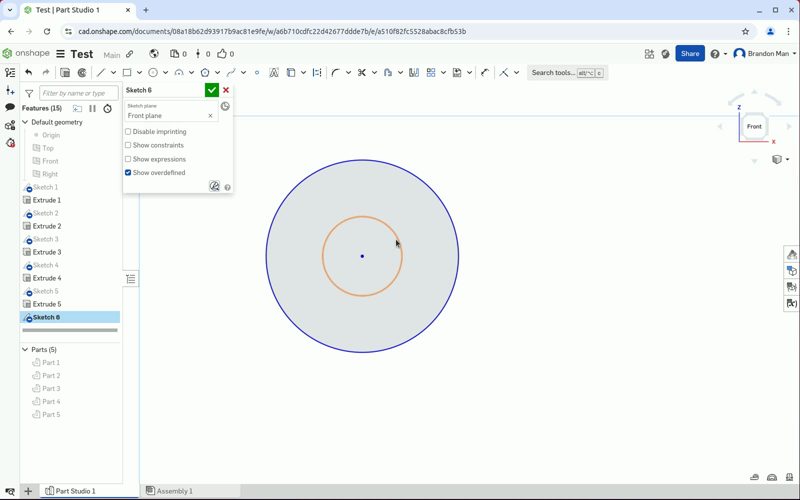
scroll(-6)
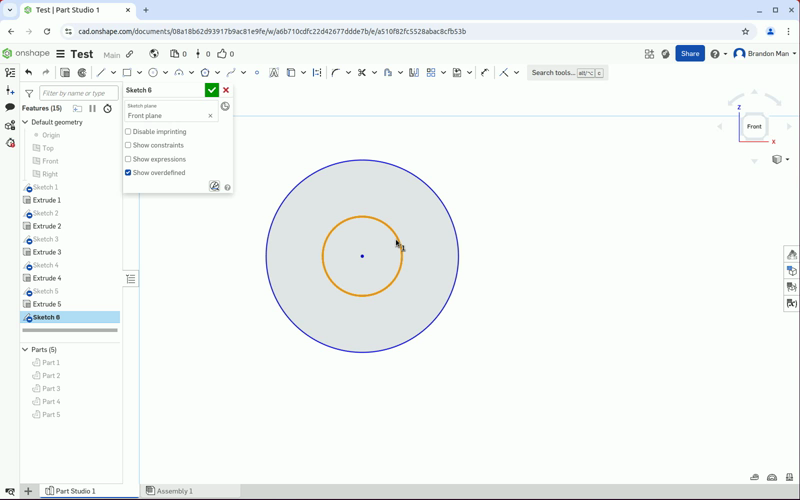
scroll(-6)
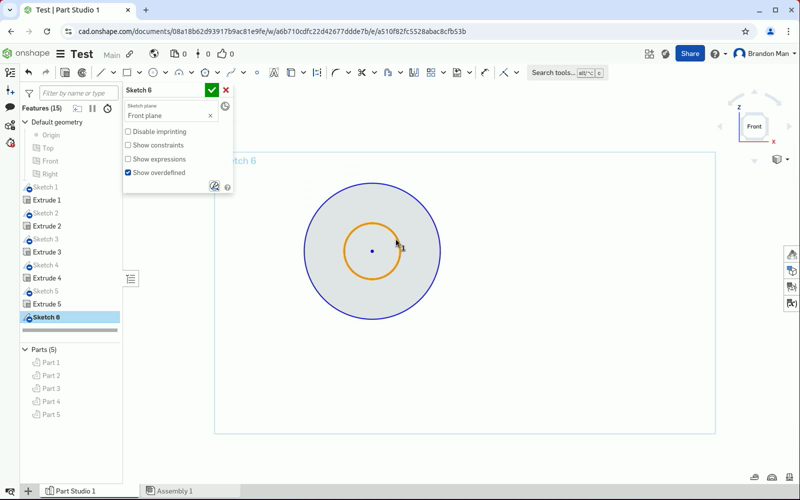
scroll(-6)
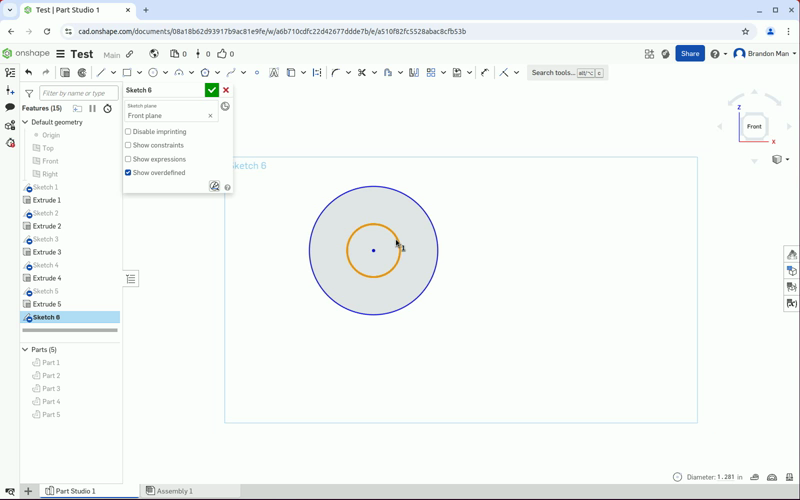
scroll(-6)
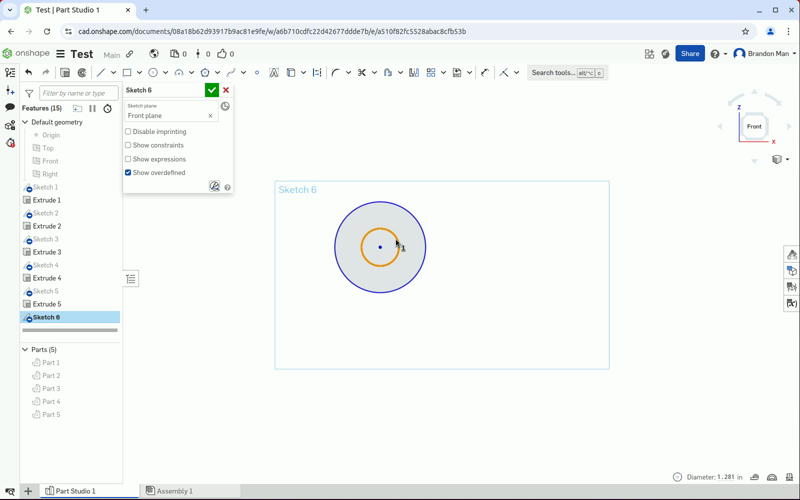
scroll(-6)
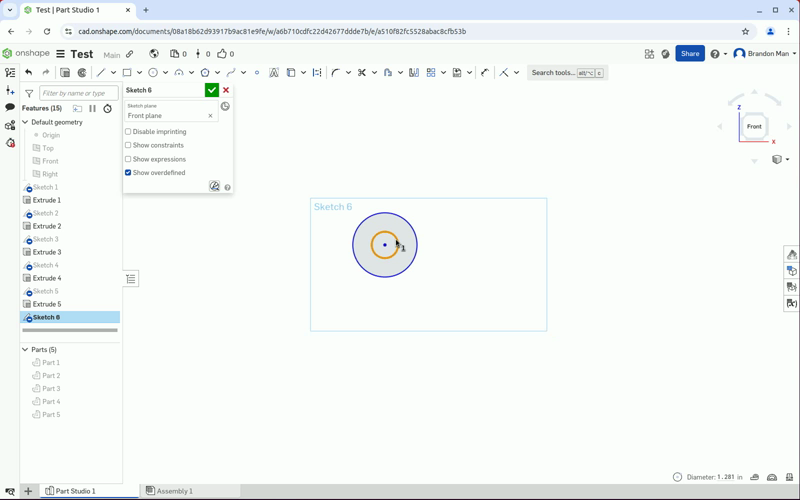
scroll(-6)
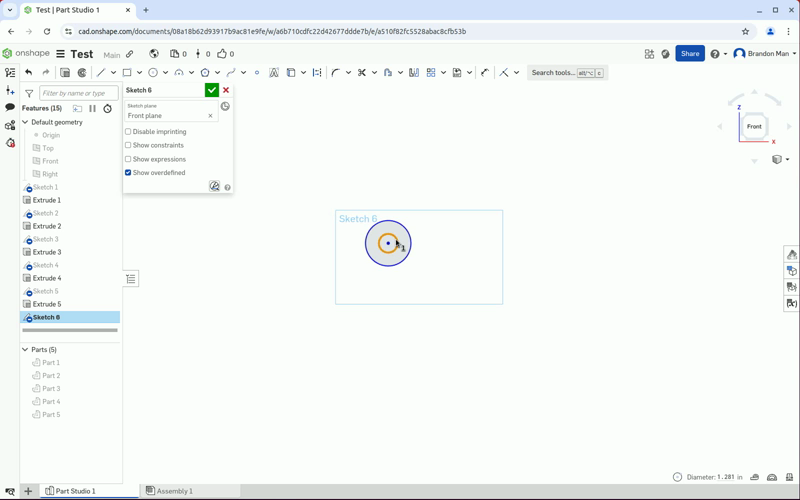
scroll(-6)
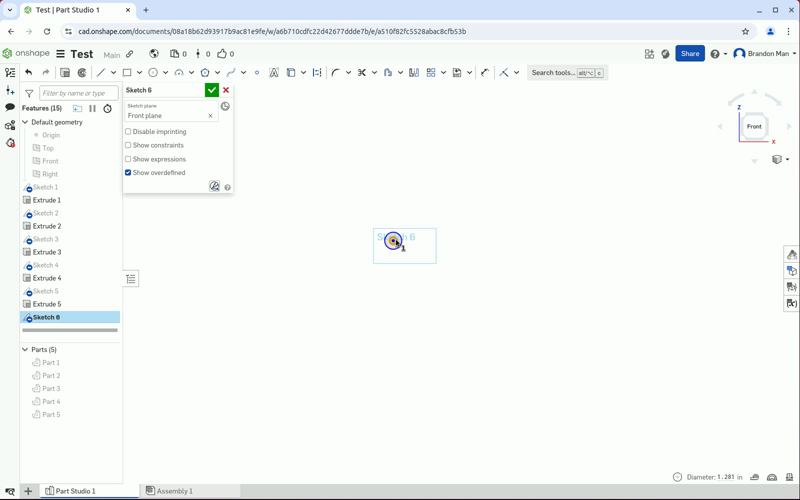
mouse_move(73, 352)
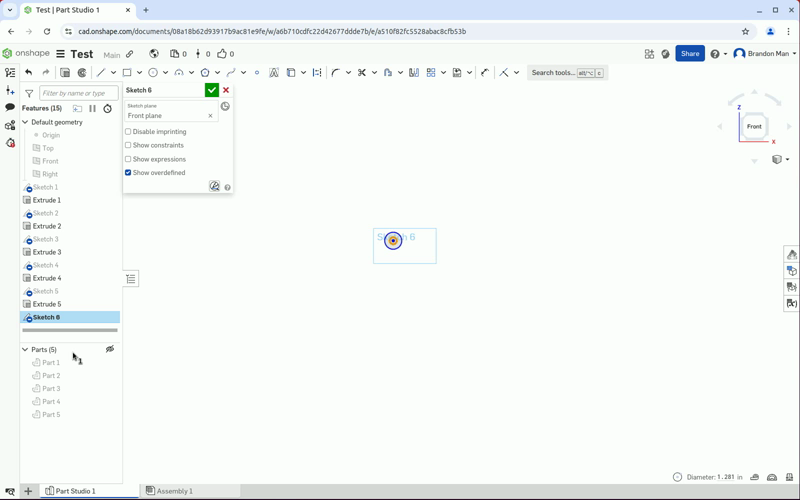
key(shift+y)
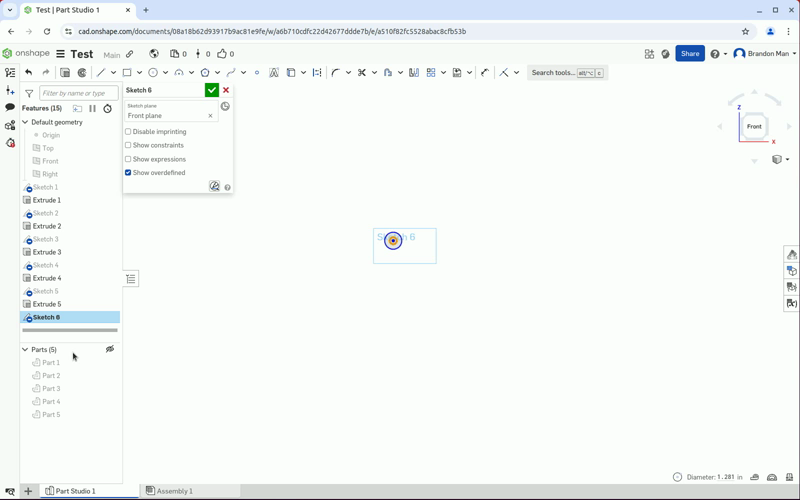
key(shift+e)
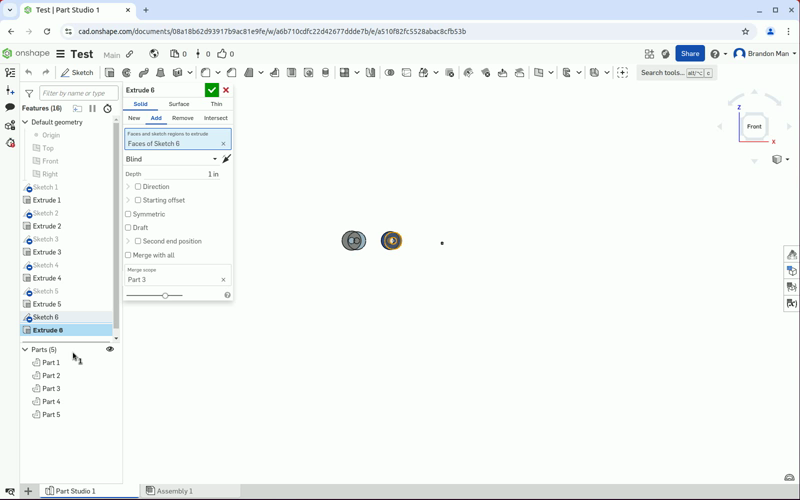
mouse_move(143, 106)
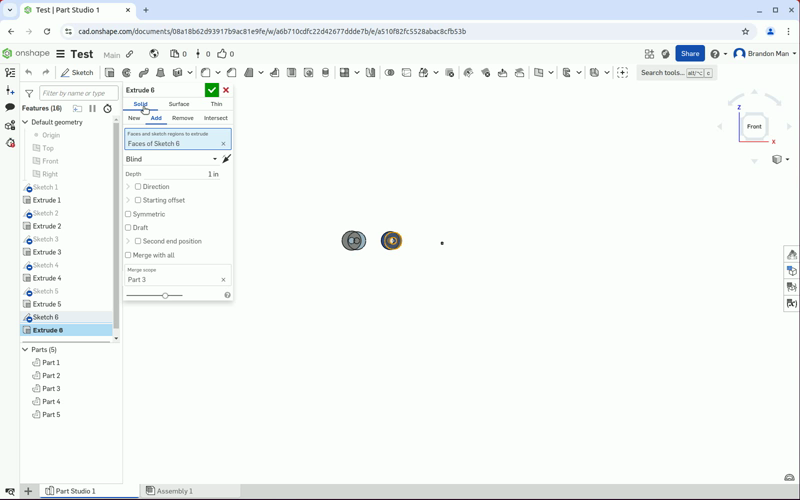
click(143, 106)
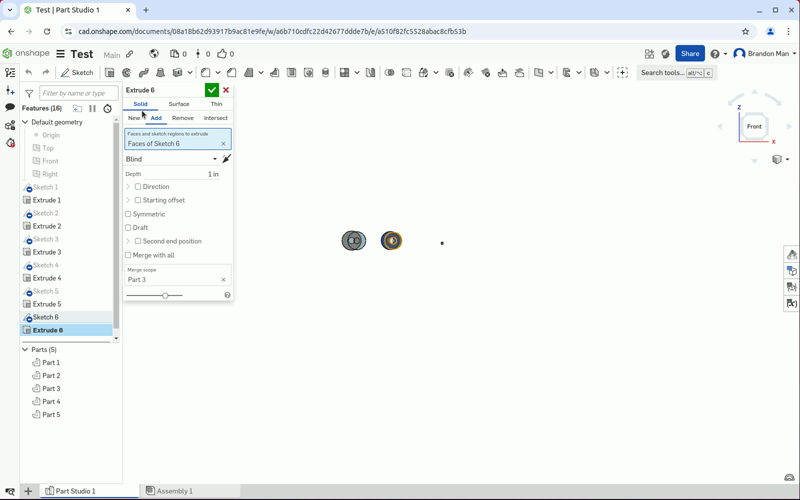
mouse_move(137, 120)
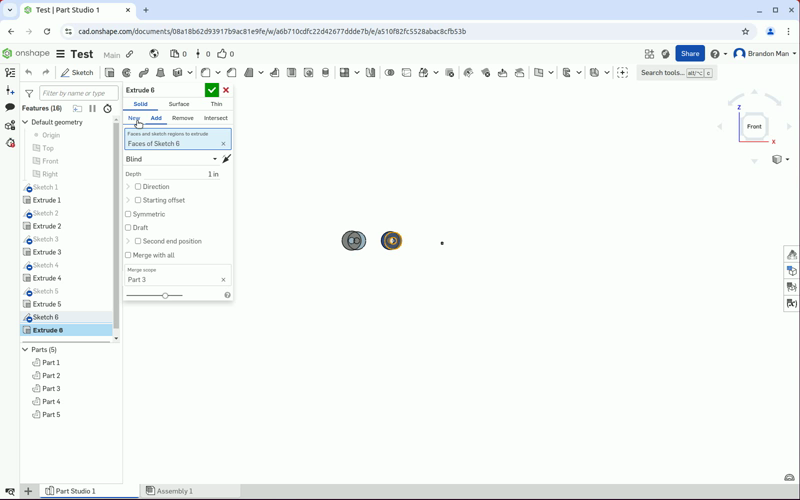
click(137, 120)
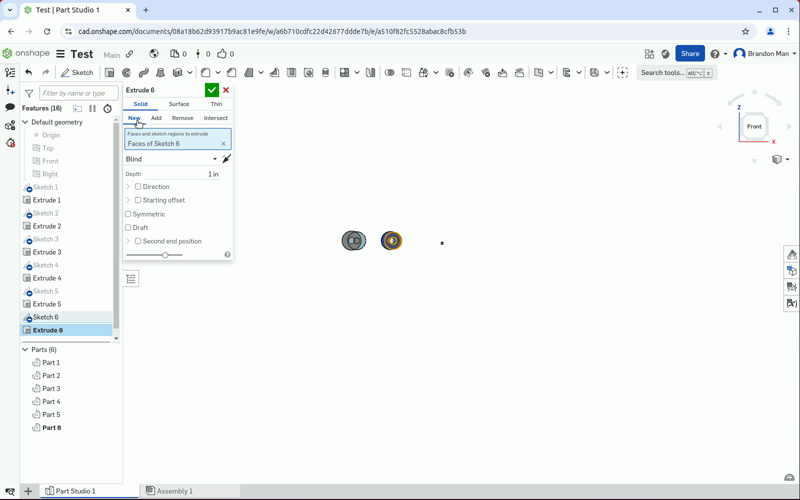
key(tab, 4)
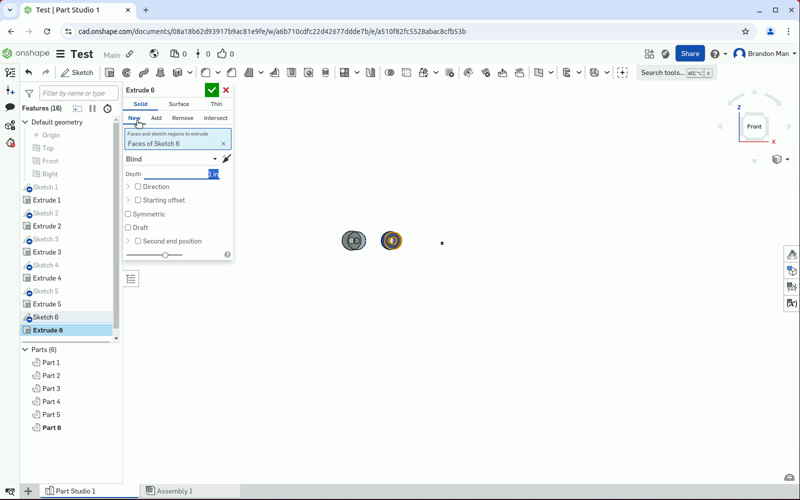
text(2.407)
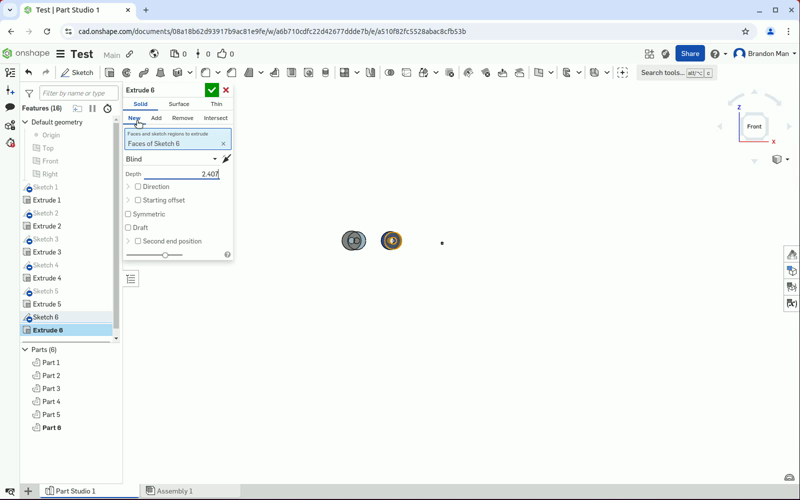
key(enter)
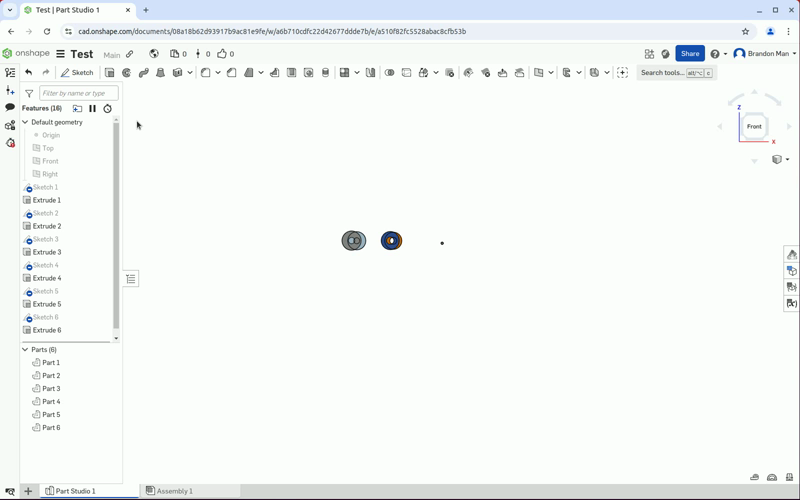
key(shift+h)
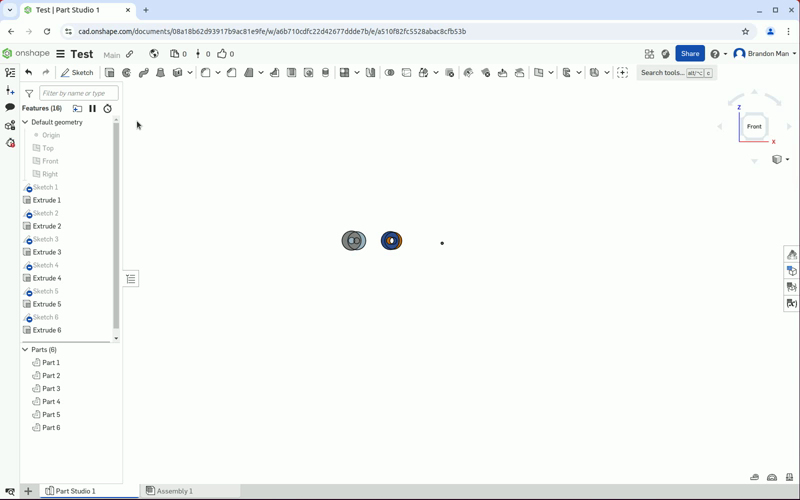
key(shift+h)
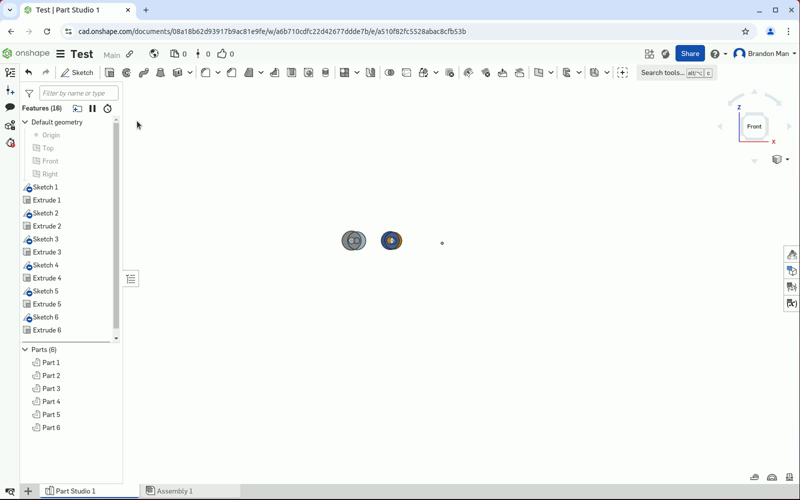
key(shift+7)
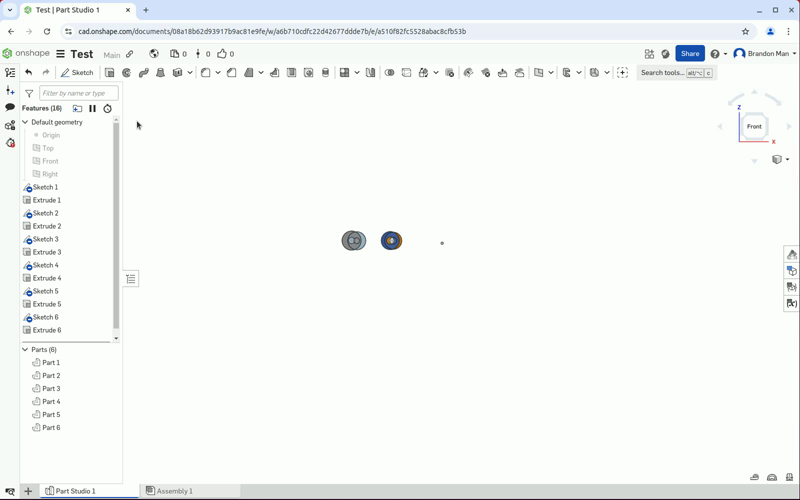
key(left, 2)
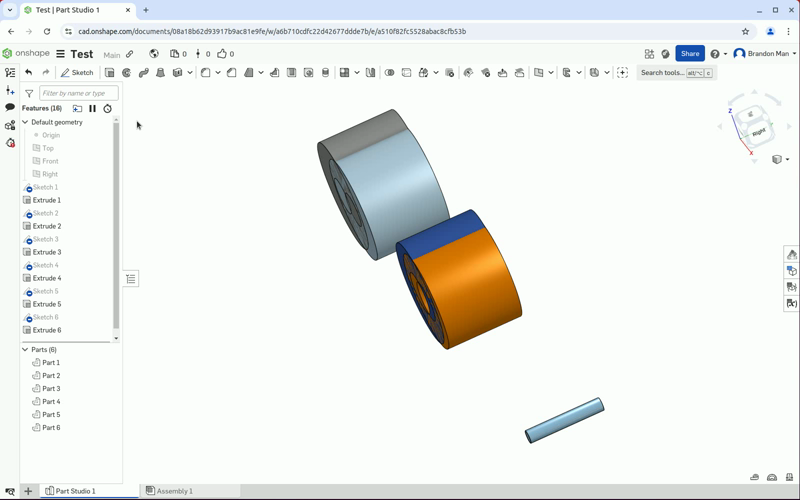
key(down, 2)
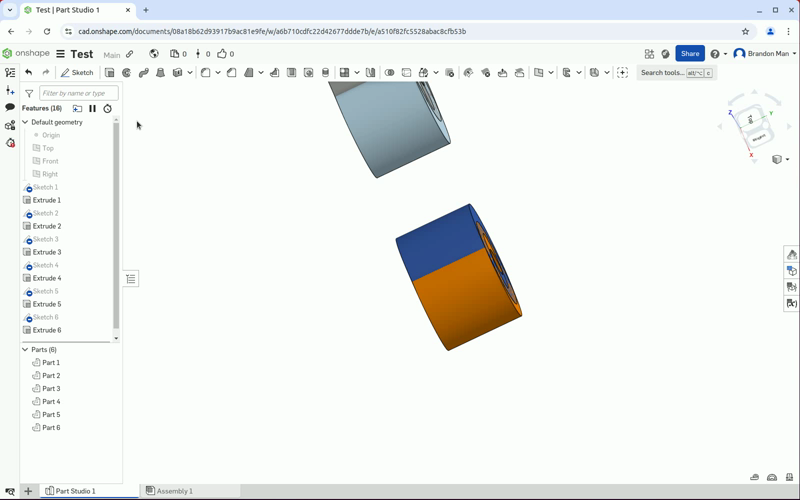
key(up, 2)
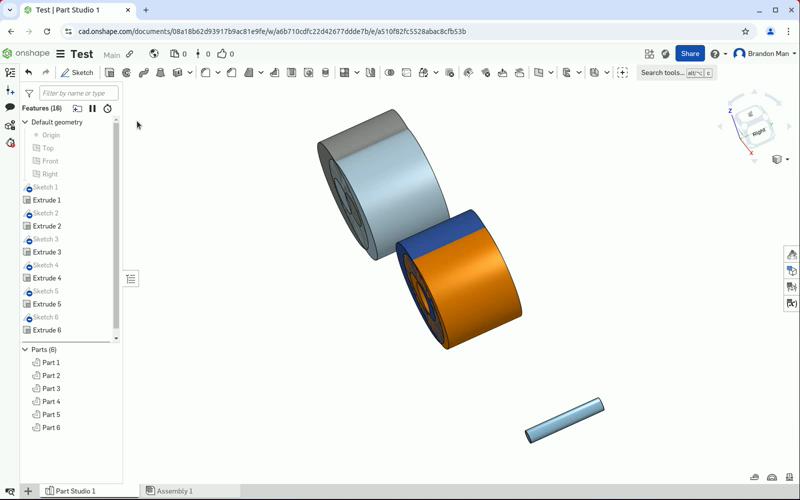
key(right, 2)
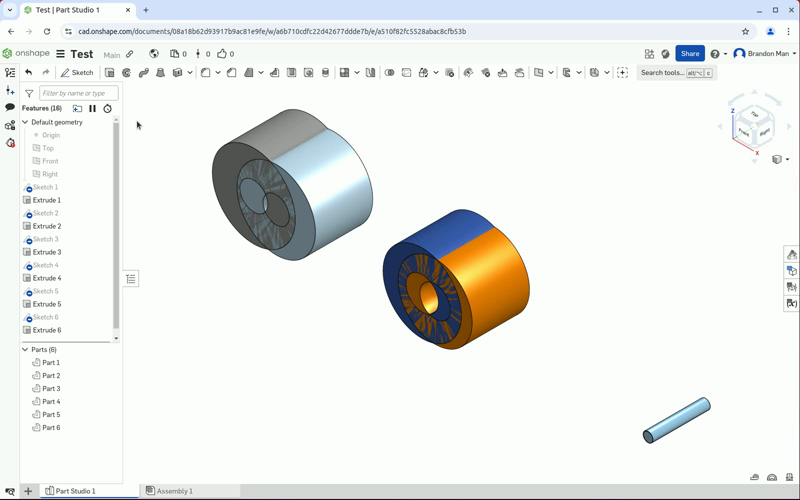
mouse_move(69, 189)
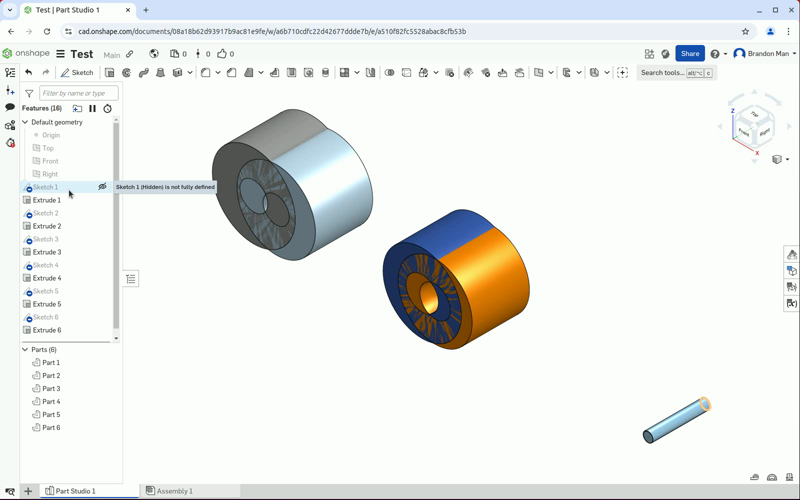
click(69, 189)